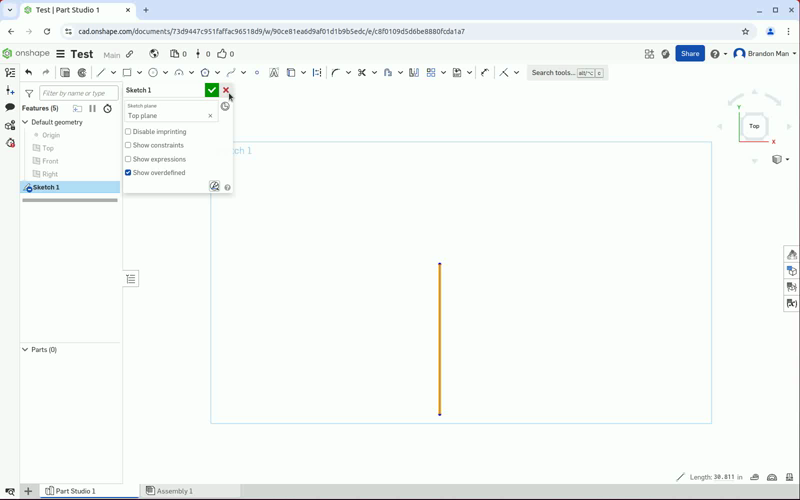
key(shift+h)
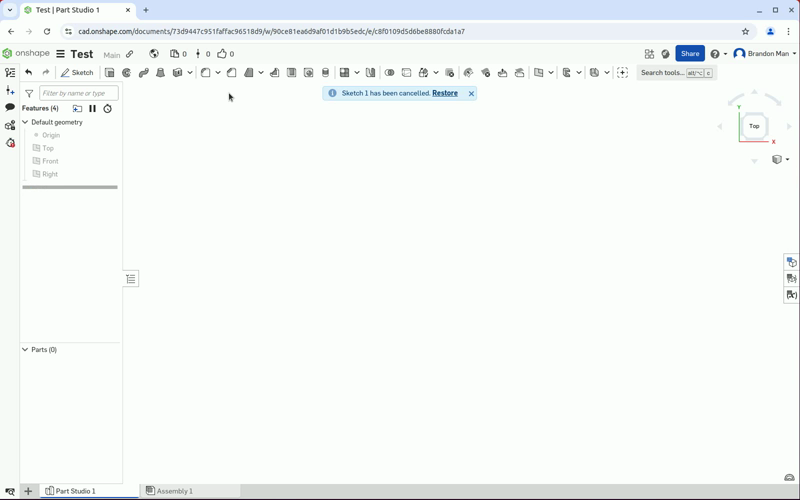
mouse_move(73, 352)
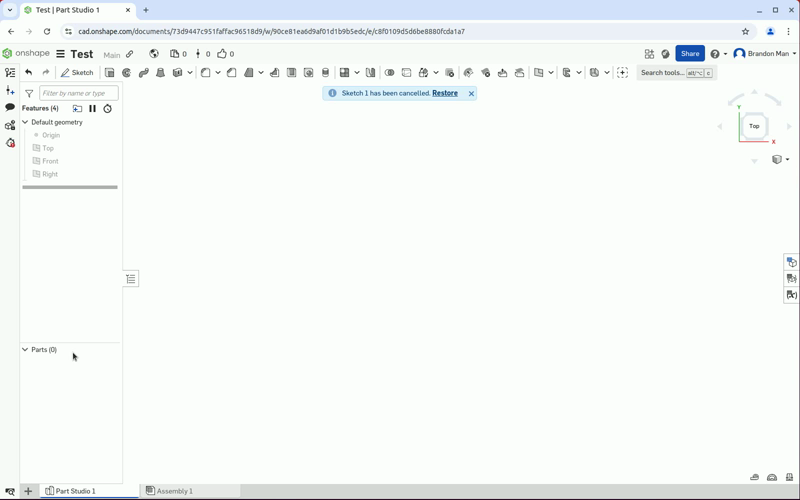
key(y)
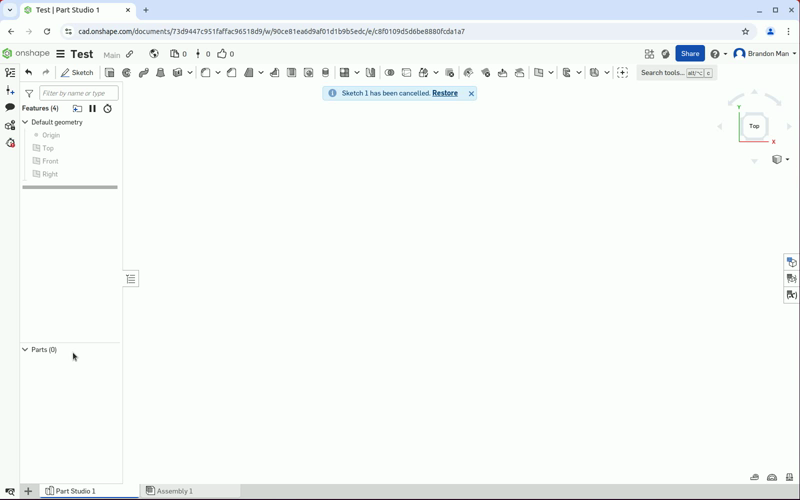
key(shift+p)
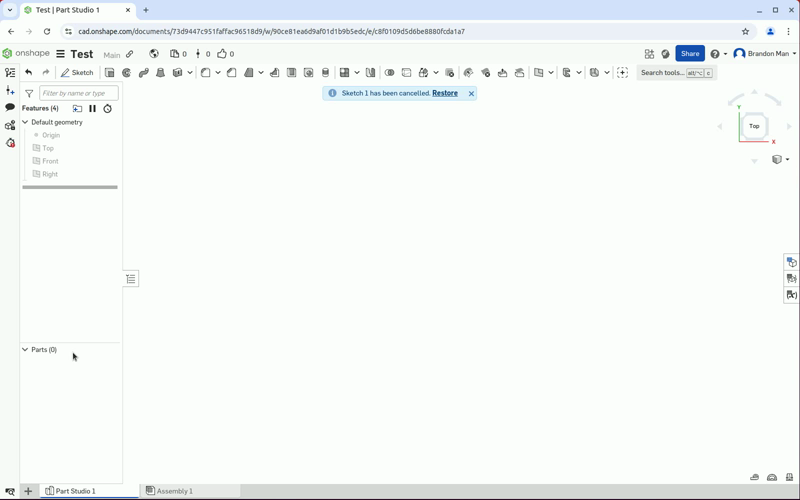
key(space)
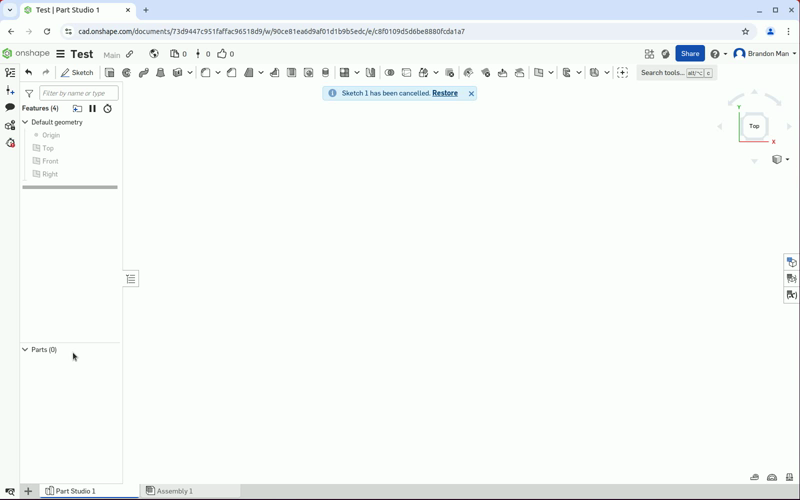
key_down(shift)
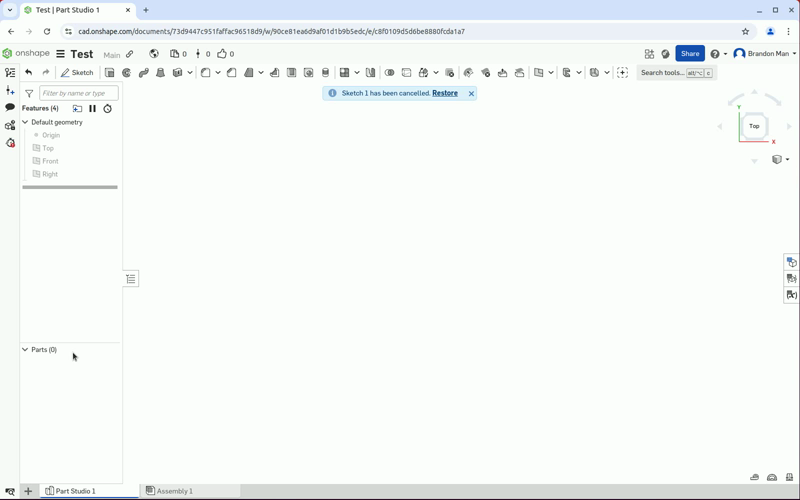
key(up)
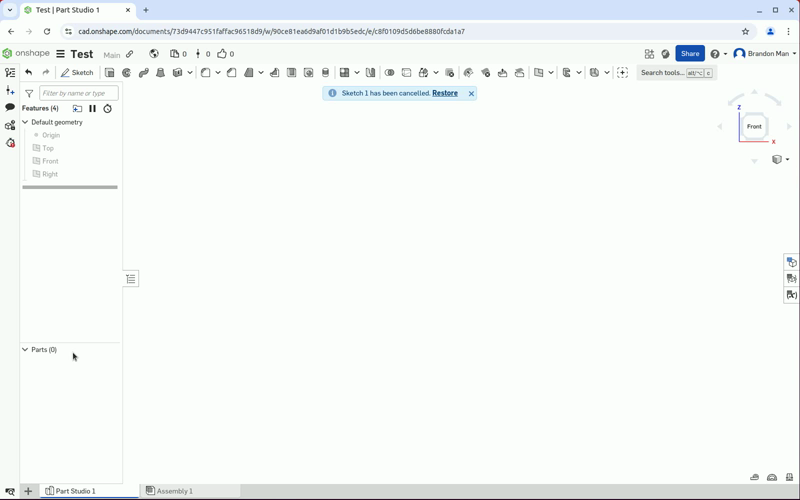
key_up(shift)
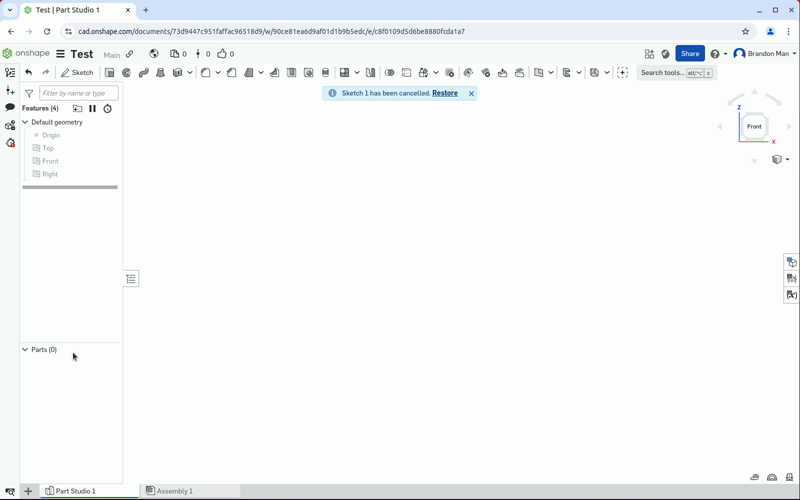
mouse_move(73, 352)
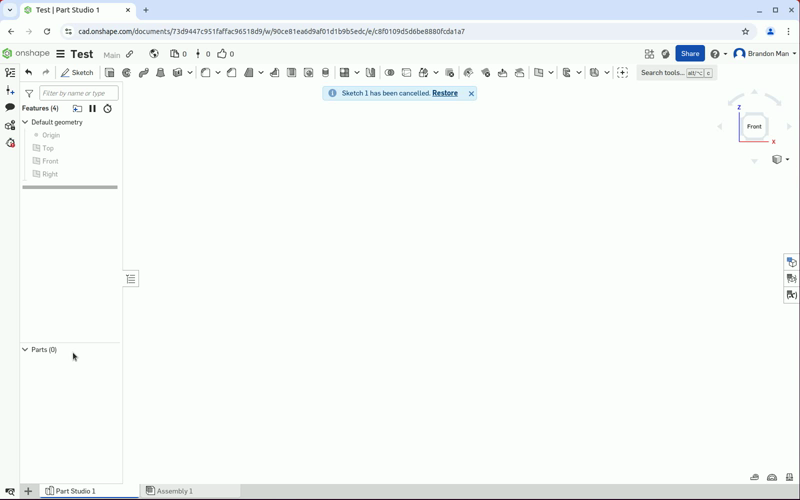
key(shift+y)
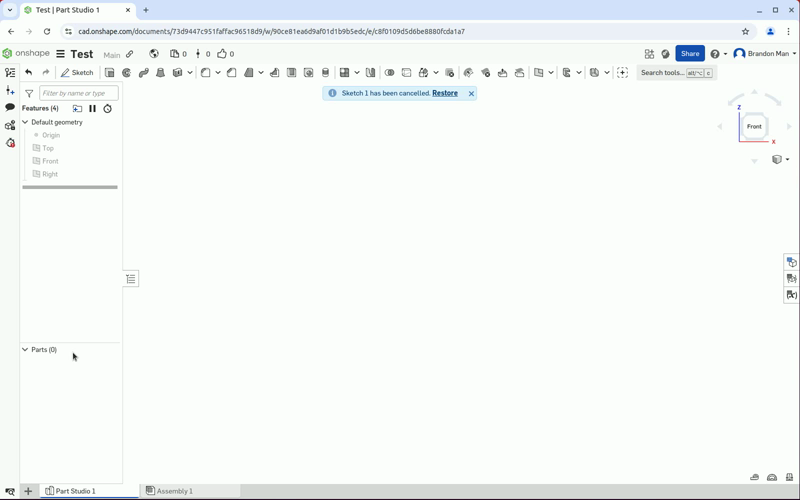
key(shift+s)
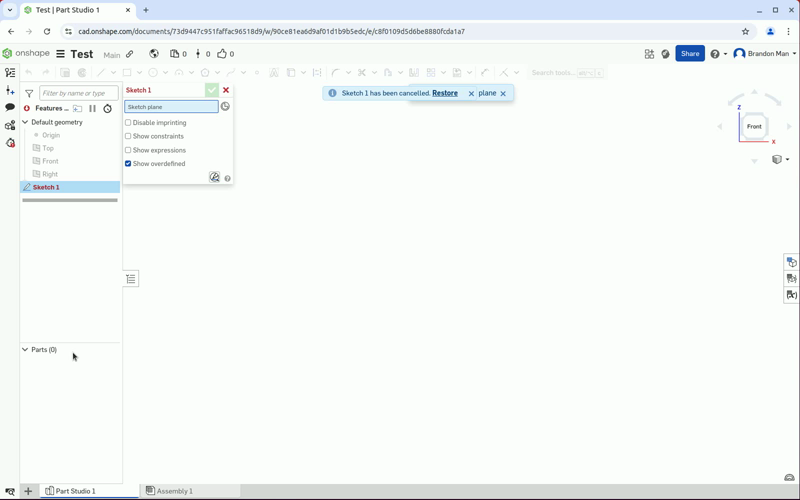
mouse_move(73, 163)
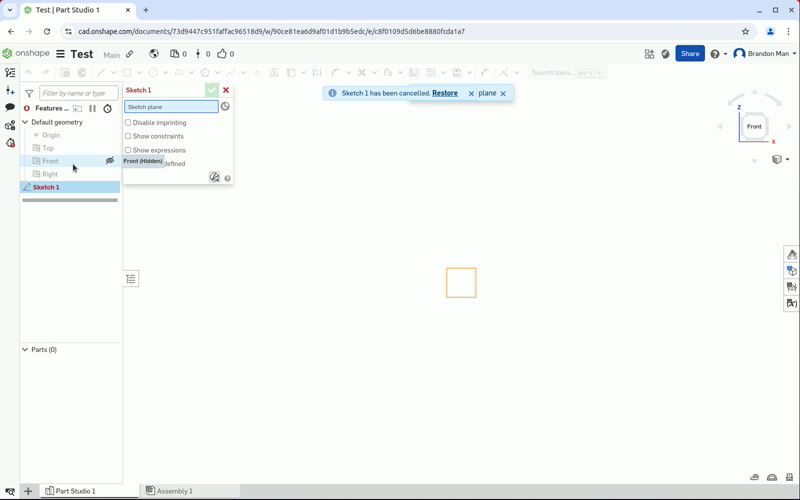
click(73, 163)
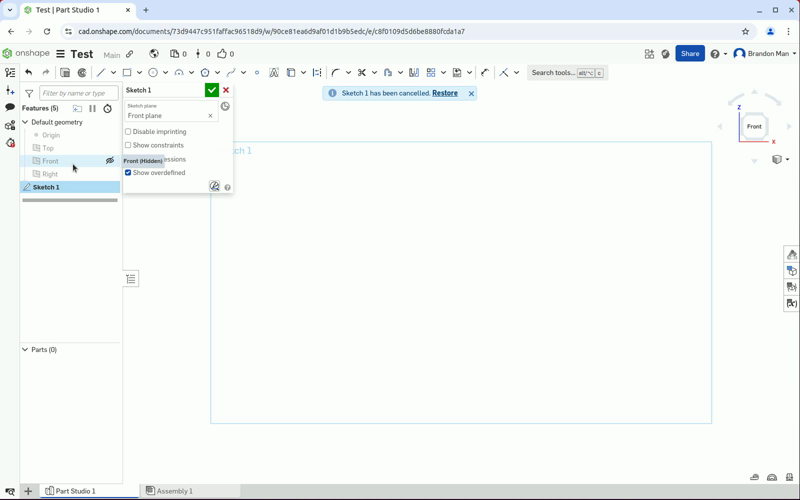
mouse_move(73, 352)
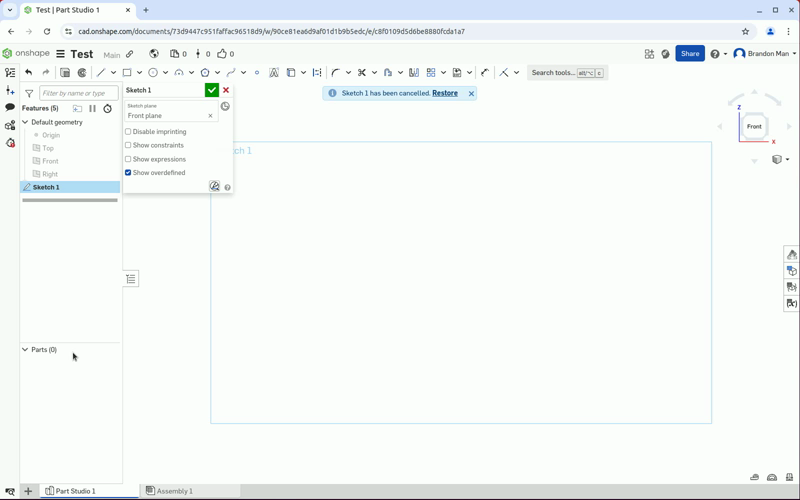
key(y)
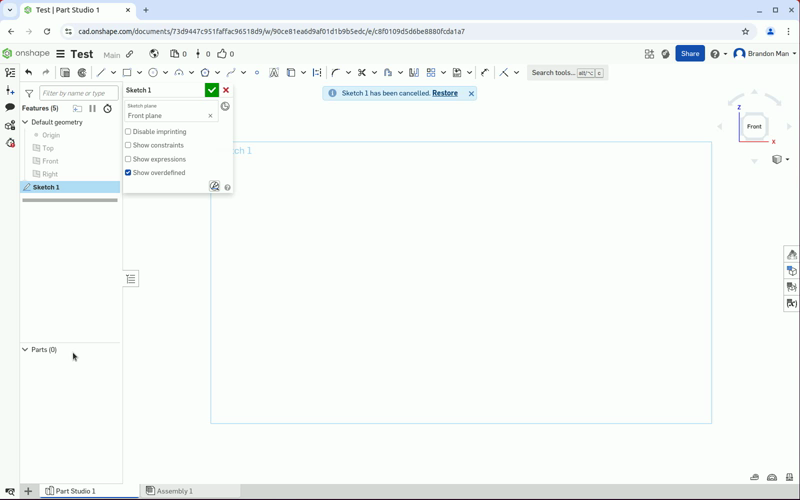
key(l)
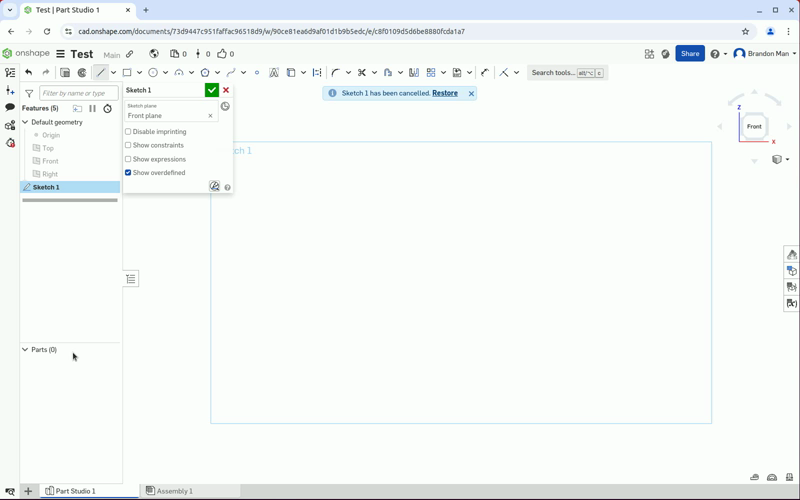
key_down(shift)
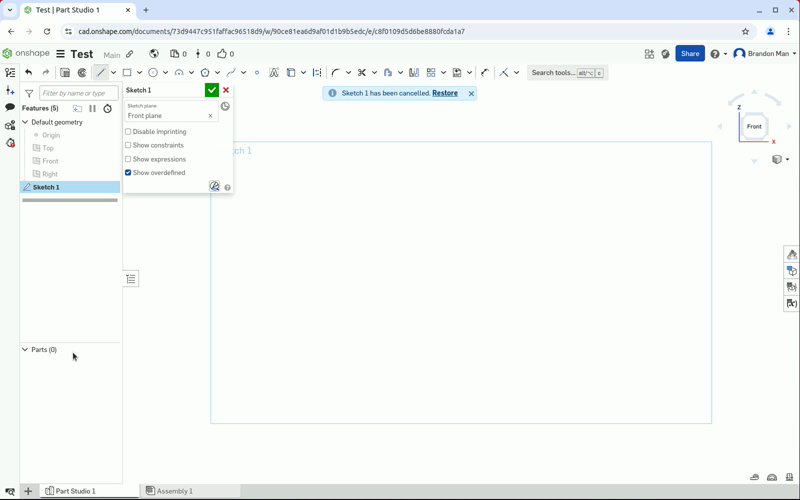
mouse_move(460, 282)
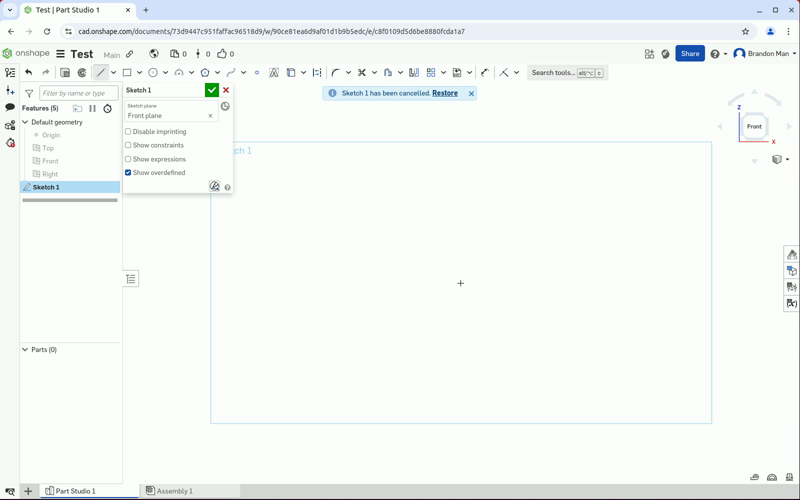
click(460, 282)
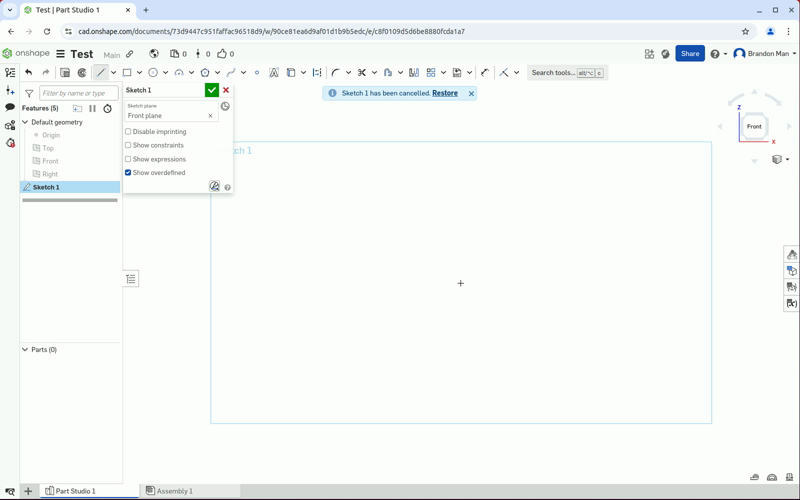
key_up(shift)
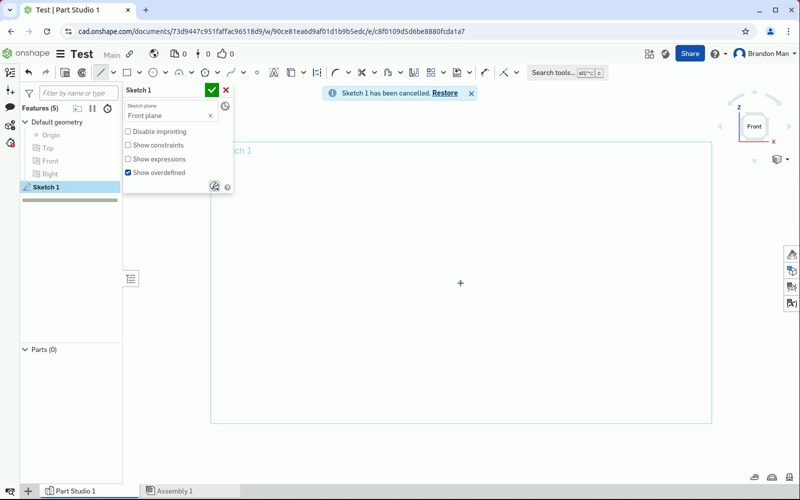
key_down(shift)
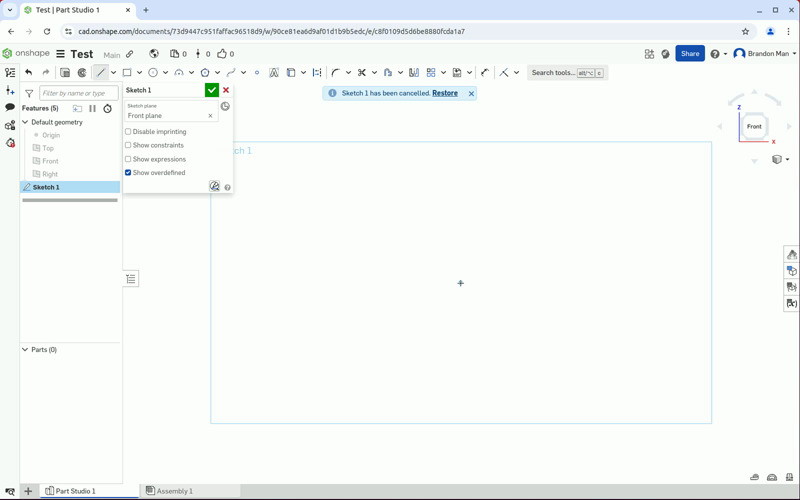
mouse_move(490, 282)
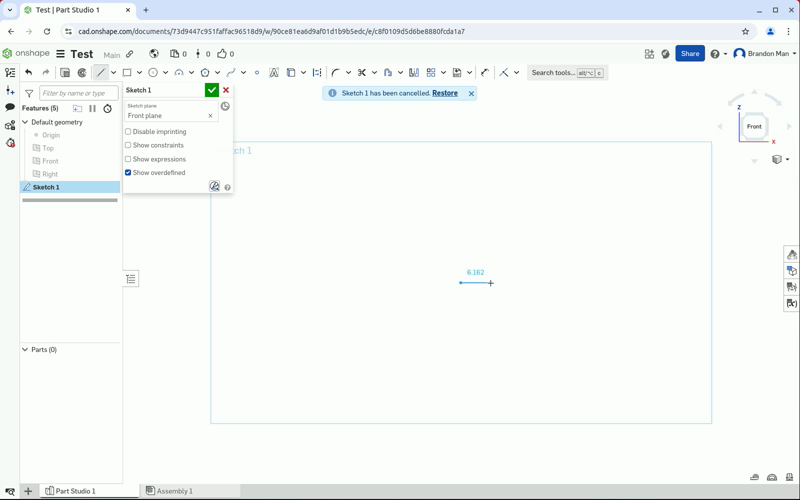
mouse_move(517, 282)
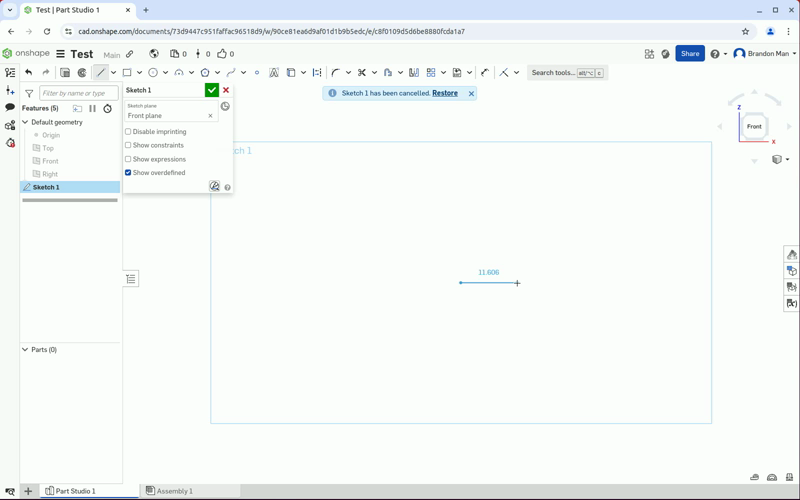
click(517, 282)
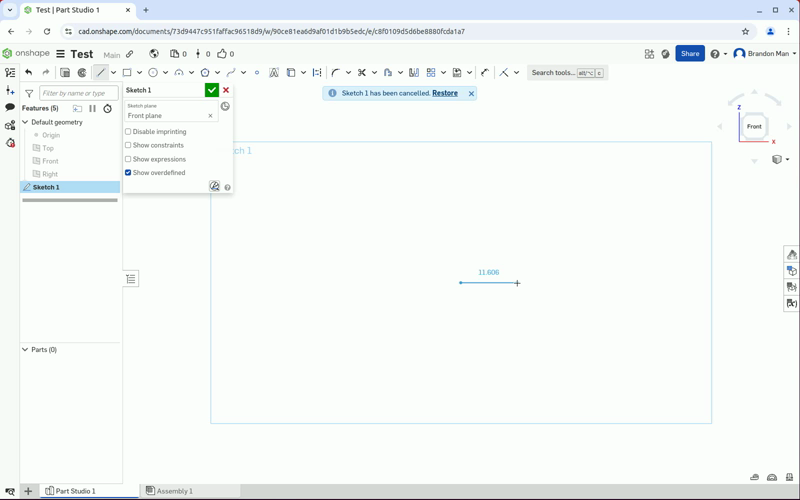
key_up(shift)
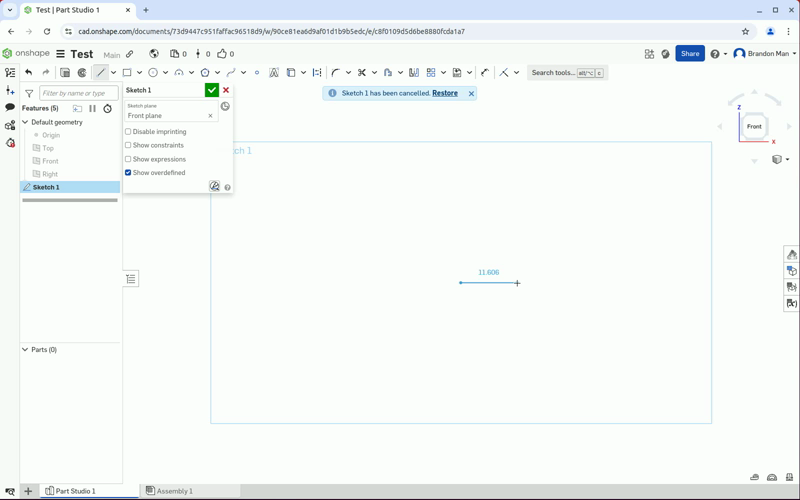
key_down(shift)
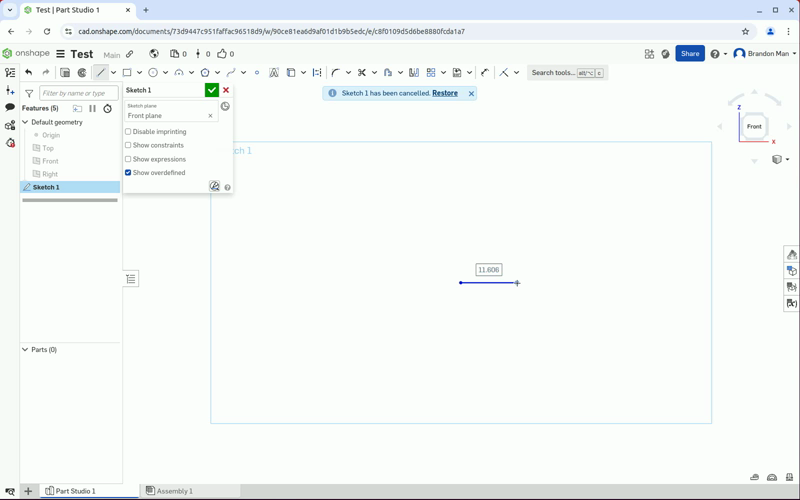
mouse_move(460, 207)
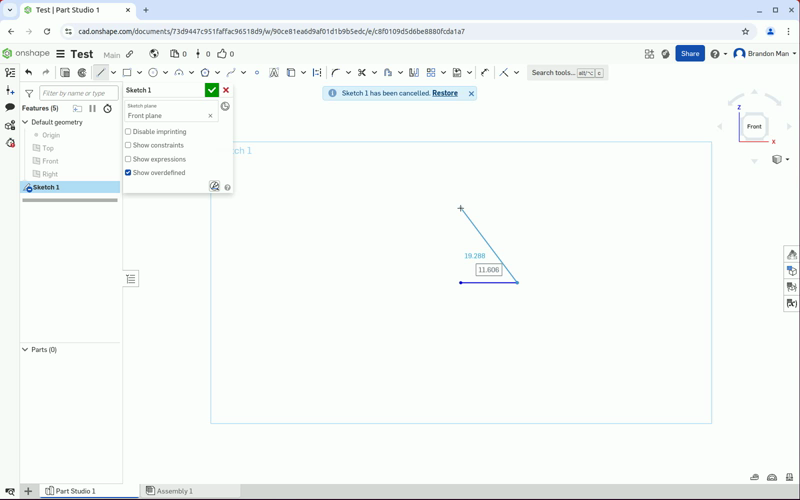
click(460, 207)
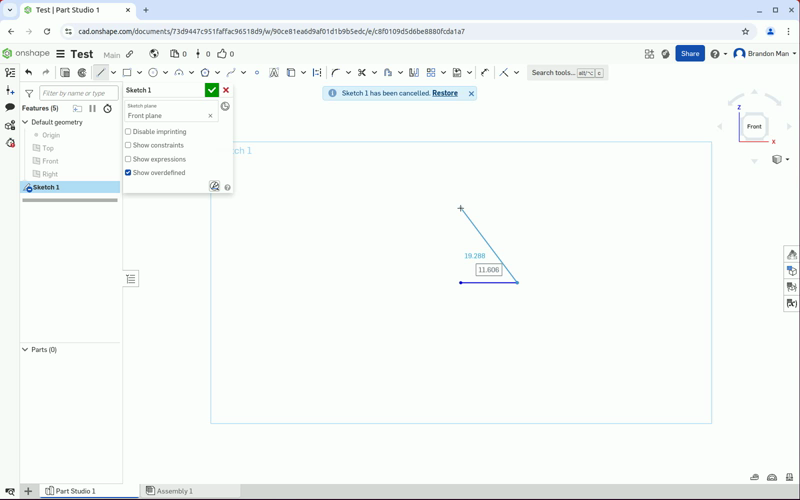
key_up(shift)
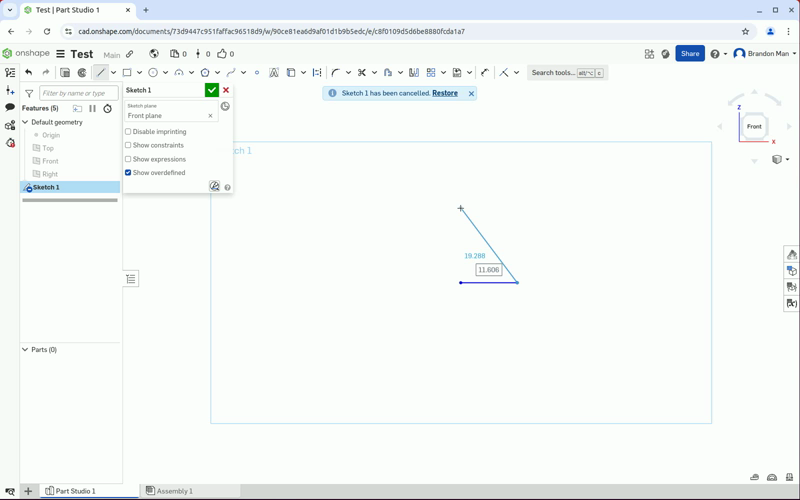
key_down(shift)
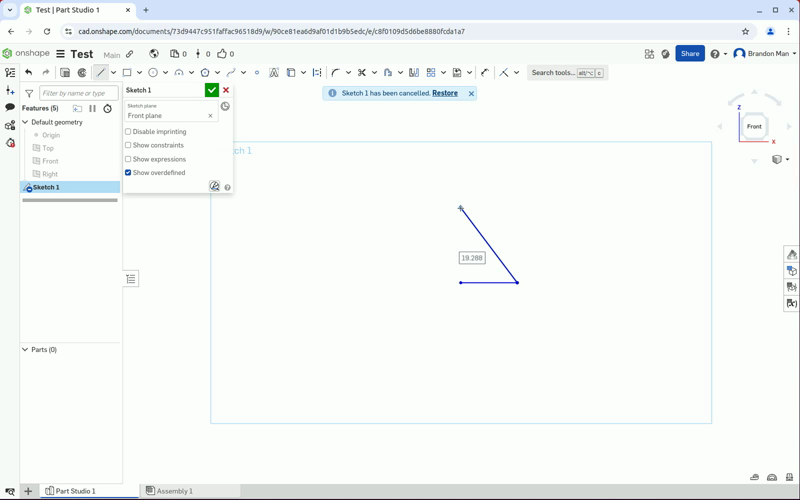
mouse_move(460, 282)
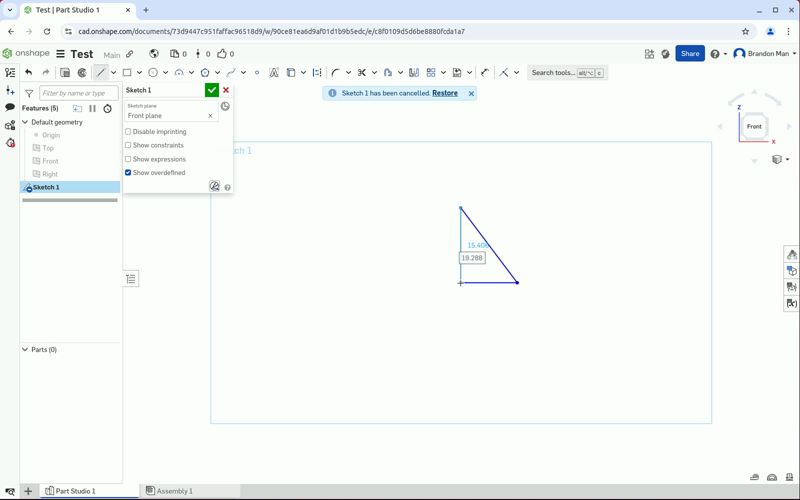
key_up(shift)
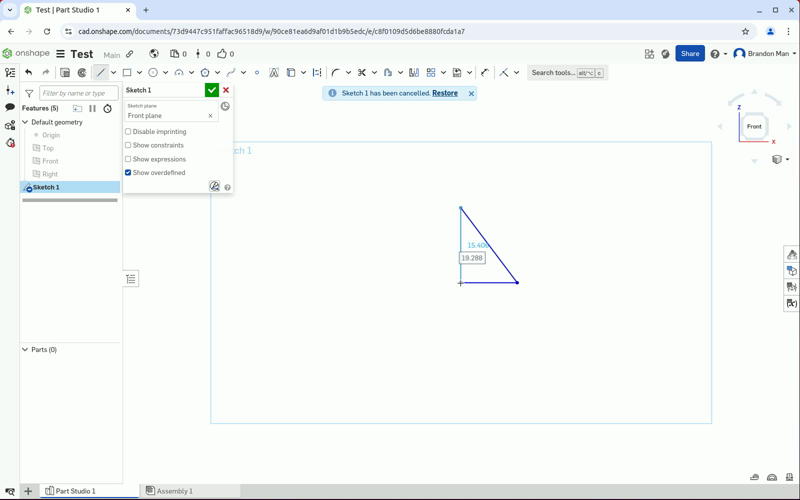
click(460, 282)
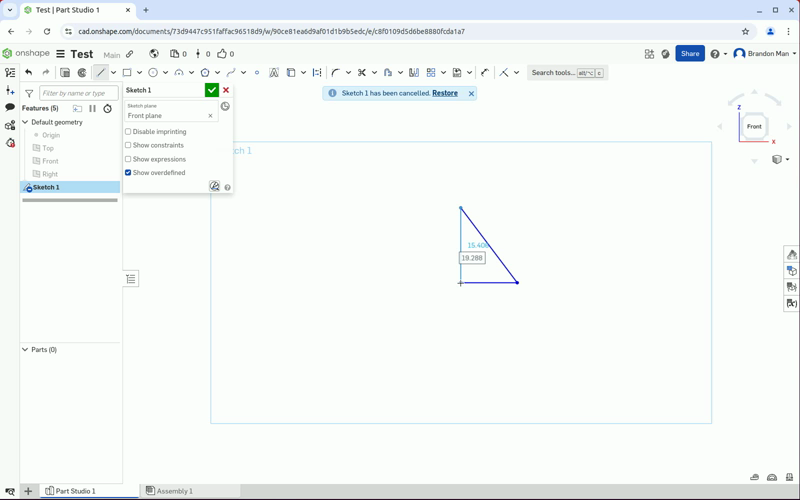
key(esc)
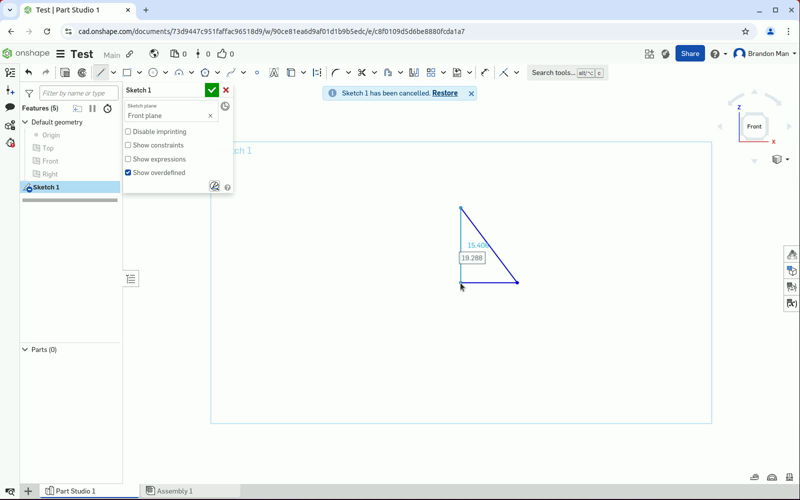
mouse_move(478, 266)
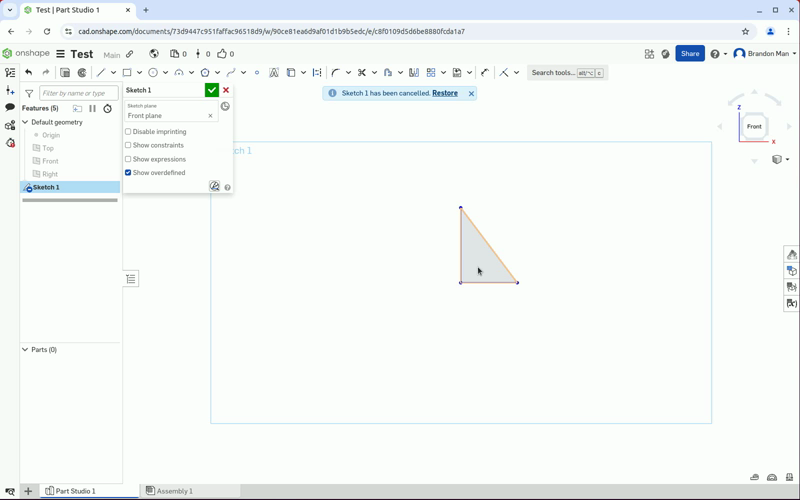
click(478, 266)
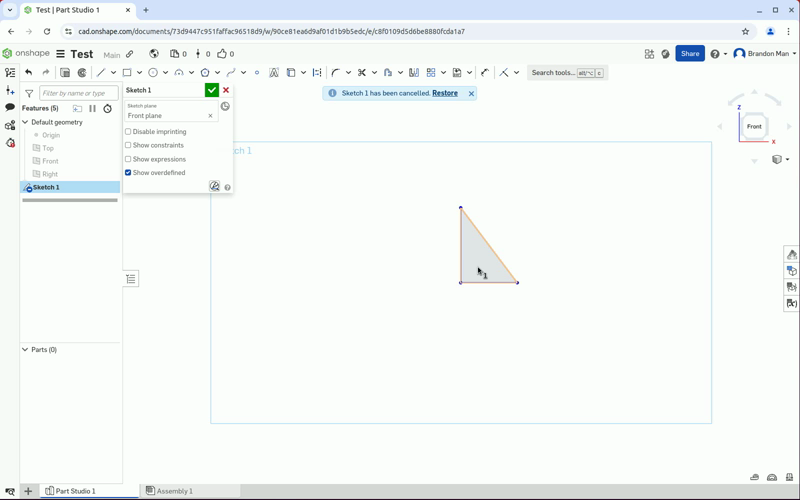
mouse_move(73, 352)
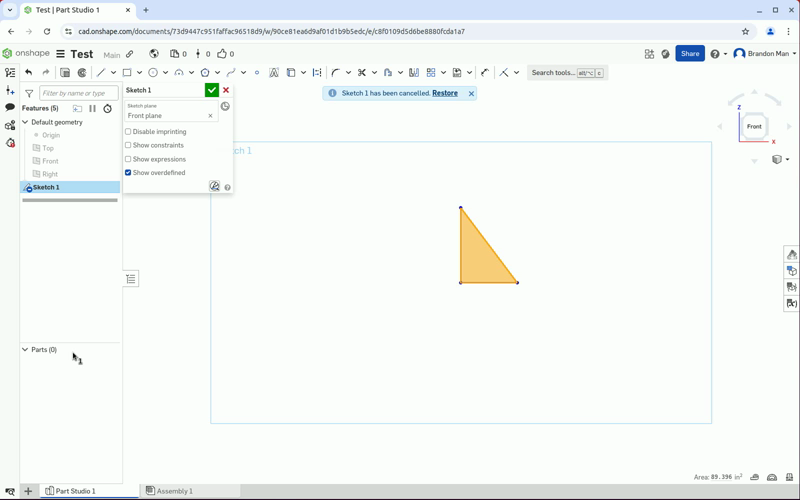
key(shift+y)
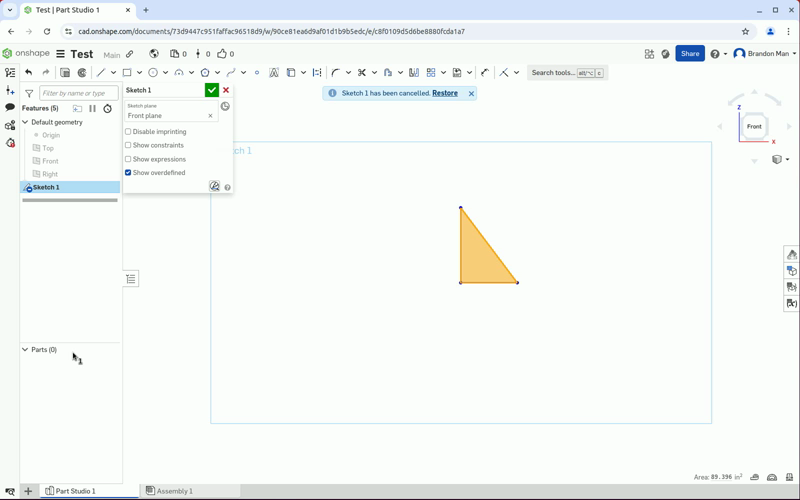
key(shift+e)
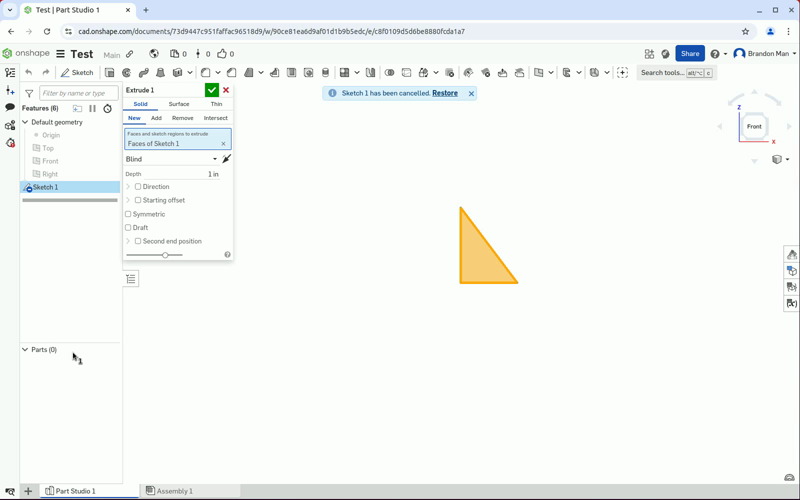
mouse_move(143, 106)
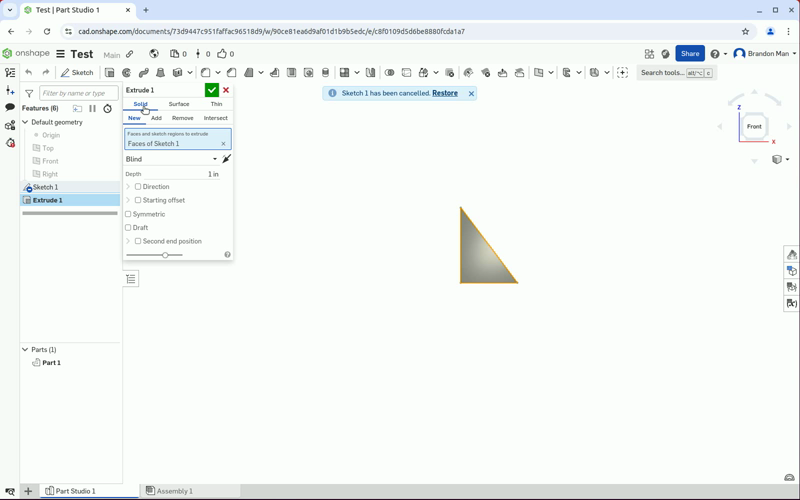
click(143, 106)
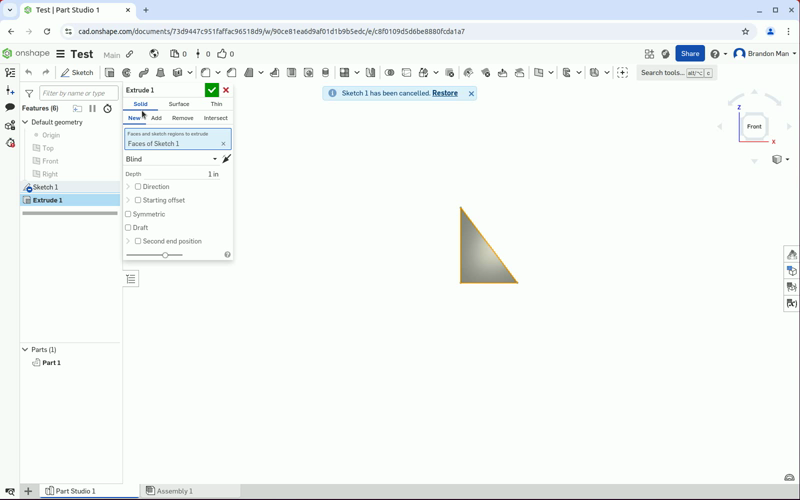
mouse_move(137, 120)
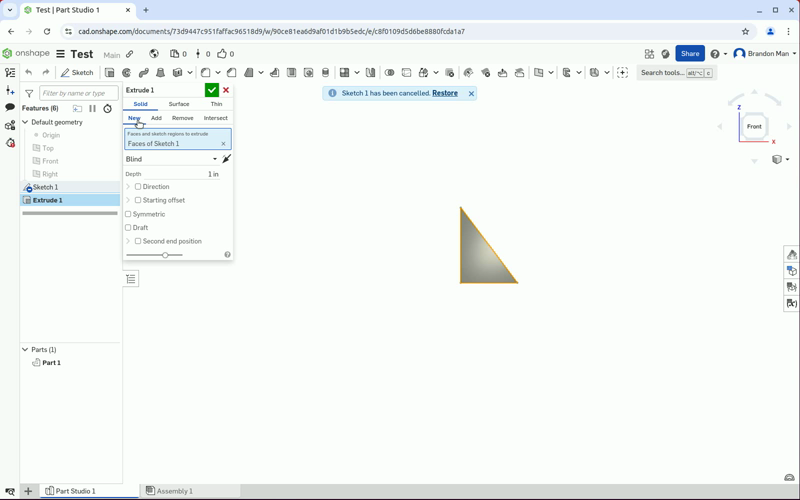
click(137, 120)
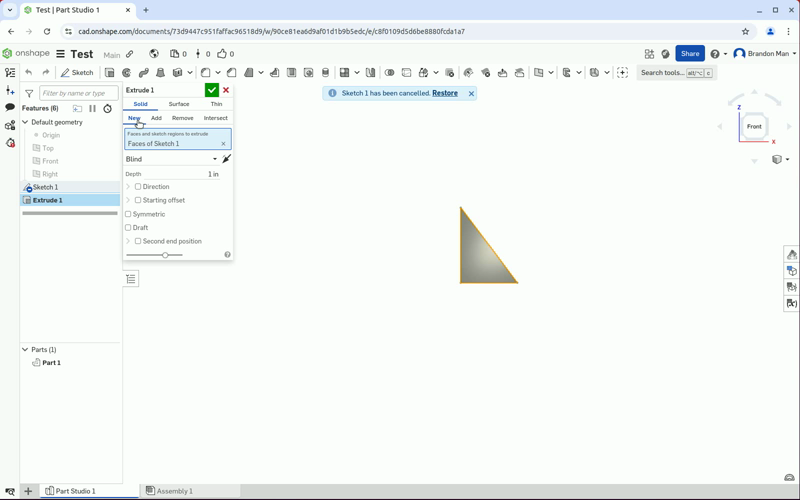
key(tab, 4)
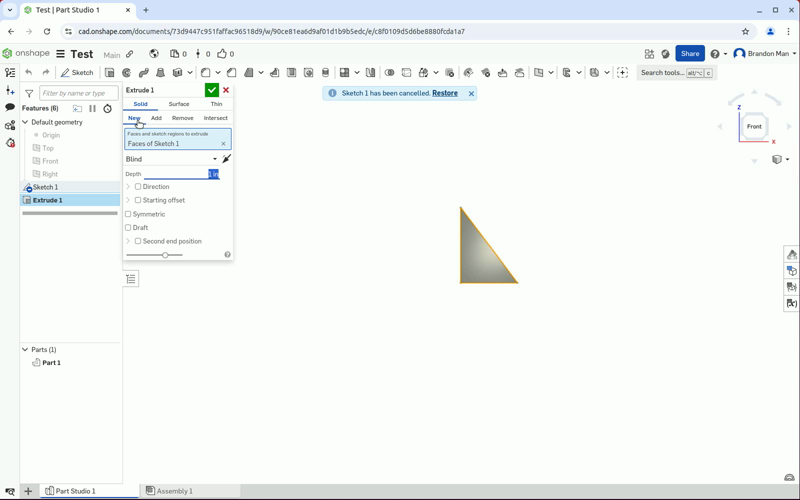
text(15.406)
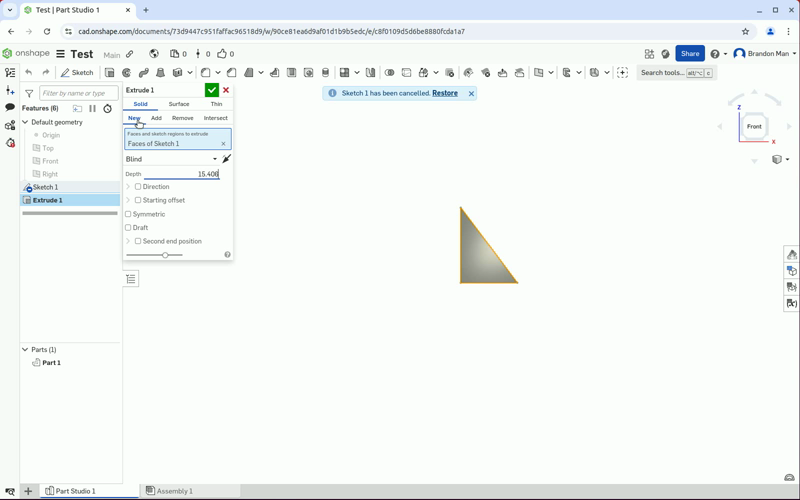
key(tab, 3)
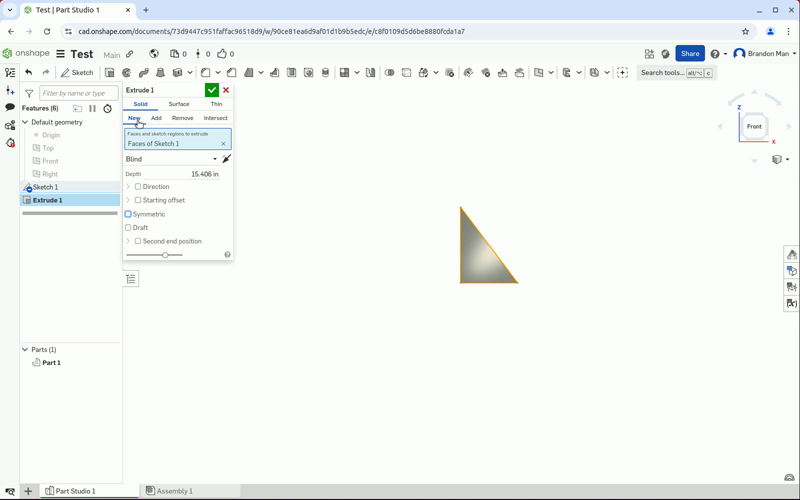
key(space)
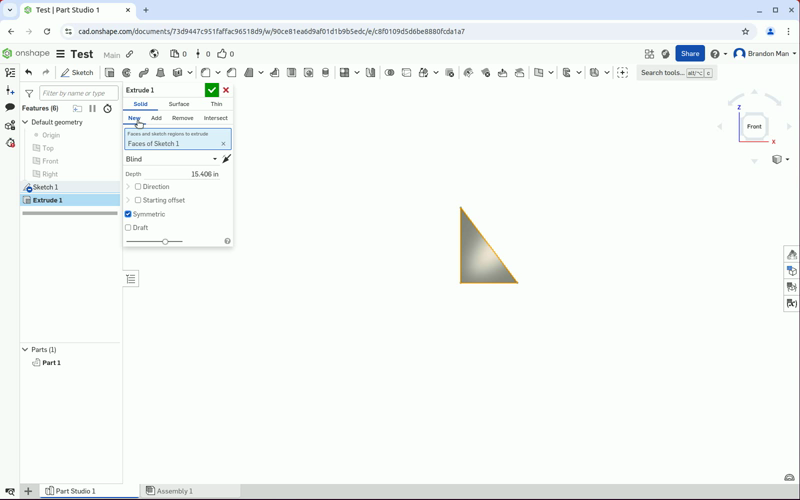
key(enter)
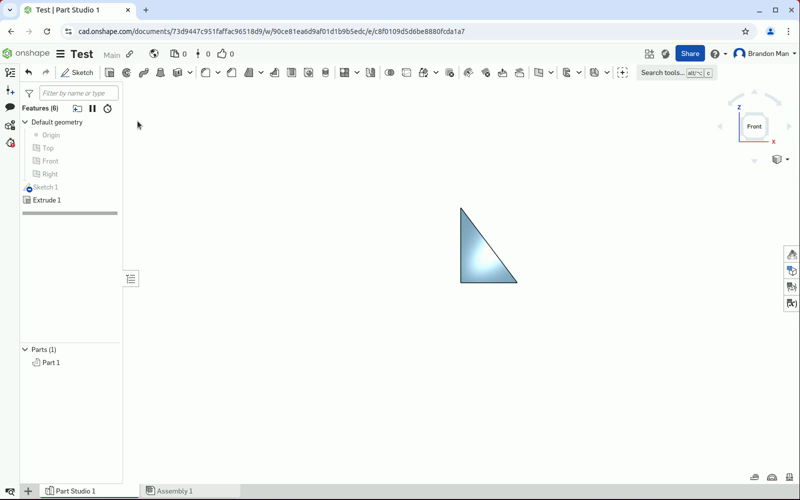
key(shift+h)
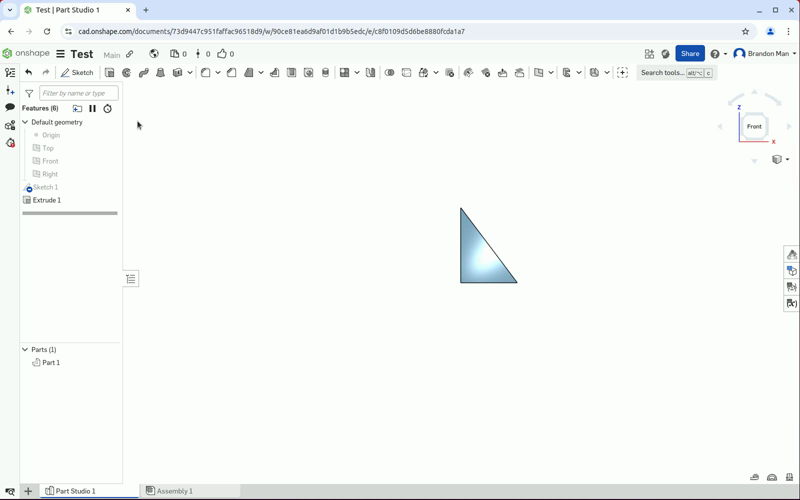
key(shift+h)
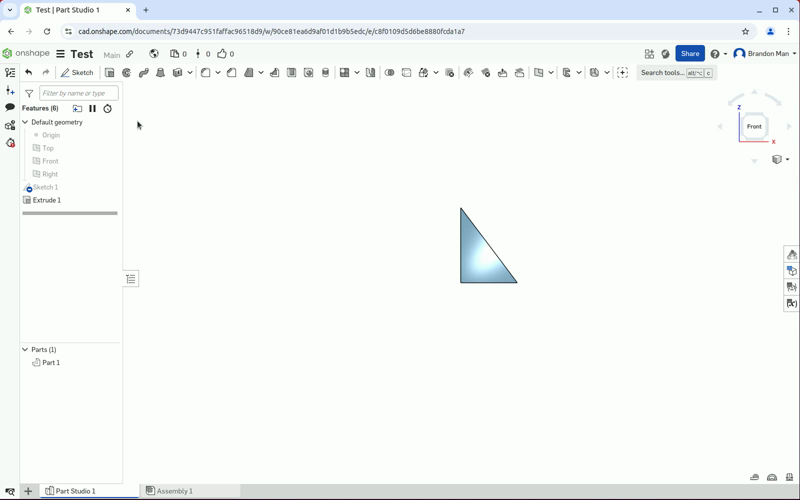
mouse_move(73, 189)
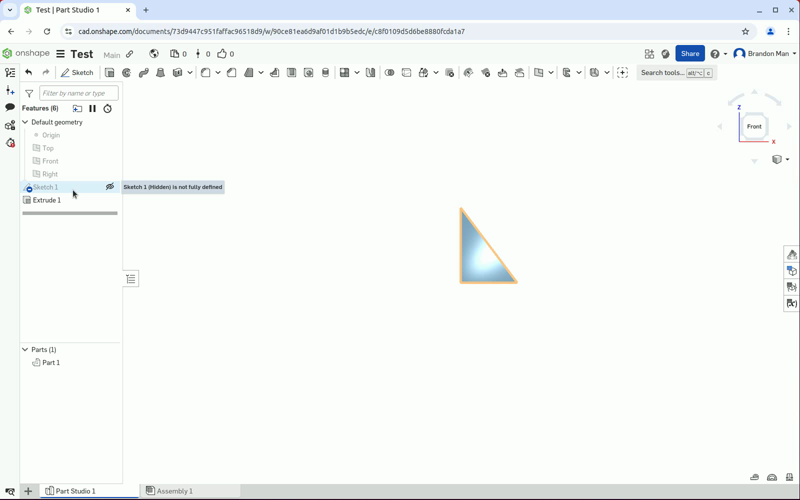
click(73, 189)
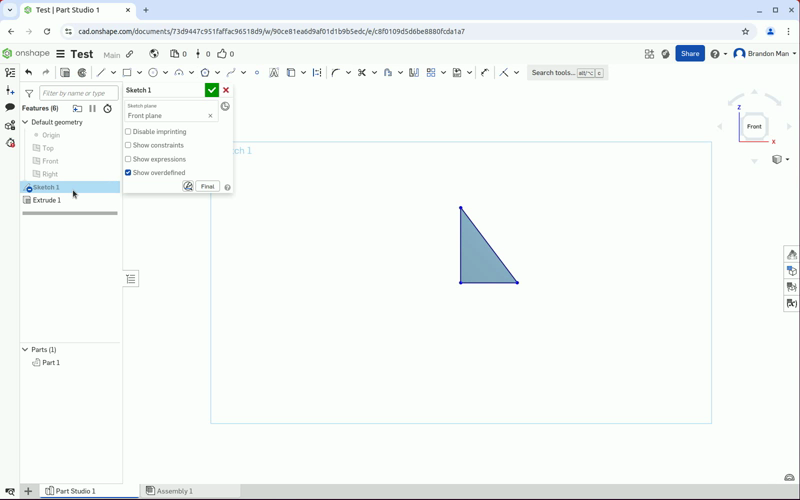
mouse_move(229, 92)
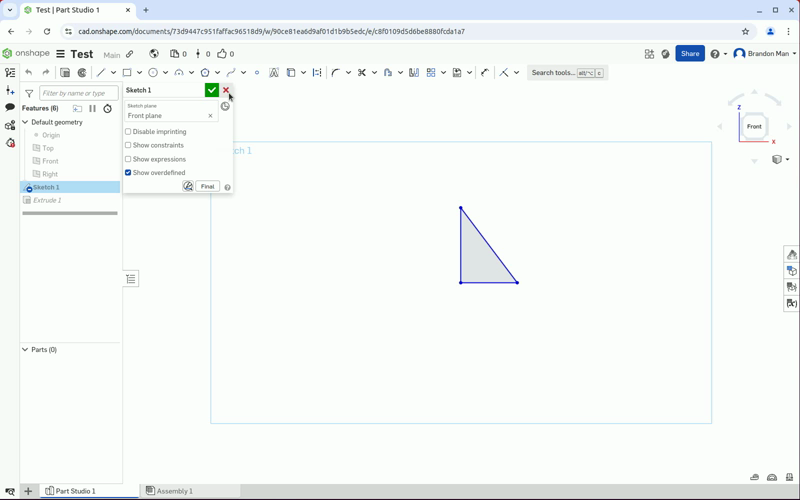
click(229, 92)
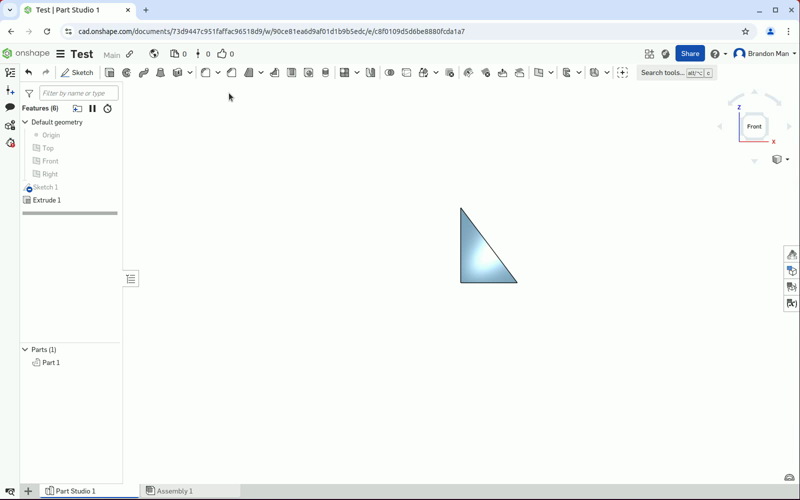
mouse_move(73, 352)
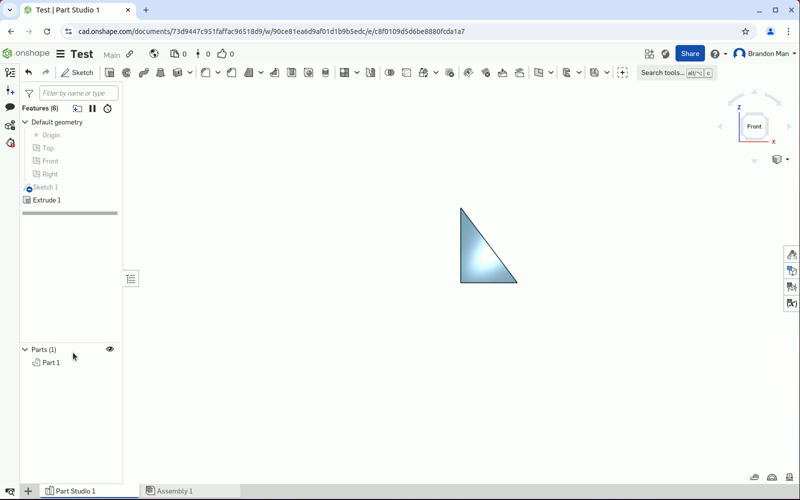
key(y)
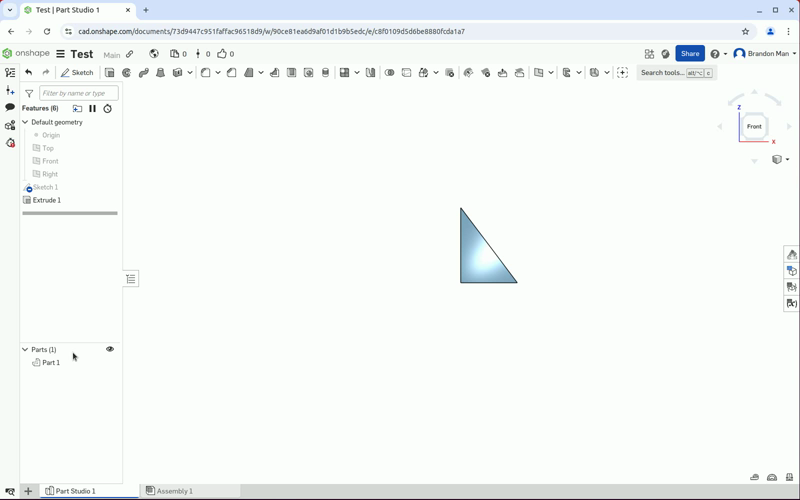
key(shift+p)
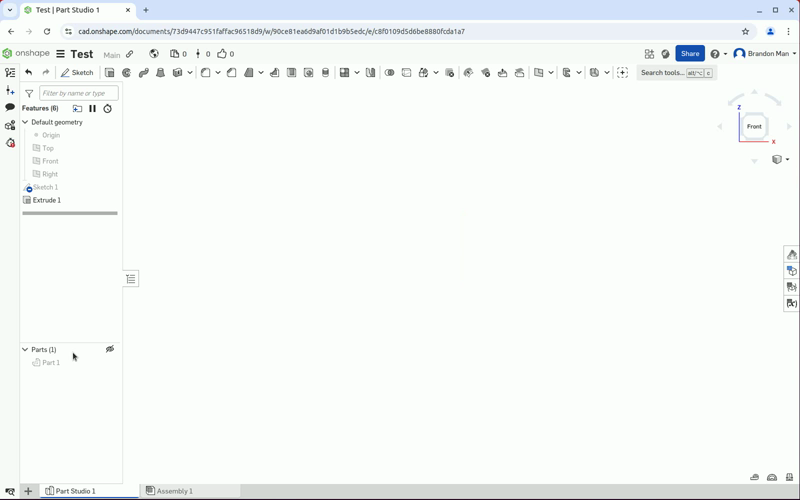
key(space)
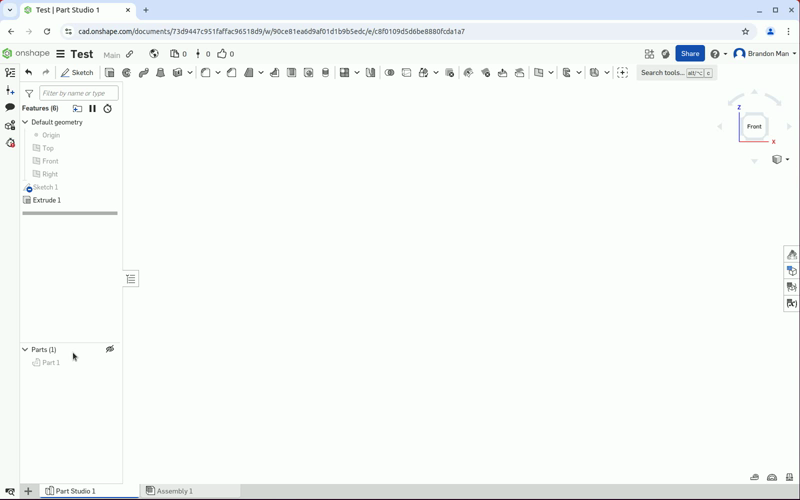
key_down(shift)
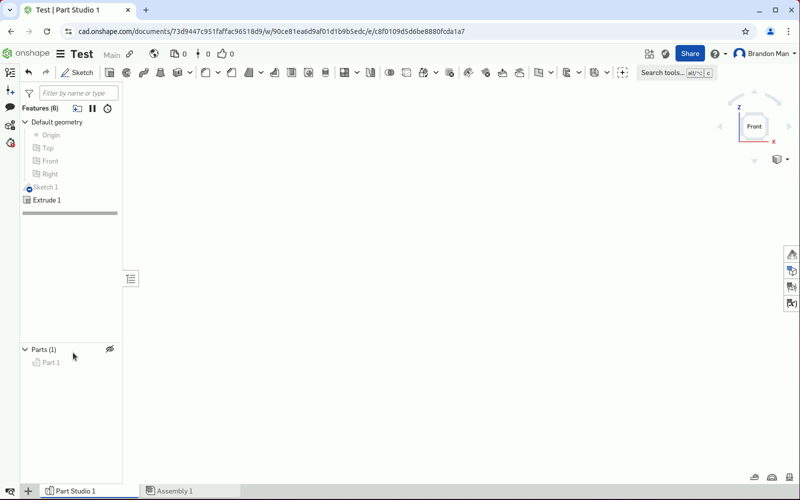
key(left)
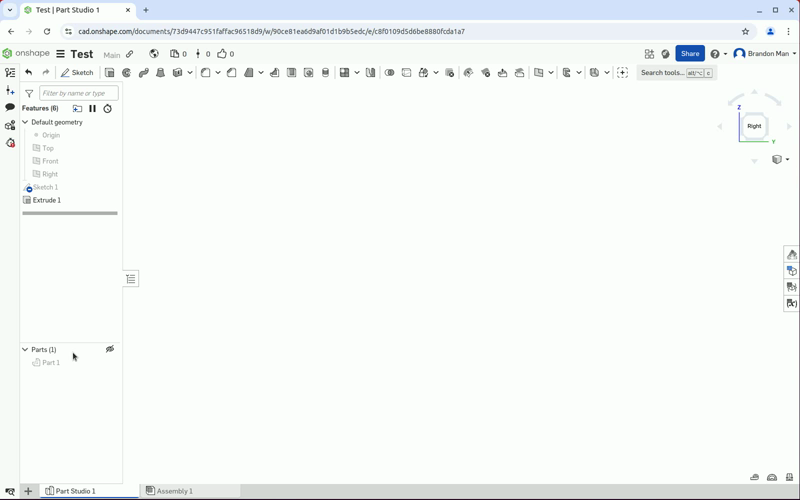
key_up(shift)
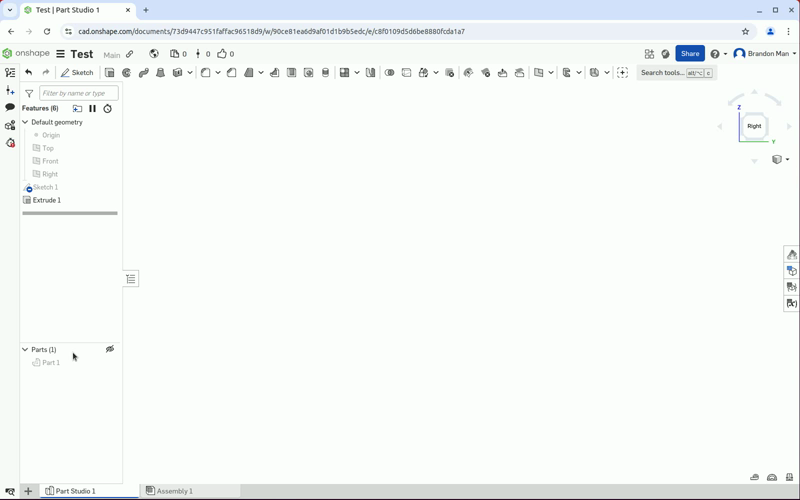
mouse_move(73, 352)
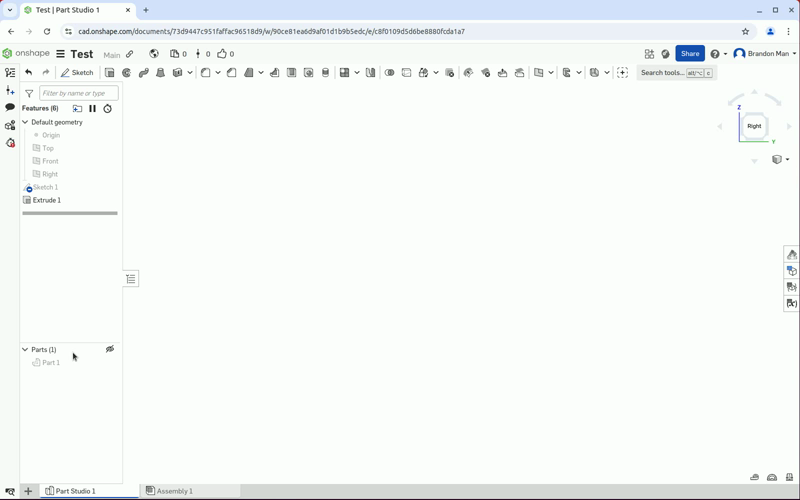
key(shift+y)
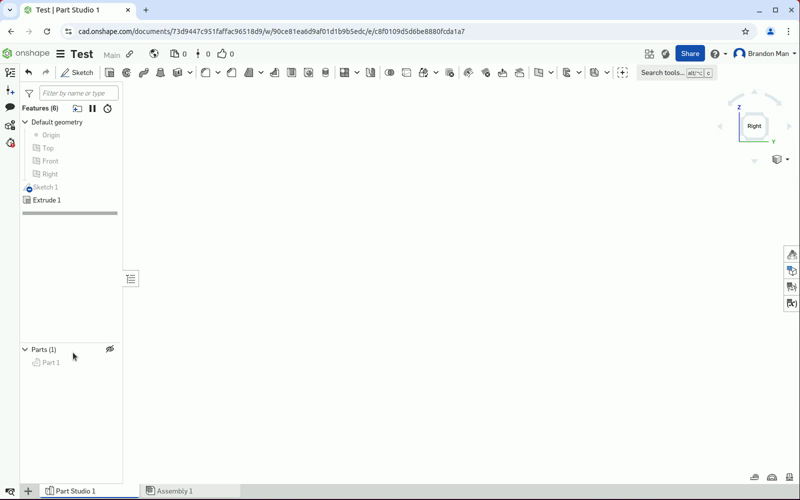
key(shift+s)
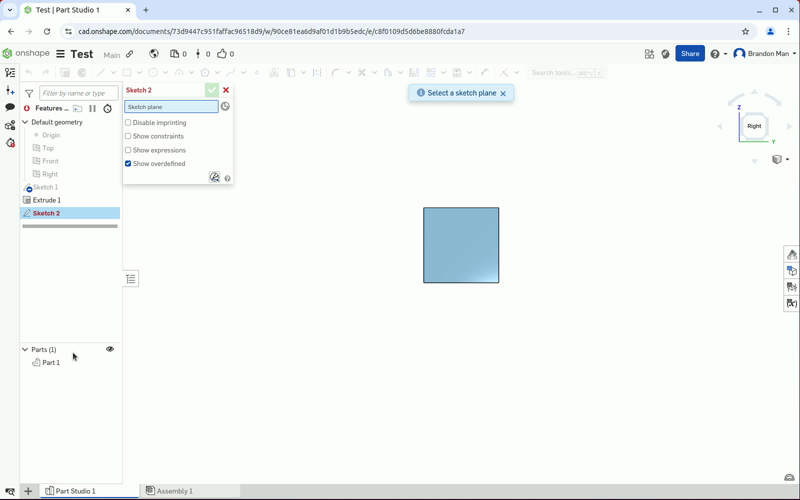
mouse_move(73, 176)
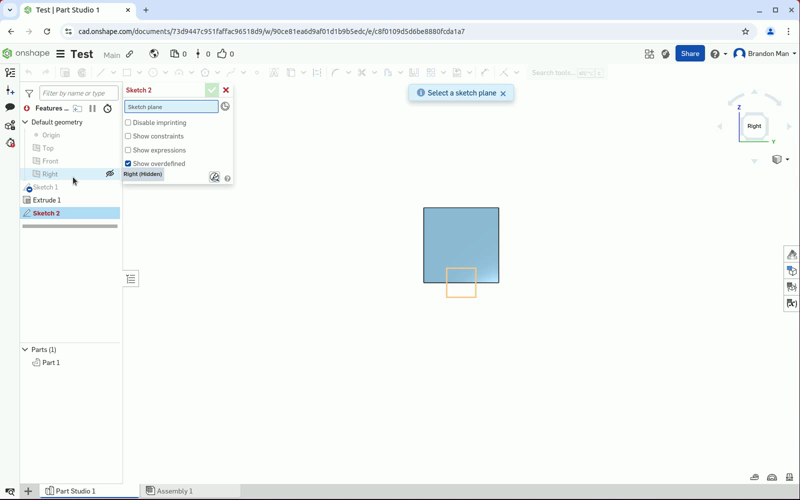
click(73, 176)
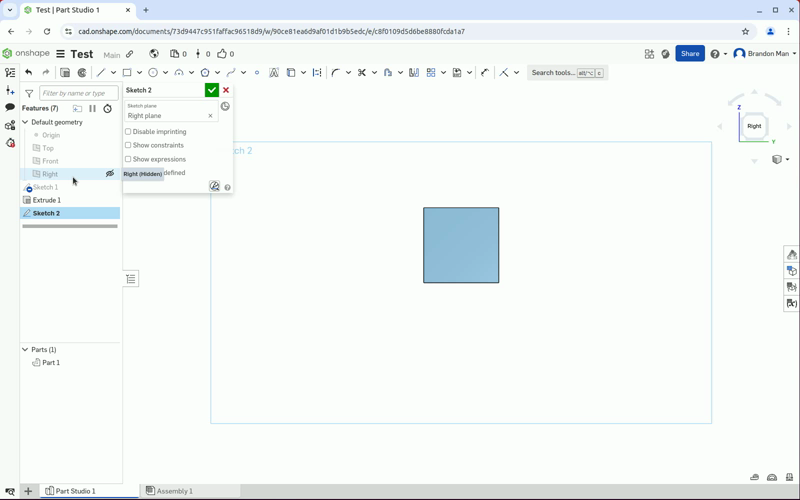
mouse_move(73, 352)
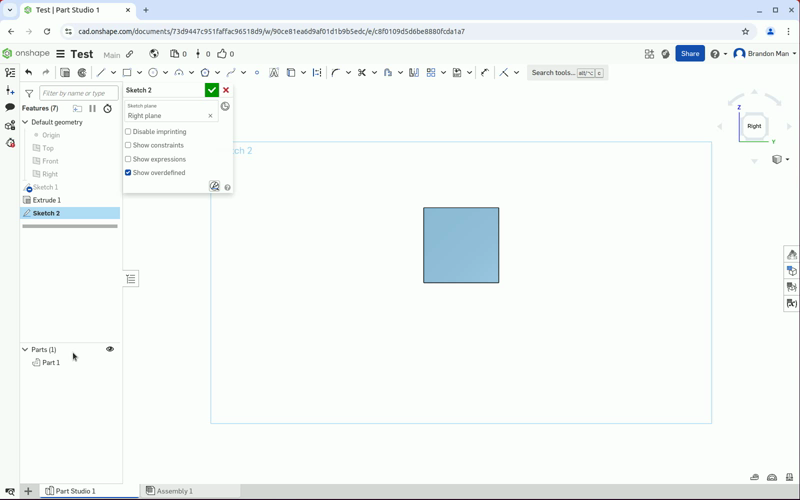
key(y)
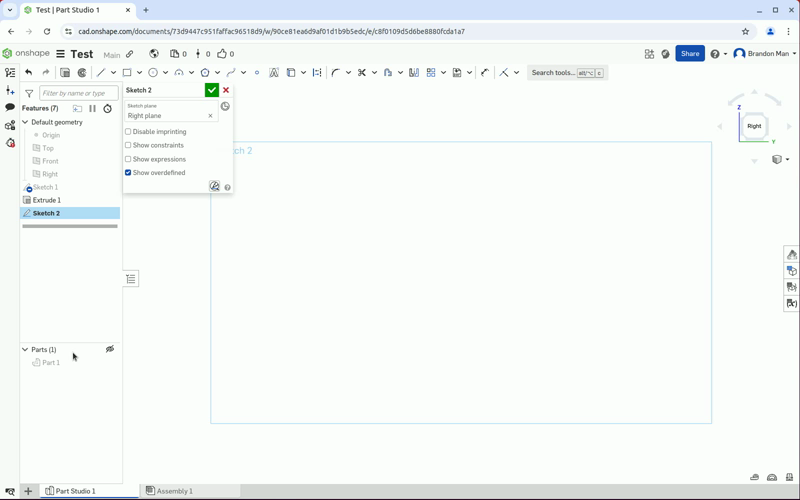
key(a)
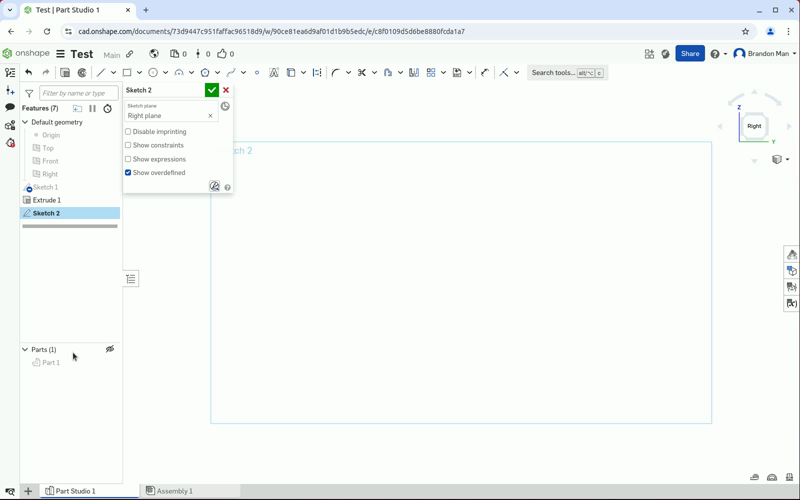
key_down(shift)
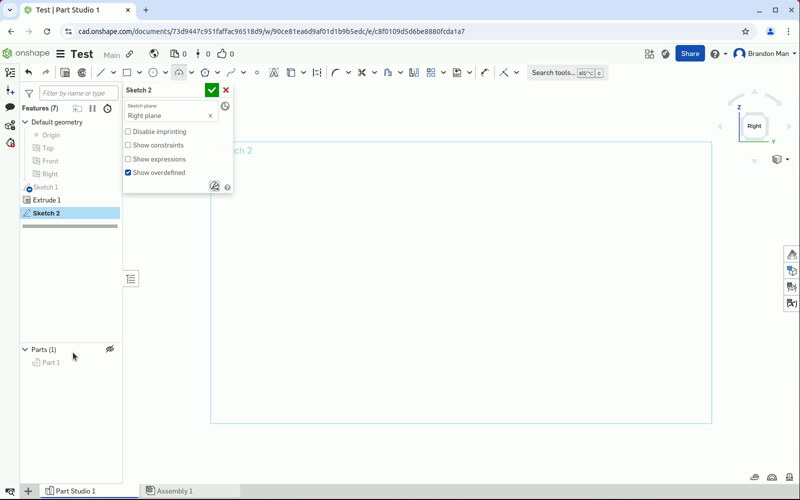
mouse_move(423, 282)
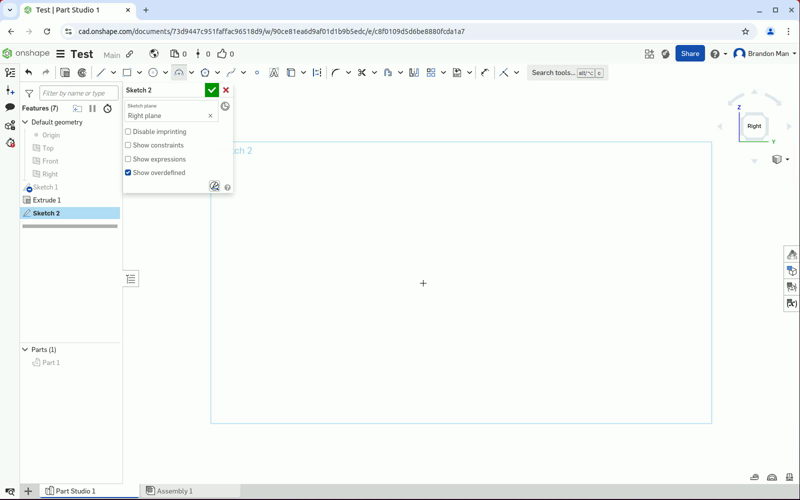
click(423, 282)
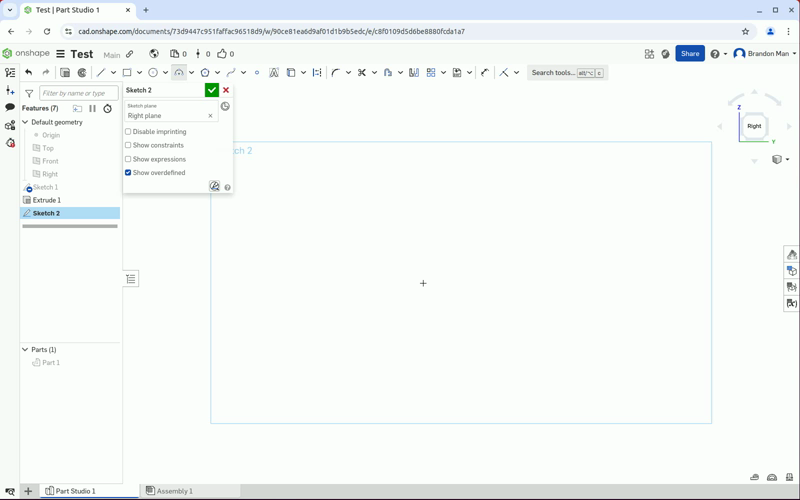
key_up(shift)
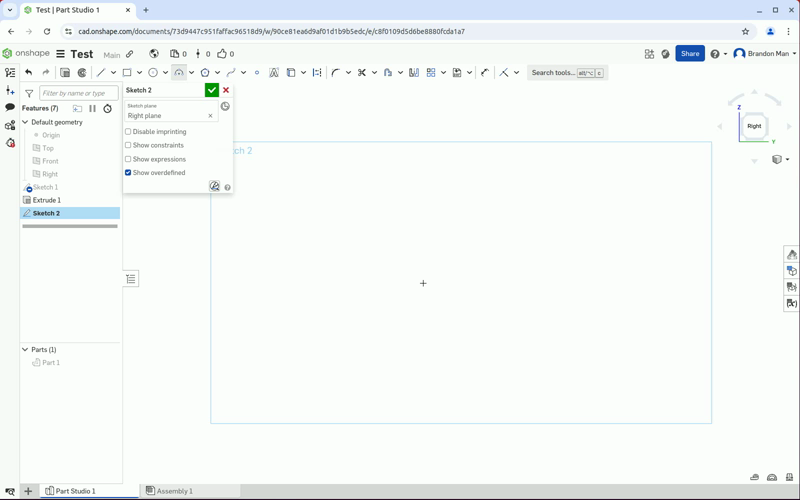
key_down(shift)
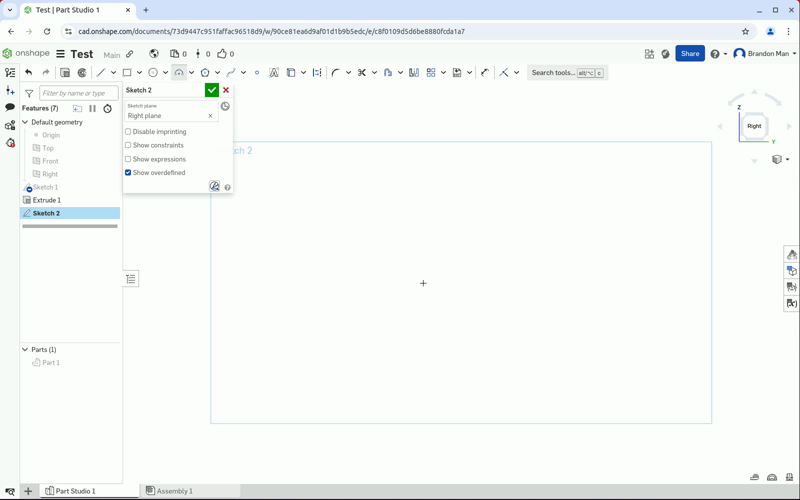
mouse_move(442, 250)
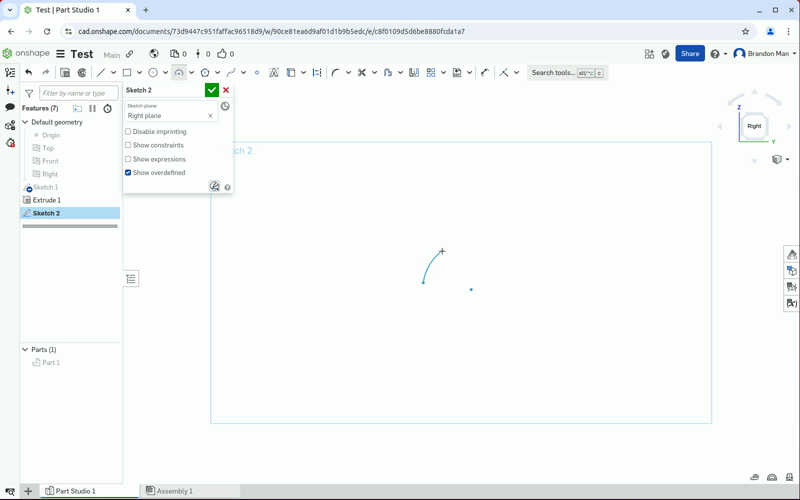
click(442, 250)
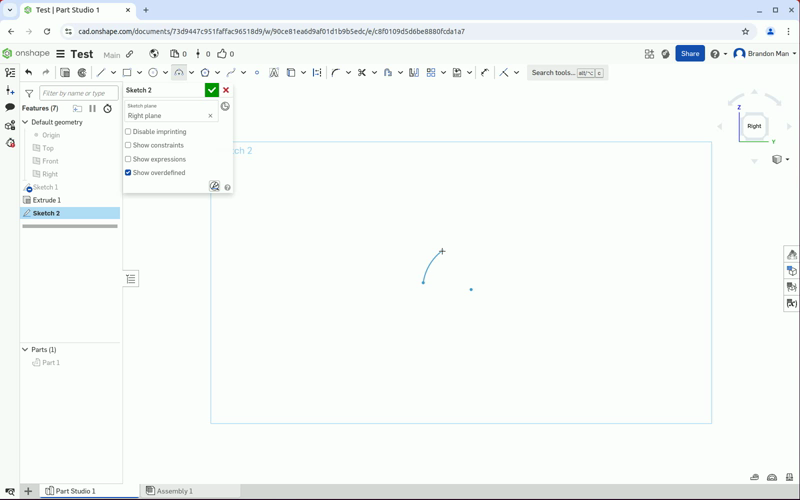
mouse_move(428, 264)
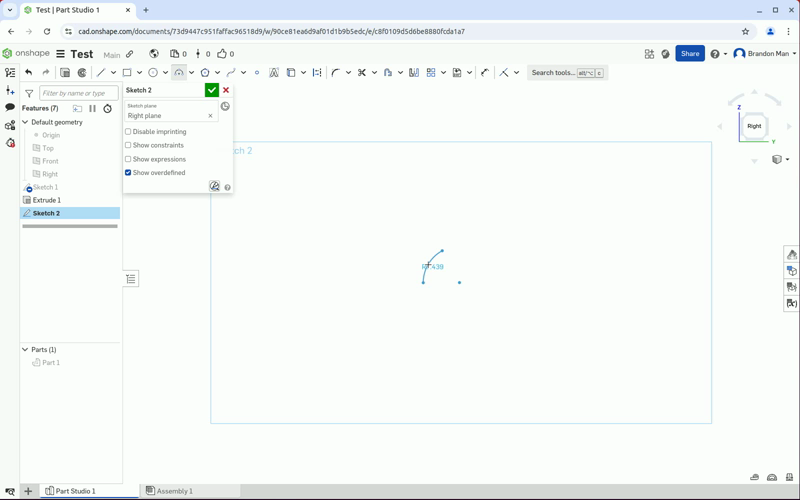
click(428, 264)
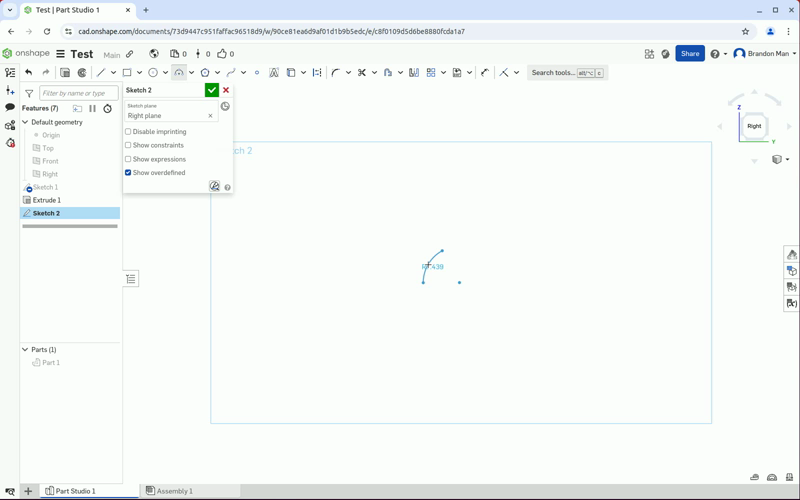
key_up(shift)
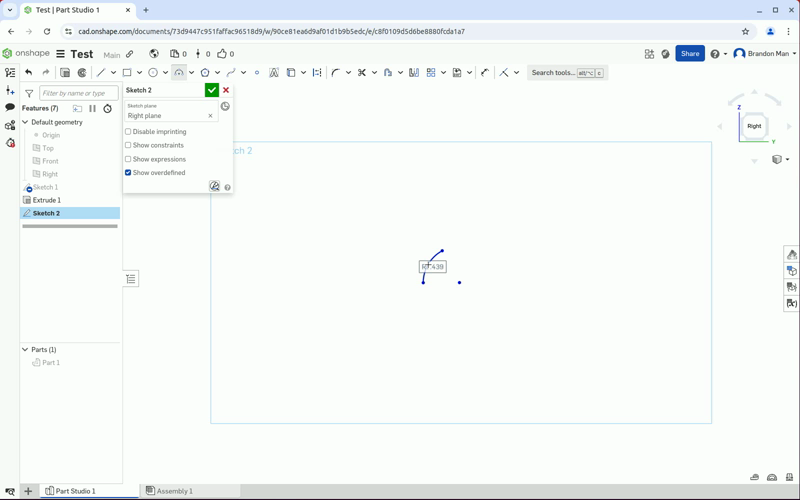
key(esc)
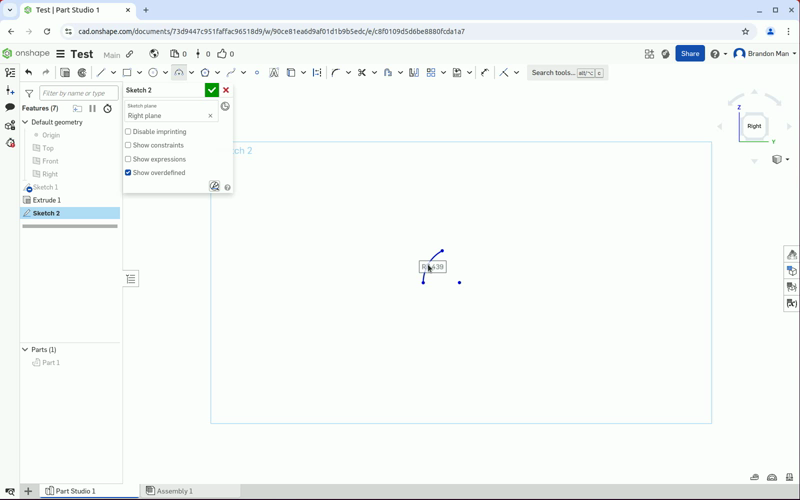
key(l)
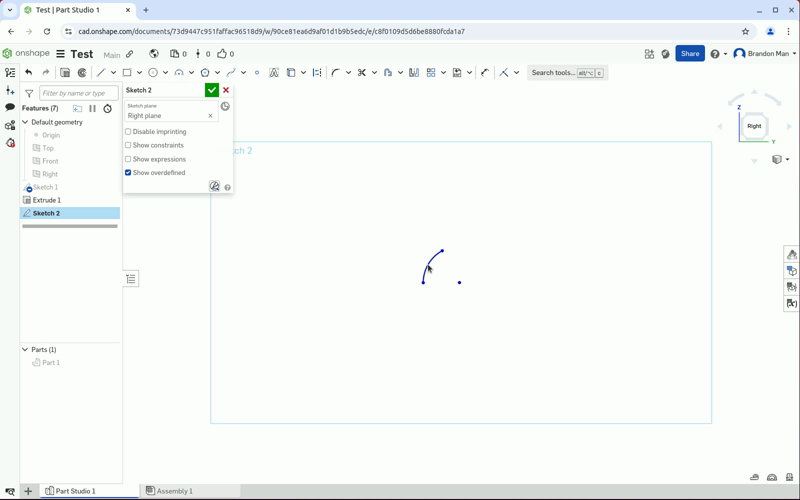
mouse_move(442, 250)
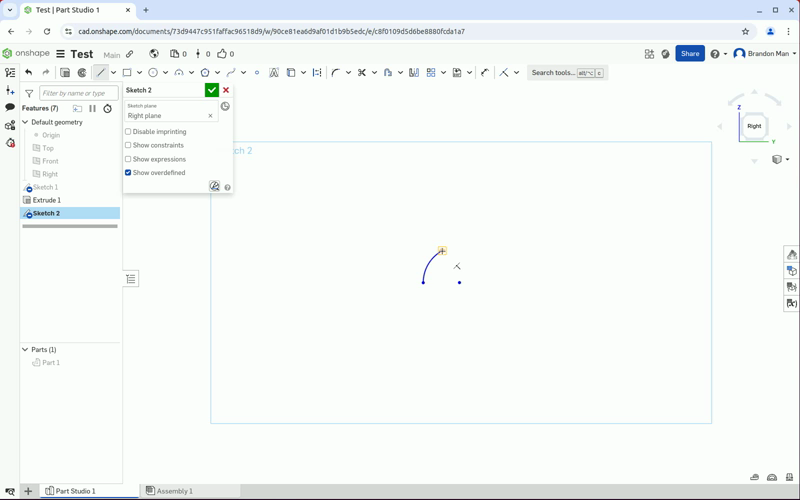
click(442, 250)
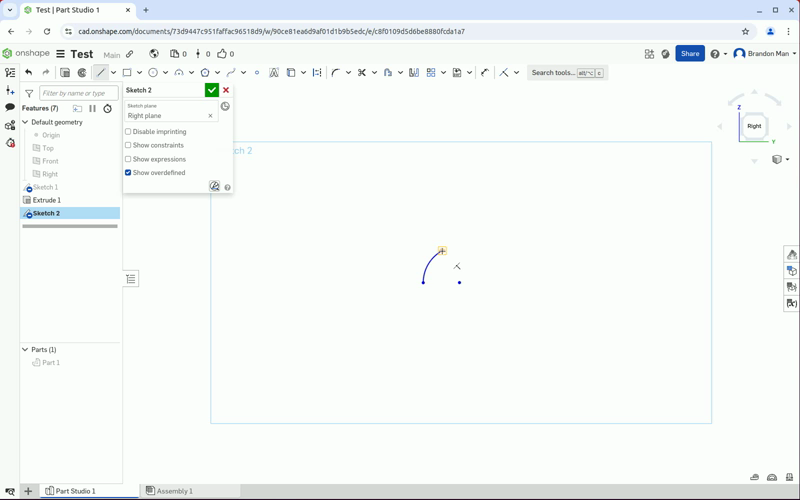
key_down(shift)
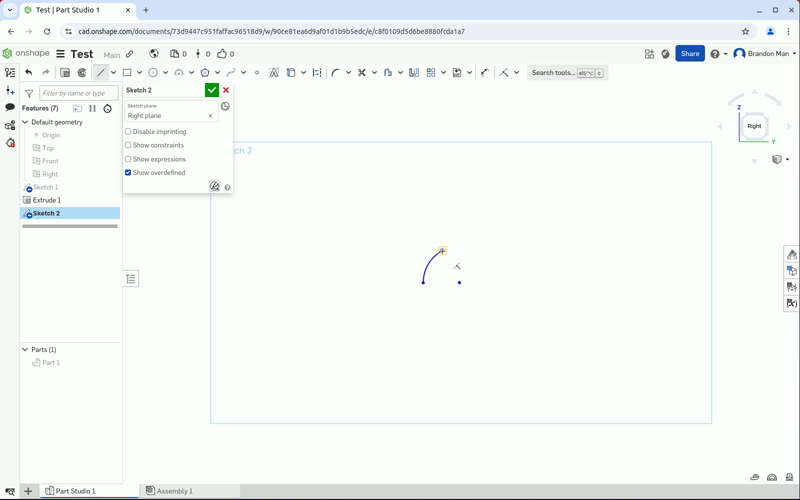
mouse_move(472, 250)
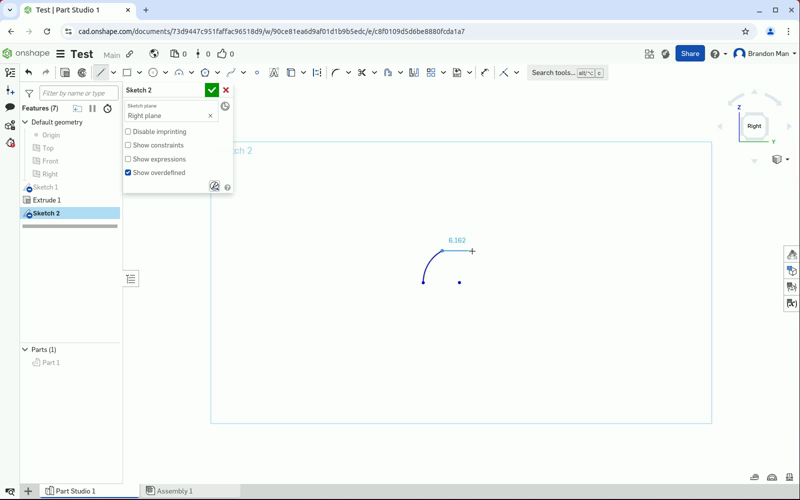
mouse_move(442, 226)
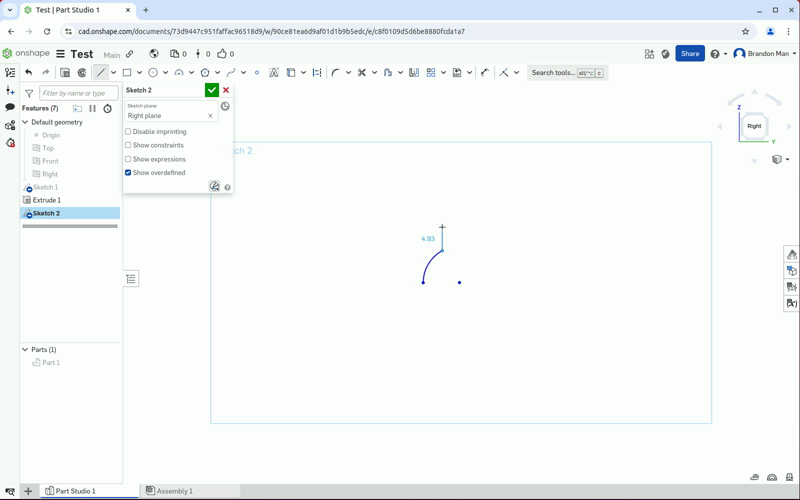
click(442, 226)
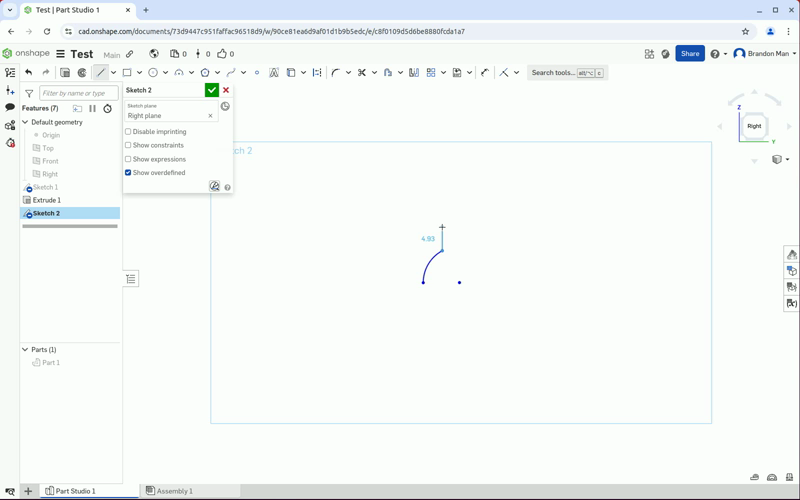
key_up(shift)
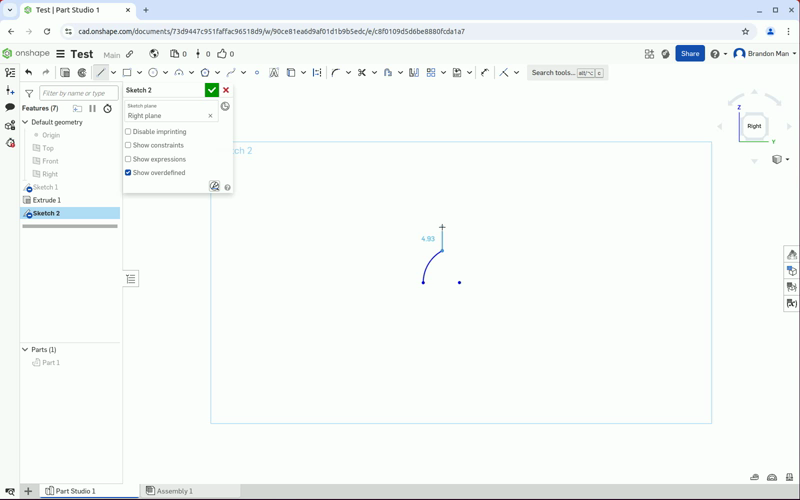
key_down(shift)
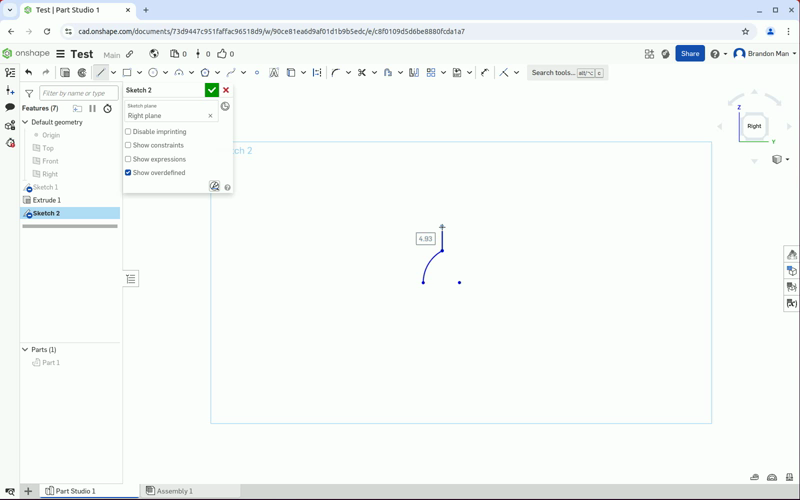
mouse_move(472, 226)
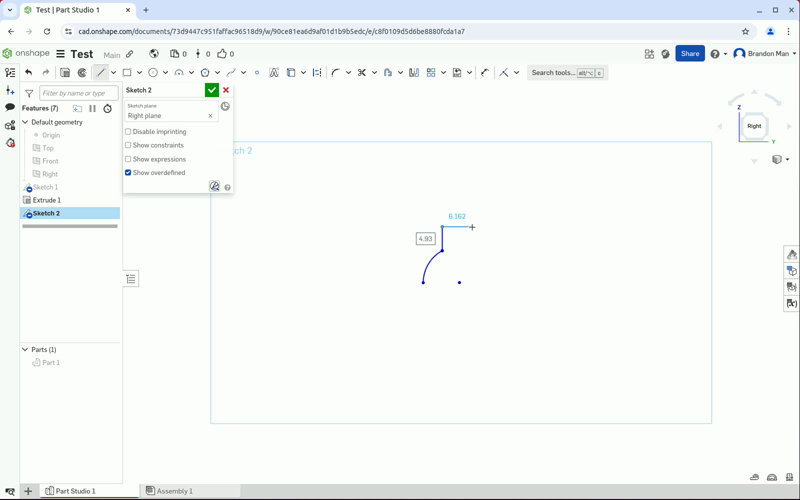
mouse_move(479, 226)
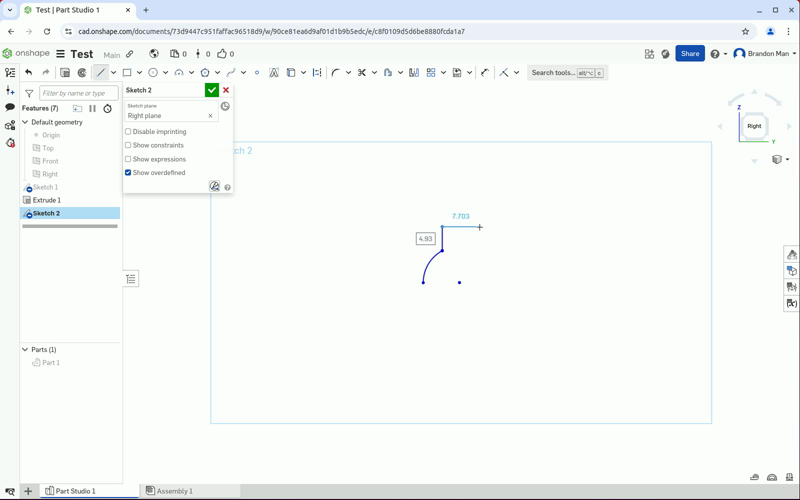
click(479, 226)
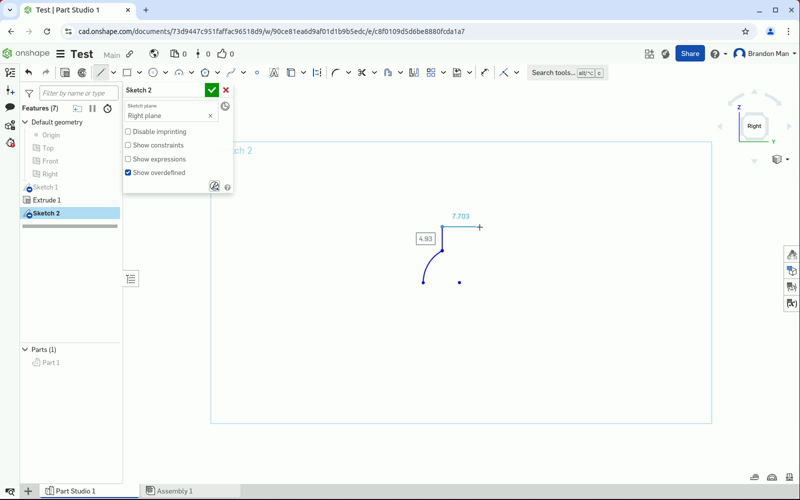
key_up(shift)
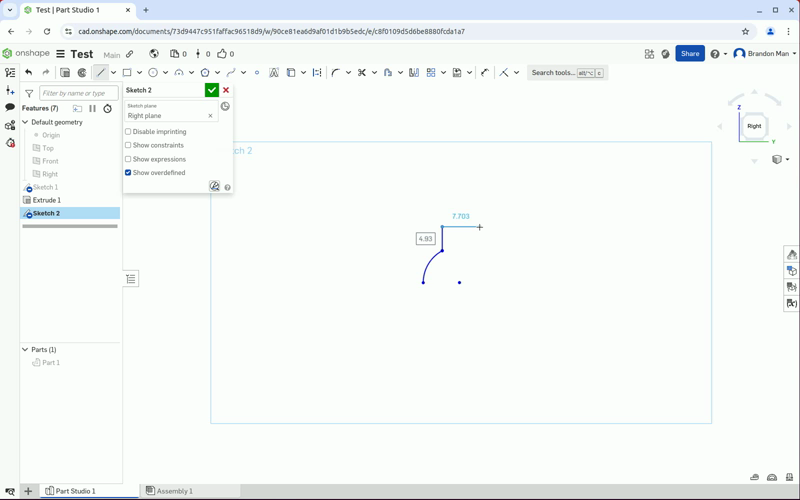
key_down(shift)
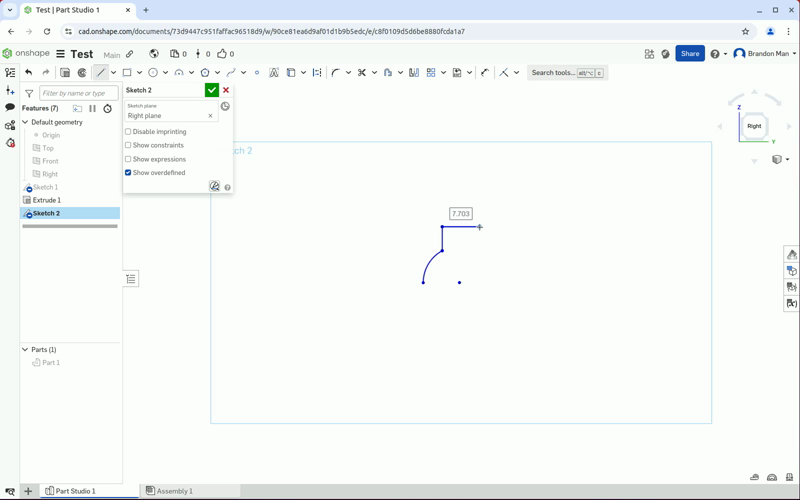
mouse_move(509, 226)
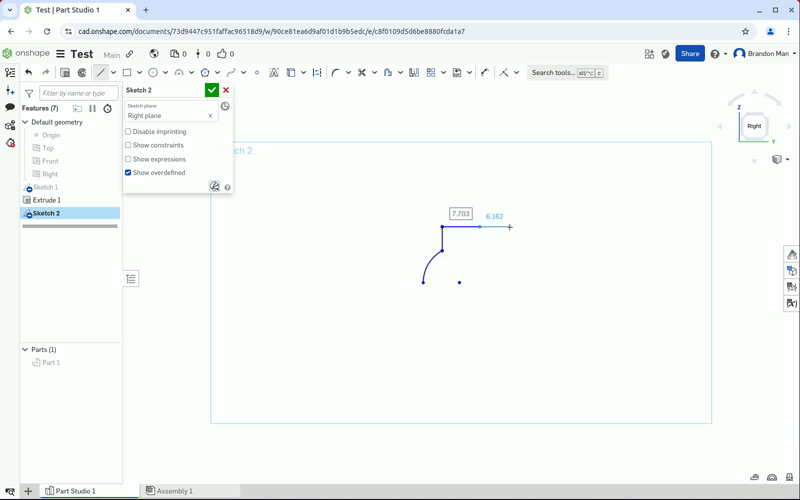
mouse_move(479, 207)
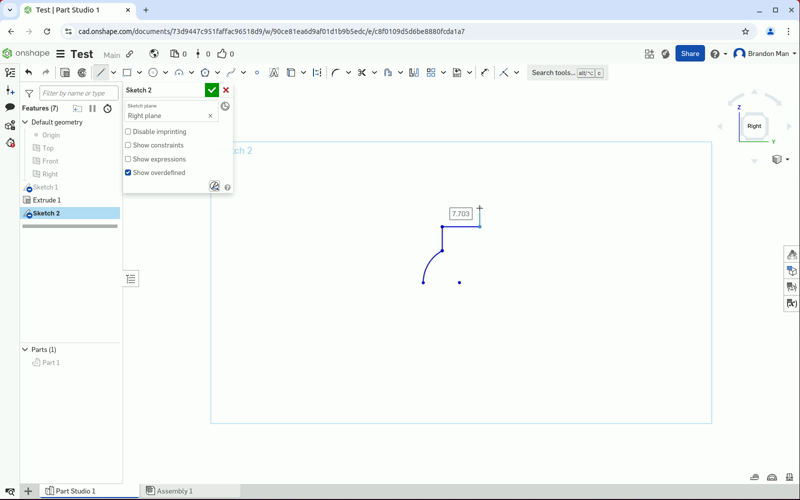
click(479, 207)
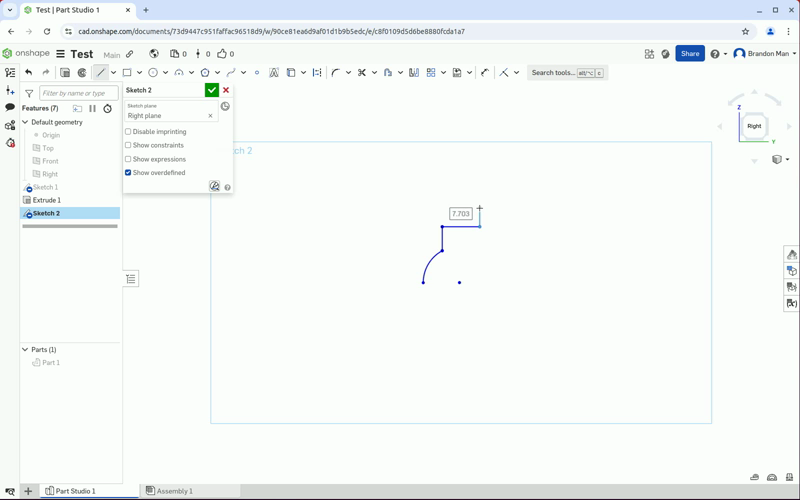
key_up(shift)
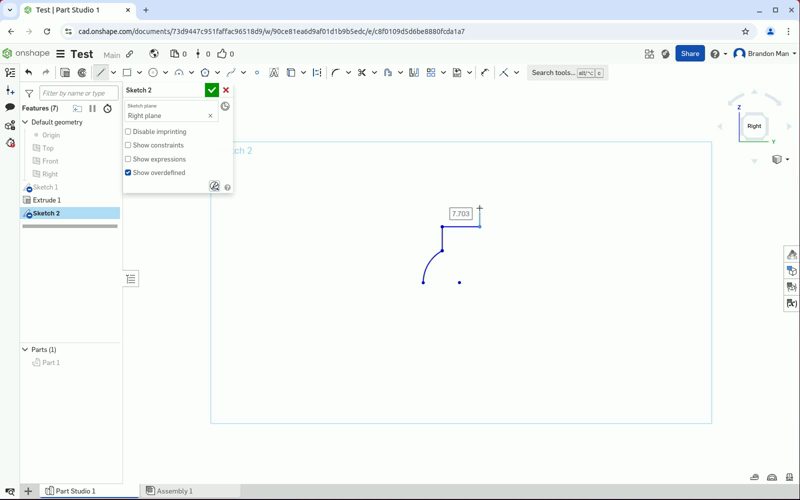
key_down(shift)
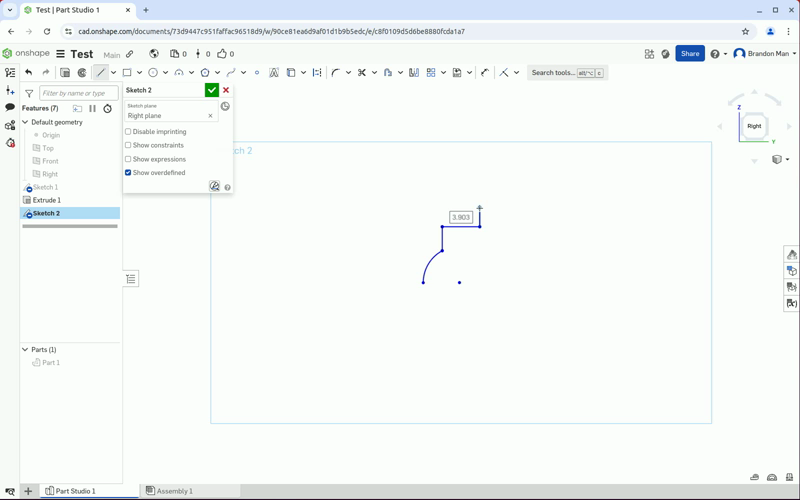
mouse_move(509, 207)
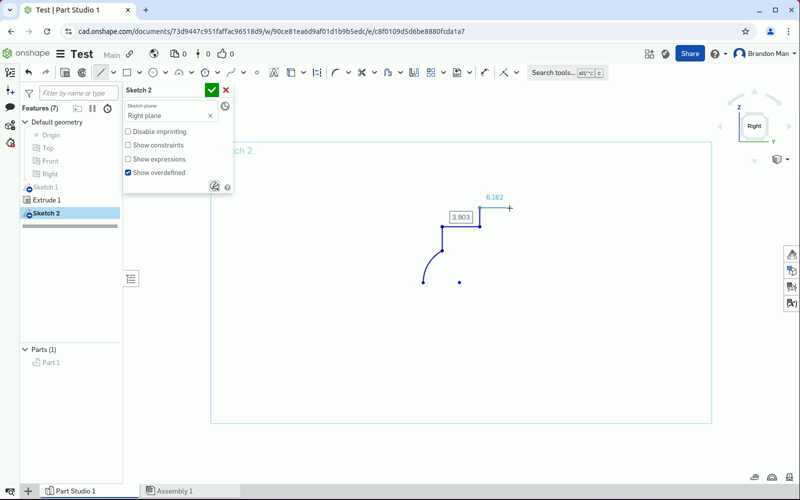
mouse_move(423, 207)
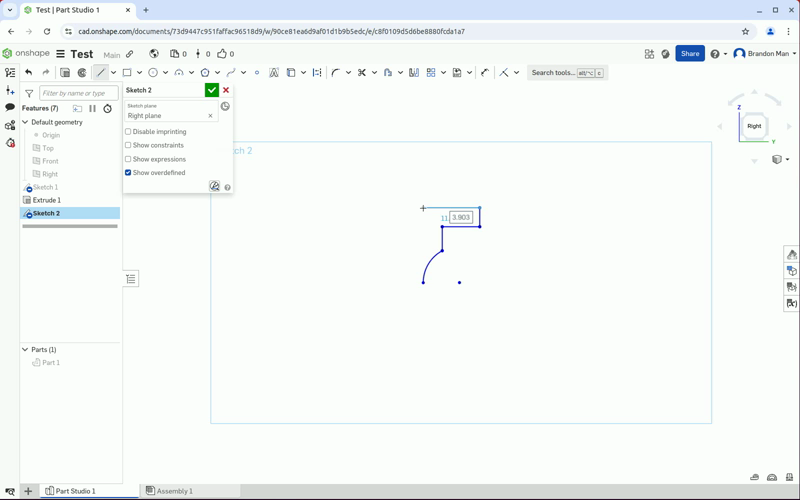
click(423, 207)
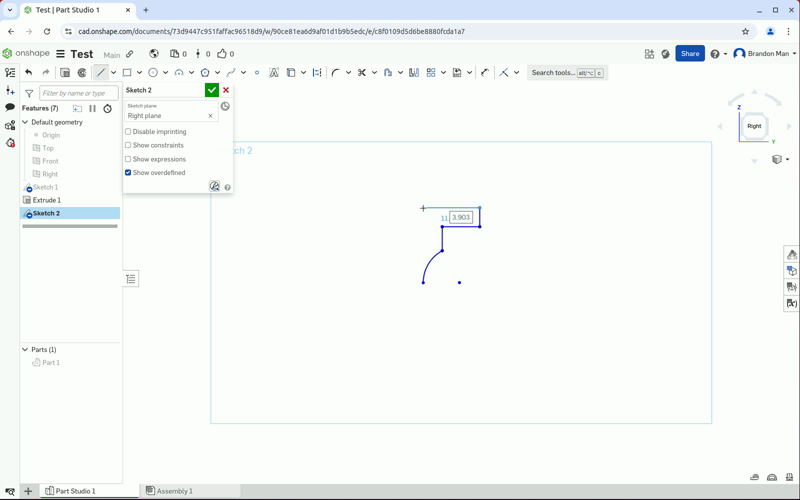
key_up(shift)
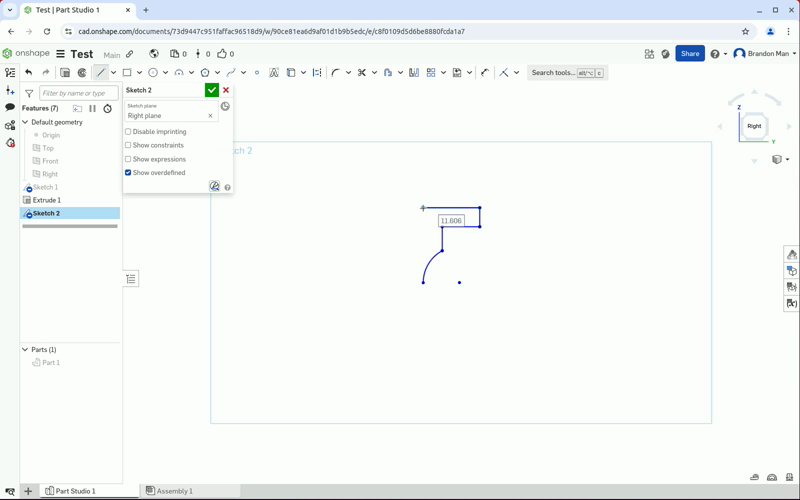
key_down(shift)
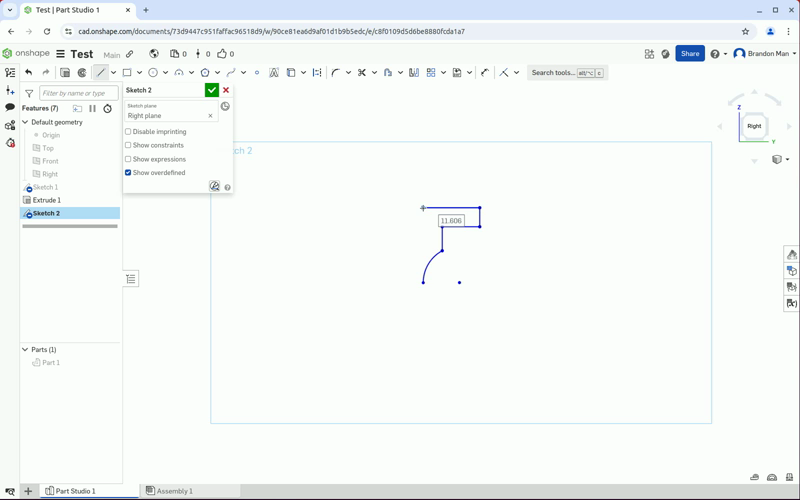
mouse_move(423, 282)
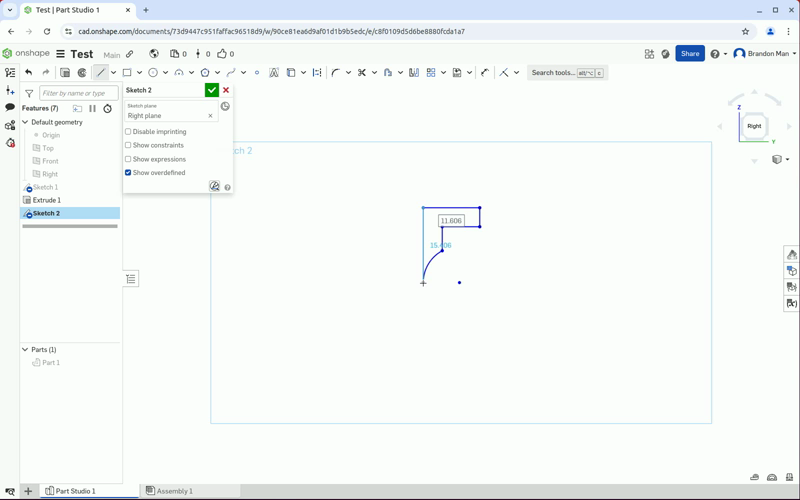
key_up(shift)
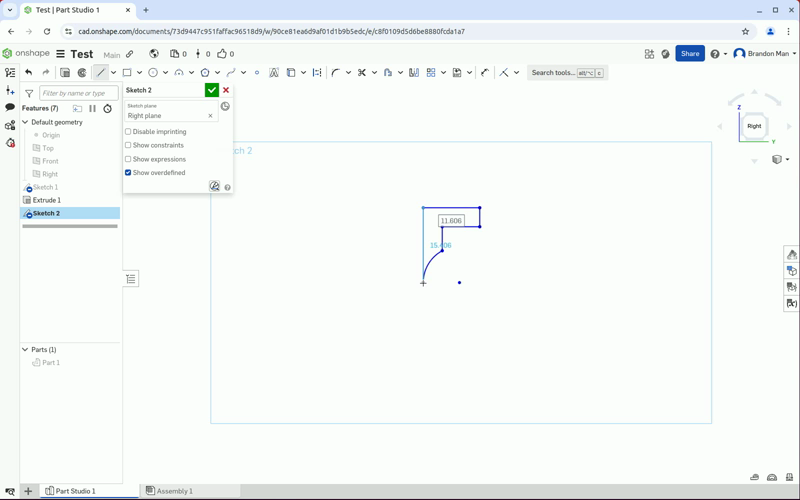
click(423, 282)
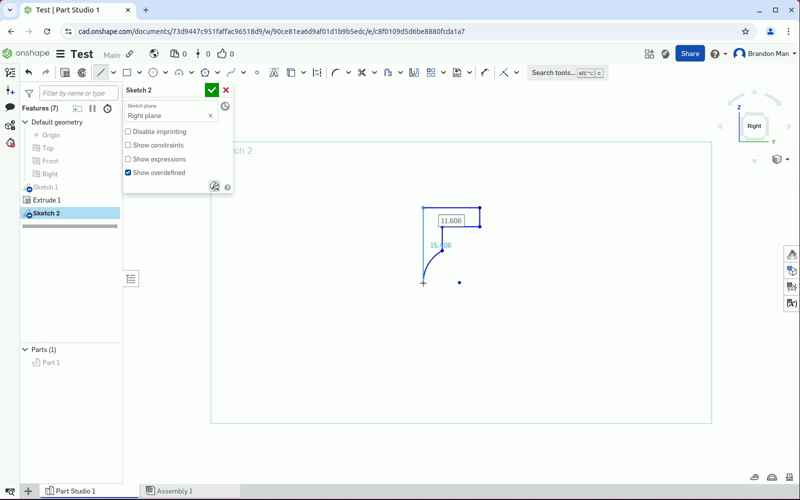
key(esc)
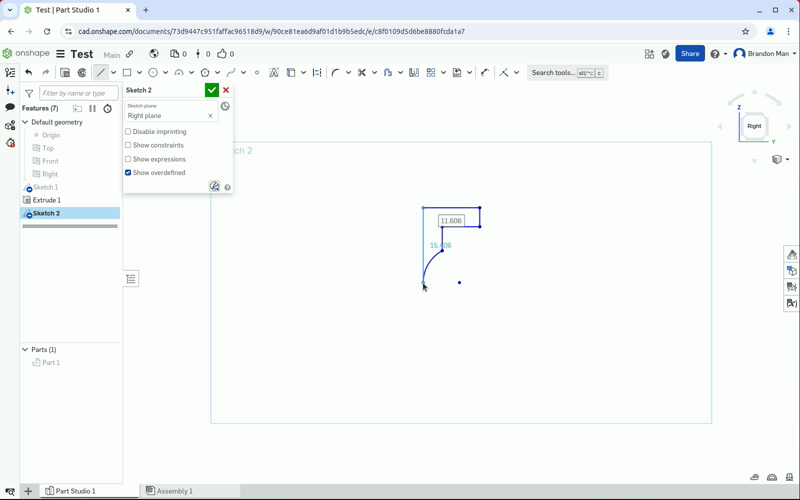
mouse_move(430, 215)
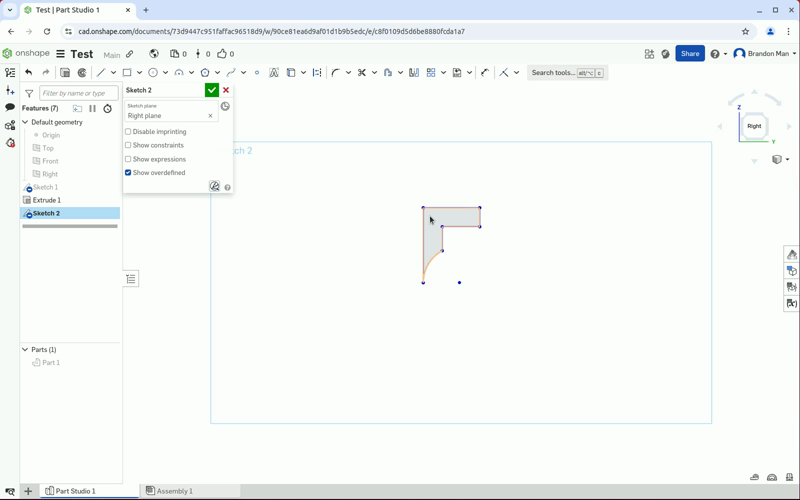
scroll(6)
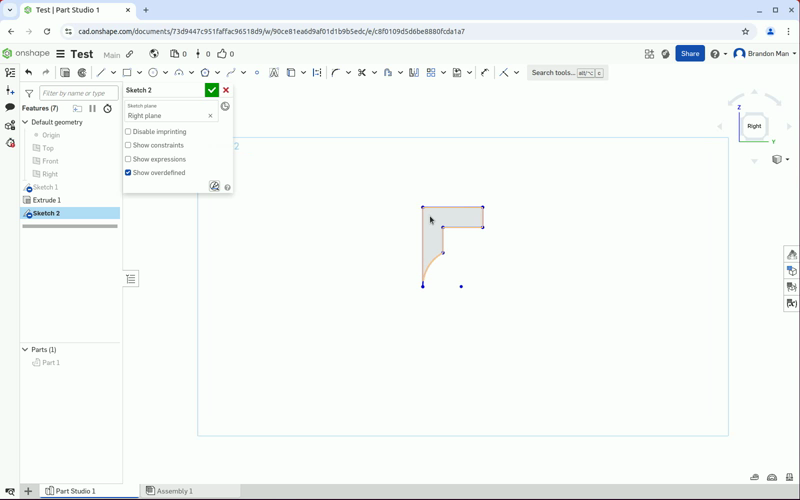
scroll(6)
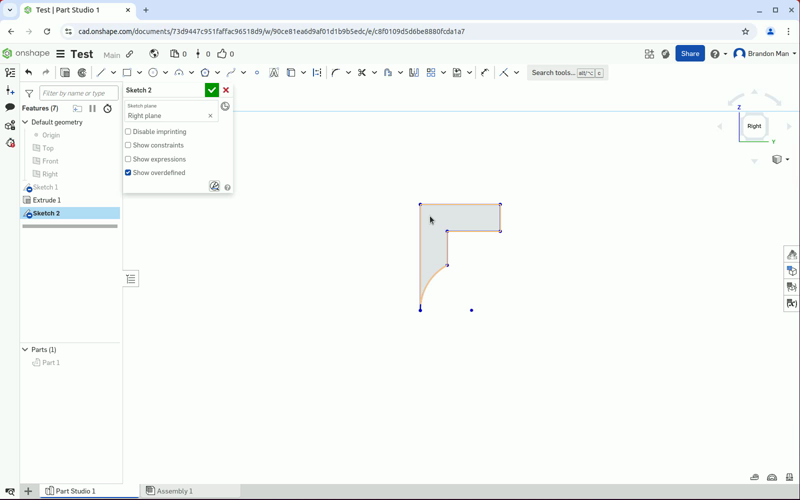
scroll(6)
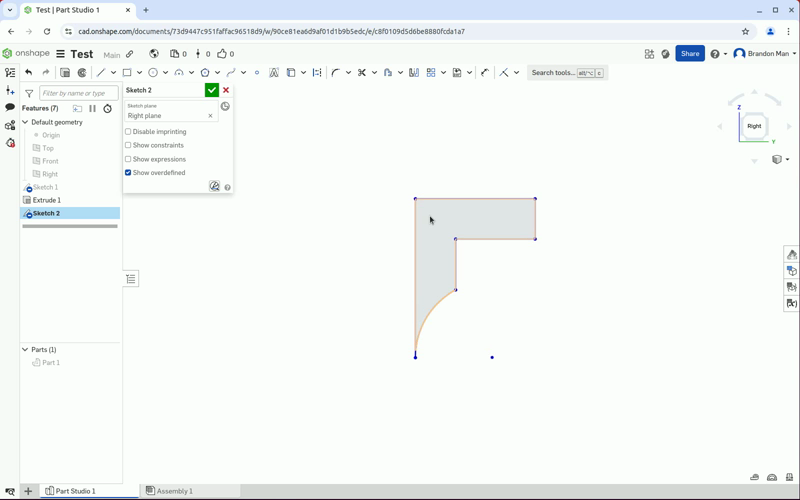
scroll(6)
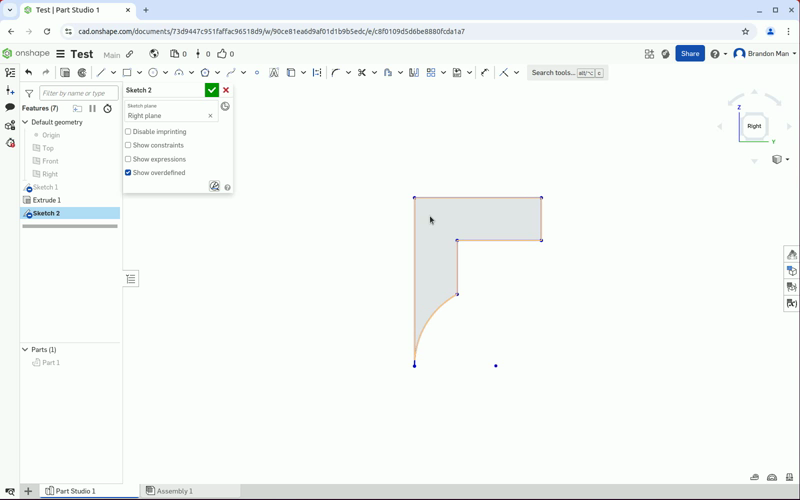
scroll(6)
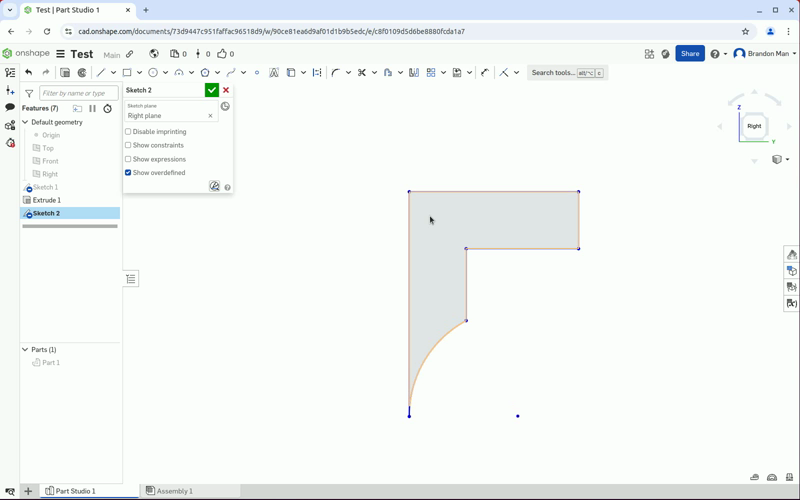
scroll(6)
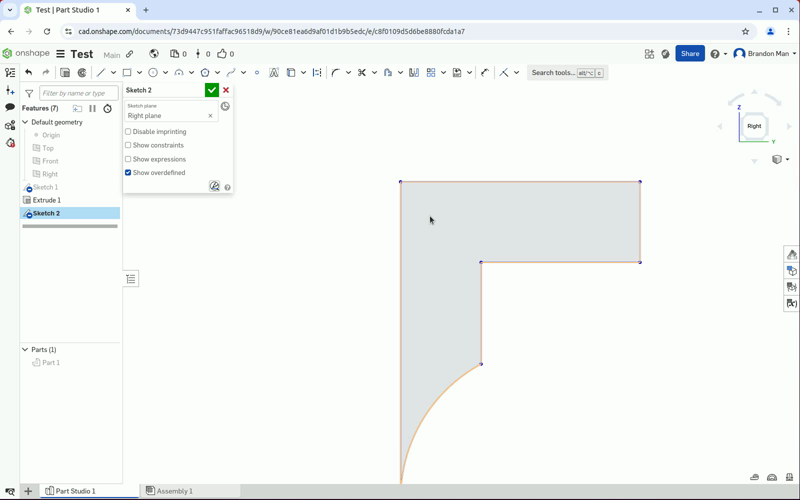
scroll(6)
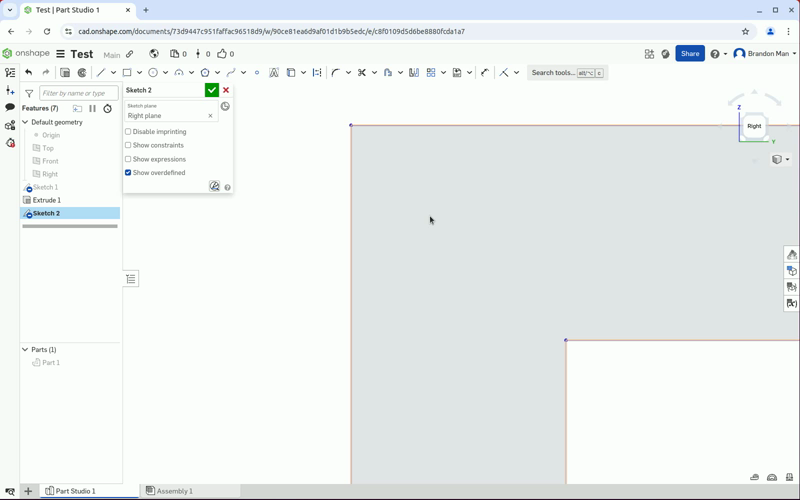
click(430, 215)
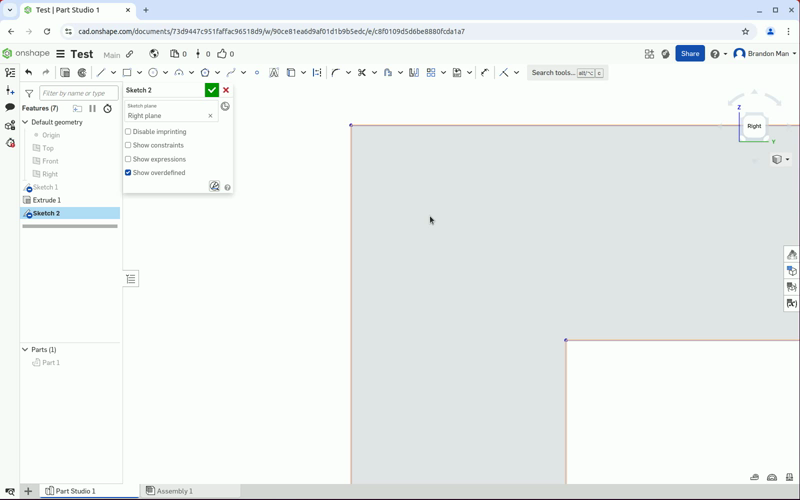
scroll(-6)
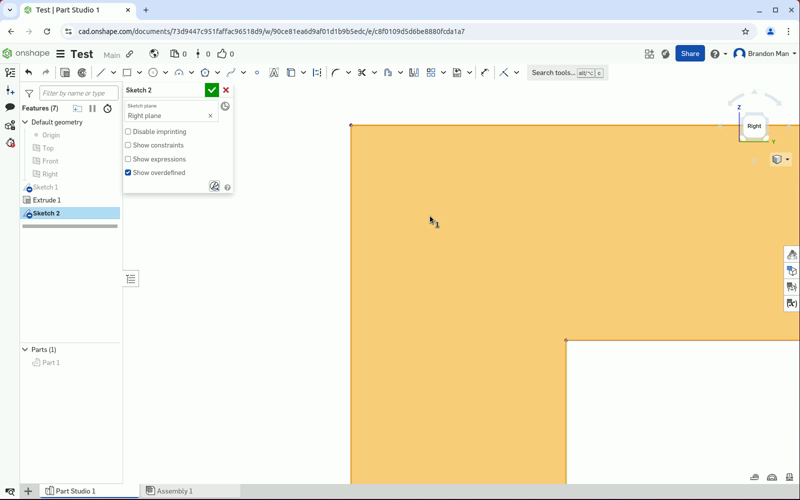
scroll(-6)
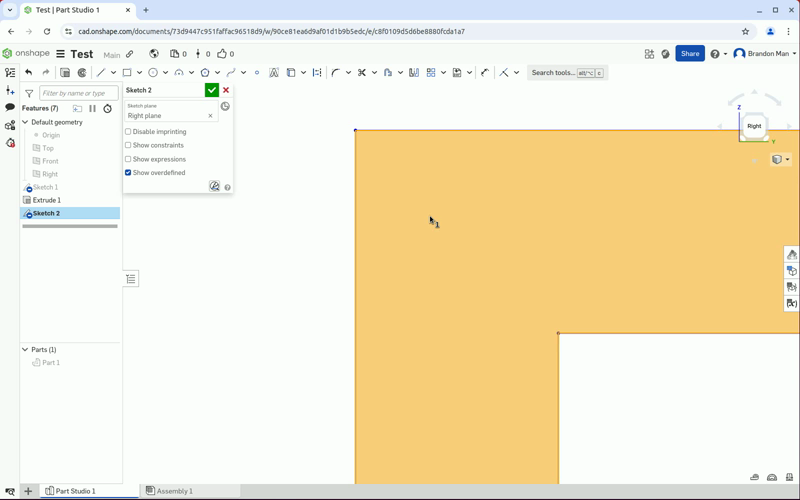
scroll(-6)
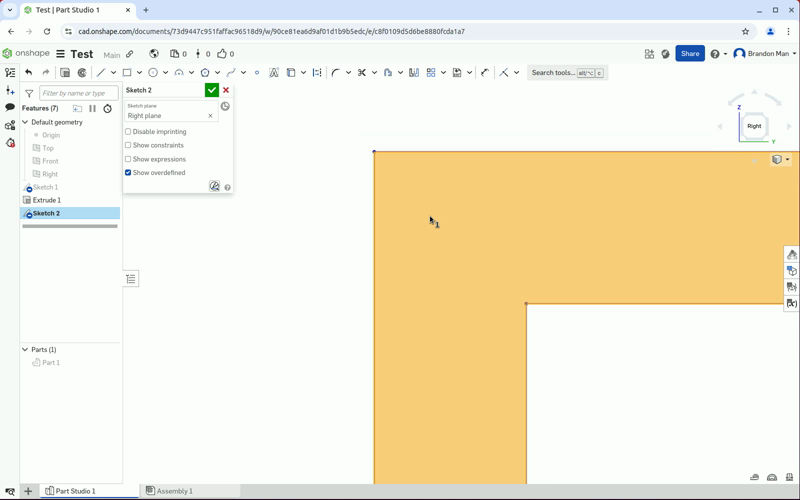
scroll(-6)
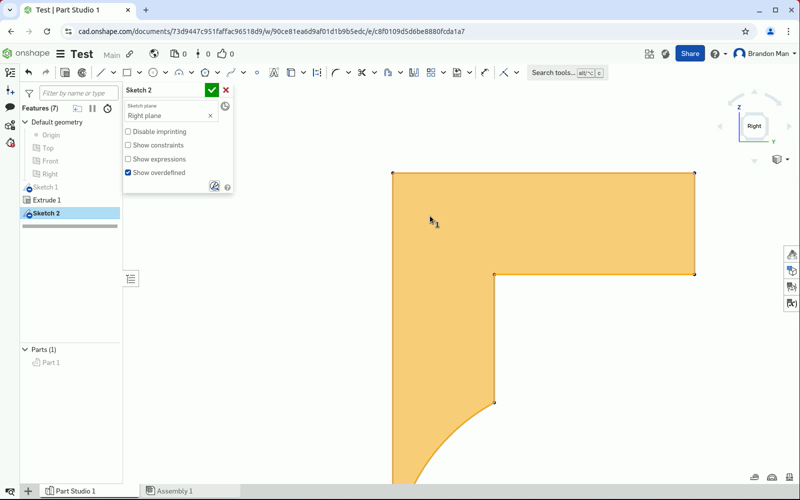
scroll(-6)
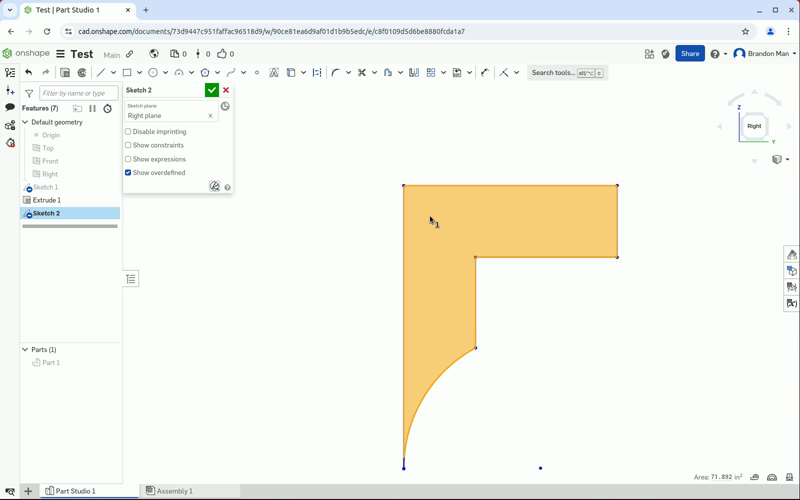
scroll(-6)
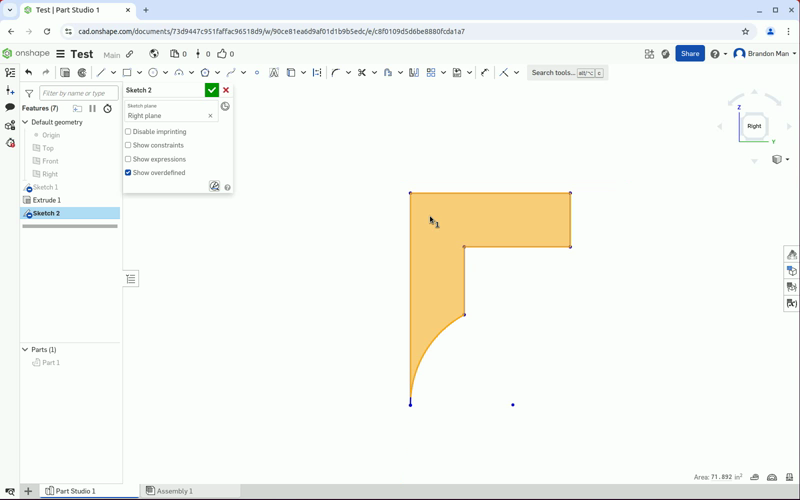
scroll(-6)
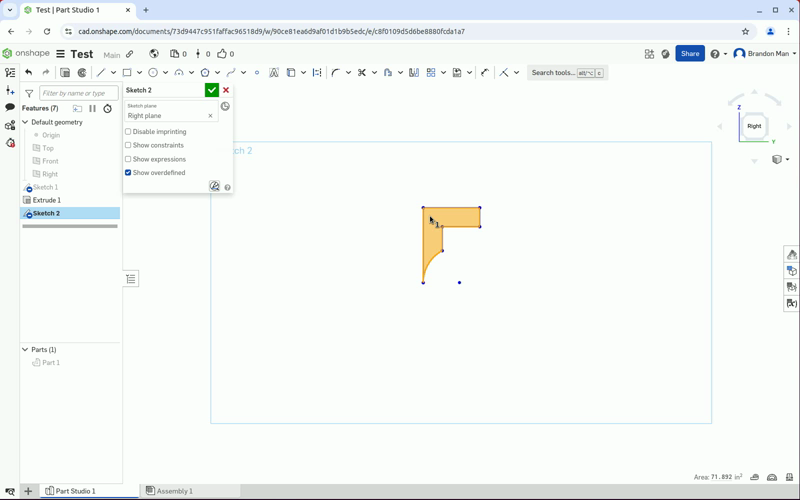
mouse_move(73, 352)
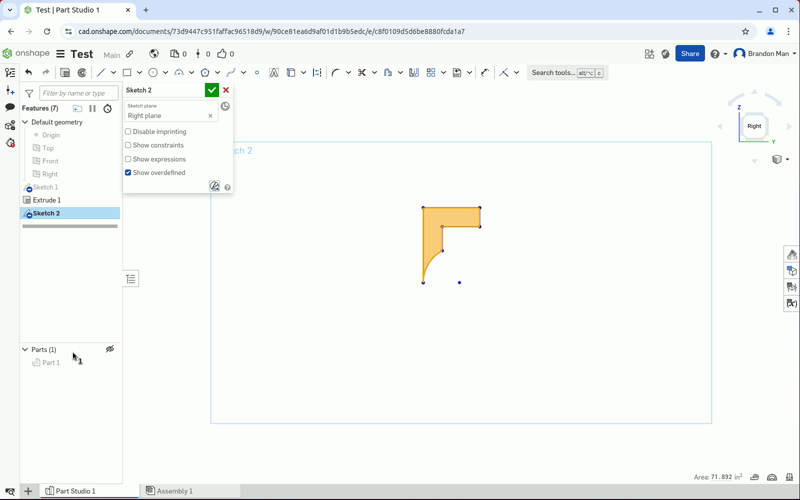
key(shift+y)
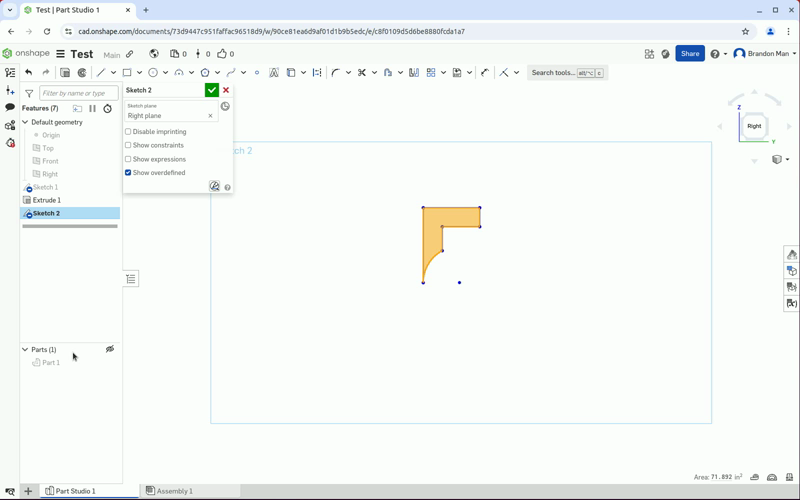
key(shift+e)
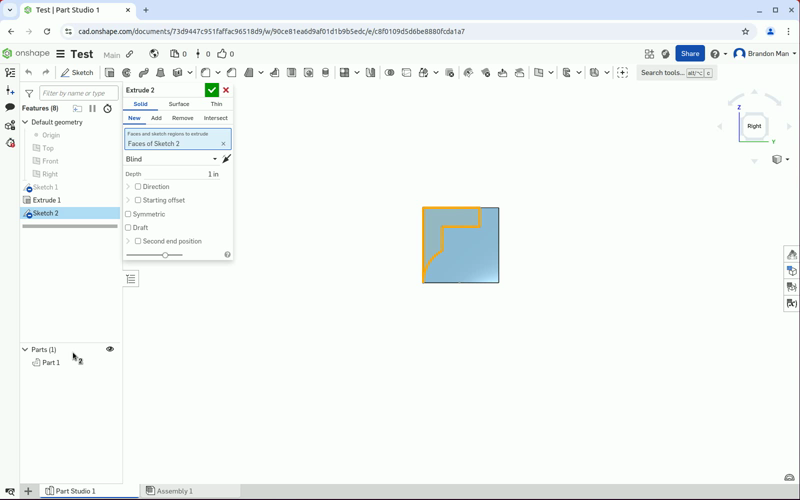
mouse_move(143, 106)
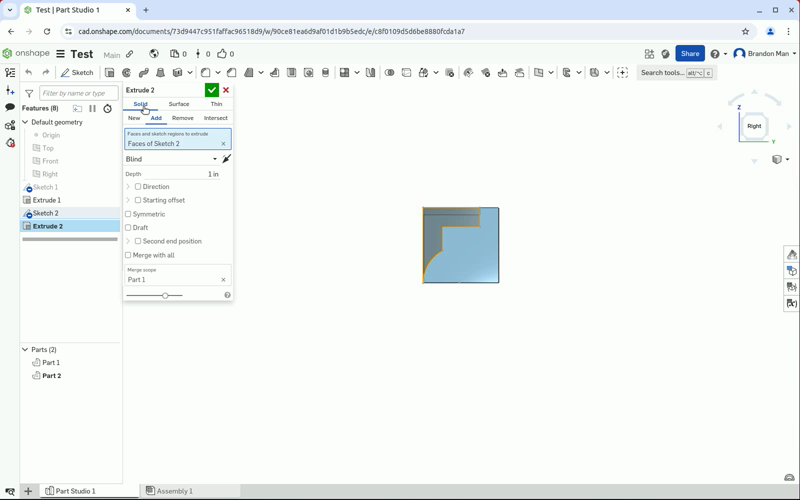
click(143, 106)
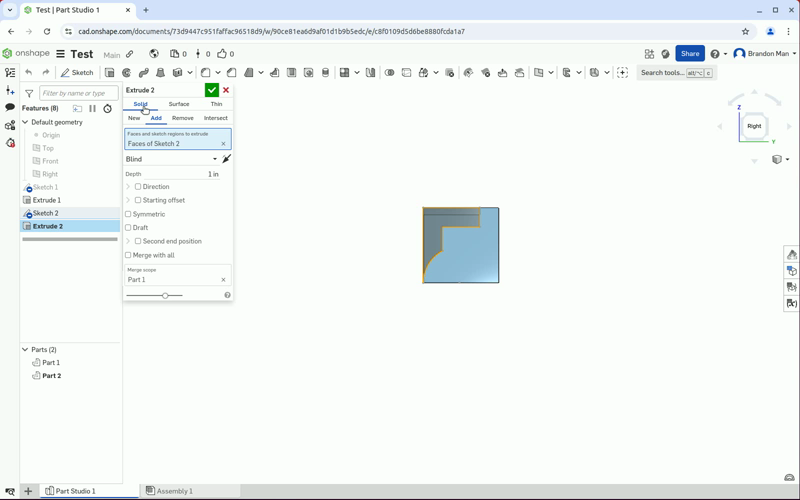
mouse_move(186, 120)
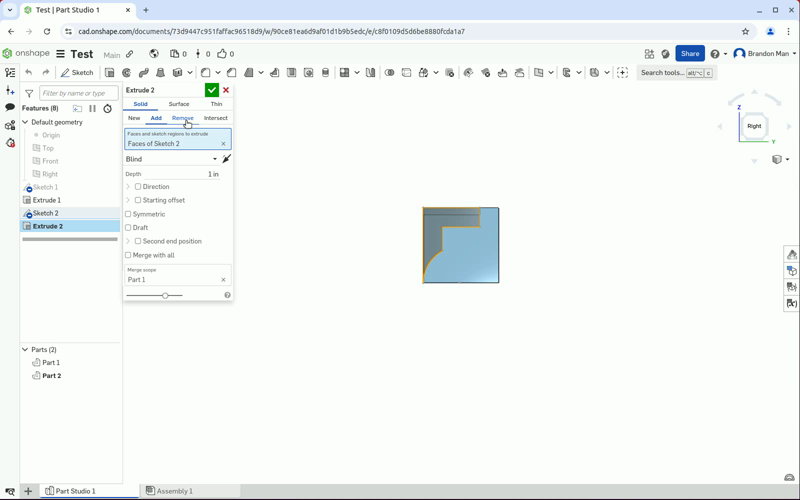
click(186, 120)
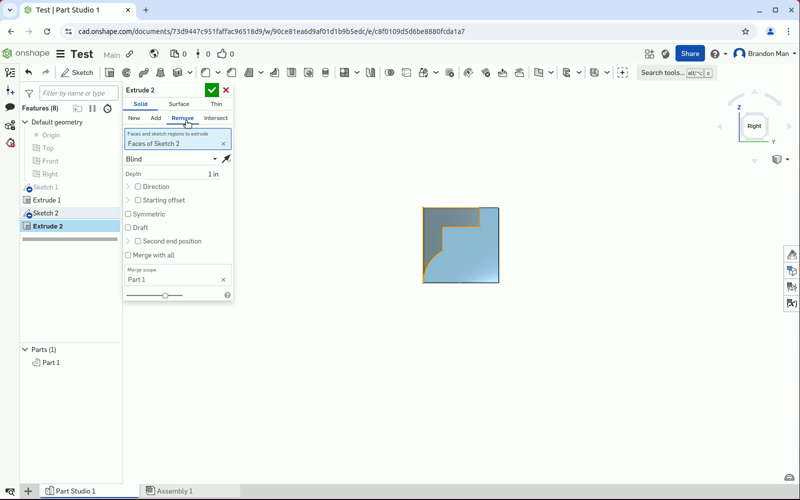
key(tab, 4)
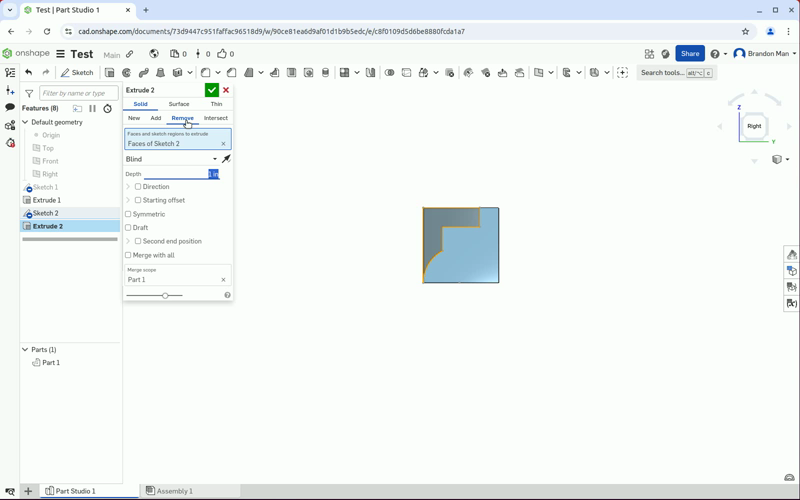
text(-15.405)
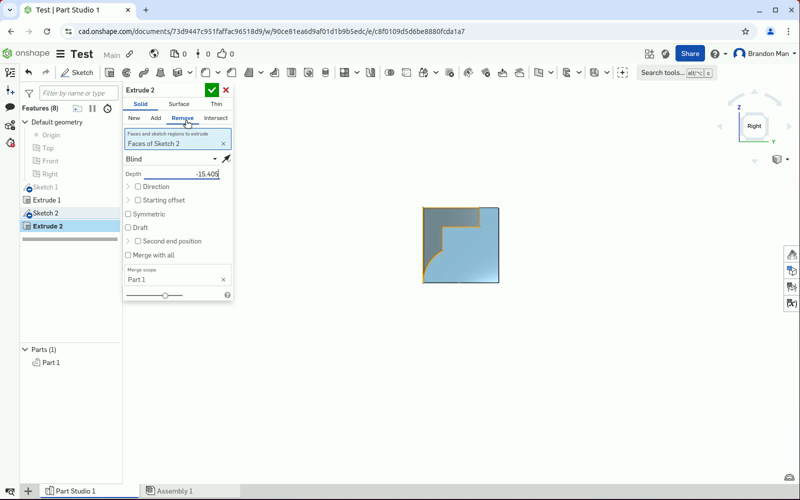
key(tab, 6)
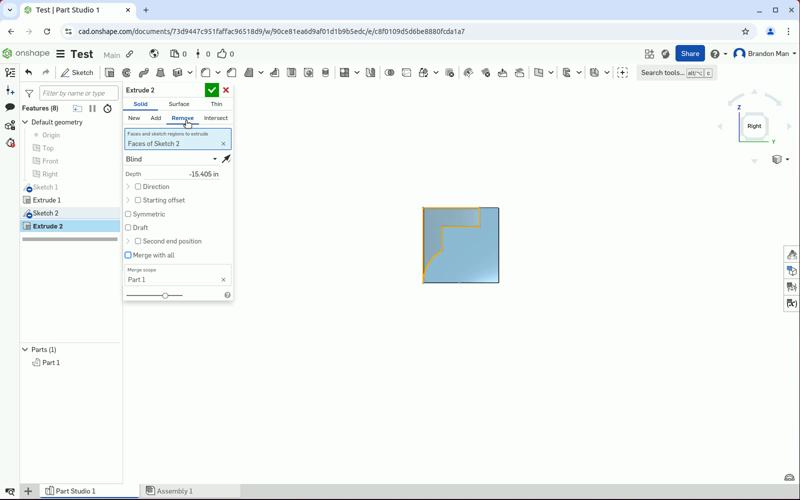
key(space)
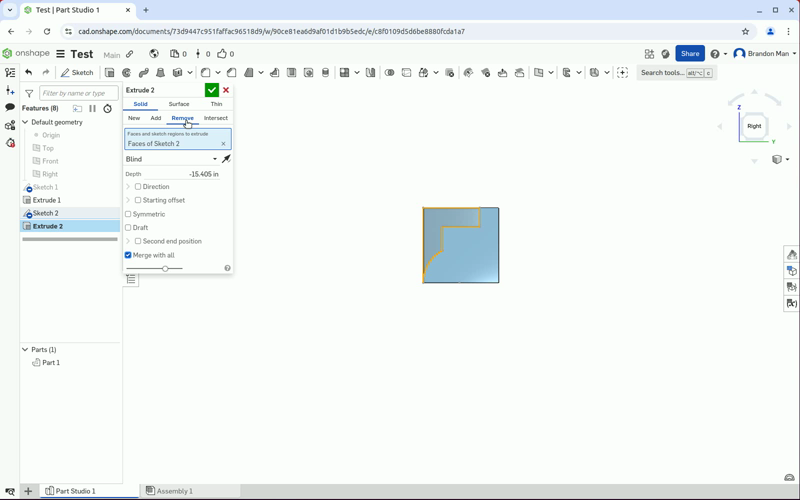
key(enter)
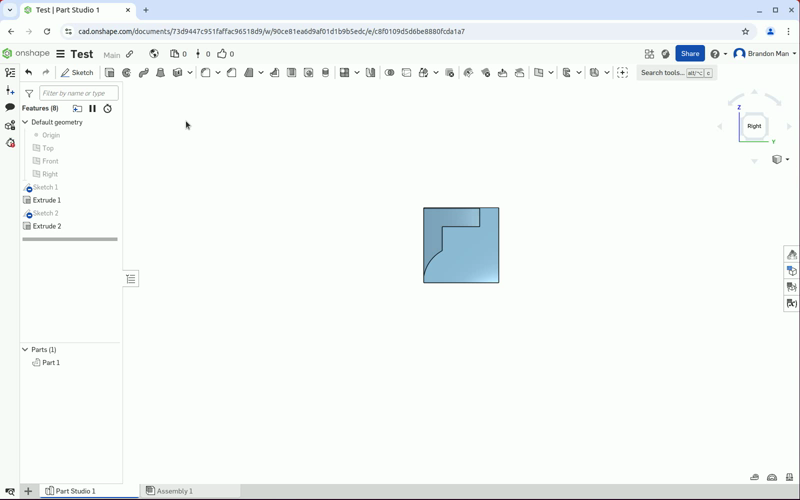
key(shift+h)
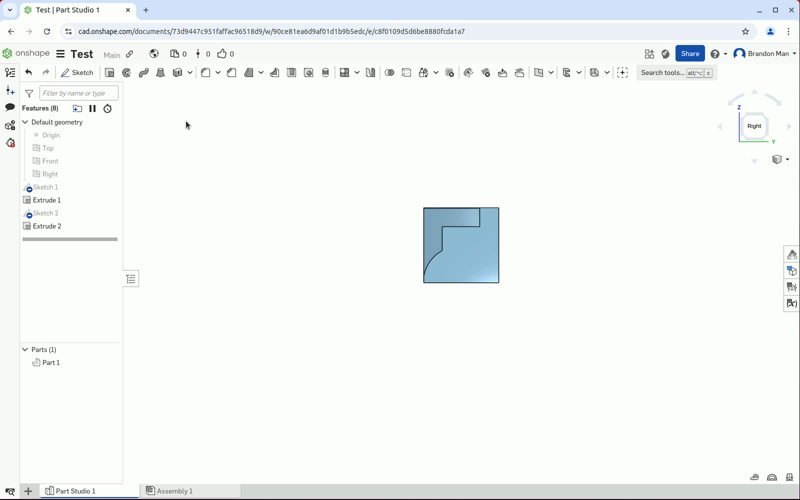
key(shift+h)
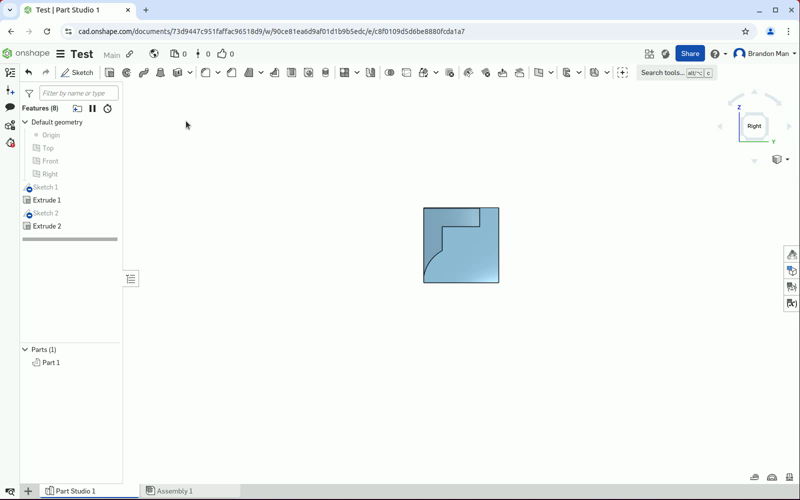
mouse_move(73, 189)
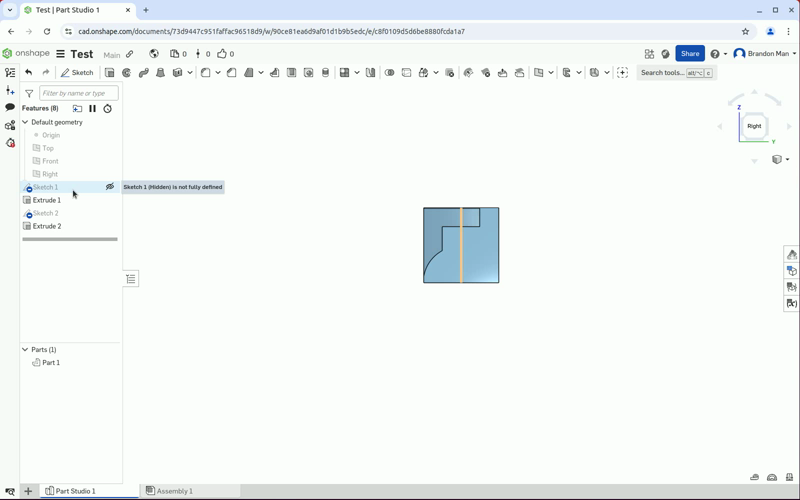
click(73, 189)
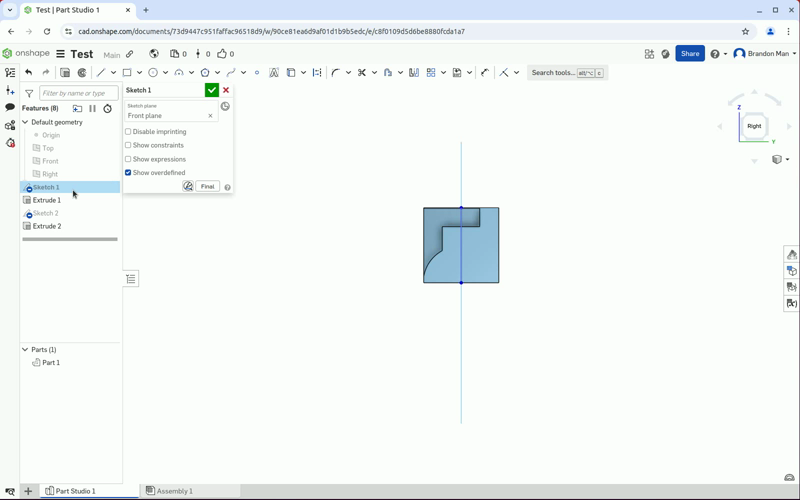
mouse_move(229, 92)
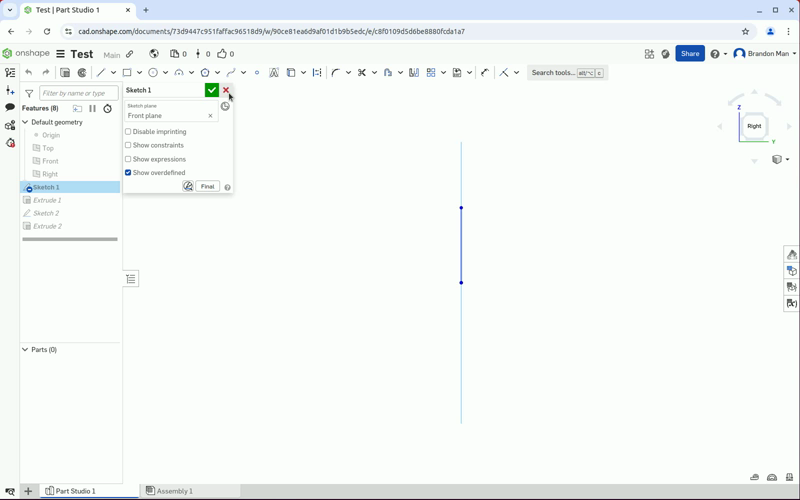
click(229, 92)
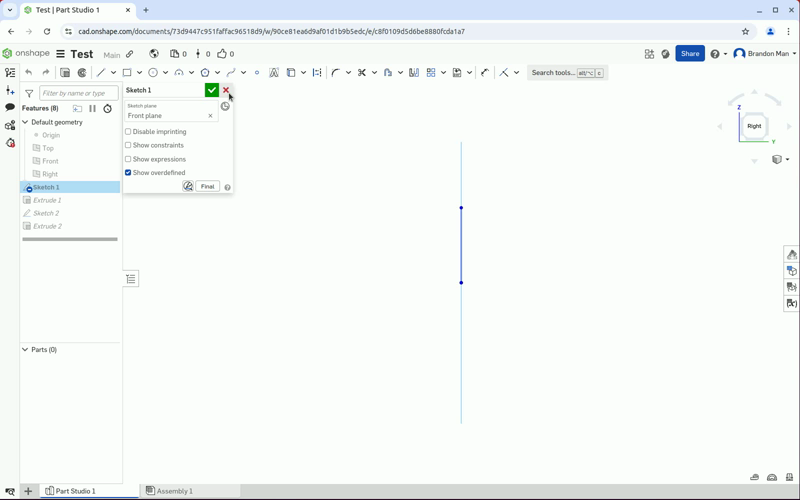
key(shift+s)
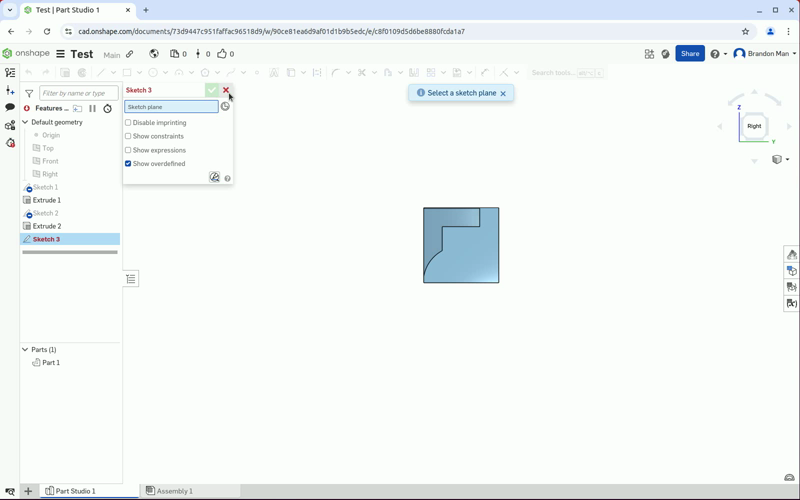
mouse_move(73, 176)
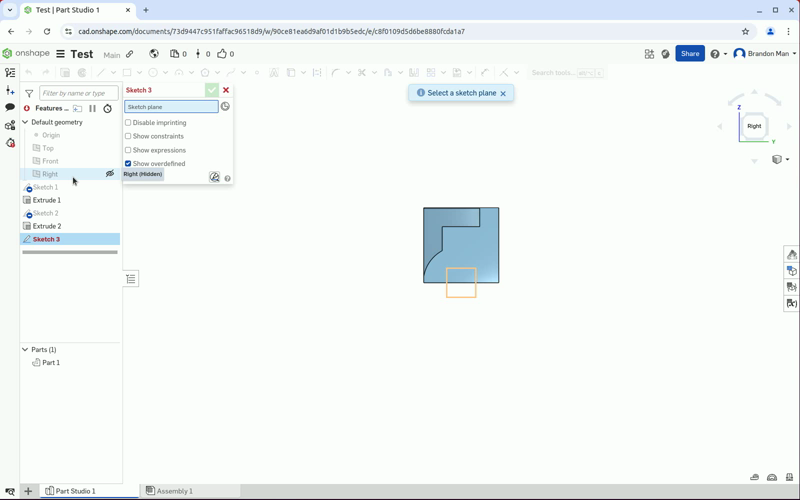
click(73, 176)
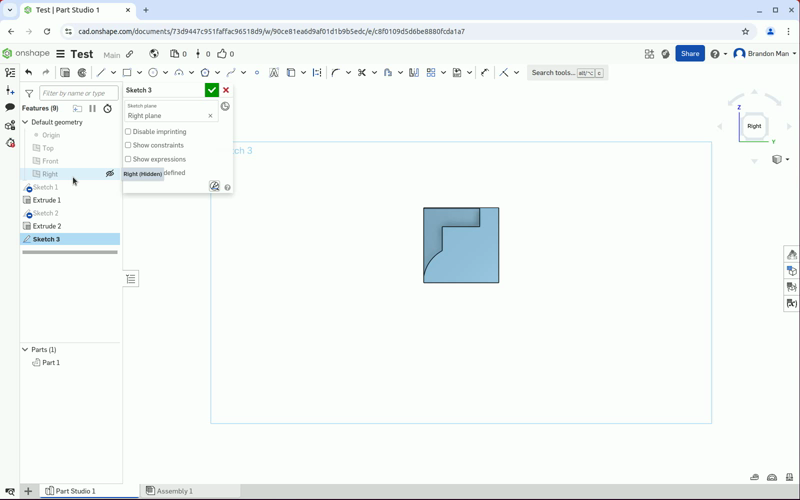
mouse_move(73, 352)
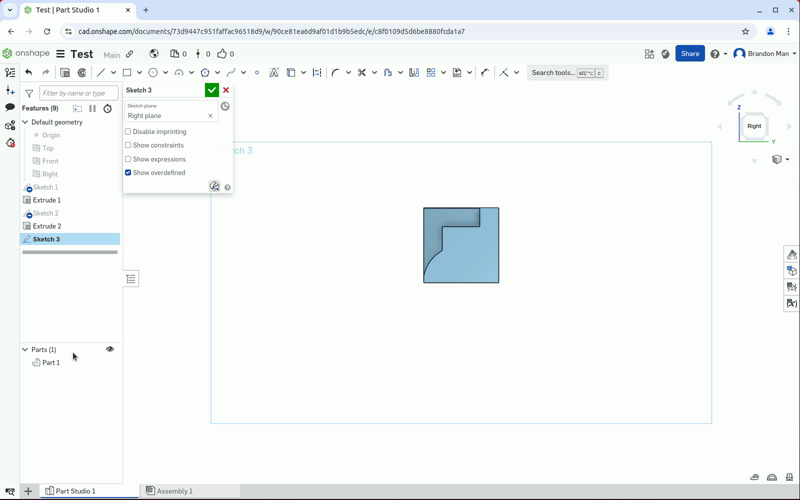
key(y)
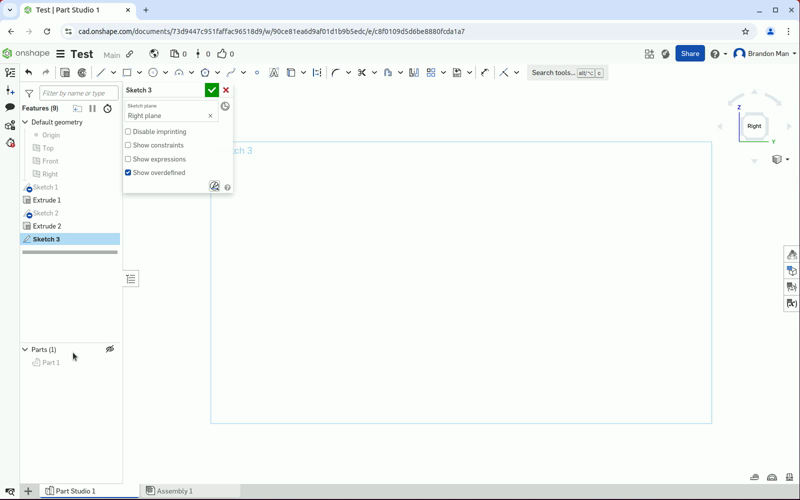
key(c)
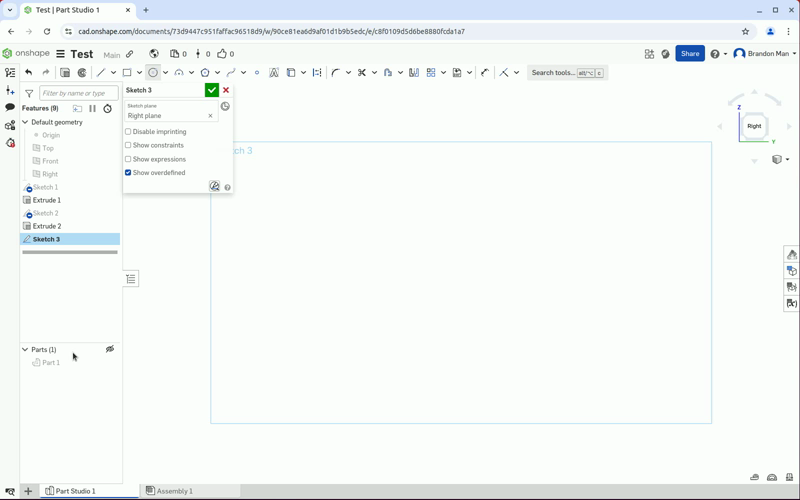
key_down(shift)
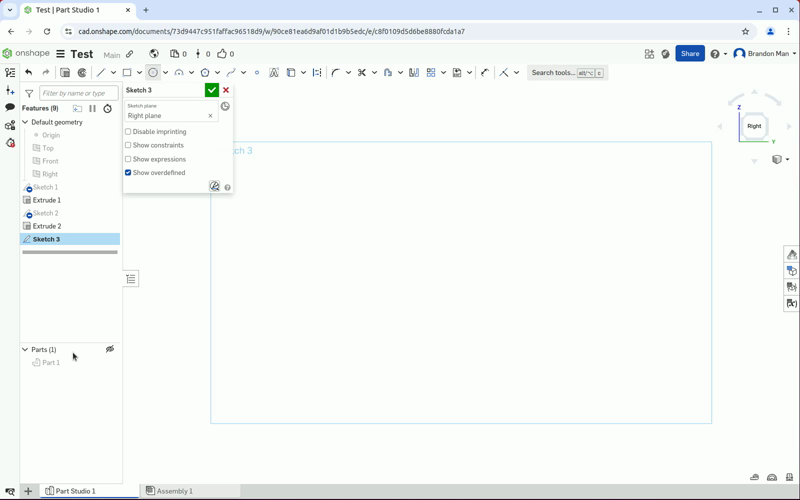
mouse_move(461, 282)
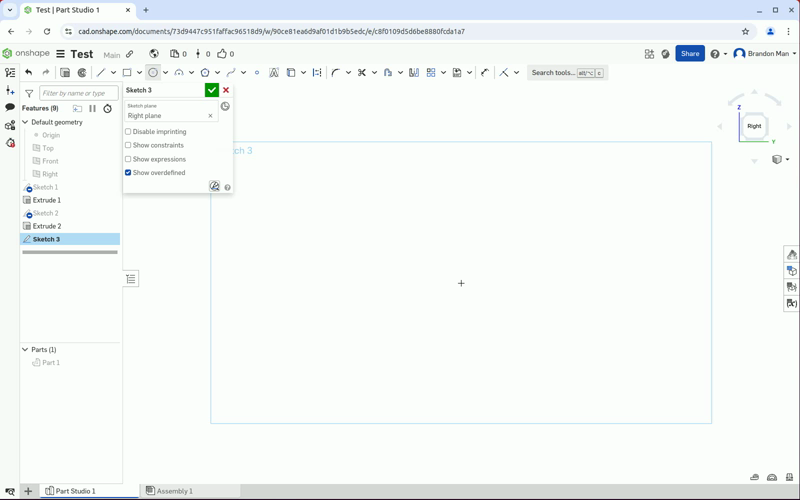
click(461, 282)
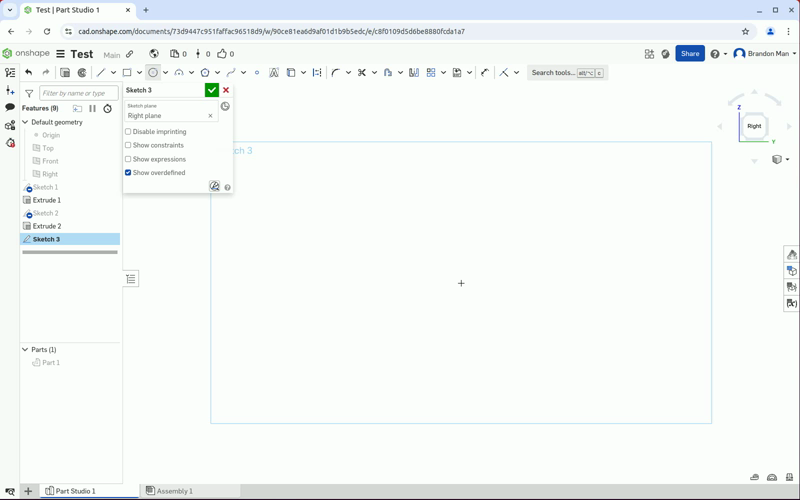
key_up(shift)
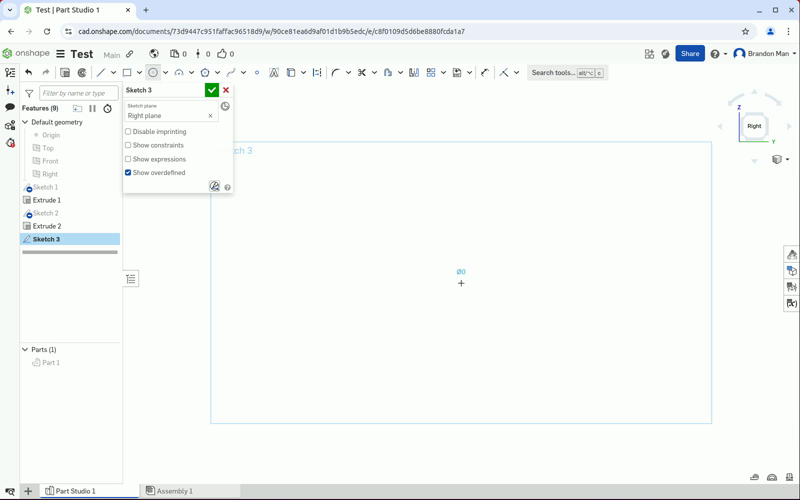
mouse_move(499, 282)
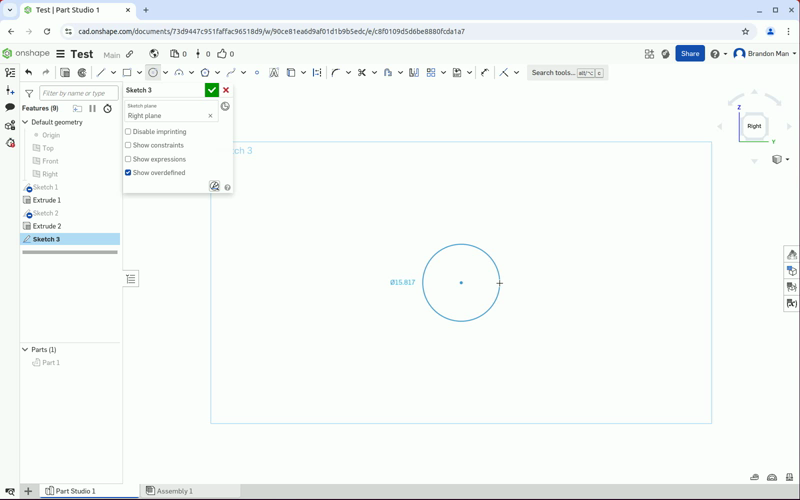
click(499, 282)
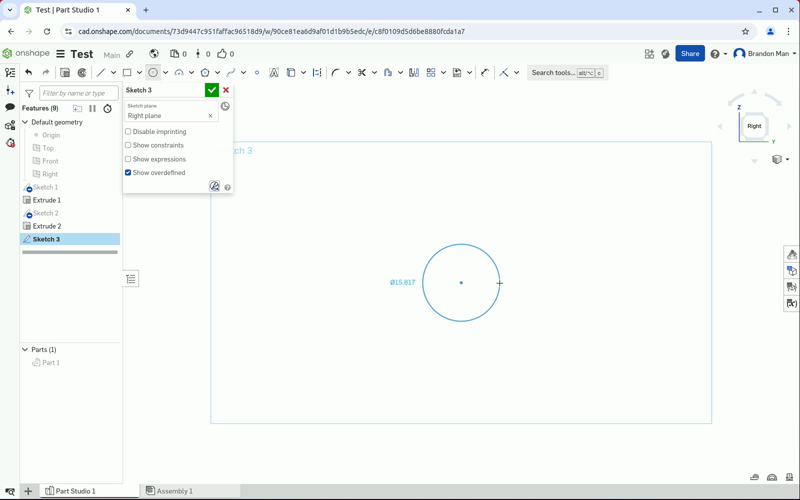
key(esc)
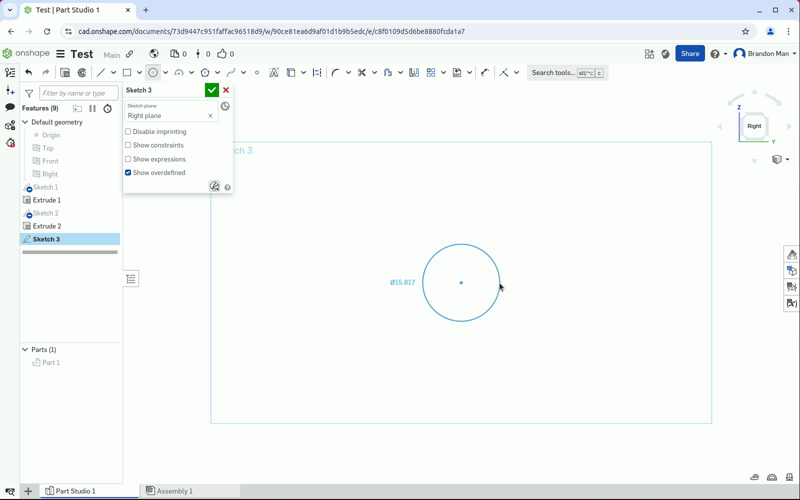
key(c)
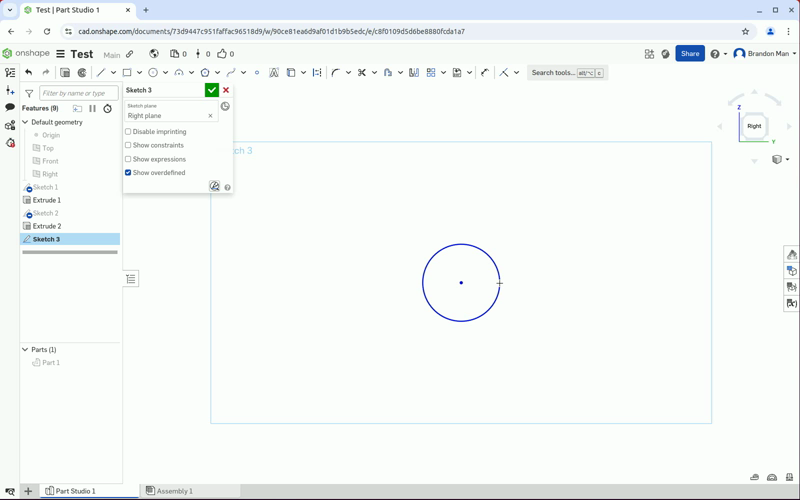
key_down(shift)
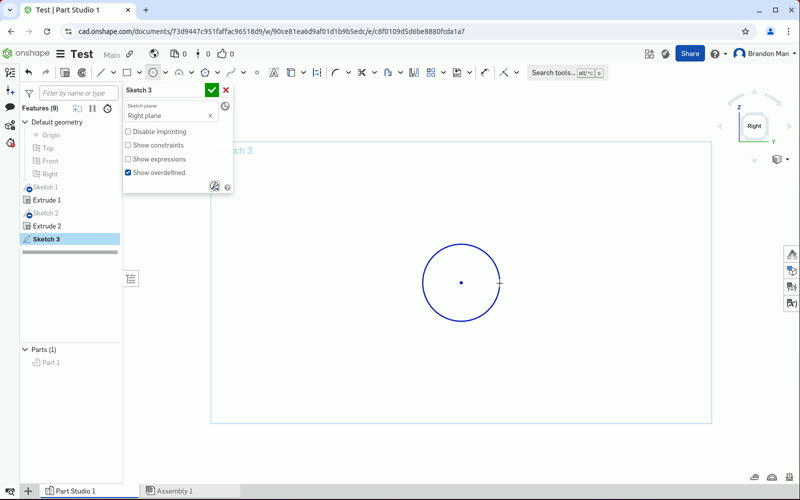
mouse_move(461, 282)
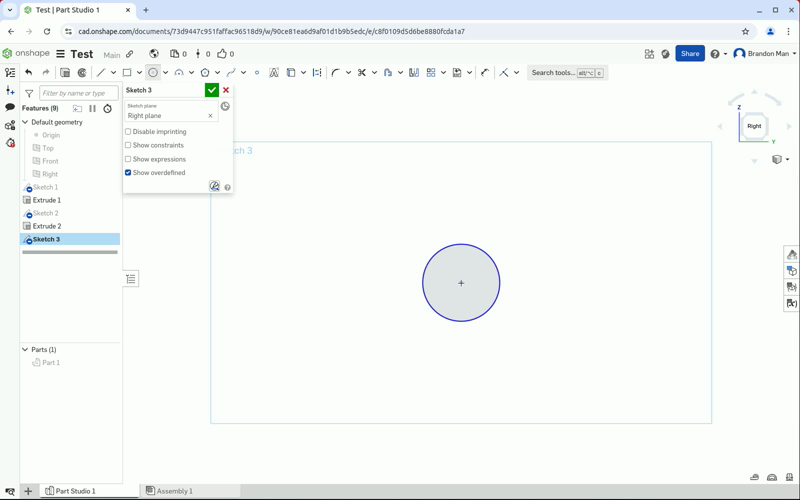
click(461, 282)
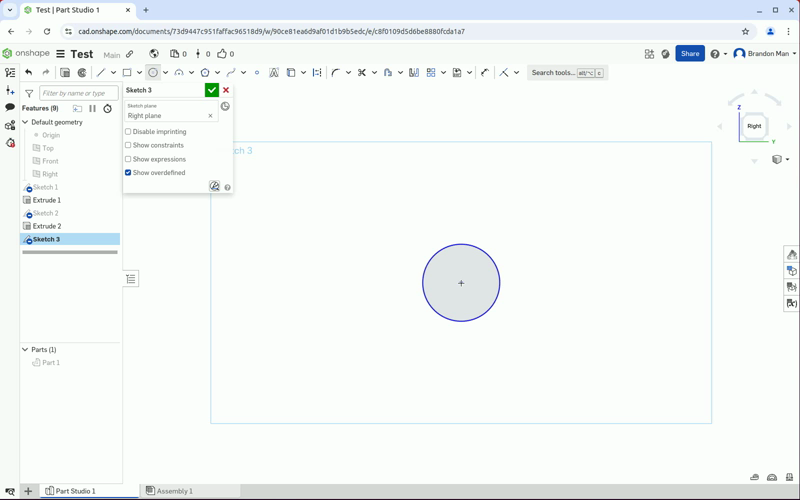
key_up(shift)
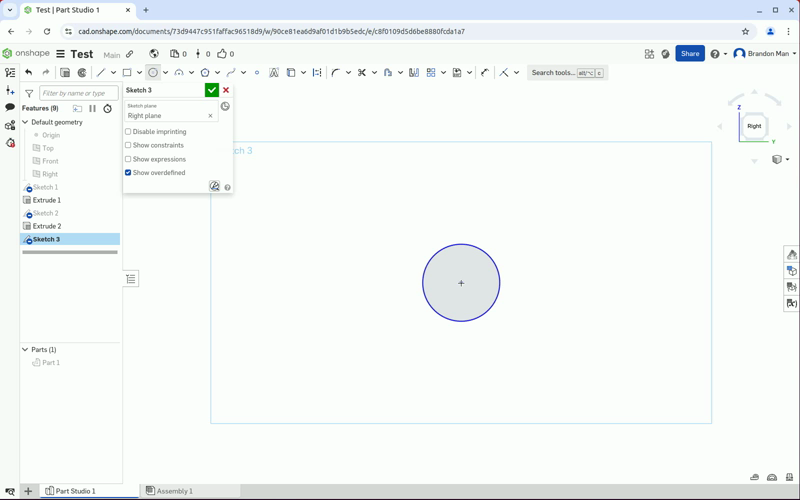
mouse_move(480, 282)
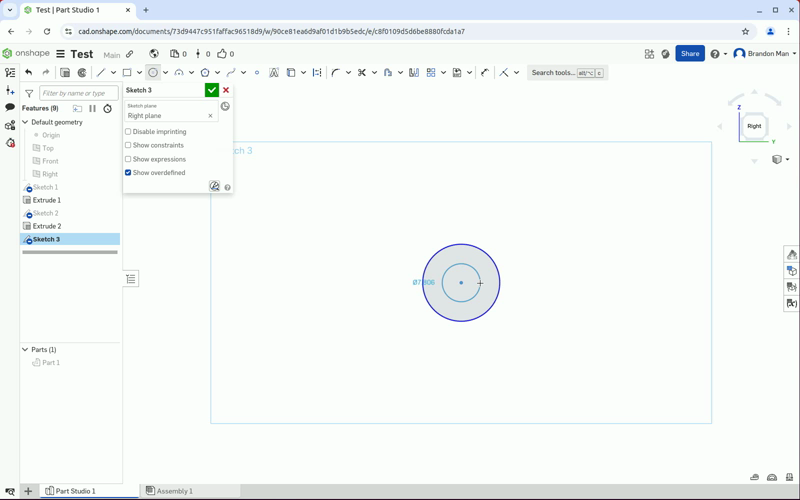
click(480, 282)
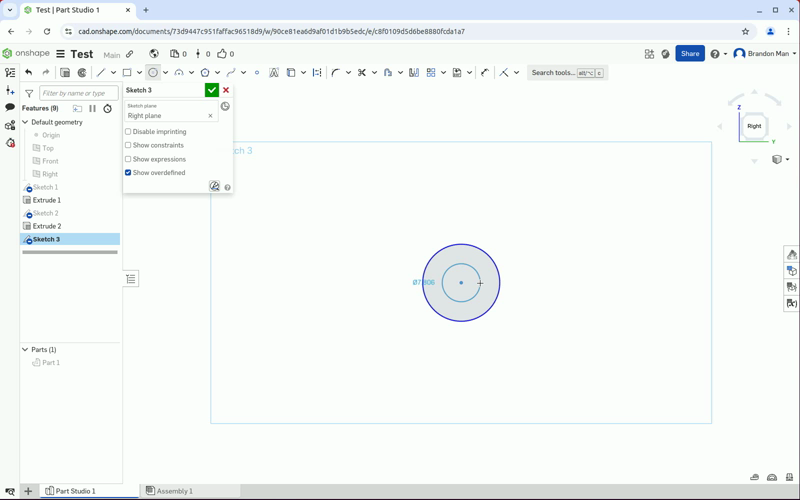
key(esc)
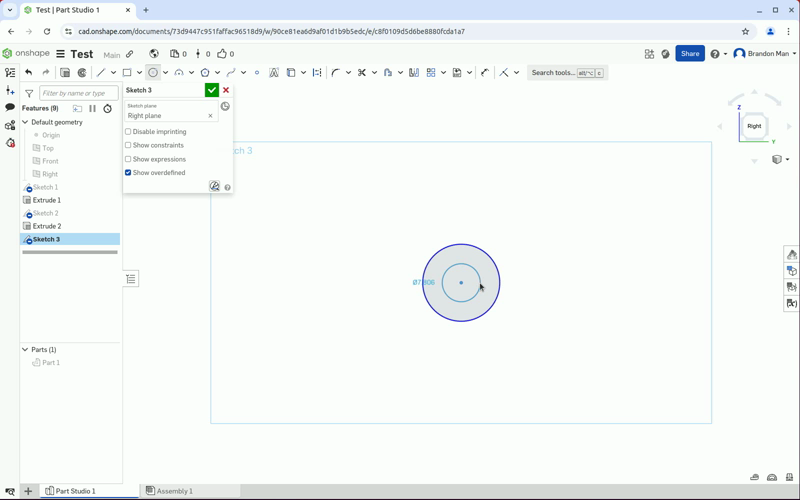
mouse_move(480, 294)
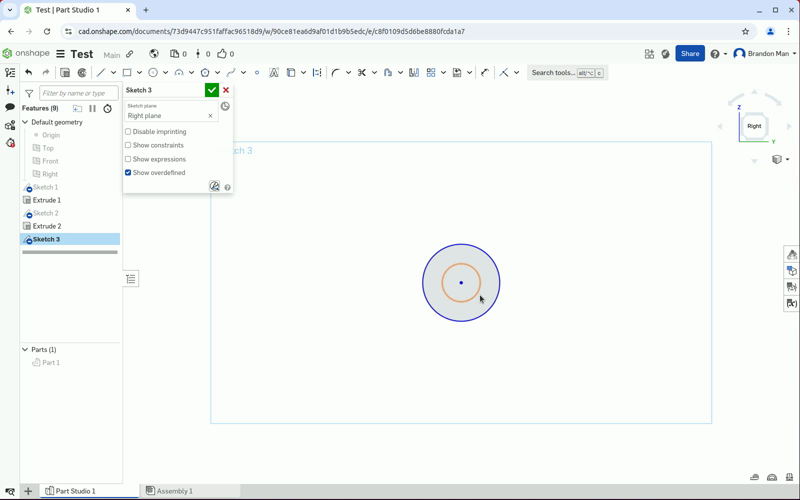
click(480, 294)
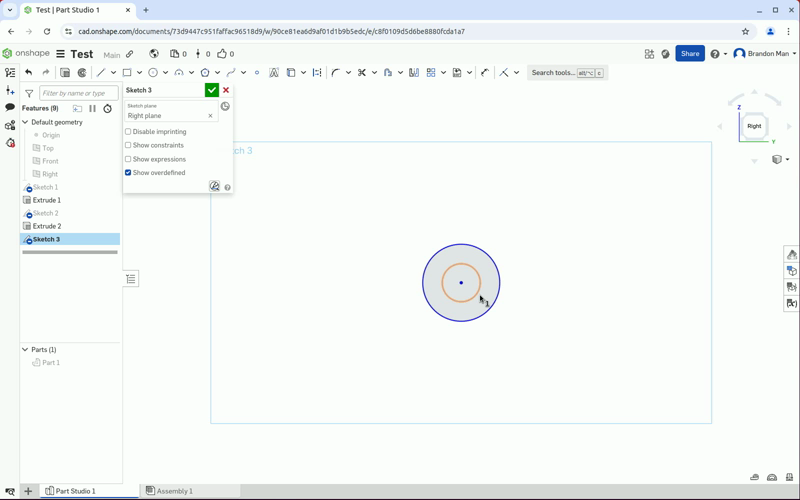
mouse_move(73, 352)
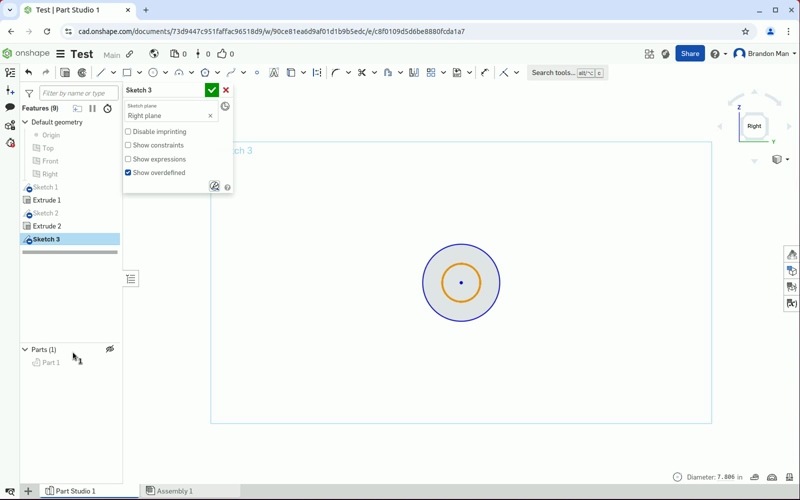
key(shift+y)
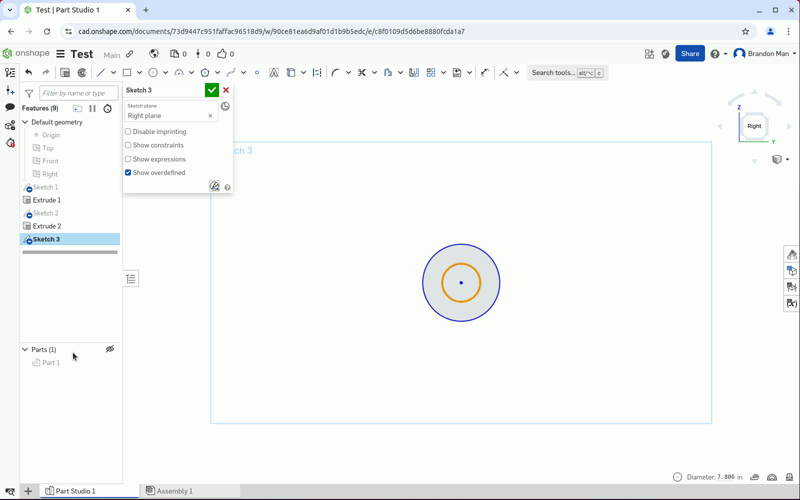
key(shift+e)
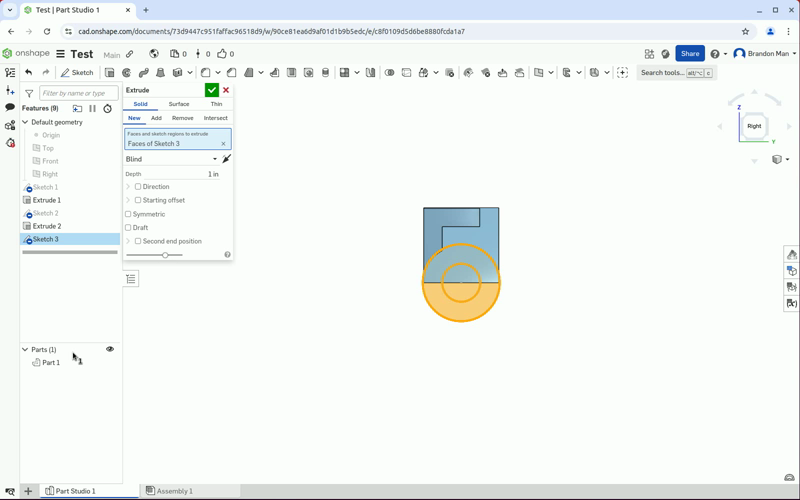
mouse_move(143, 106)
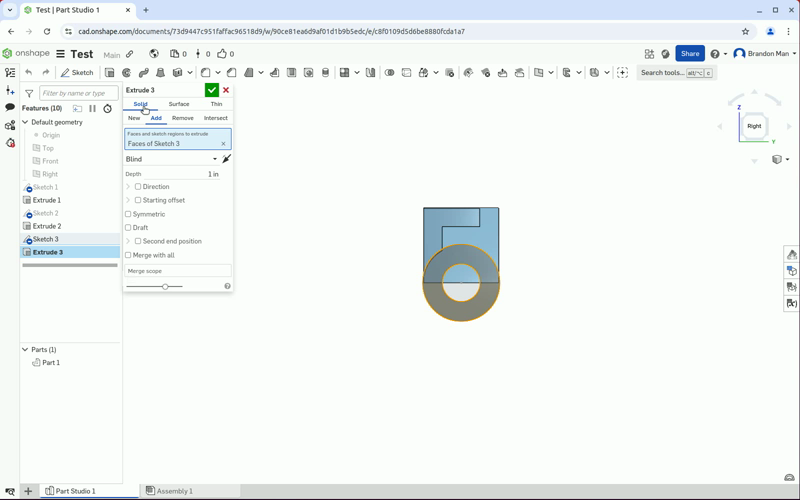
click(143, 106)
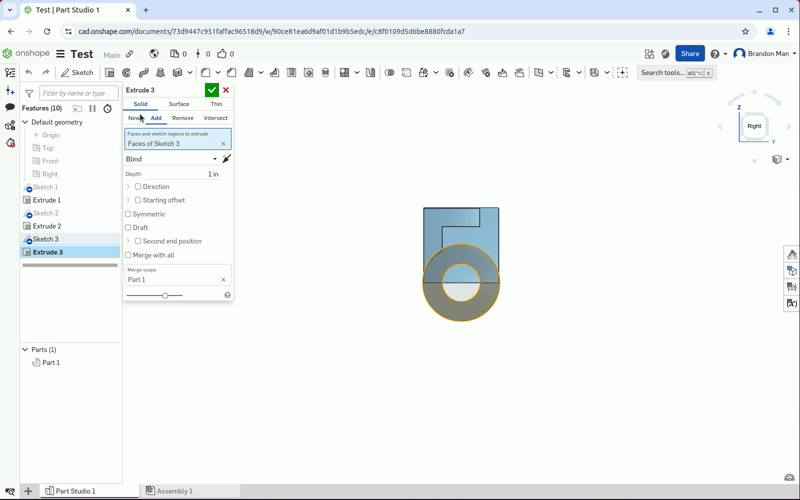
mouse_move(137, 120)
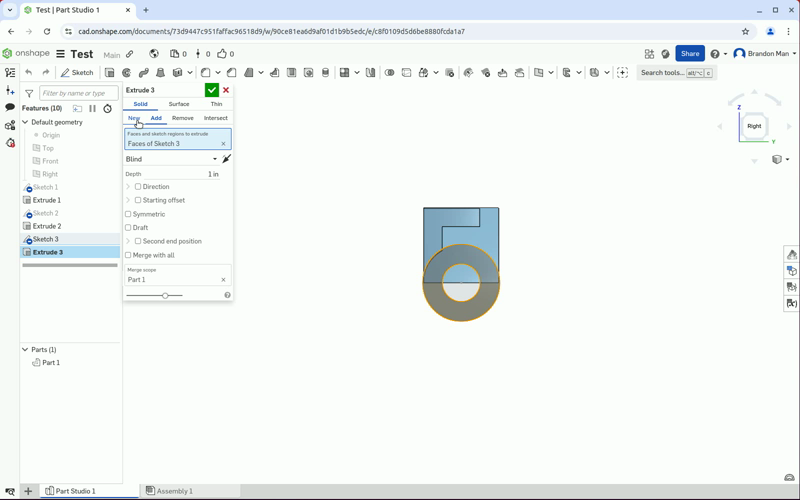
click(137, 120)
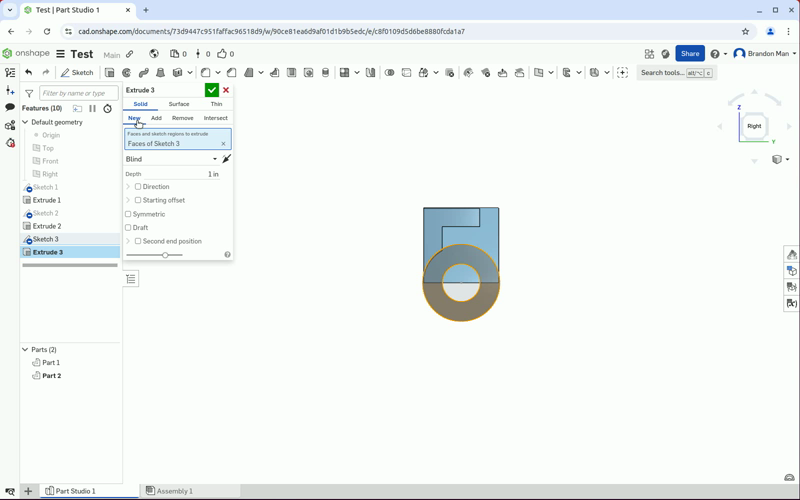
key(tab, 4)
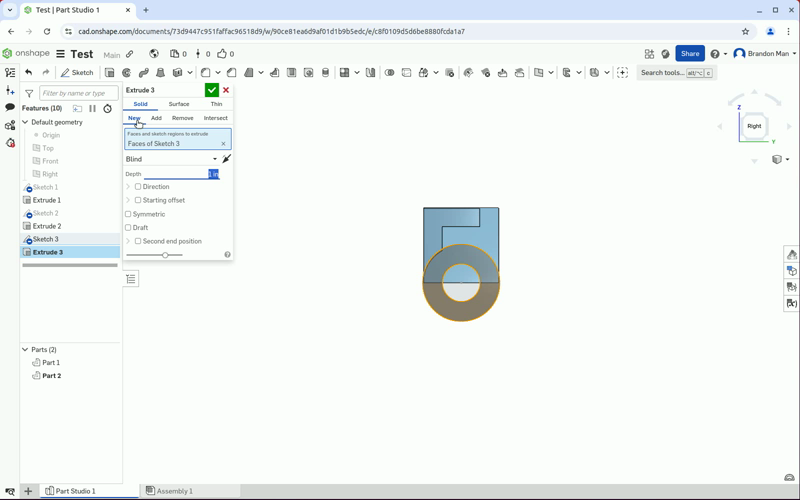
text(23.108)
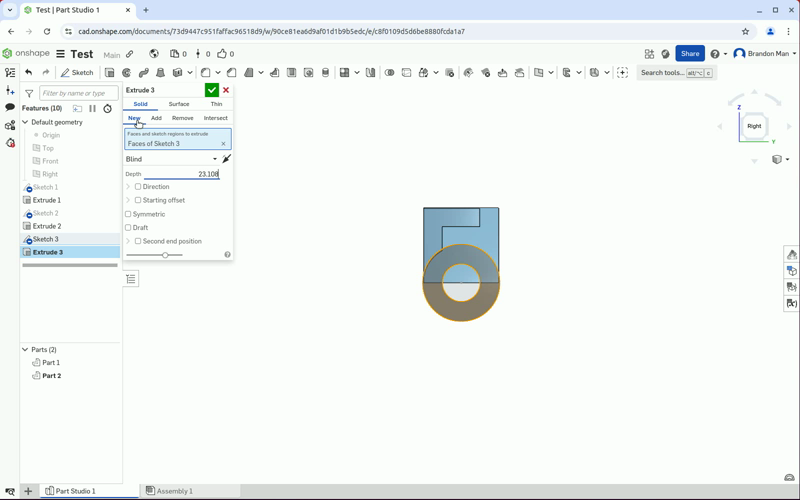
key(enter)
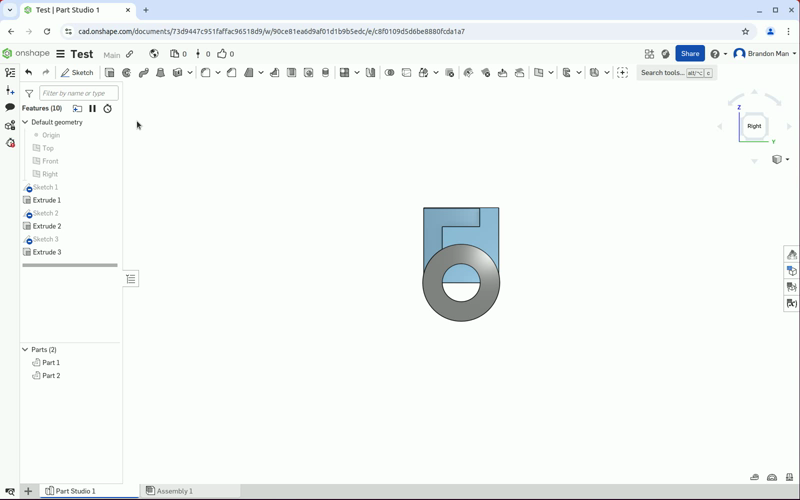
key(shift+h)
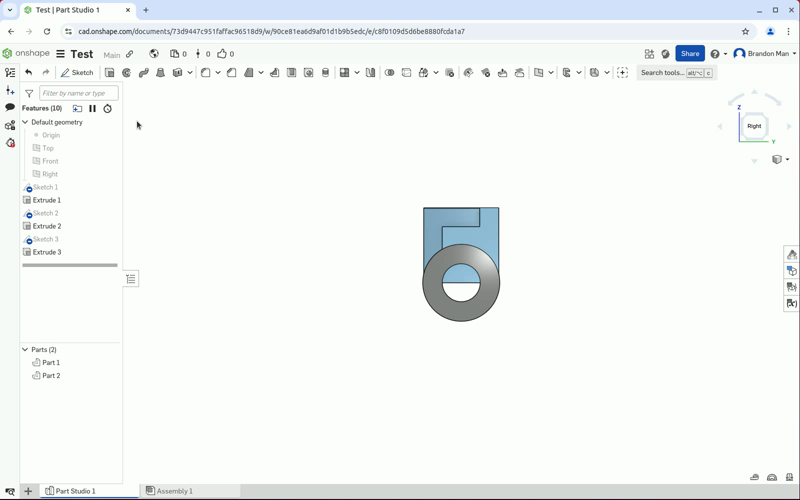
key(shift+h)
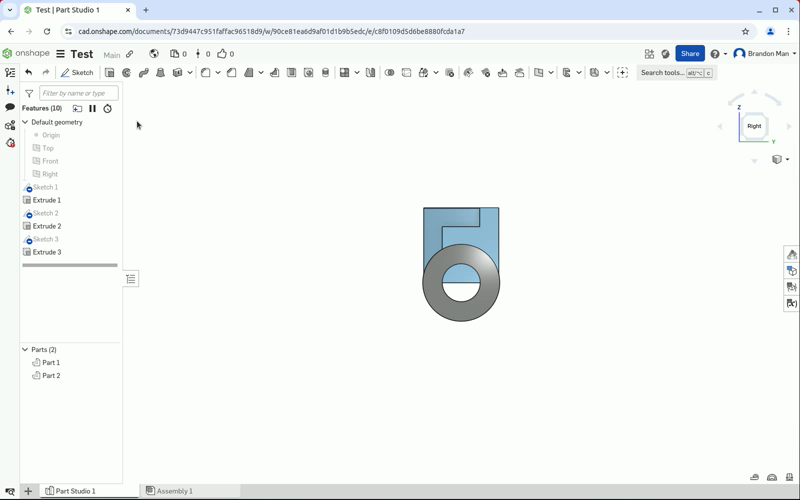
mouse_move(73, 189)
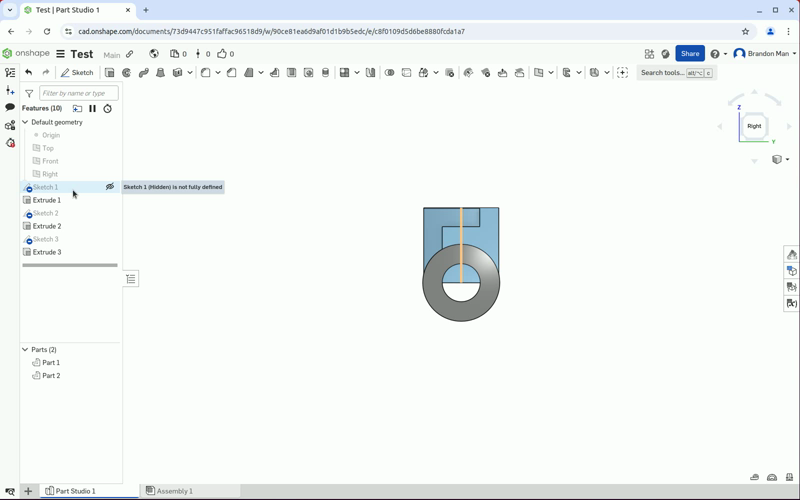
click(73, 189)
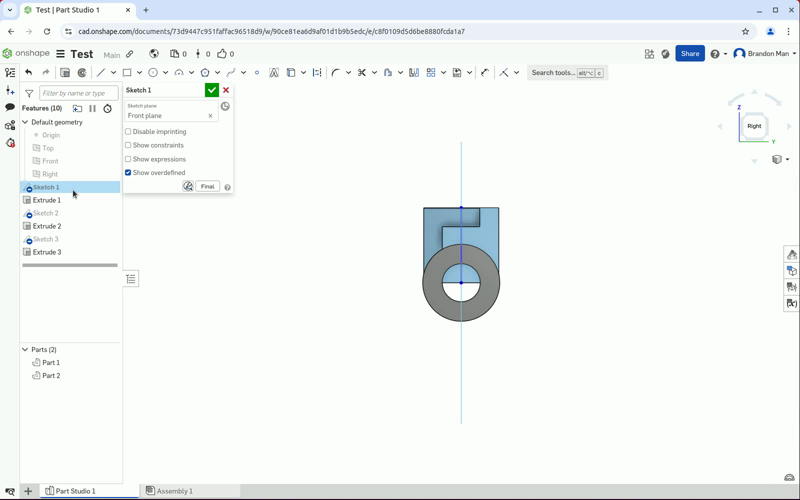
mouse_move(229, 92)
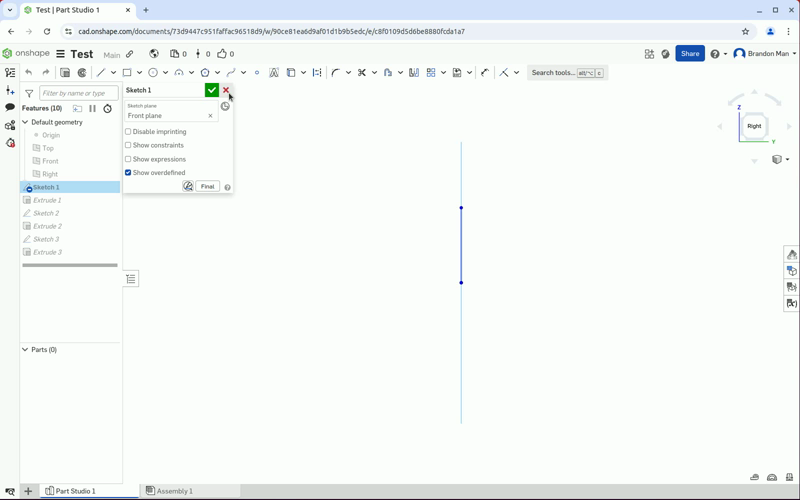
click(229, 92)
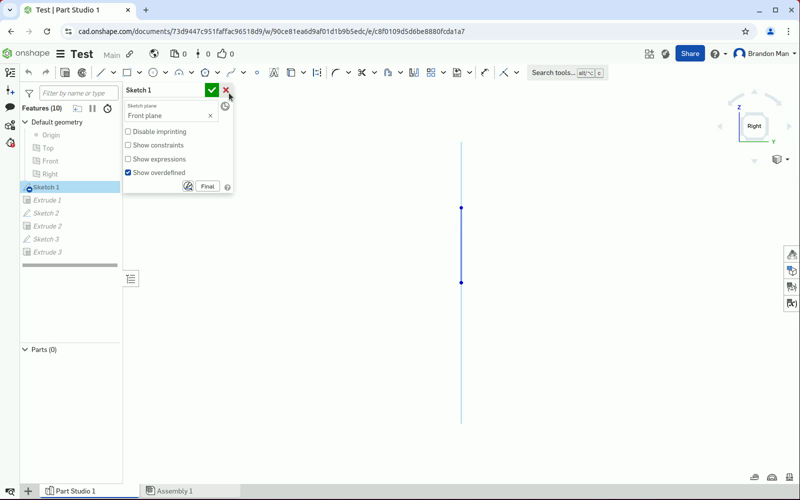
key(shift+s)
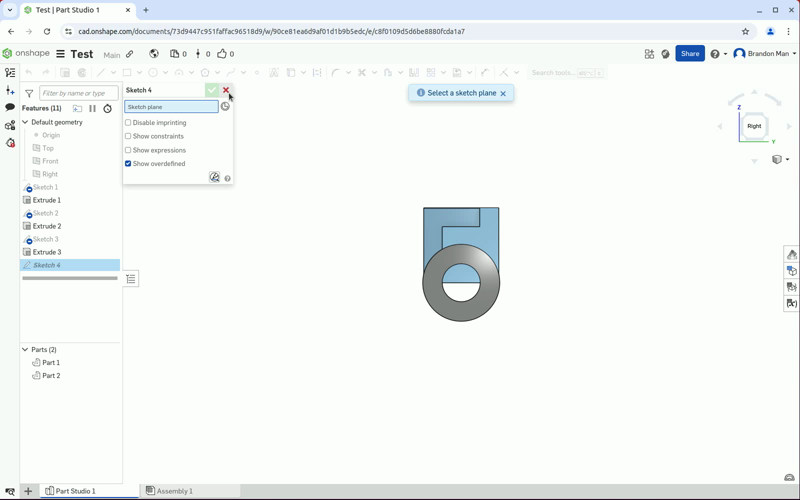
mouse_move(73, 176)
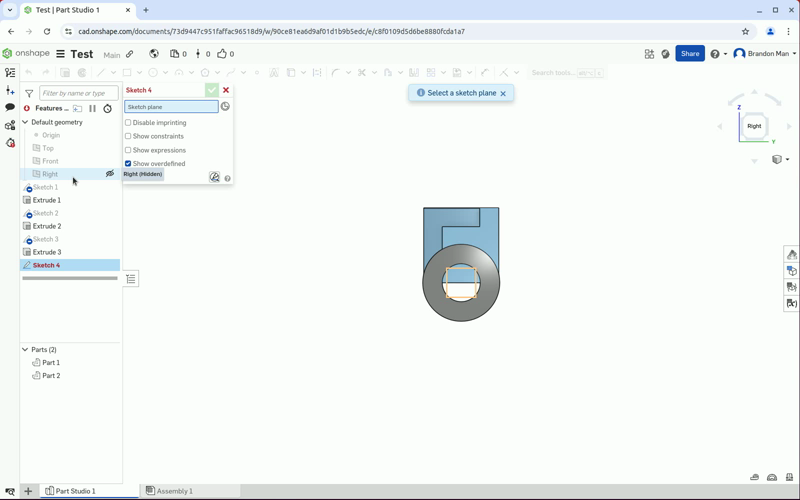
click(73, 176)
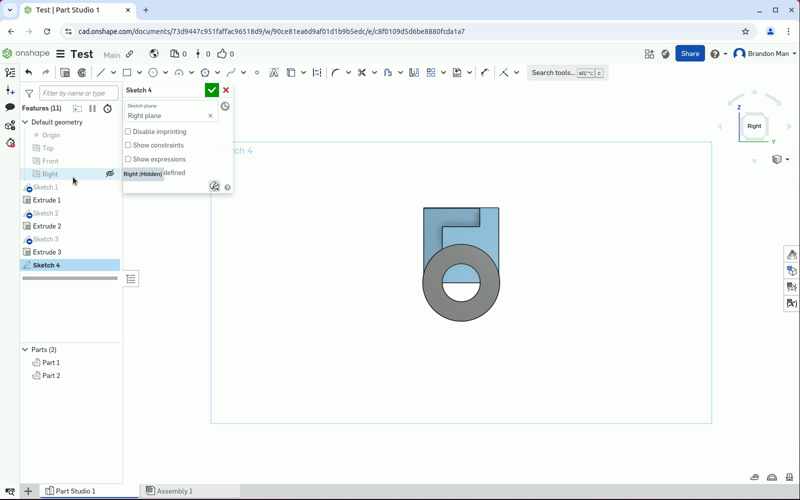
mouse_move(73, 352)
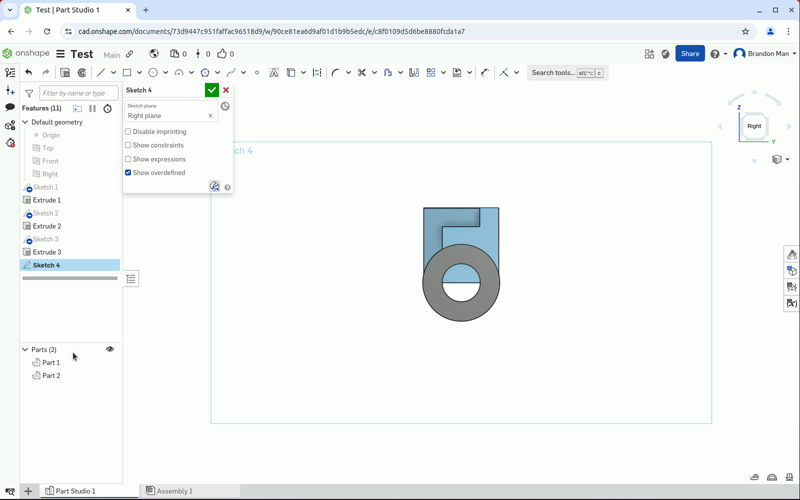
key(y)
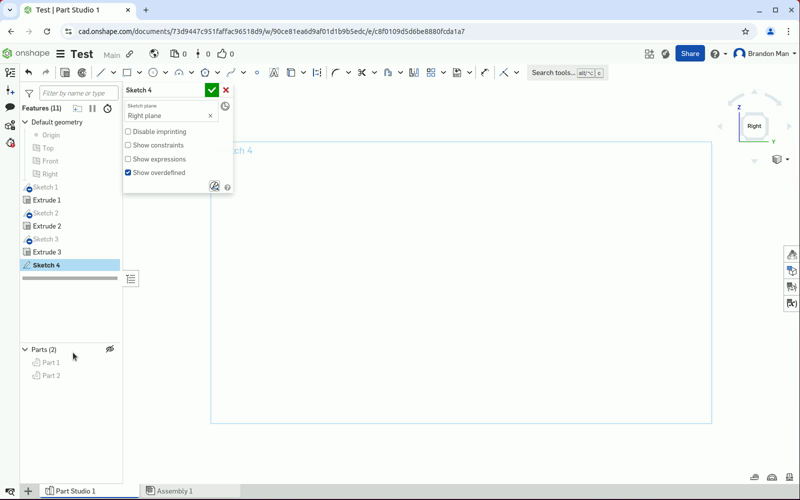
key(c)
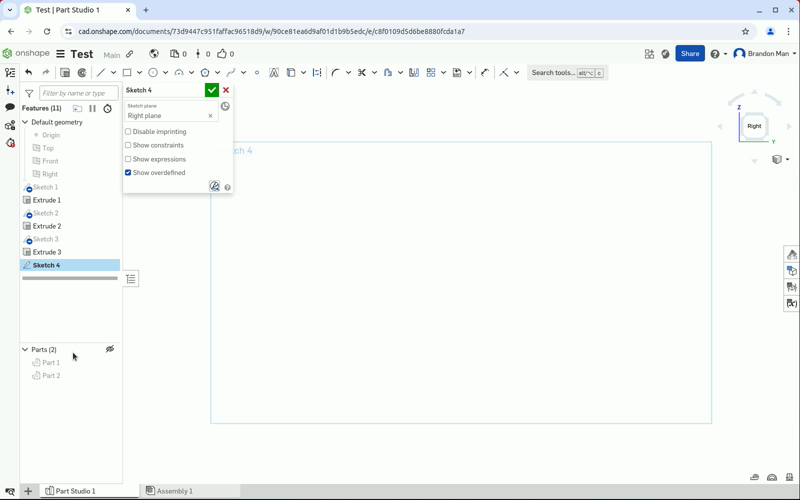
key_down(shift)
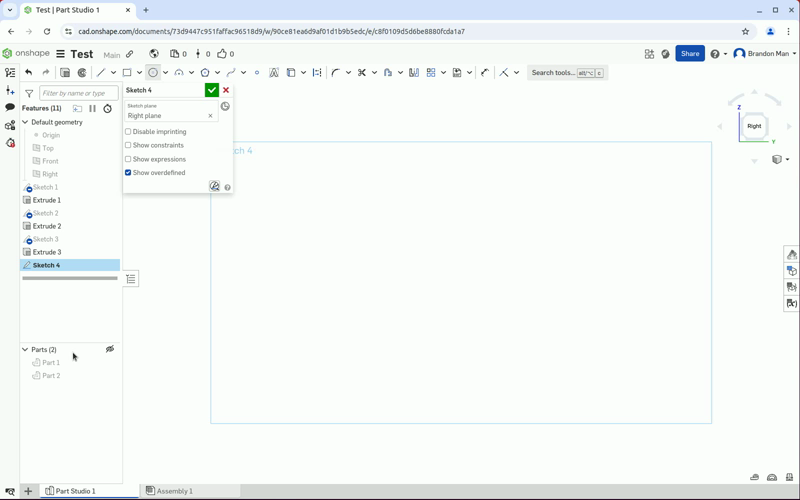
mouse_move(461, 282)
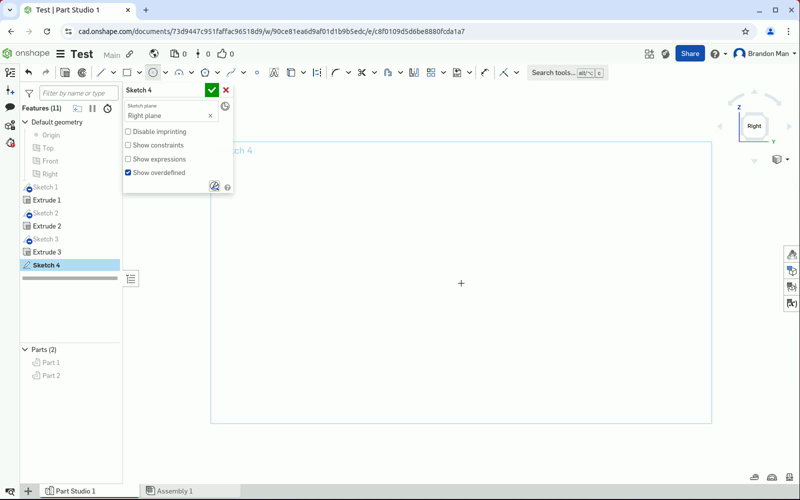
click(461, 282)
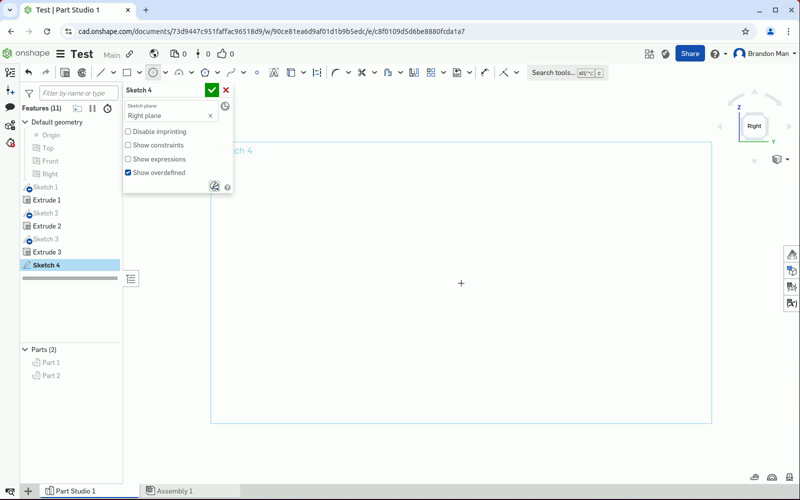
key_up(shift)
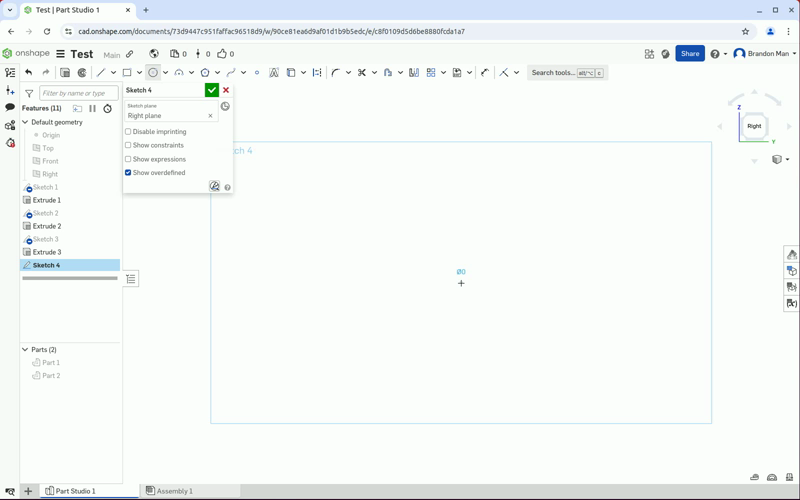
mouse_move(480, 282)
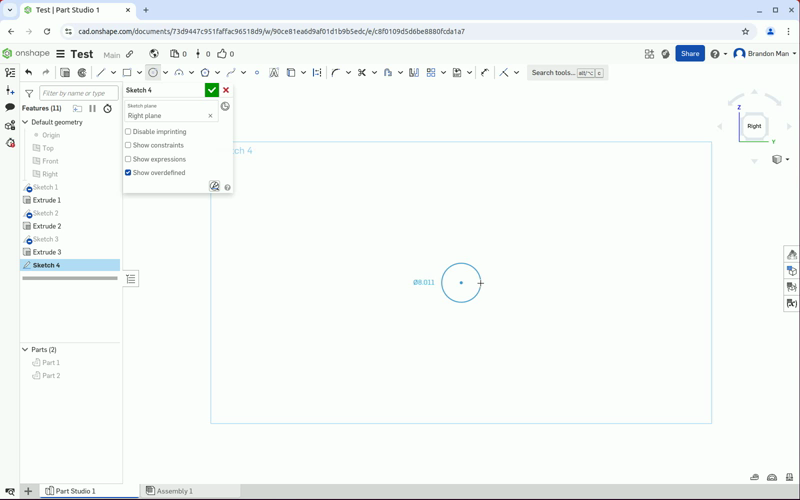
click(480, 282)
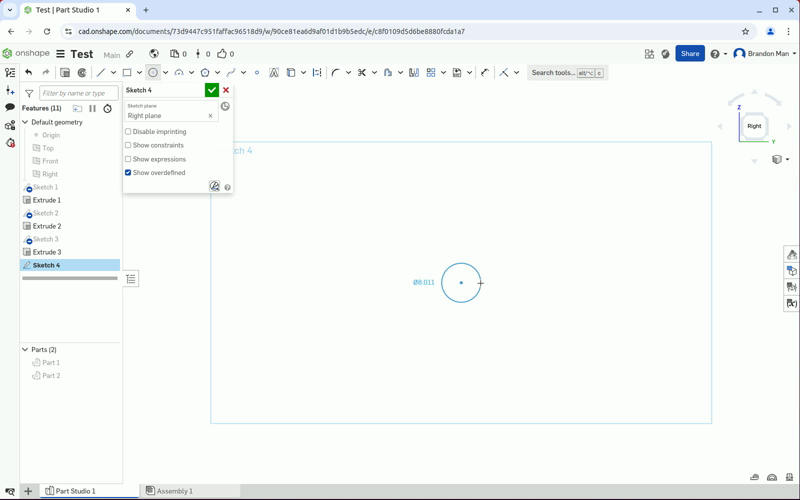
key(esc)
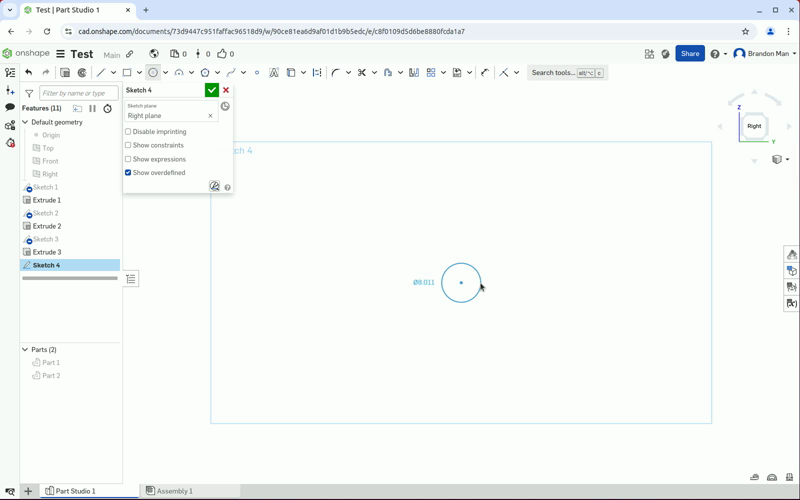
mouse_move(455, 276)
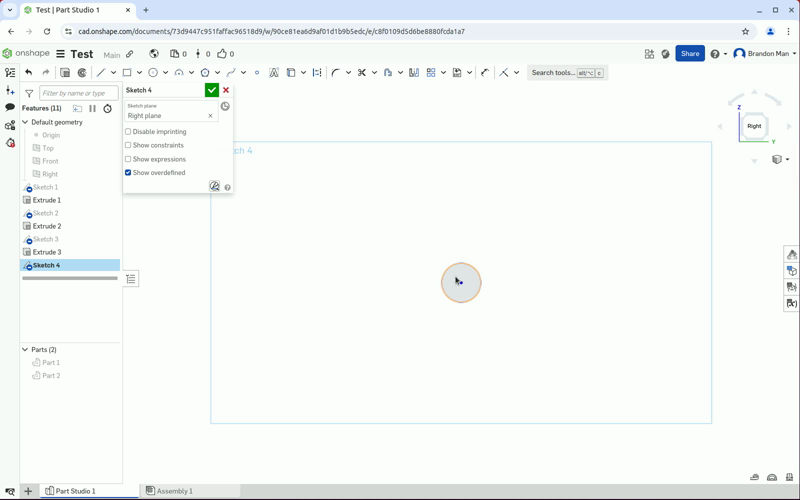
scroll(6)
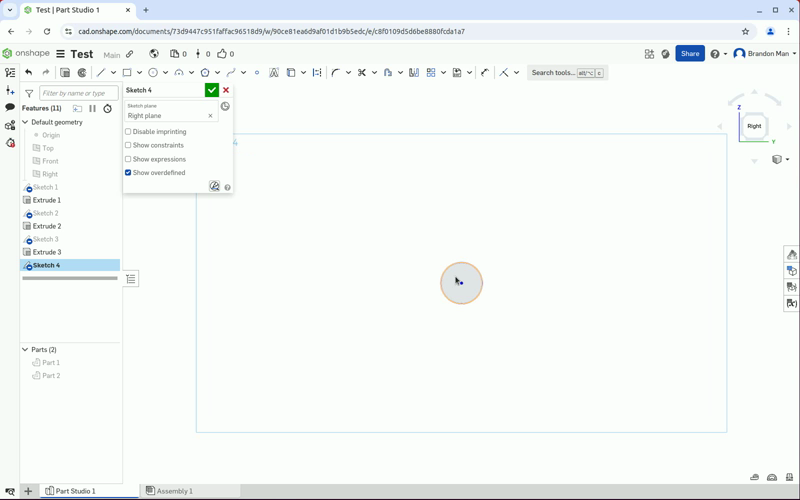
scroll(6)
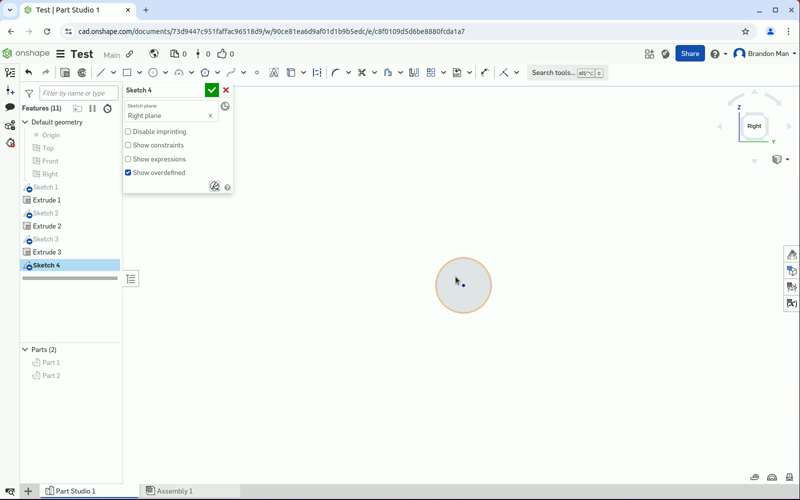
scroll(6)
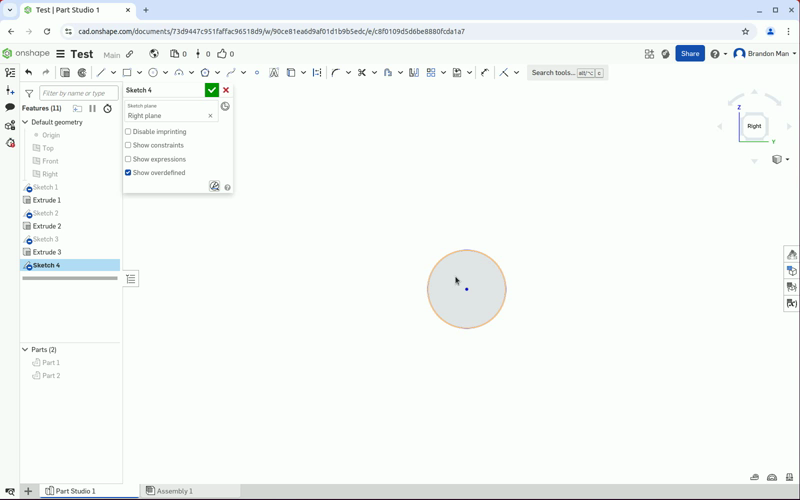
scroll(6)
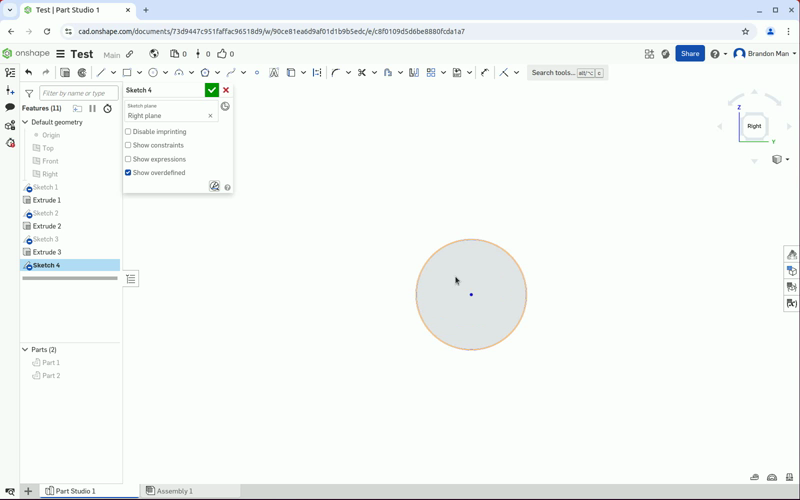
scroll(6)
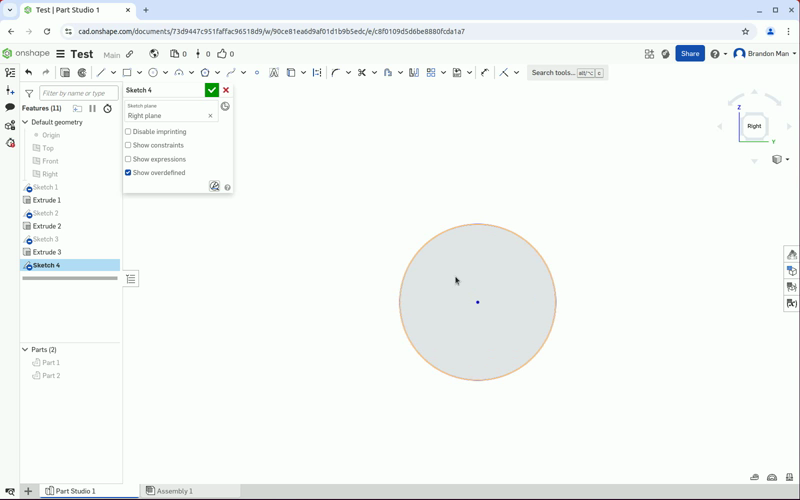
scroll(6)
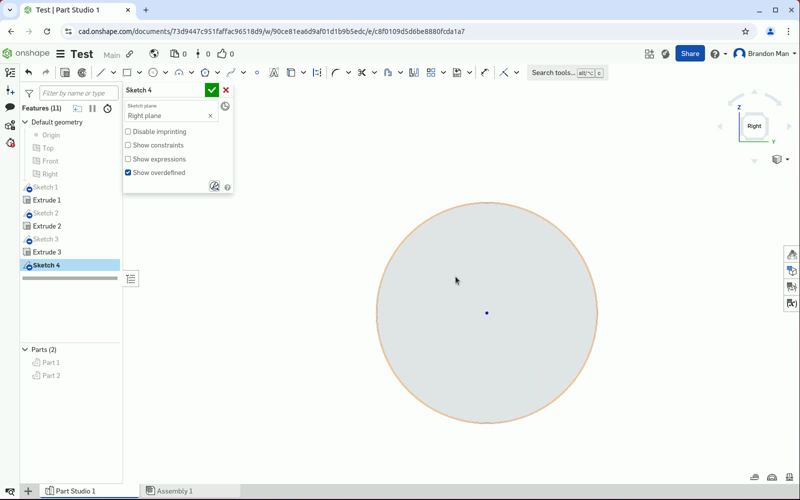
scroll(6)
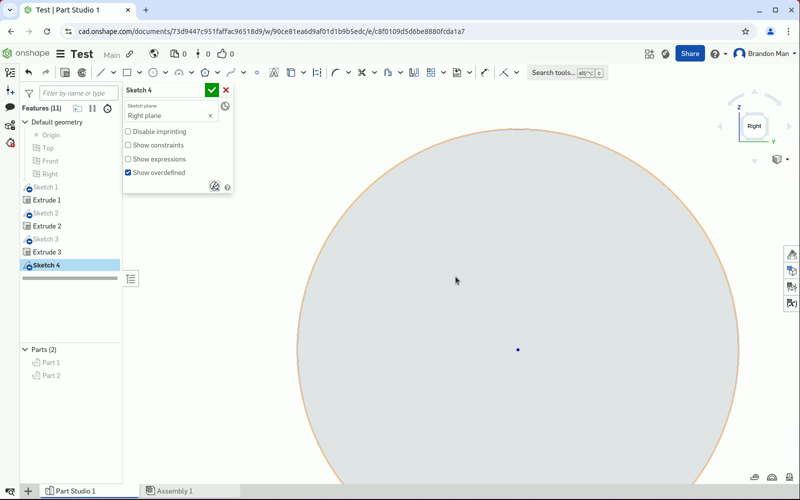
click(455, 276)
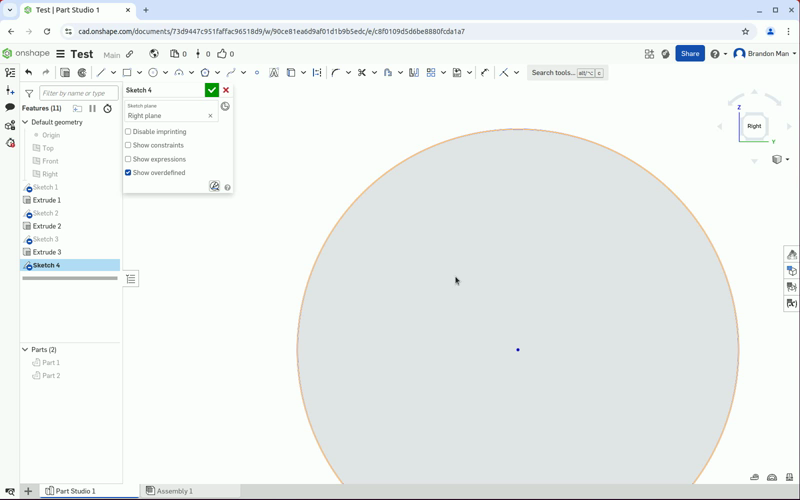
scroll(-6)
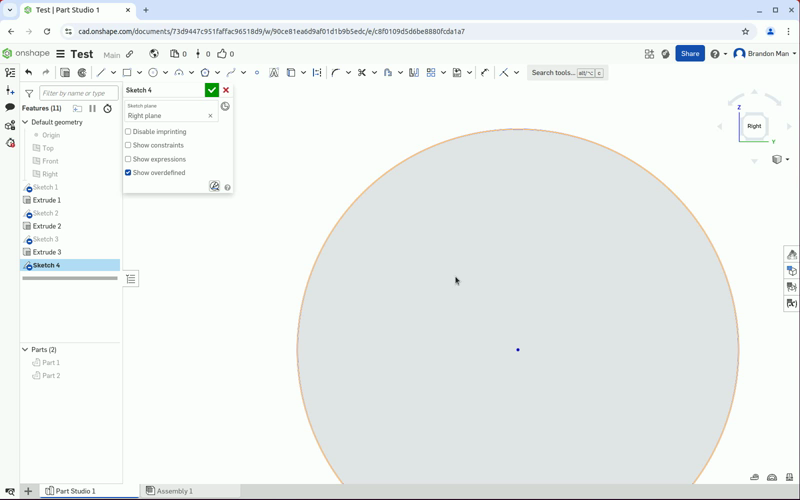
scroll(-6)
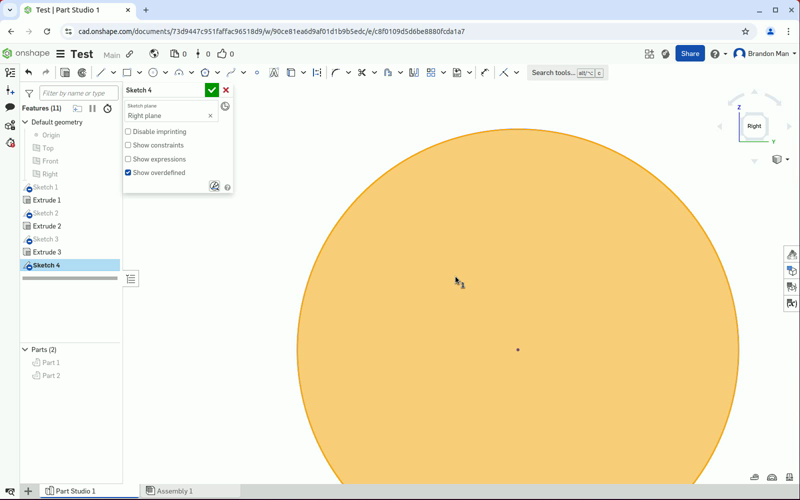
scroll(-6)
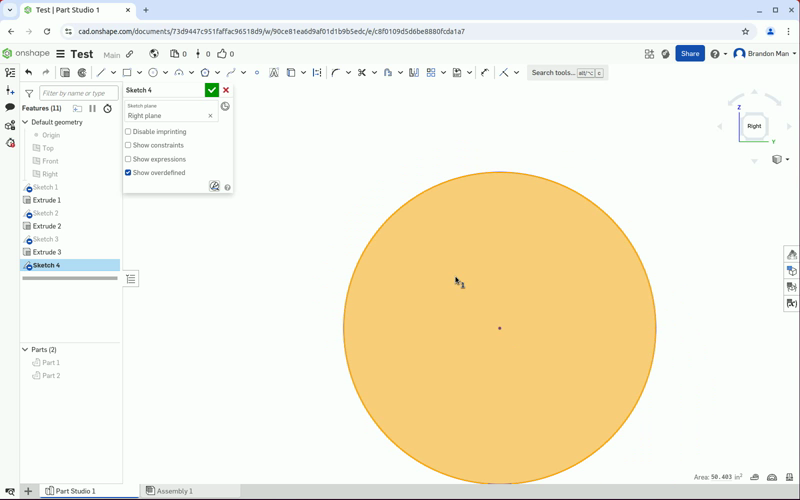
scroll(-6)
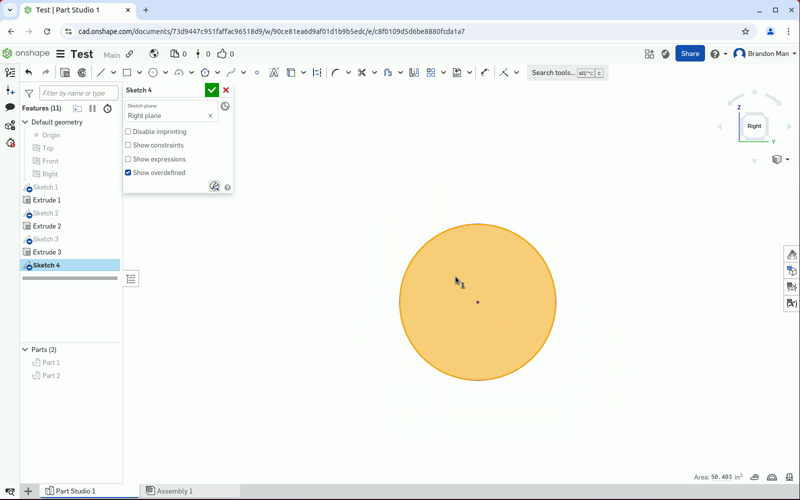
scroll(-6)
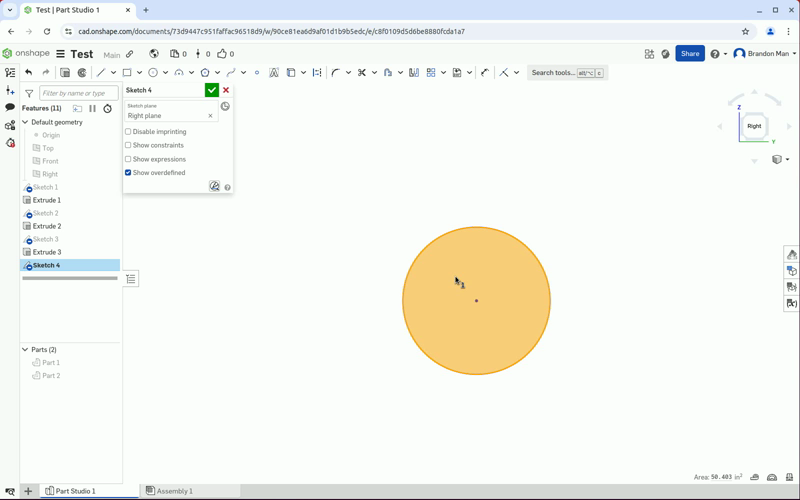
scroll(-6)
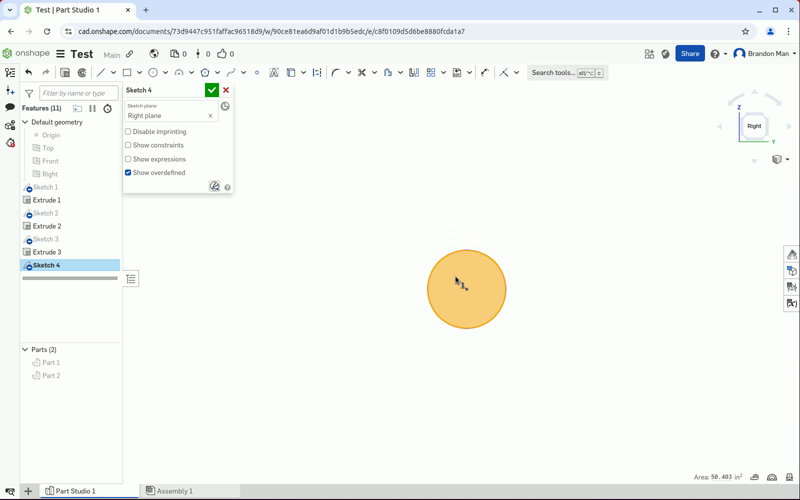
scroll(-6)
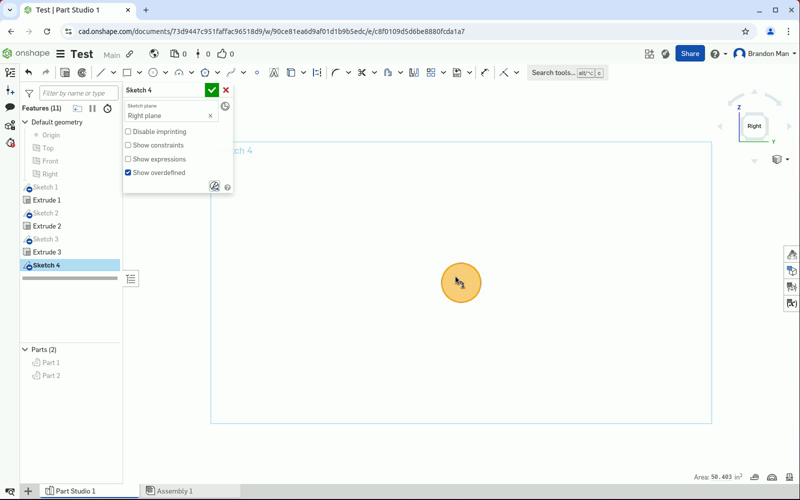
mouse_move(73, 352)
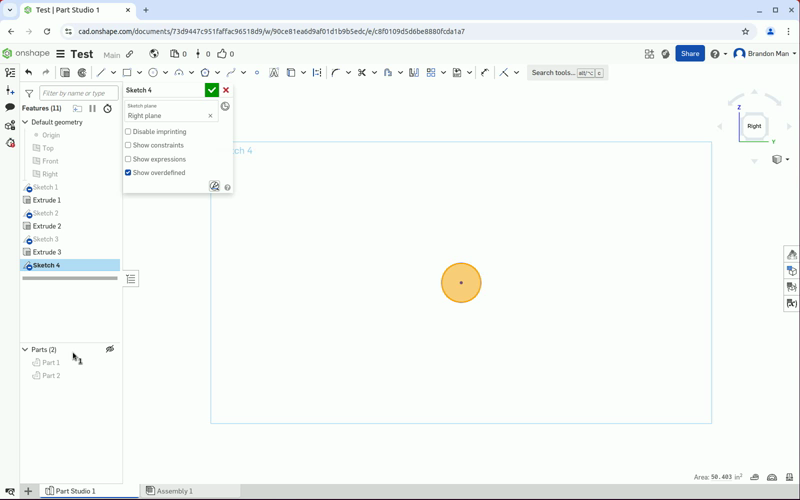
key(shift+y)
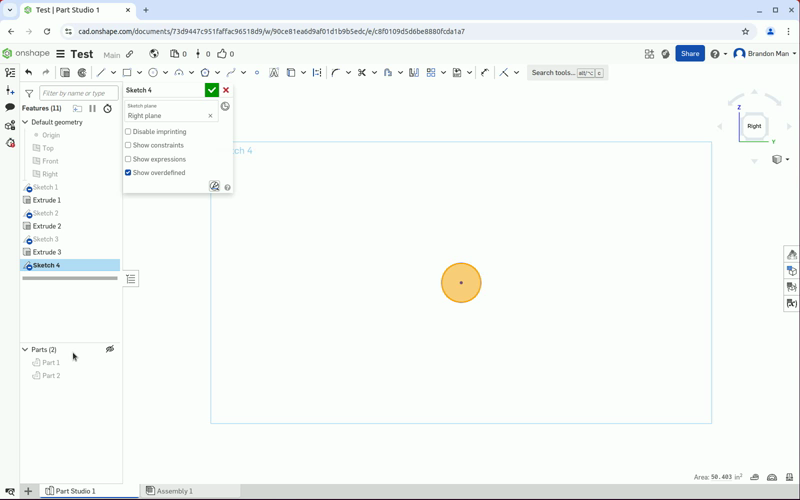
key(shift+e)
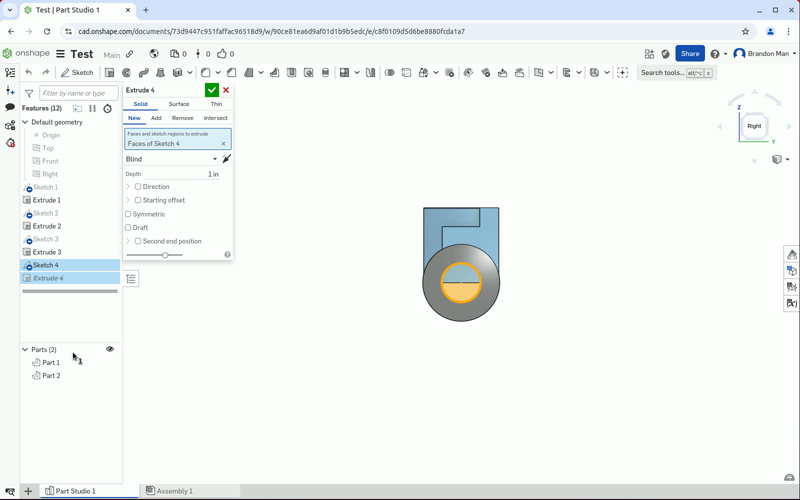
mouse_move(143, 106)
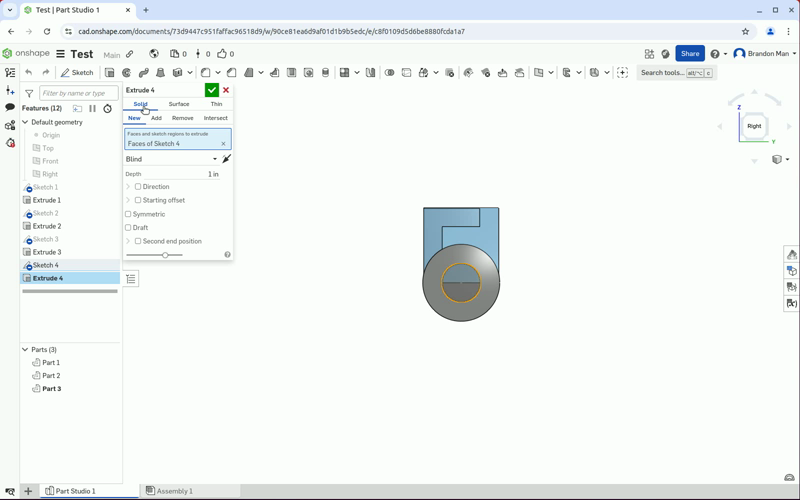
click(143, 106)
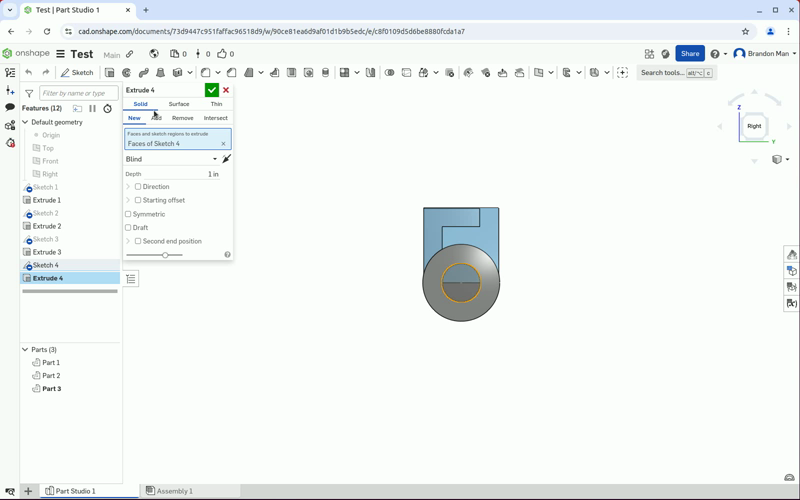
mouse_move(186, 120)
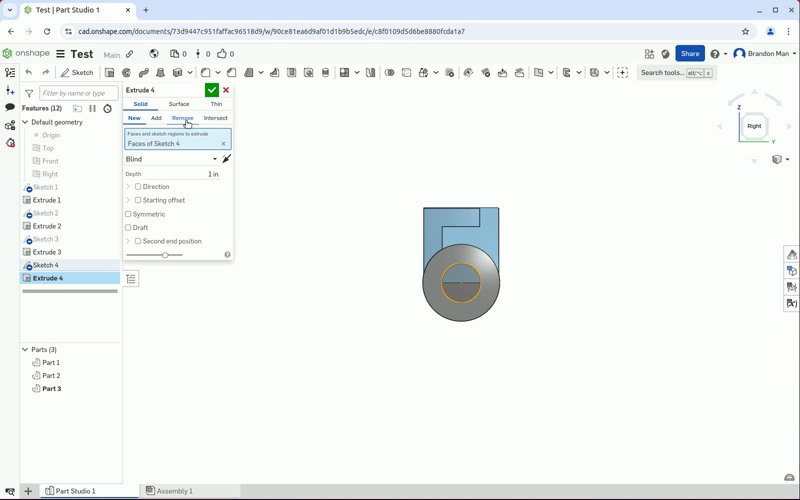
click(186, 120)
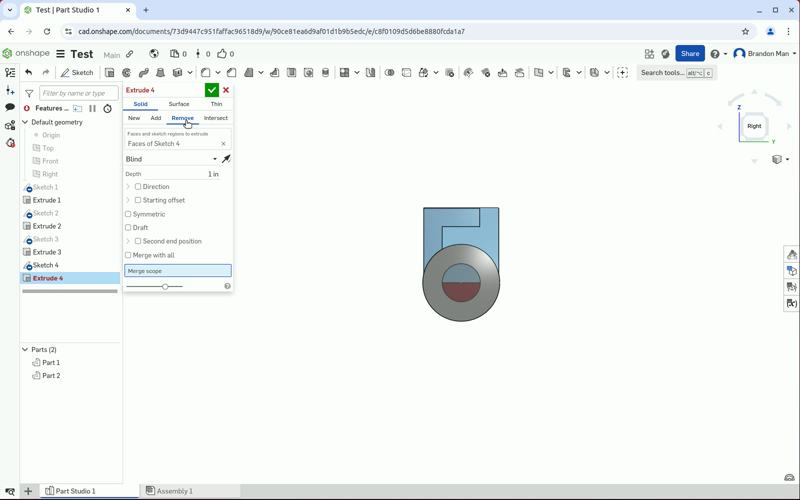
key(tab, 4)
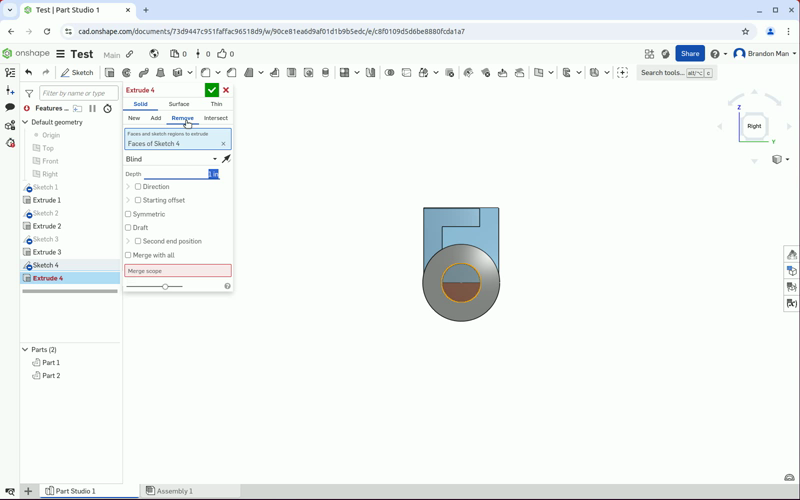
text(-23.108)
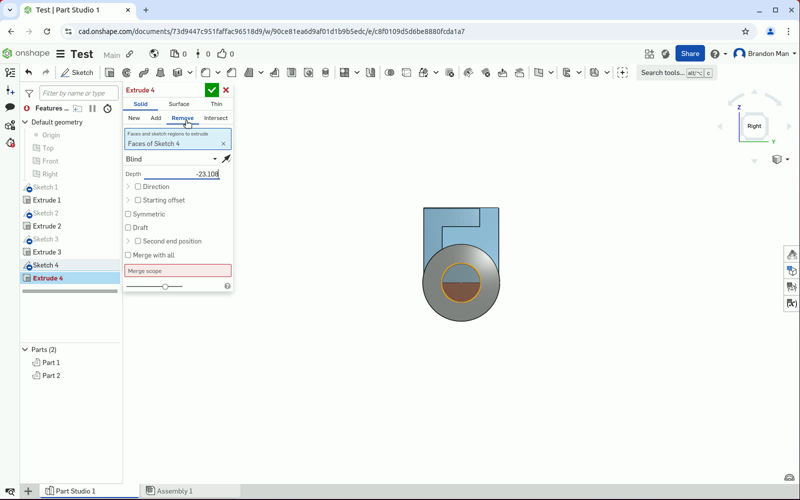
key(tab, 6)
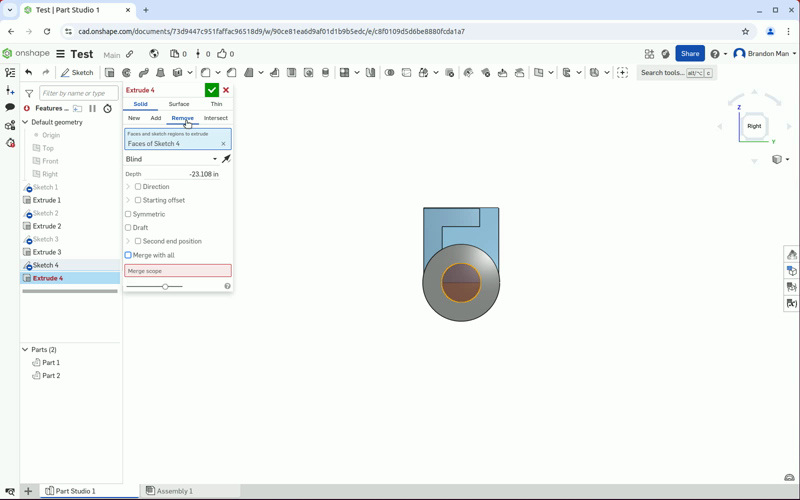
key(space)
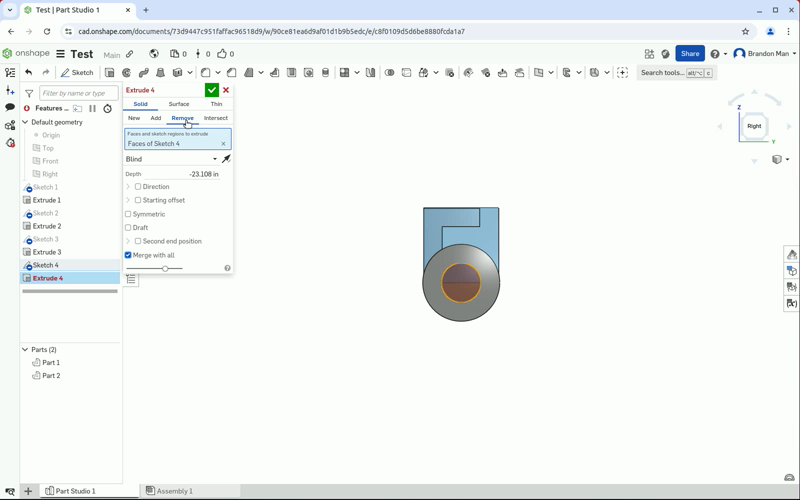
key(enter)
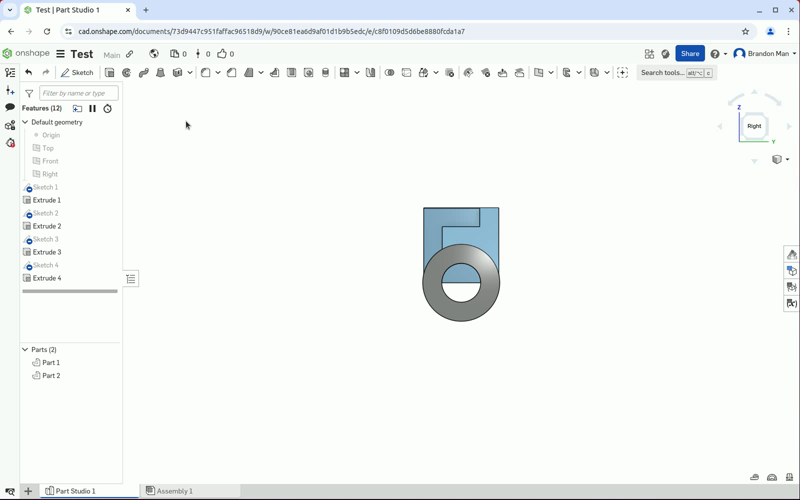
key(shift+h)
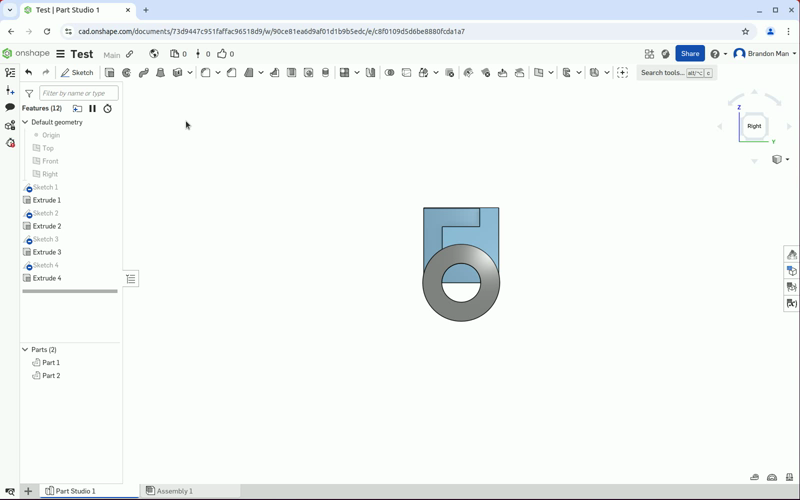
key(shift+h)
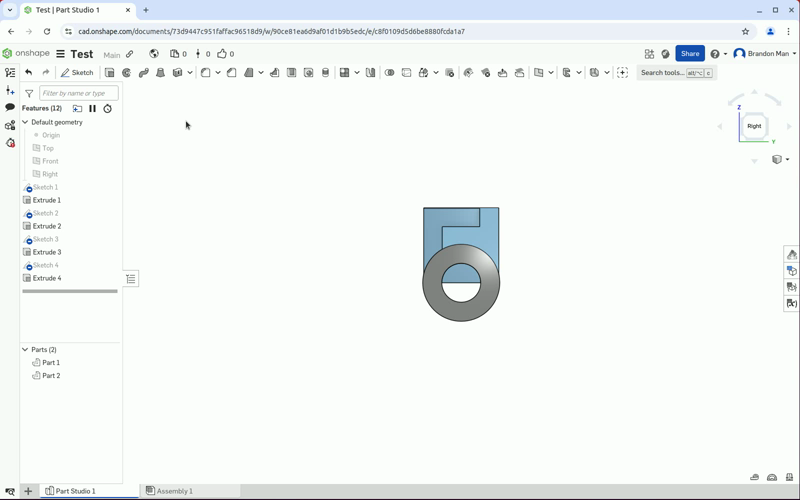
mouse_move(73, 189)
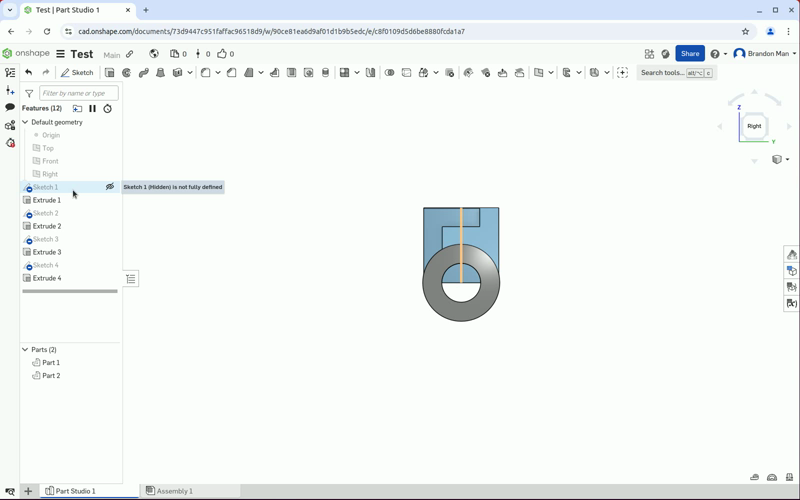
click(73, 189)
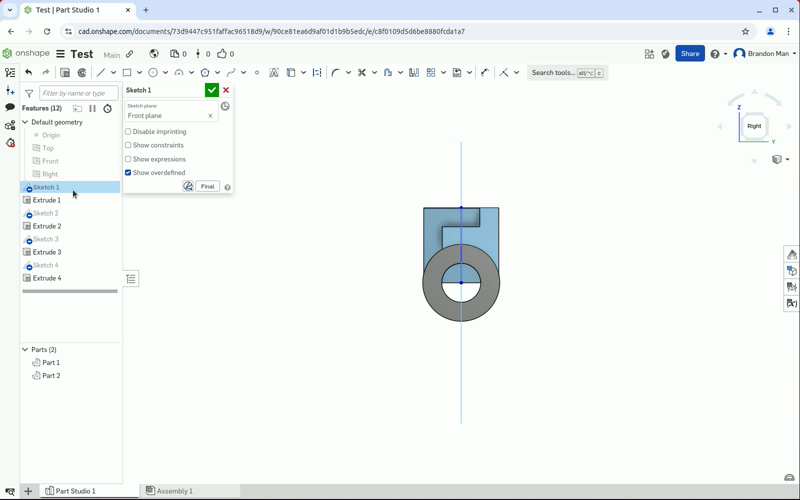
mouse_move(229, 92)
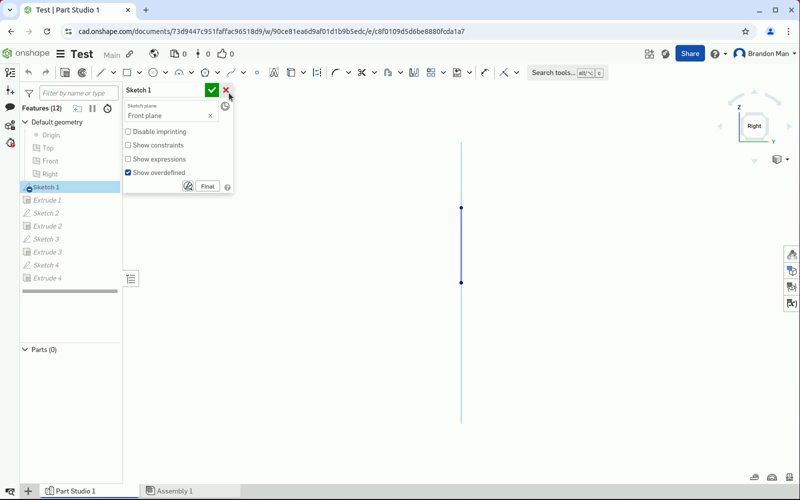
click(229, 92)
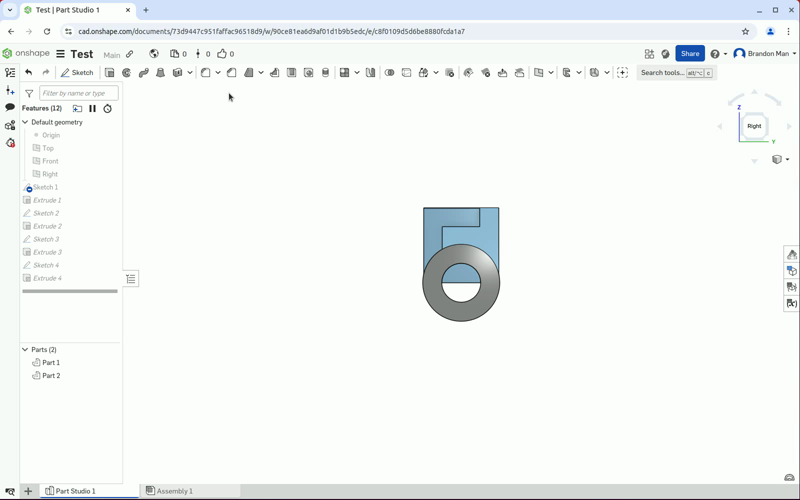
mouse_move(73, 352)
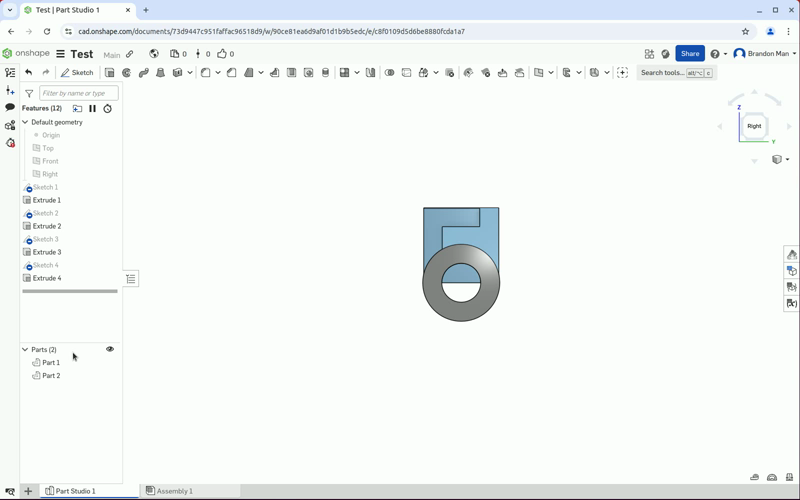
key(y)
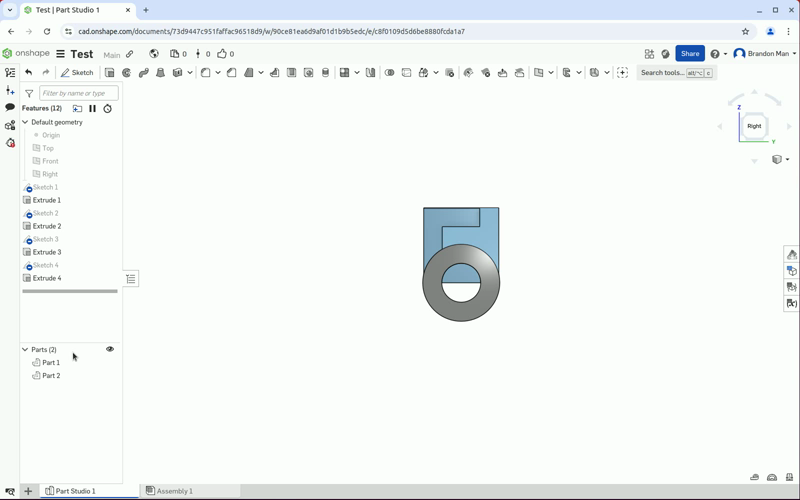
key(shift+p)
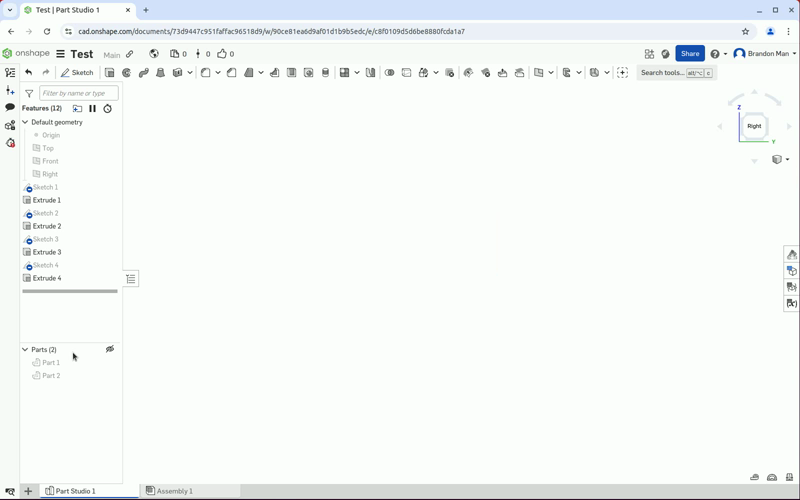
key(space)
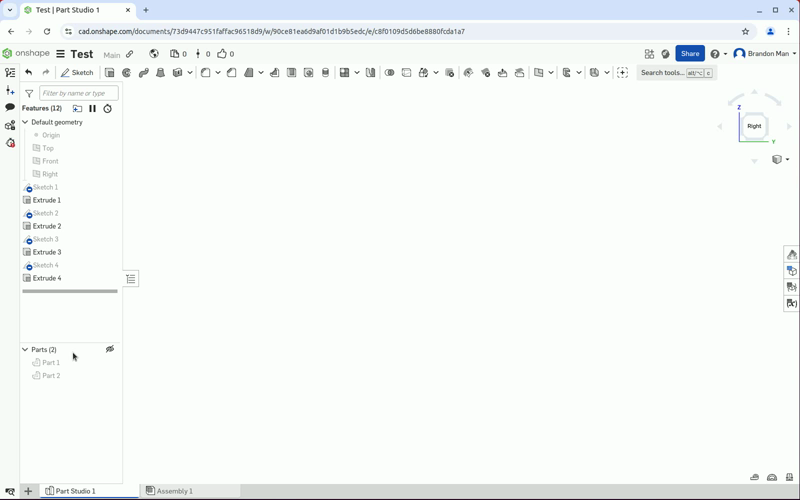
key_down(shift)
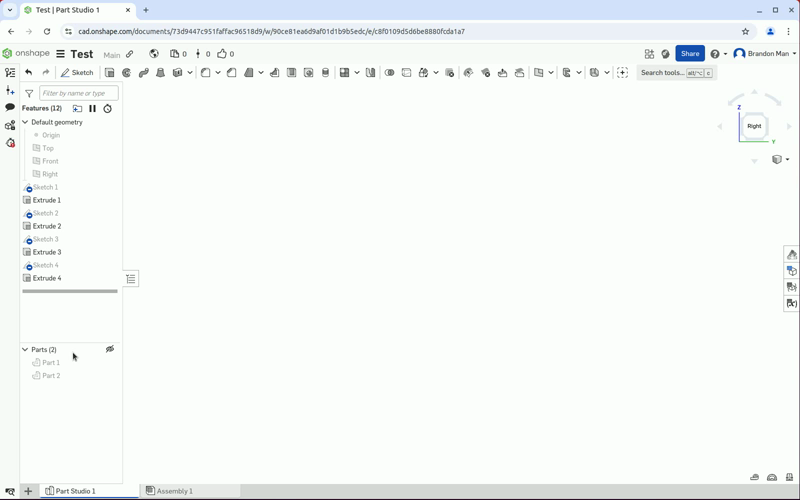
key(right)
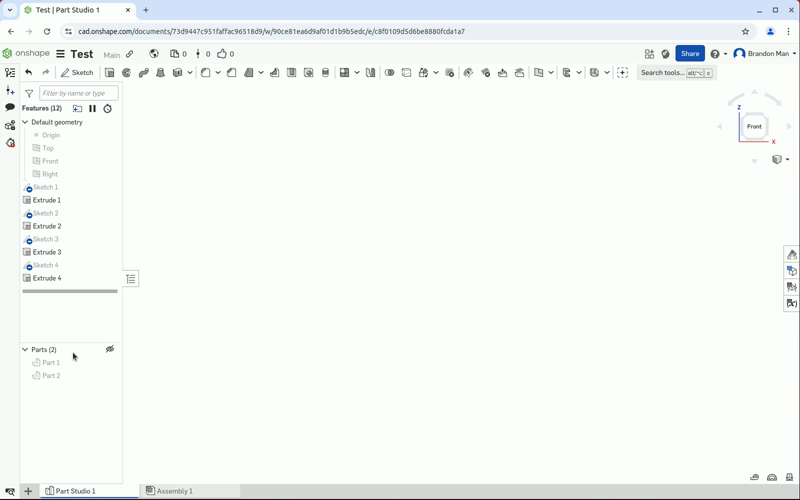
key_up(shift)
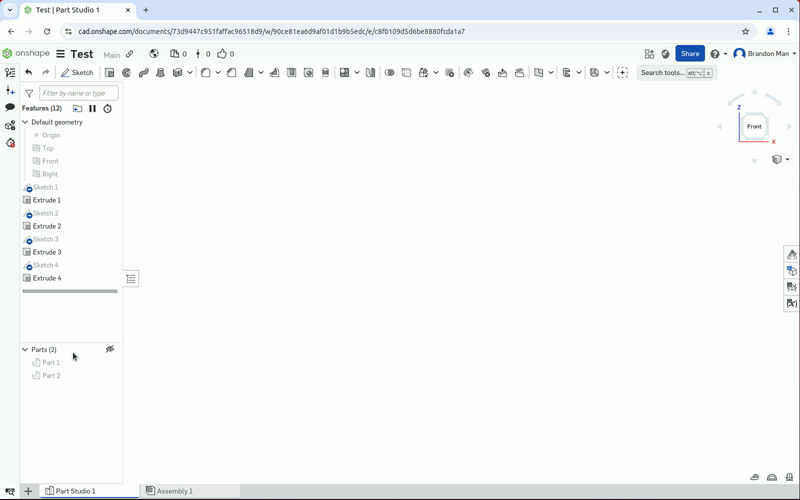
mouse_move(73, 352)
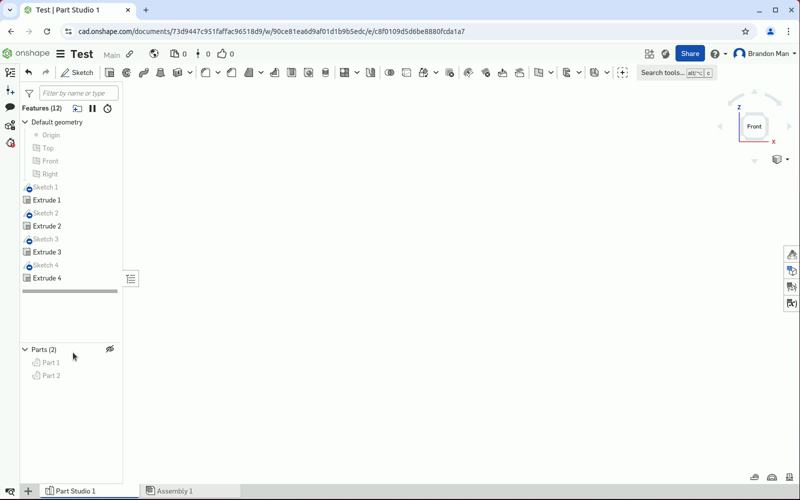
key(shift+y)
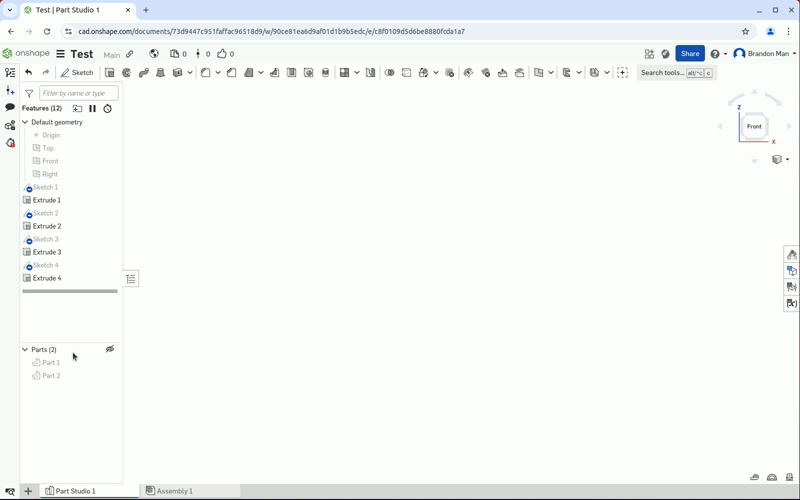
key(shift+s)
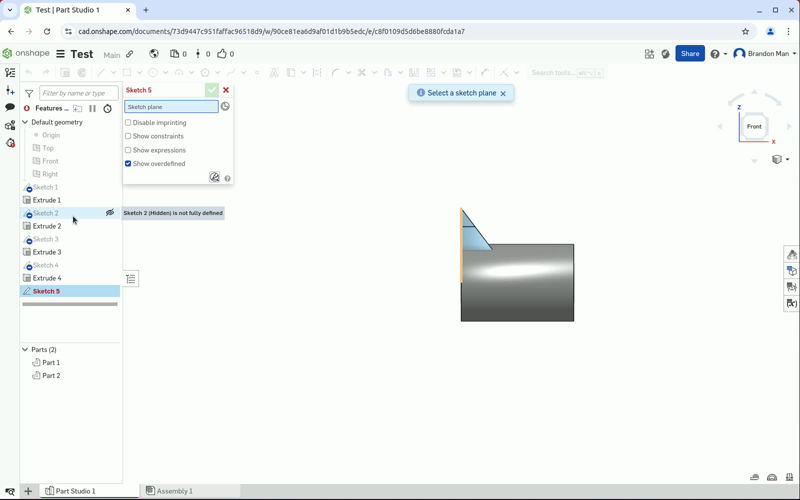
scroll(3)
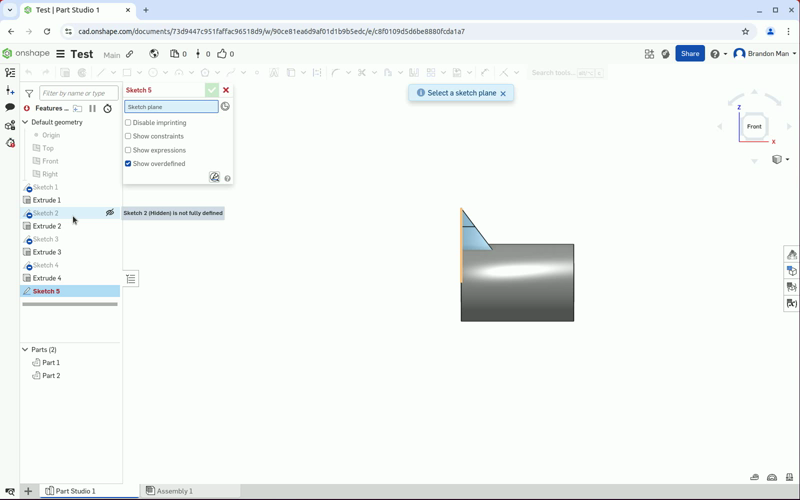
mouse_move(73, 163)
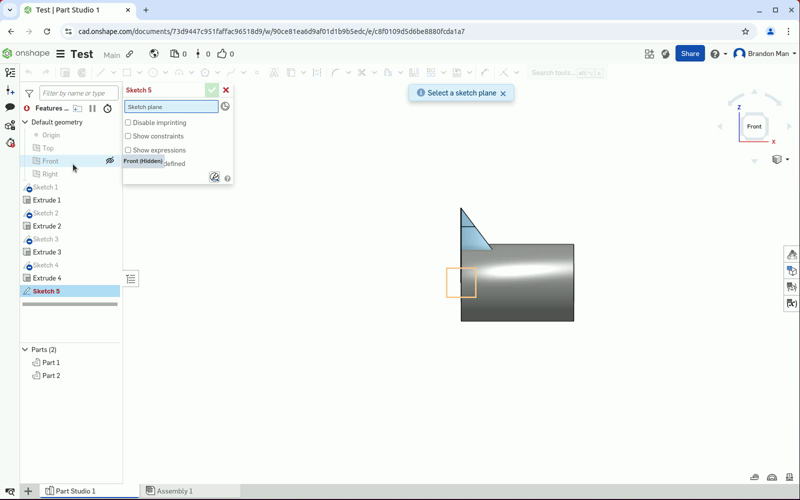
click(73, 163)
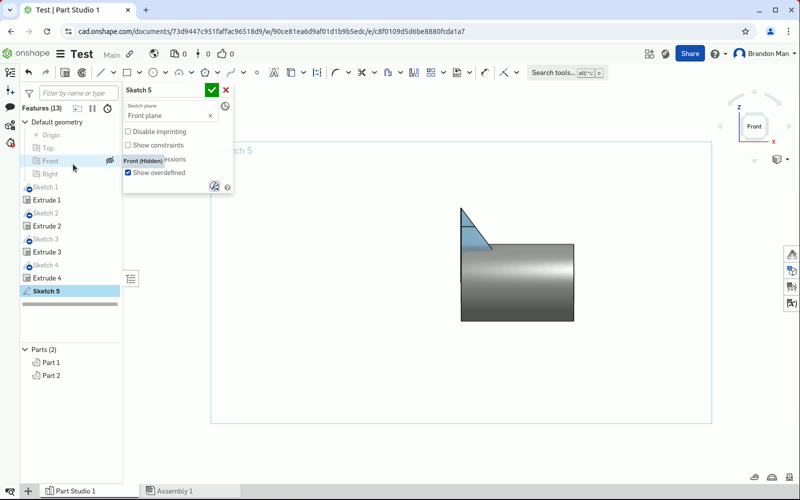
mouse_move(73, 352)
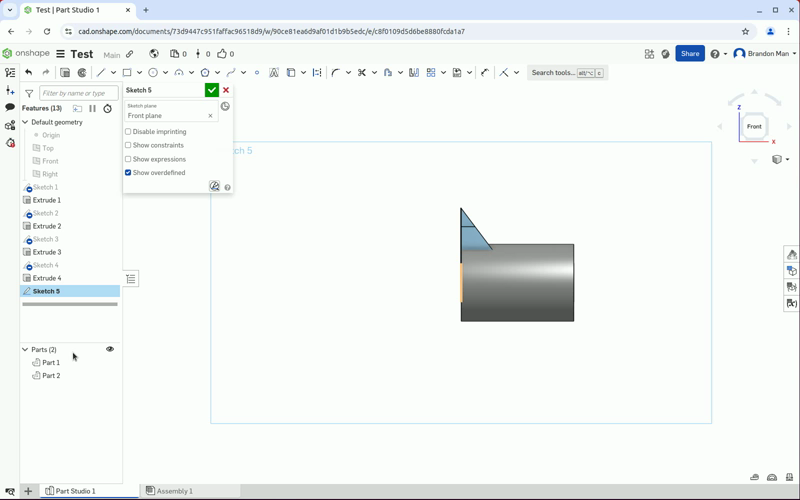
key(y)
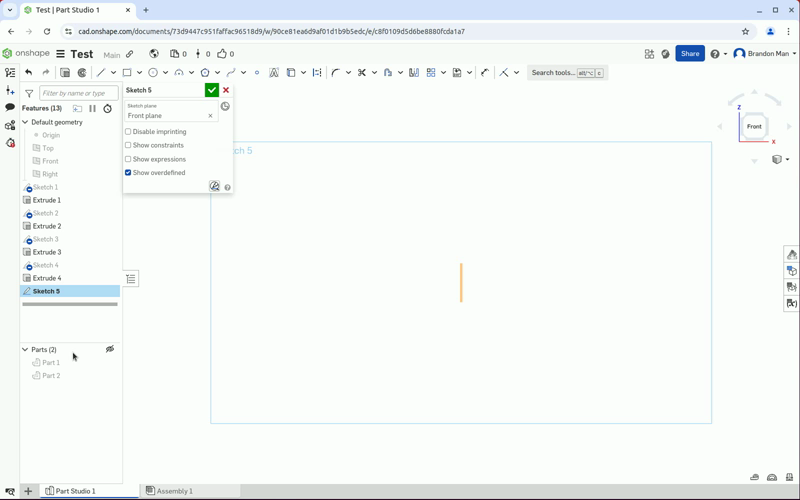
key(l)
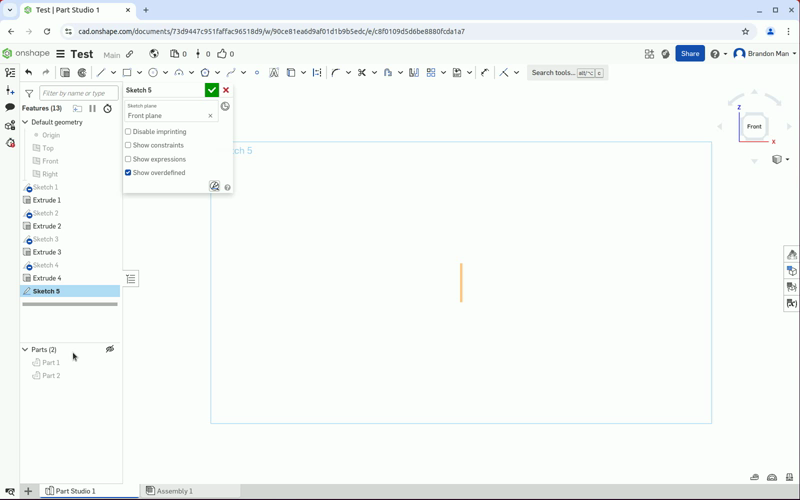
key_down(shift)
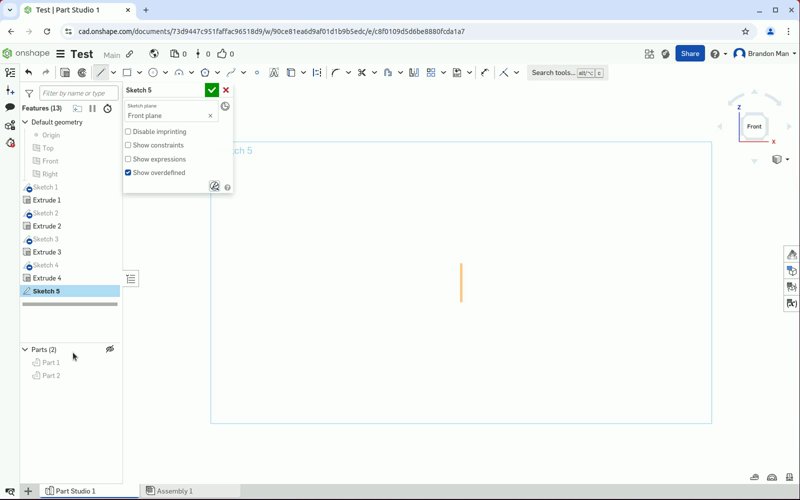
mouse_move(535, 297)
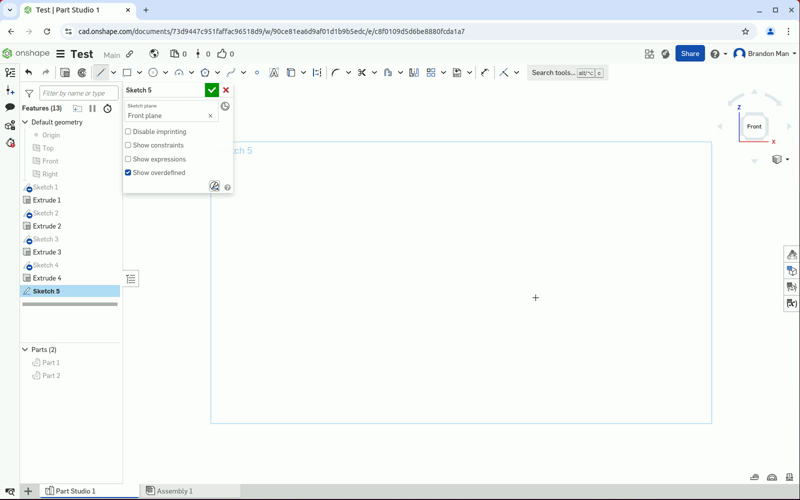
click(535, 297)
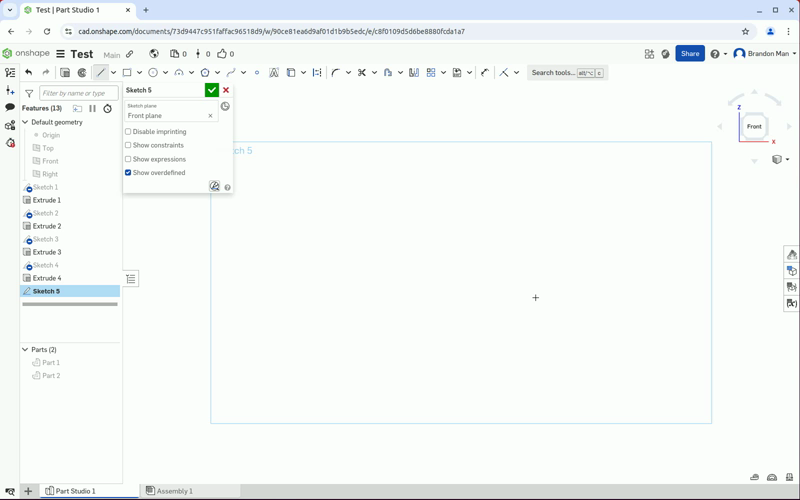
key_up(shift)
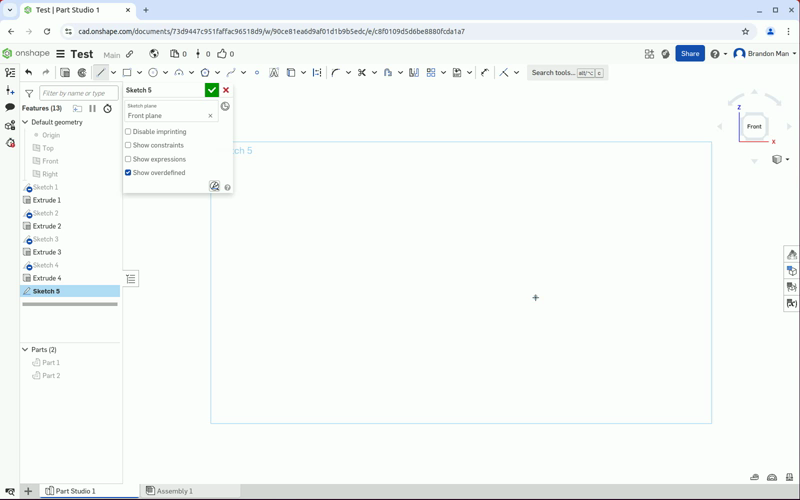
key_down(shift)
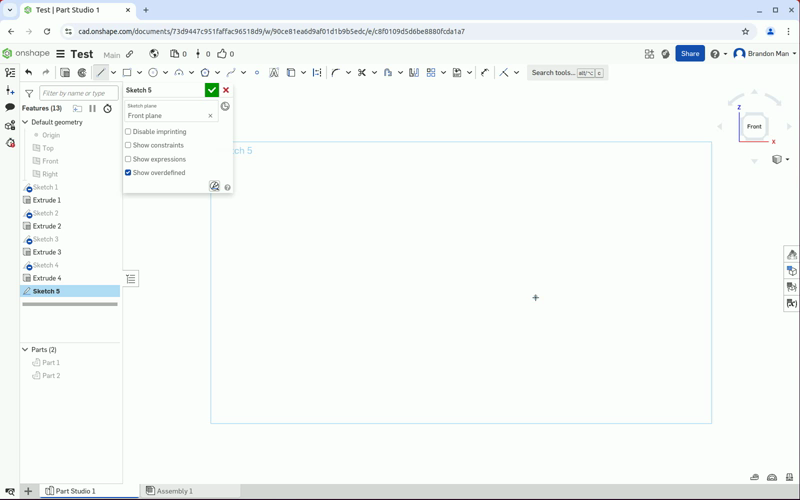
mouse_move(565, 297)
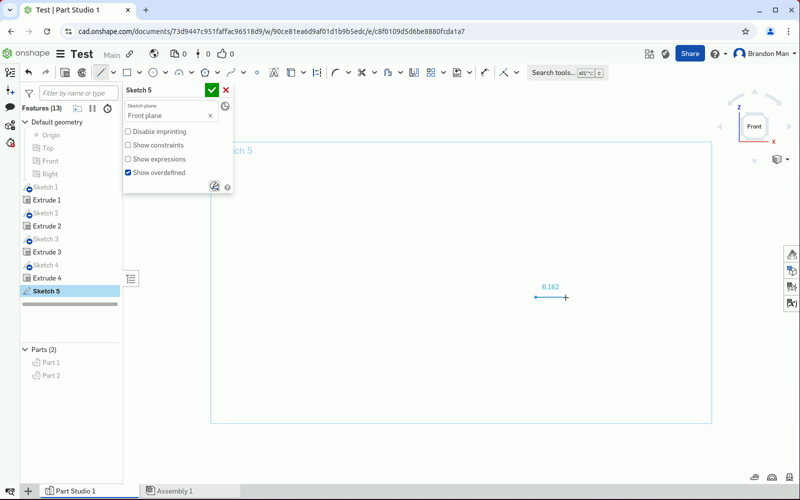
mouse_move(555, 297)
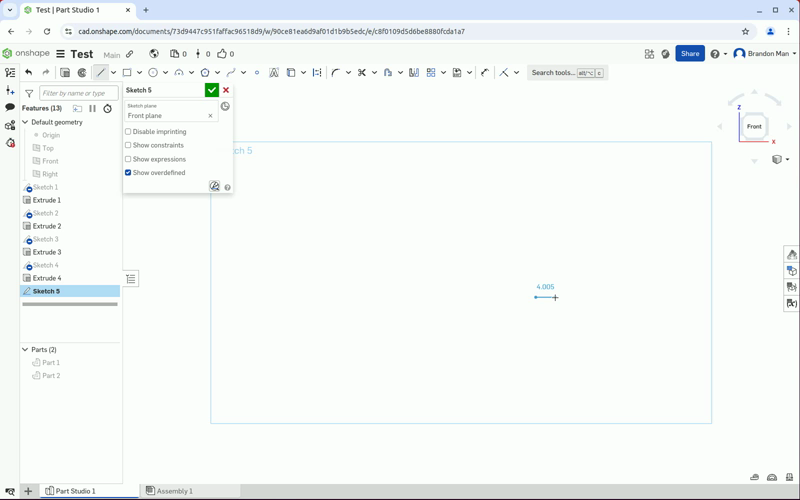
click(555, 297)
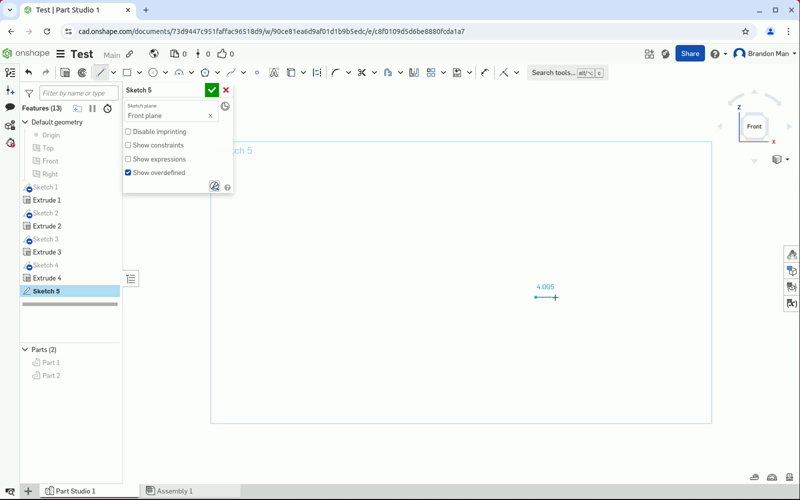
key_up(shift)
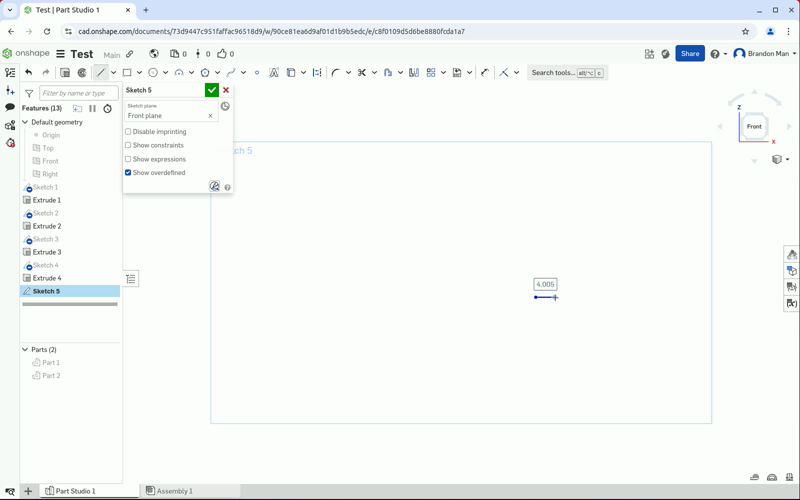
key_down(shift)
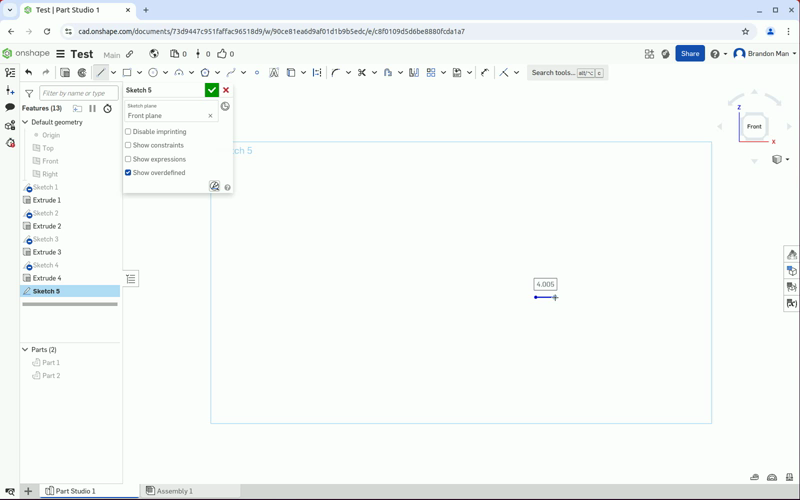
mouse_move(585, 297)
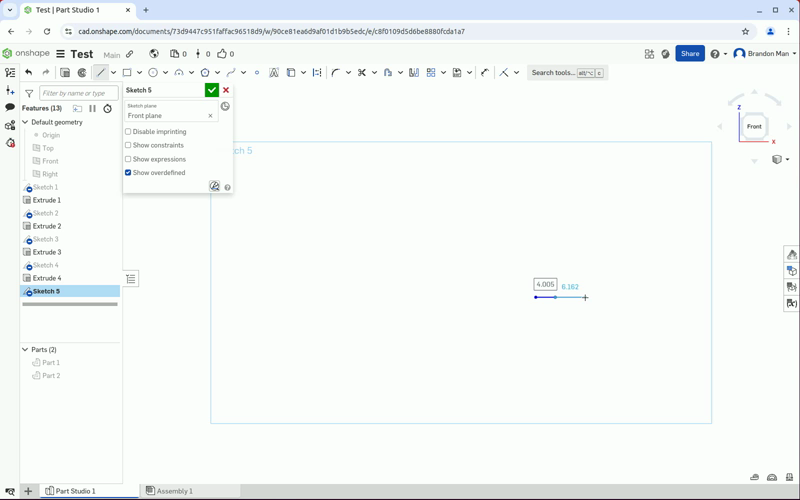
mouse_move(555, 244)
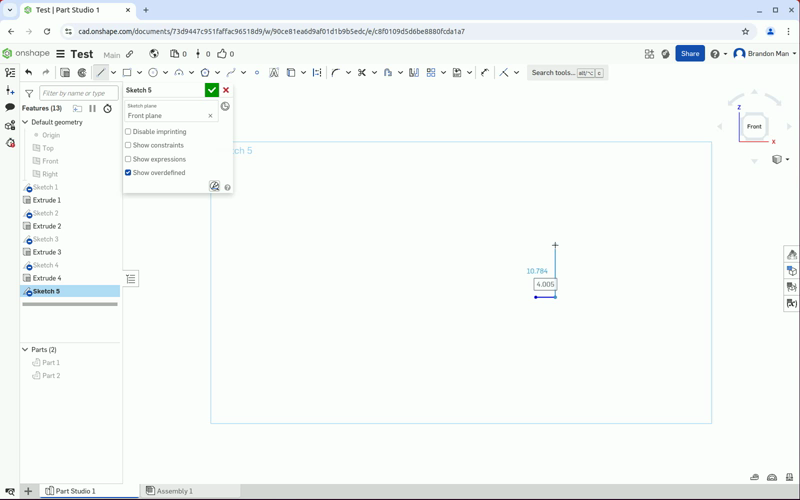
click(555, 244)
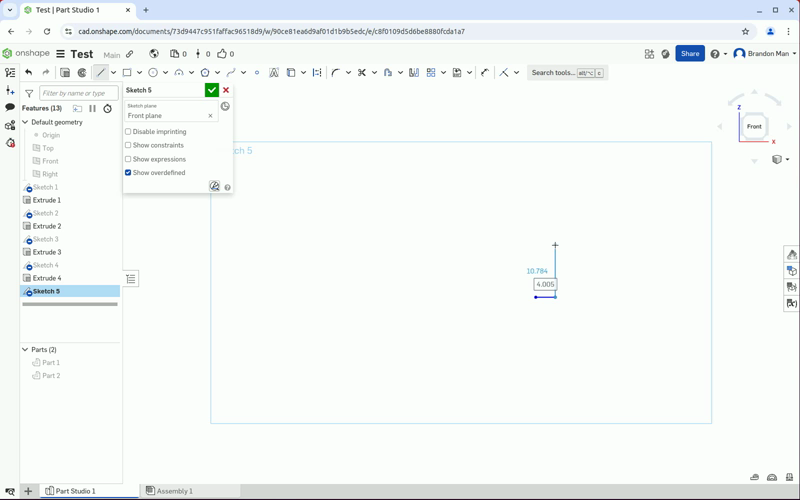
key_up(shift)
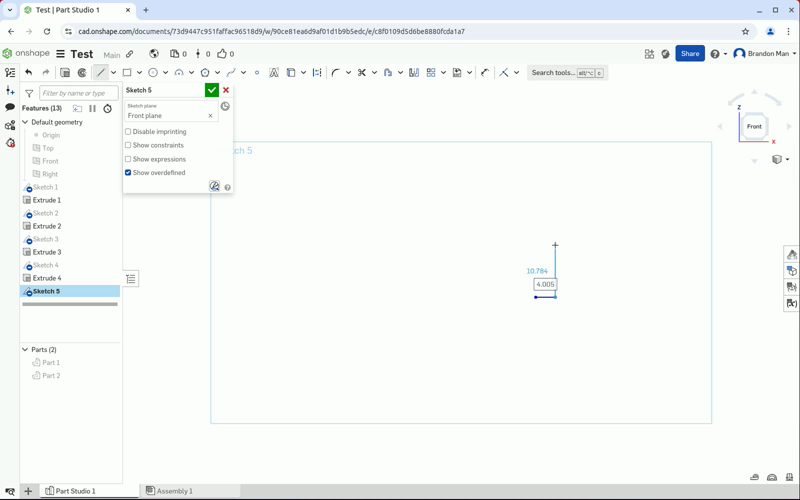
key_down(shift)
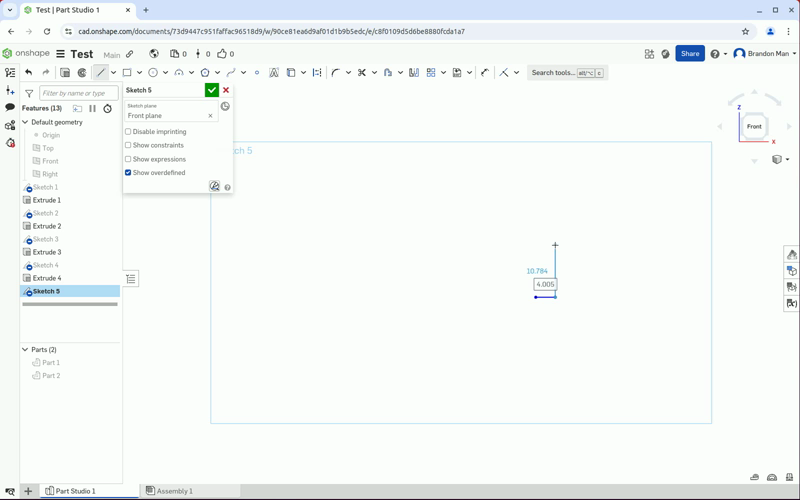
mouse_move(585, 244)
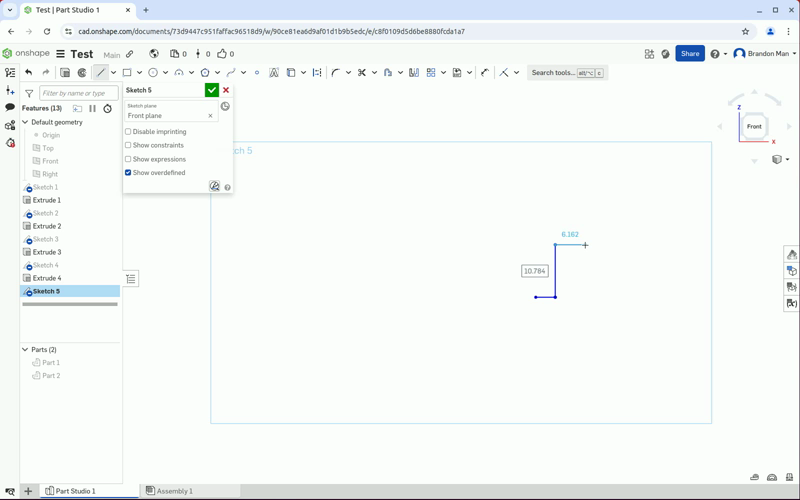
mouse_move(535, 244)
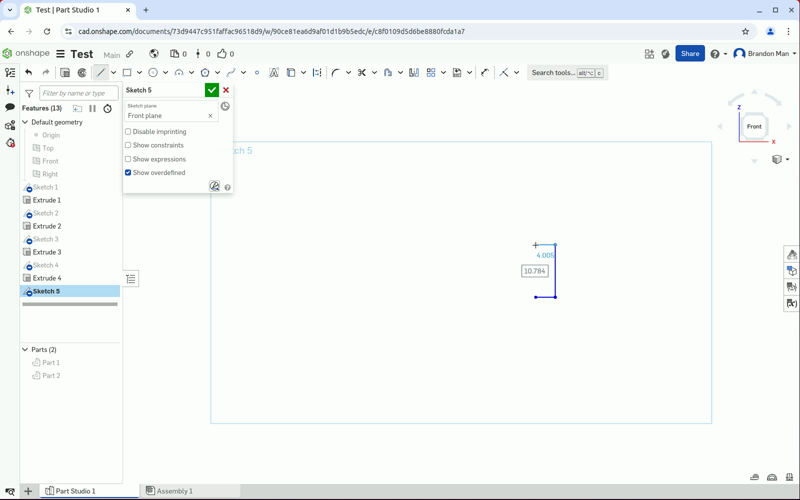
click(535, 244)
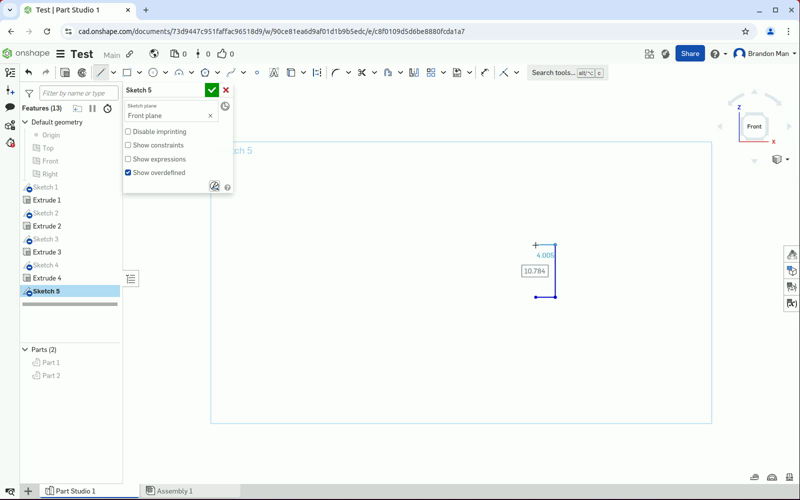
key_up(shift)
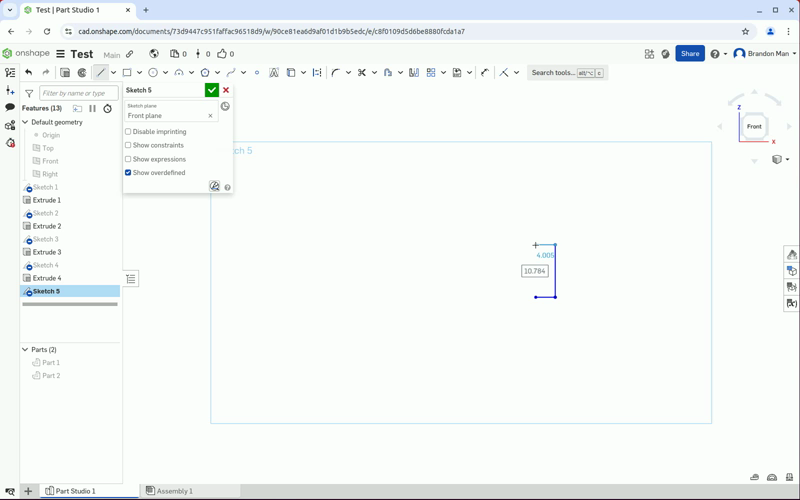
mouse_move(565, 244)
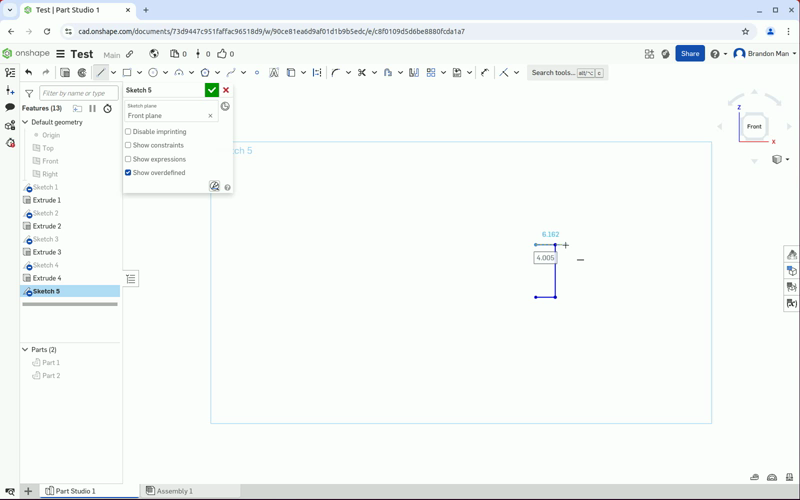
key_down(shift)
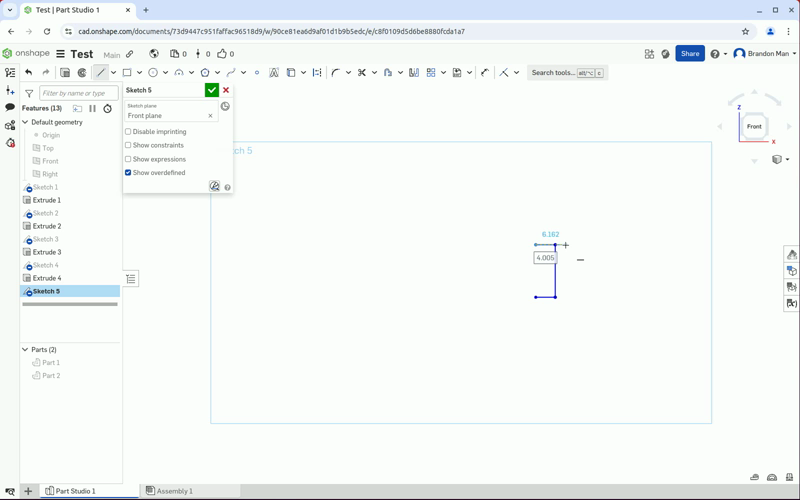
mouse_move(535, 297)
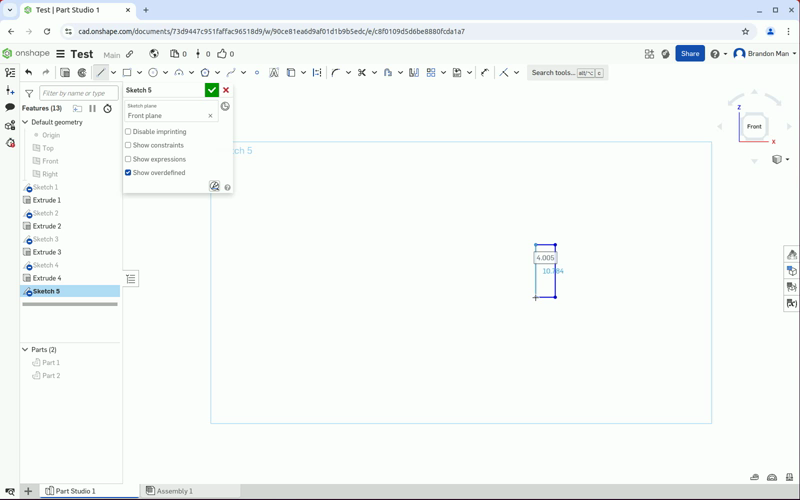
key_up(shift)
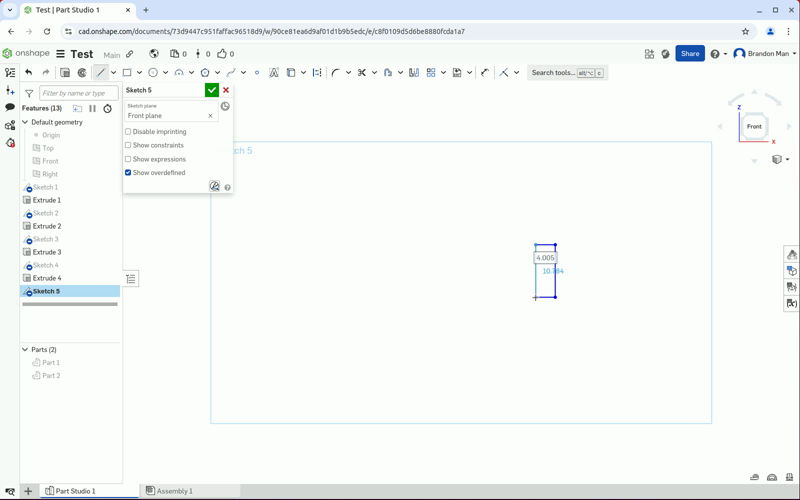
click(535, 297)
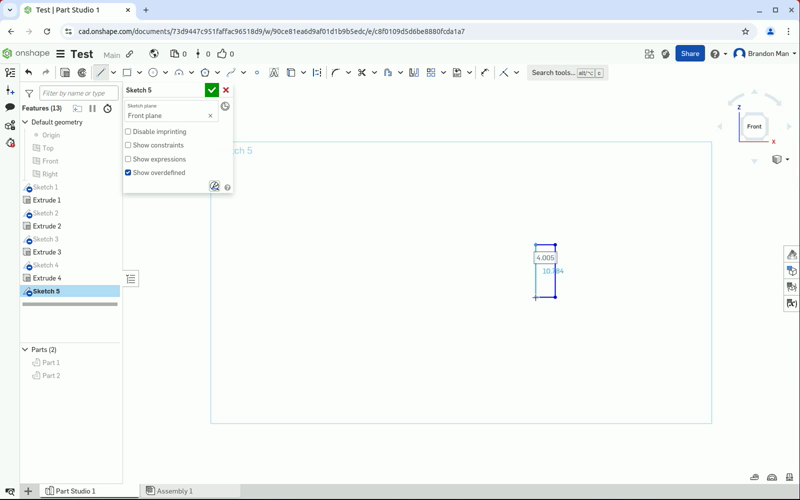
key(esc)
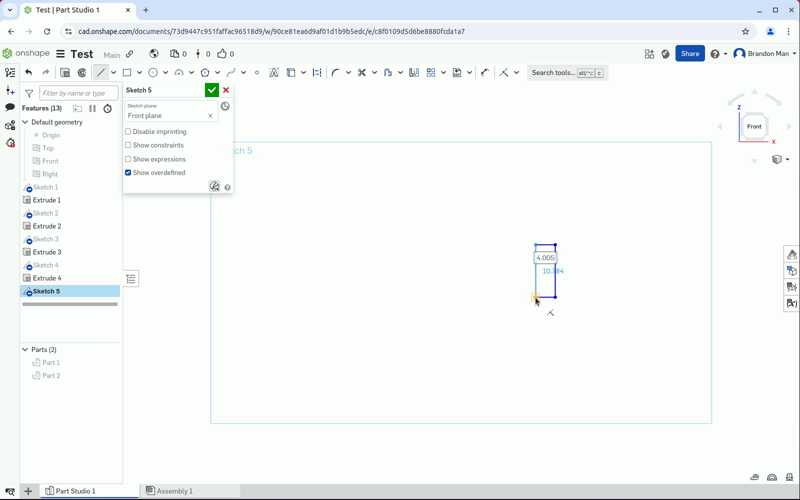
mouse_move(540, 292)
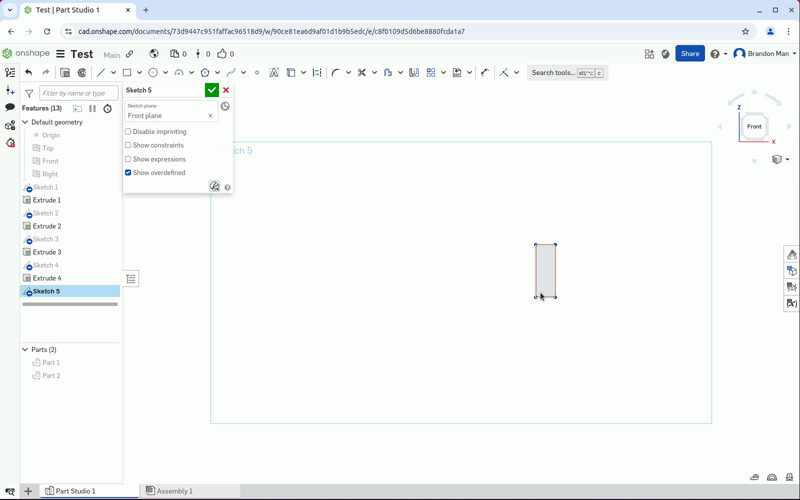
scroll(6)
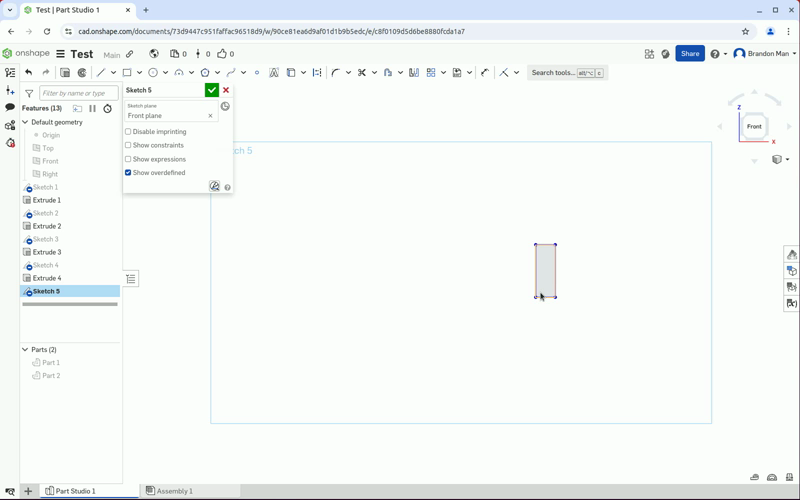
scroll(6)
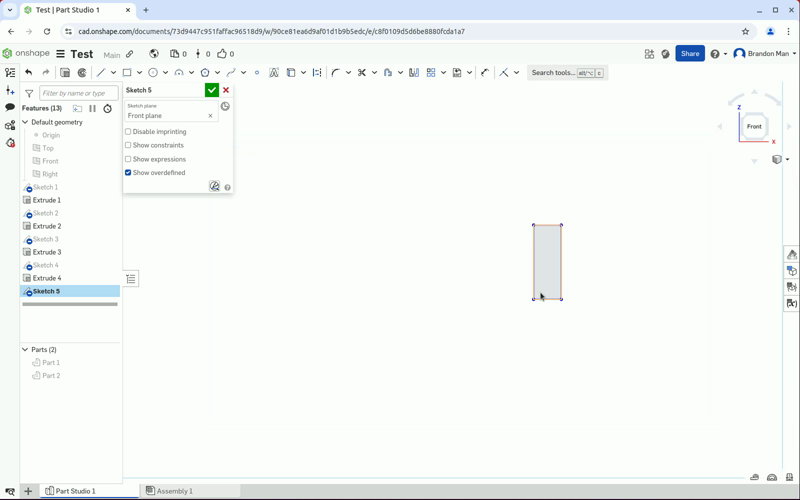
scroll(6)
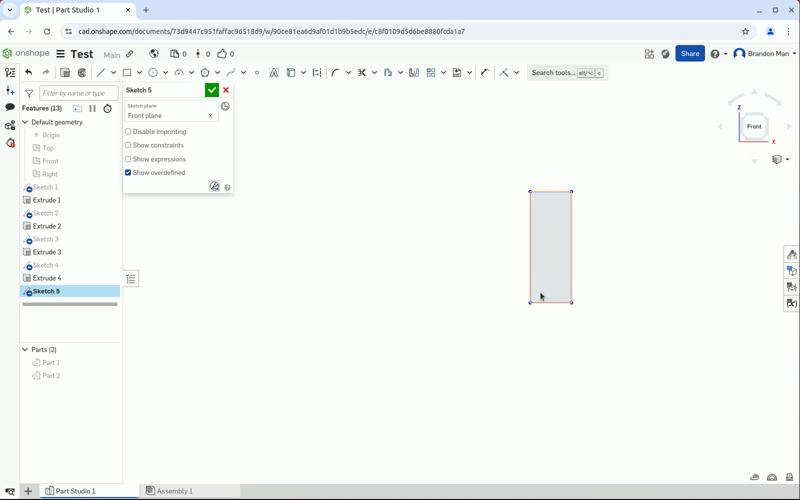
scroll(6)
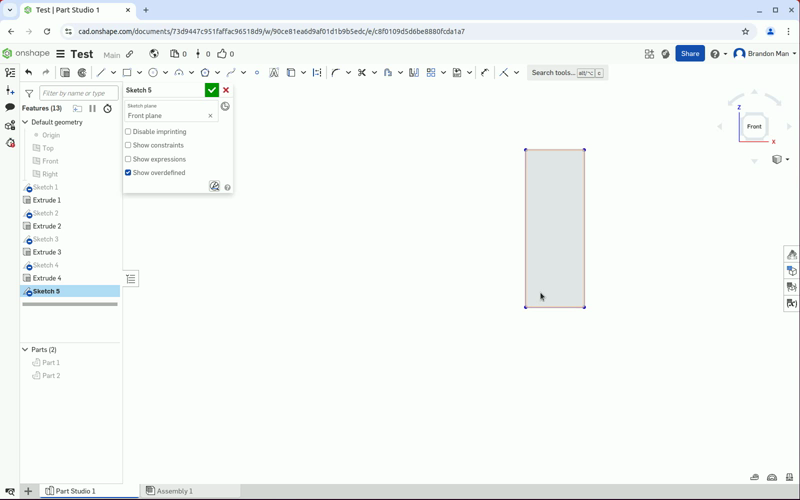
scroll(6)
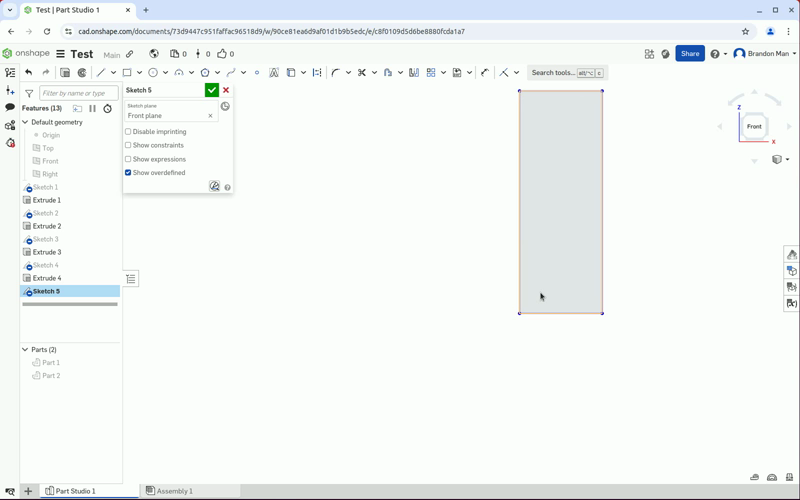
scroll(6)
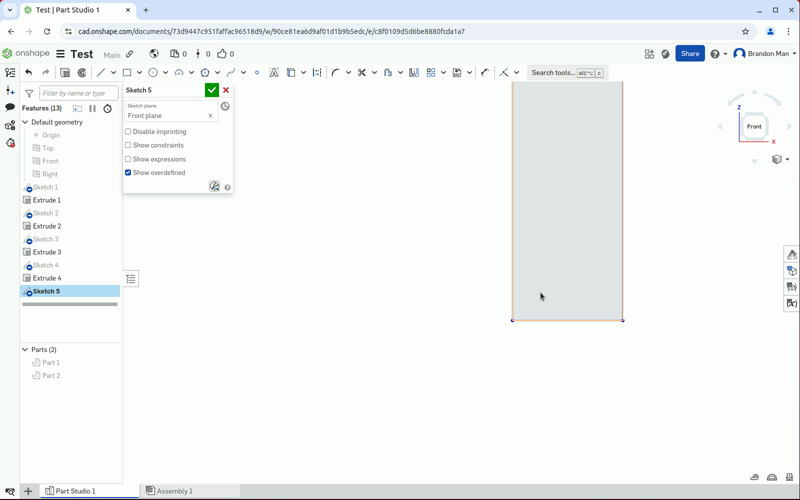
scroll(6)
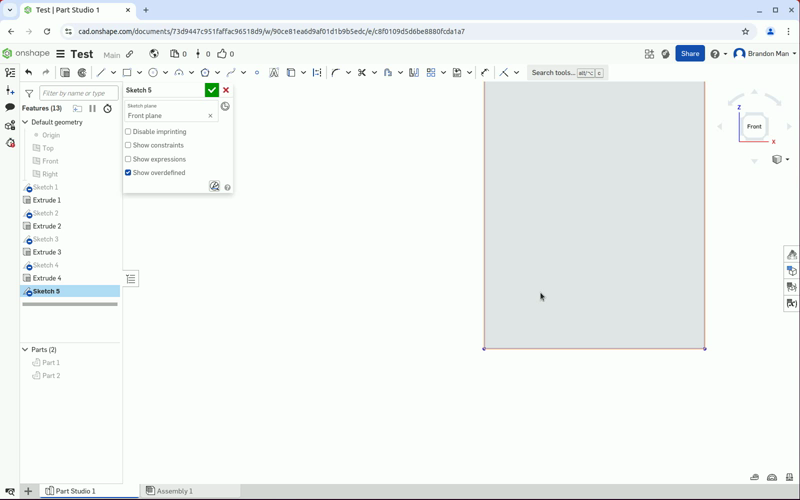
click(540, 292)
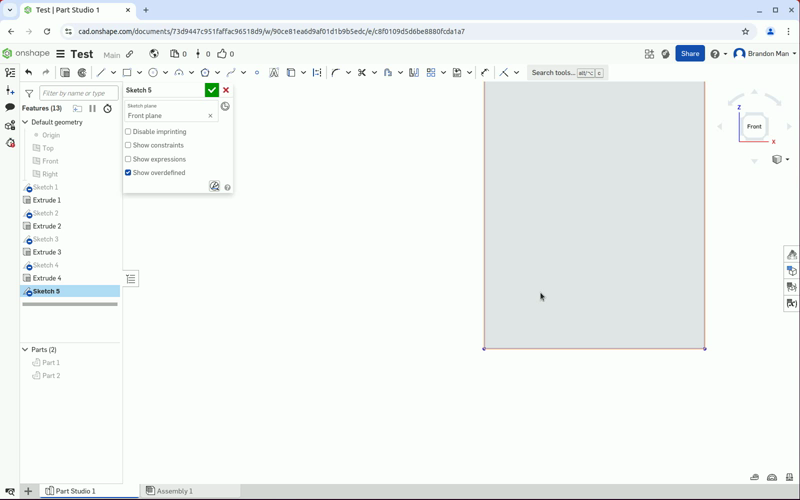
scroll(-6)
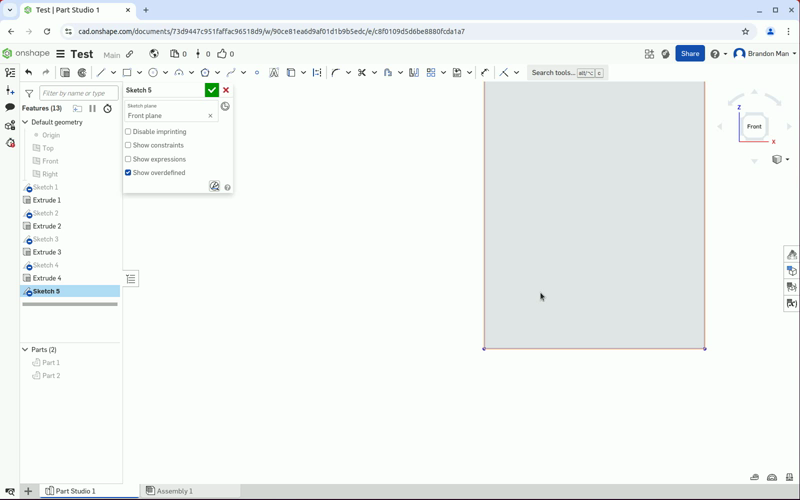
scroll(-6)
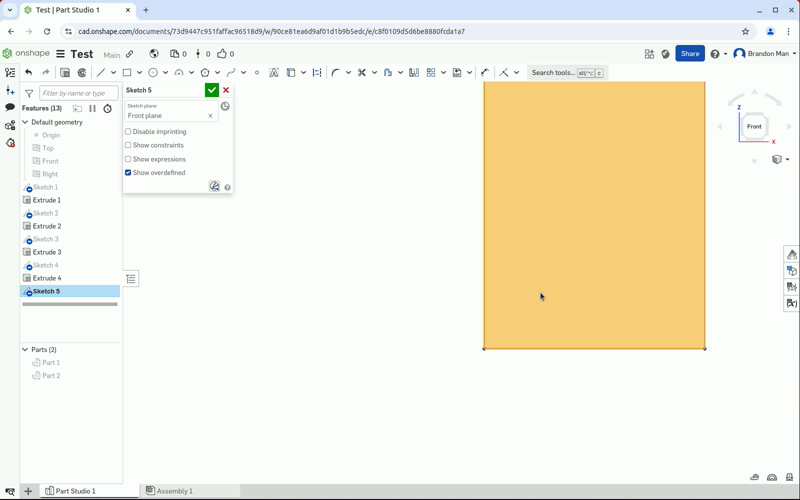
scroll(-6)
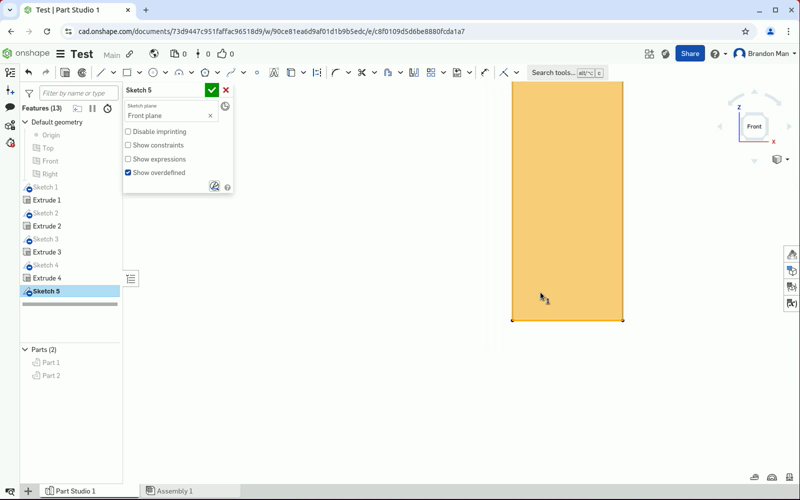
scroll(-6)
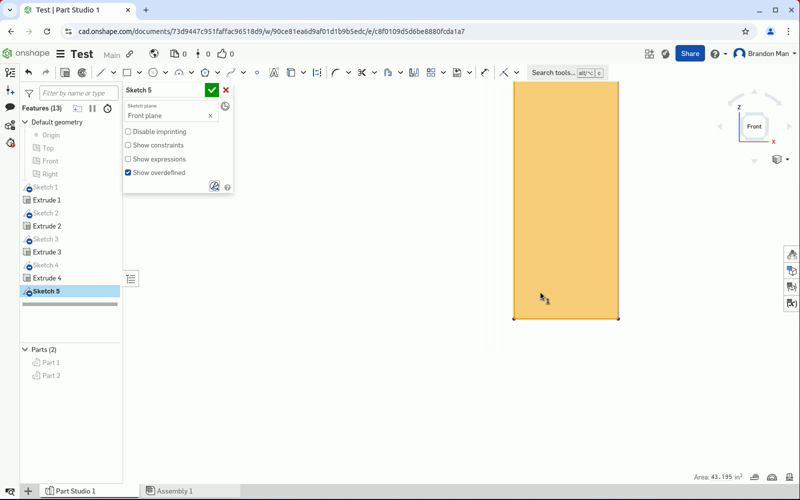
scroll(-6)
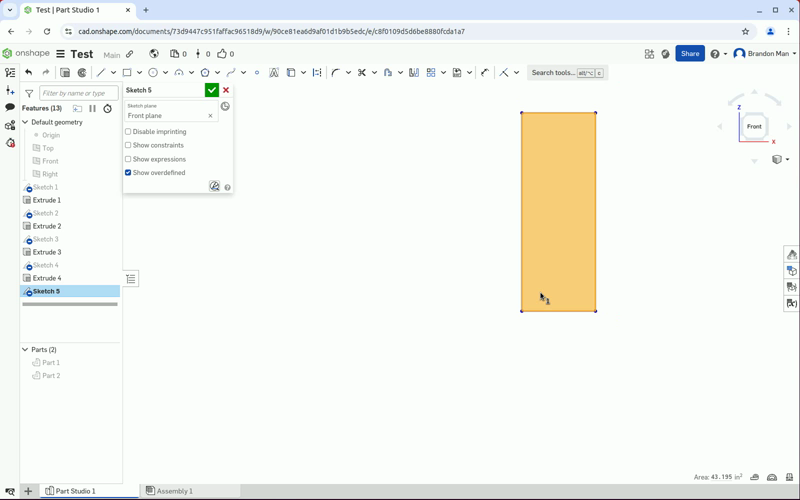
scroll(-6)
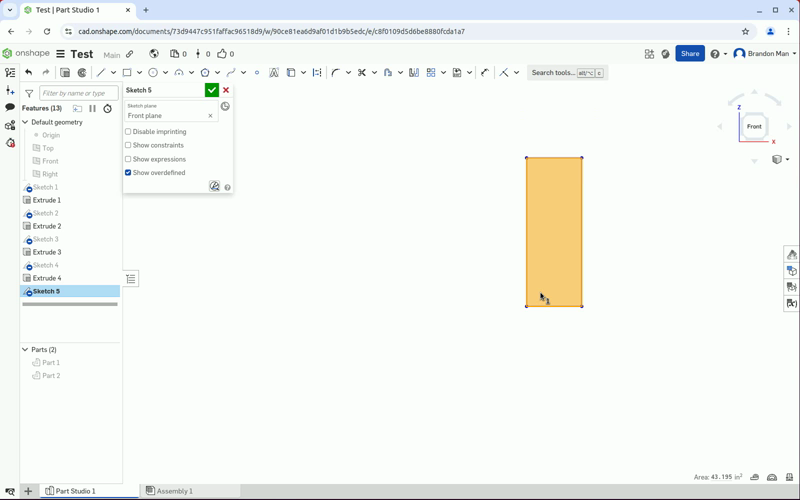
scroll(-6)
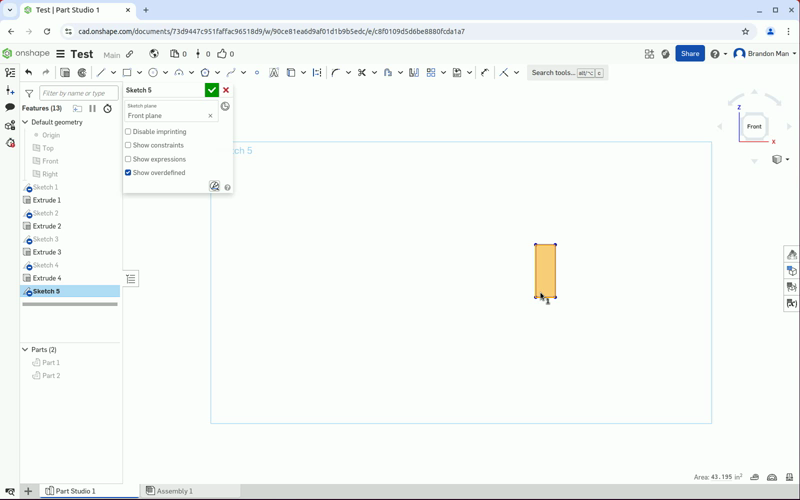
mouse_move(73, 352)
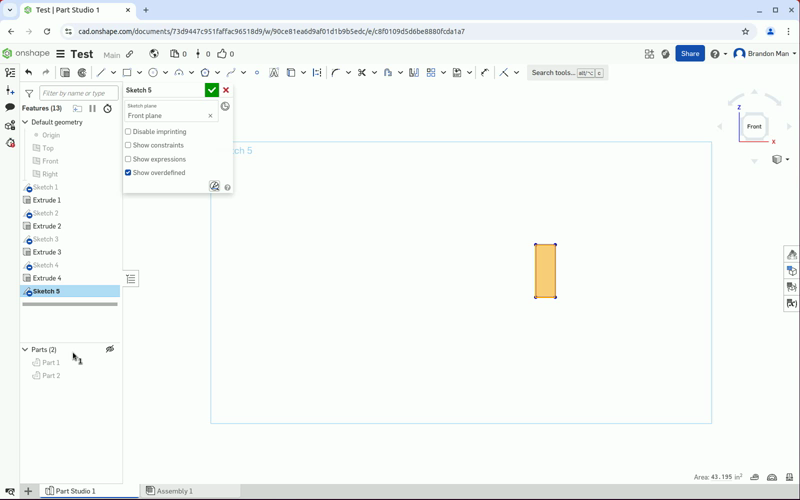
key(shift+y)
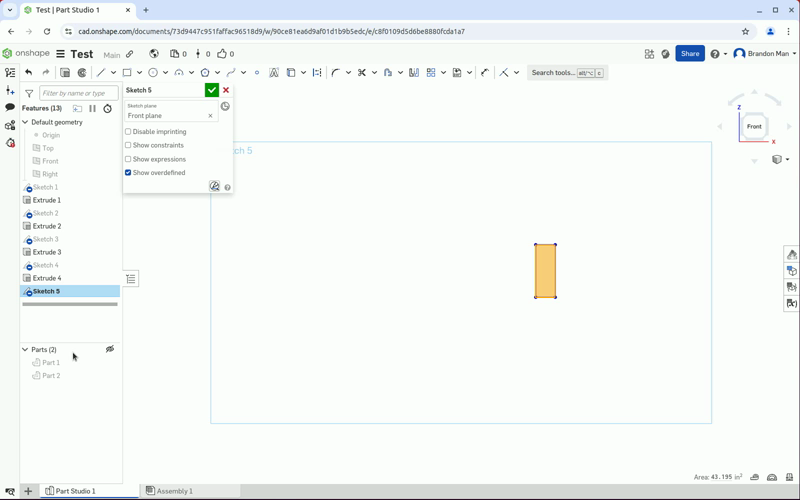
key(shift+e)
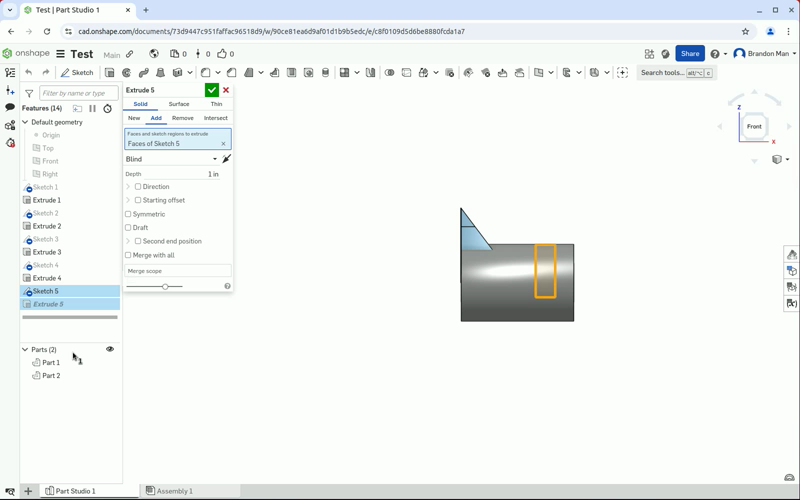
mouse_move(143, 106)
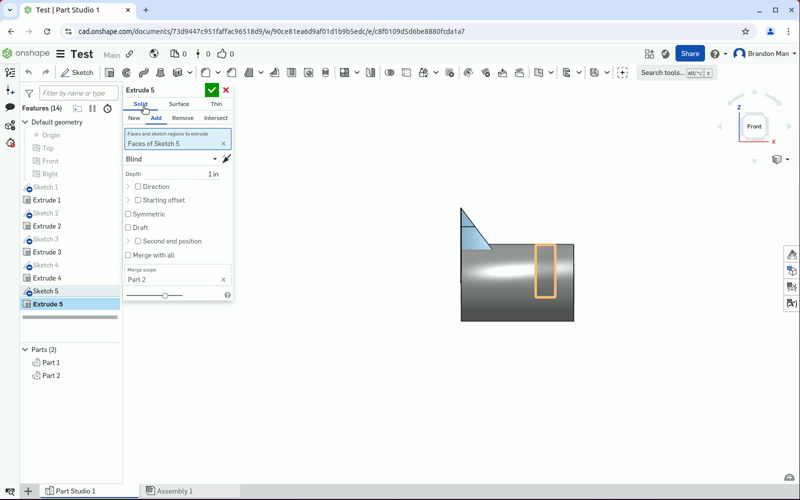
click(143, 106)
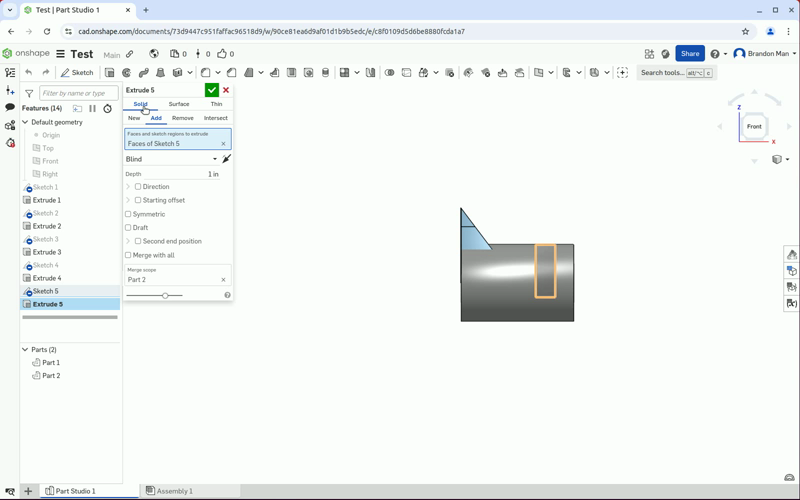
mouse_move(186, 120)
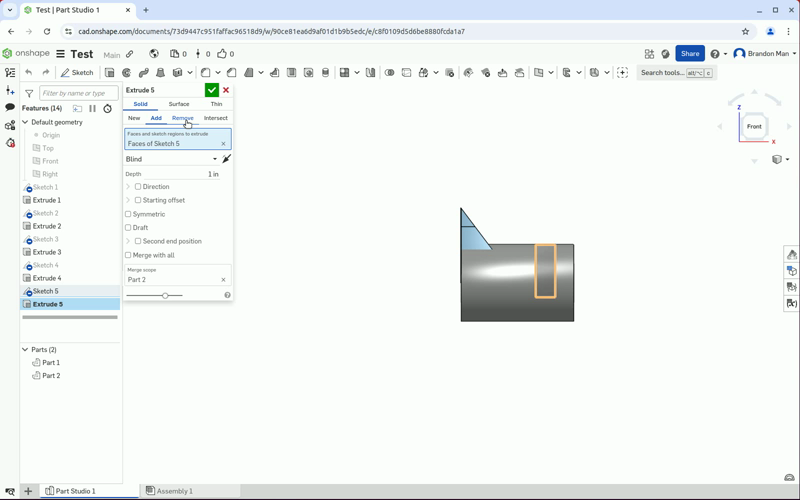
click(186, 120)
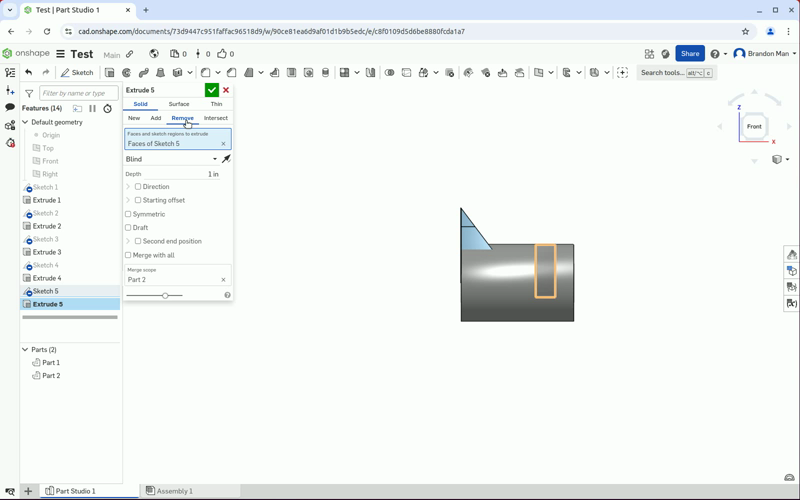
key(tab, 4)
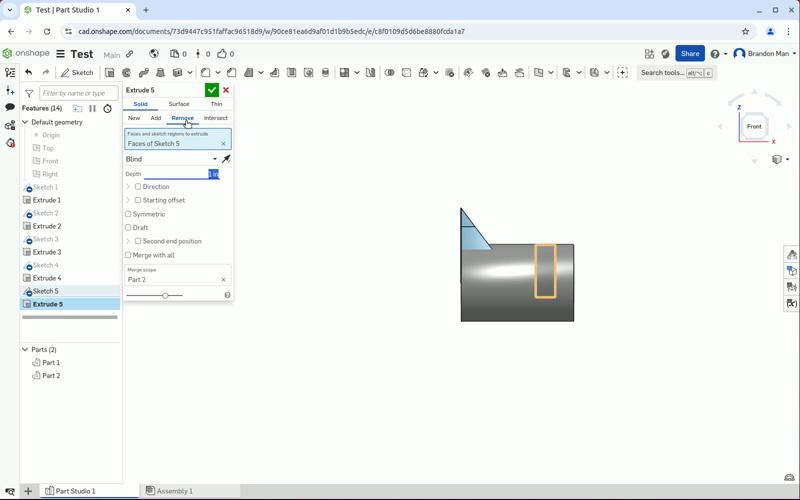
text(-15.406)
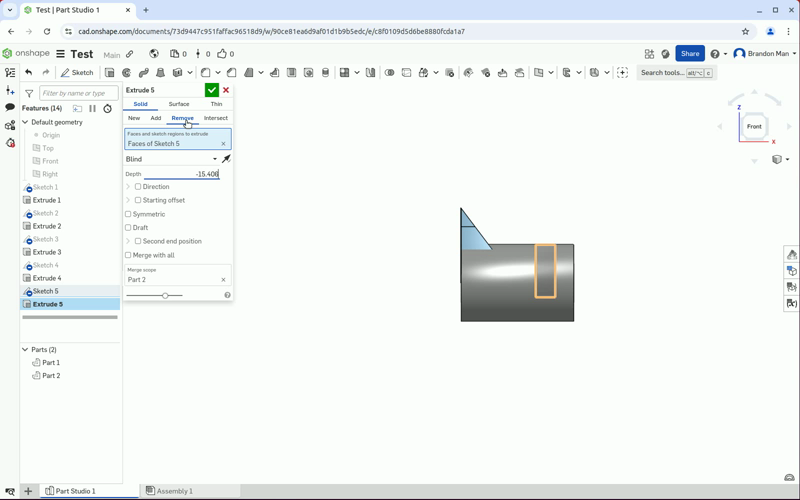
key(tab, 3)
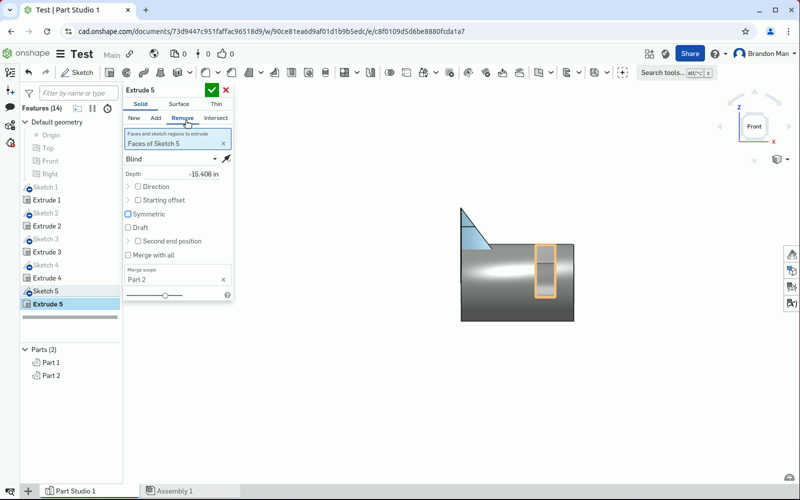
key(space)
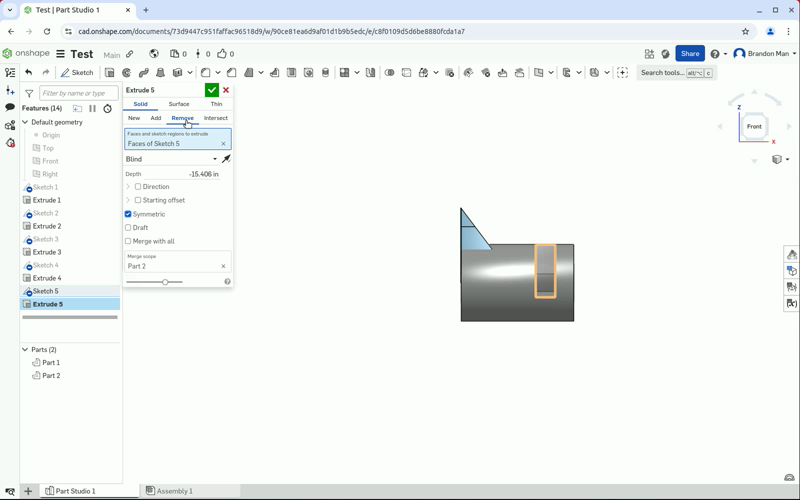
key(tab, 2)
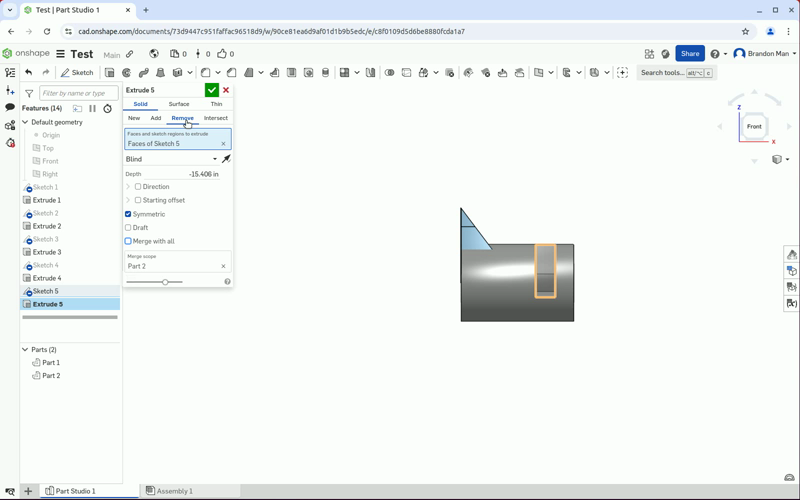
key(space)
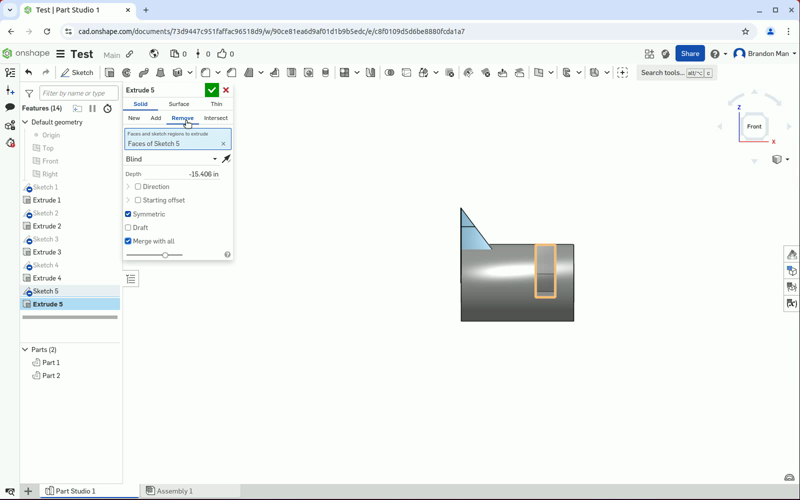
key(enter)
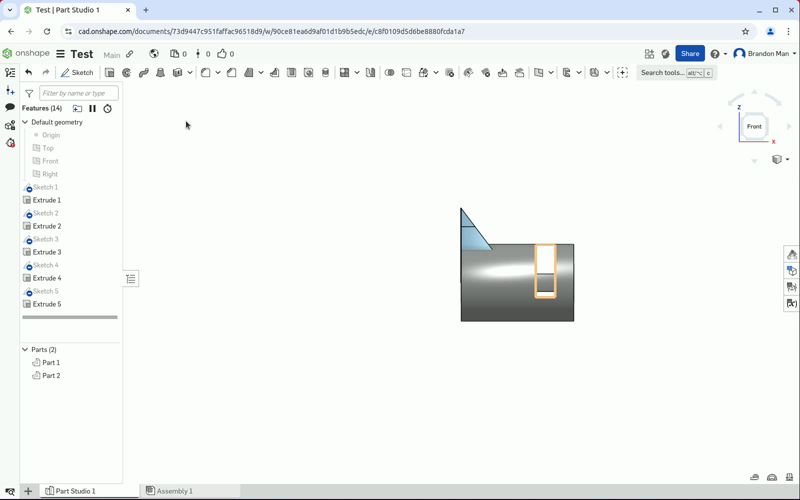
key(shift+h)
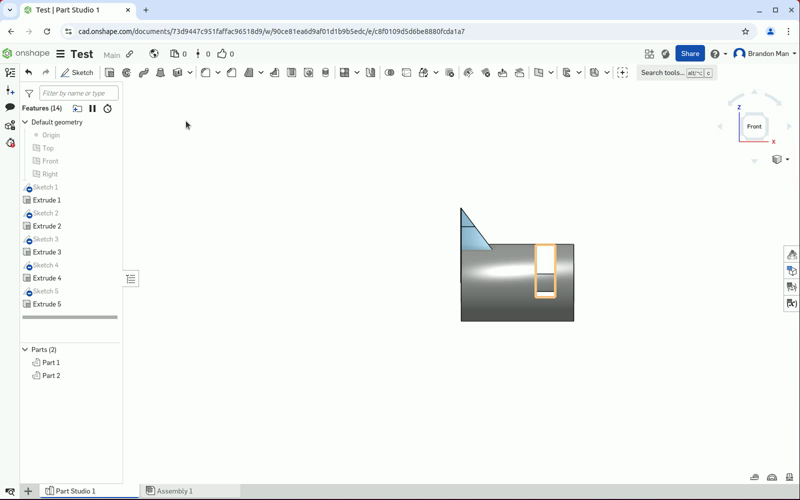
key(shift+h)
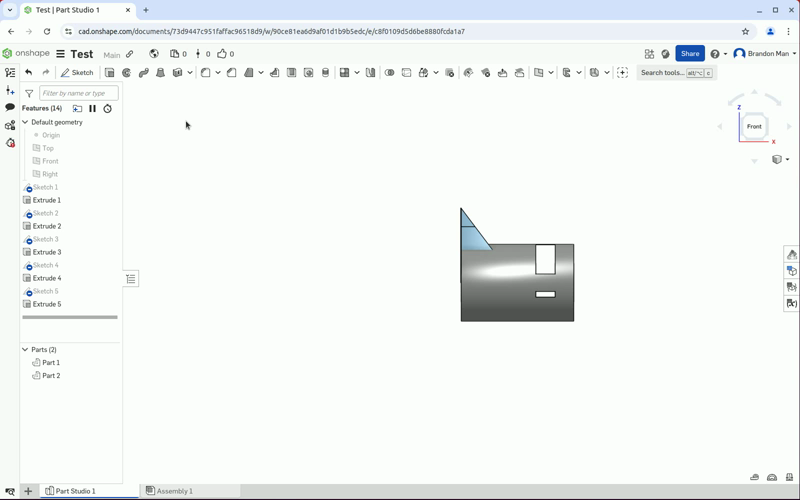
mouse_move(73, 189)
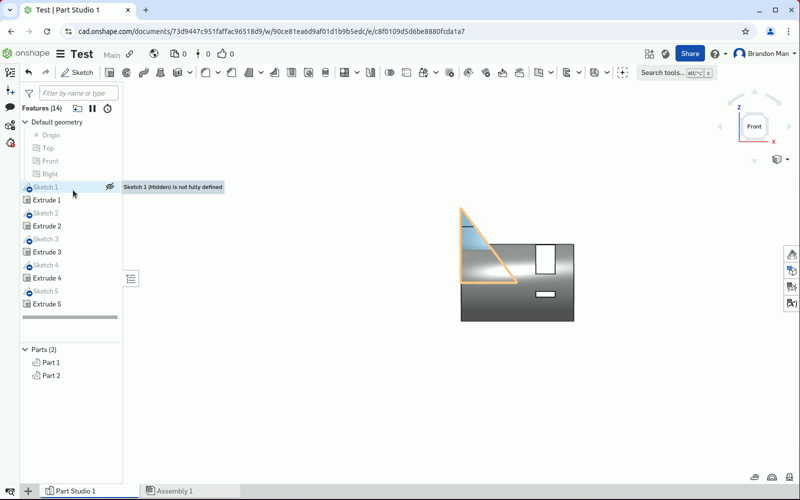
click(73, 189)
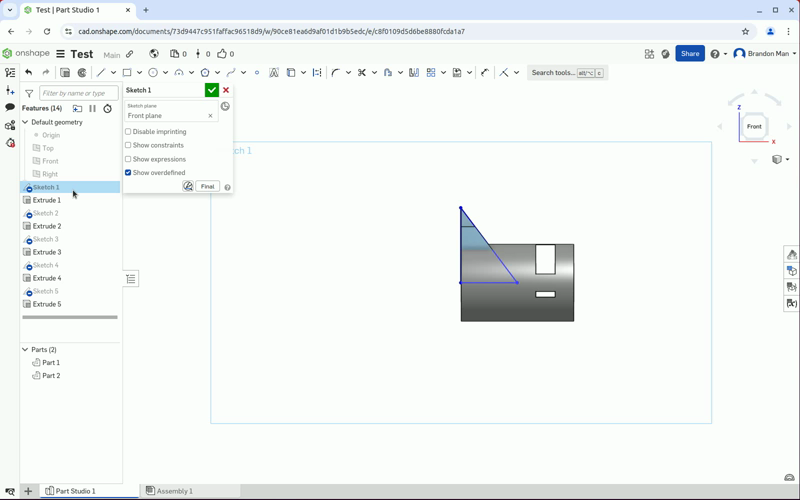
mouse_move(229, 92)
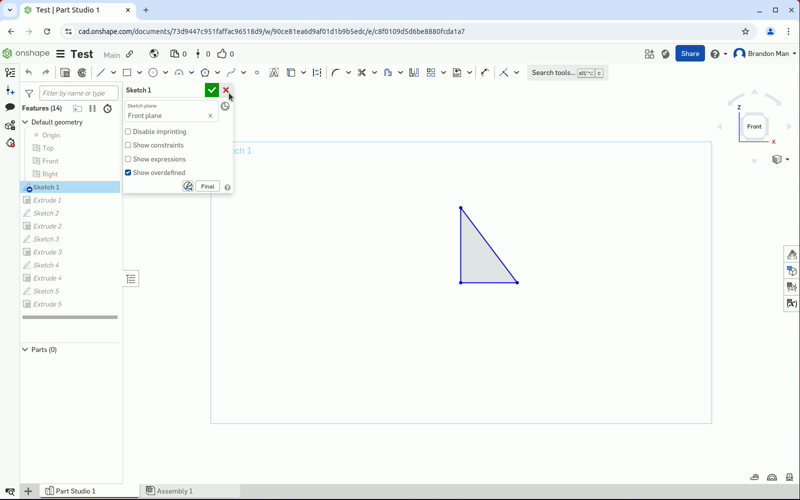
click(229, 92)
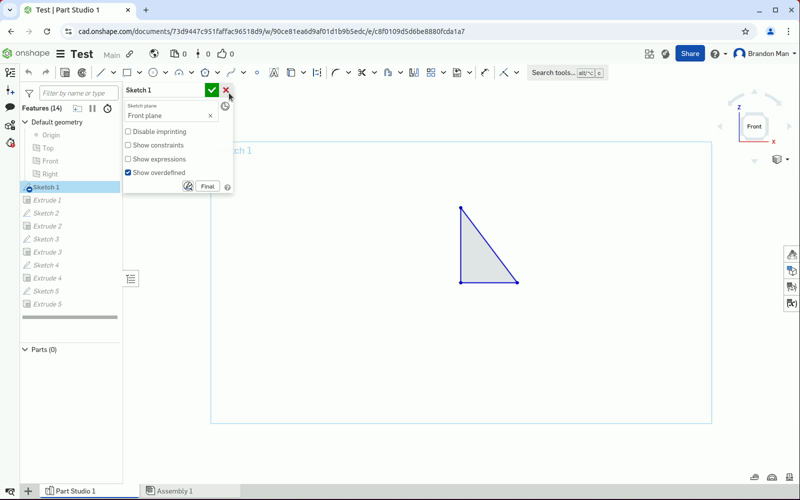
key(shift+s)
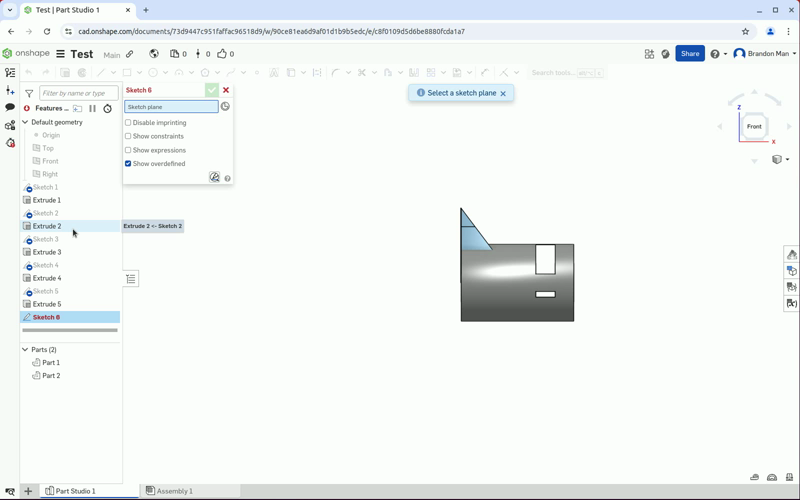
scroll(3)
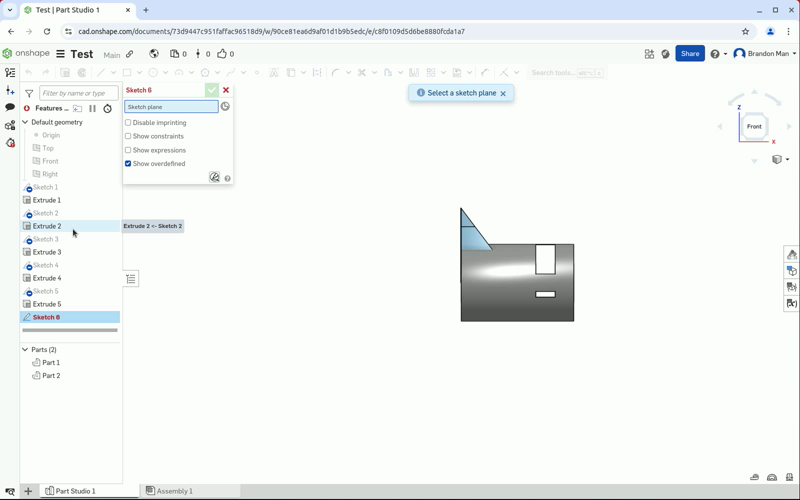
mouse_move(73, 163)
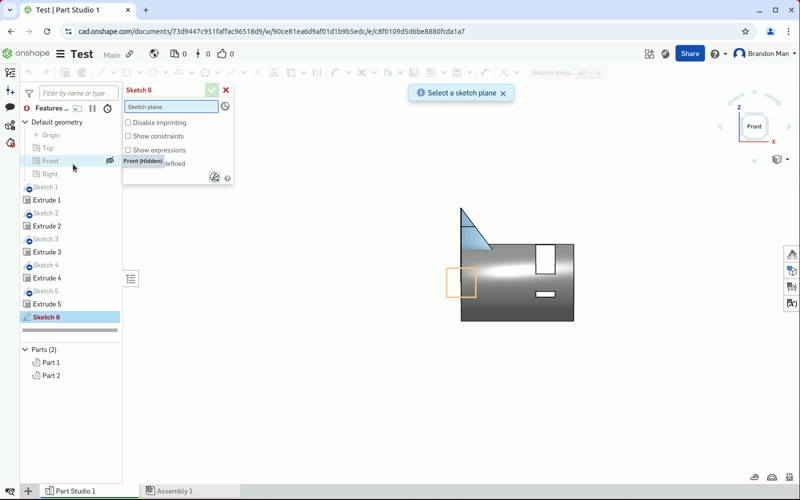
click(73, 163)
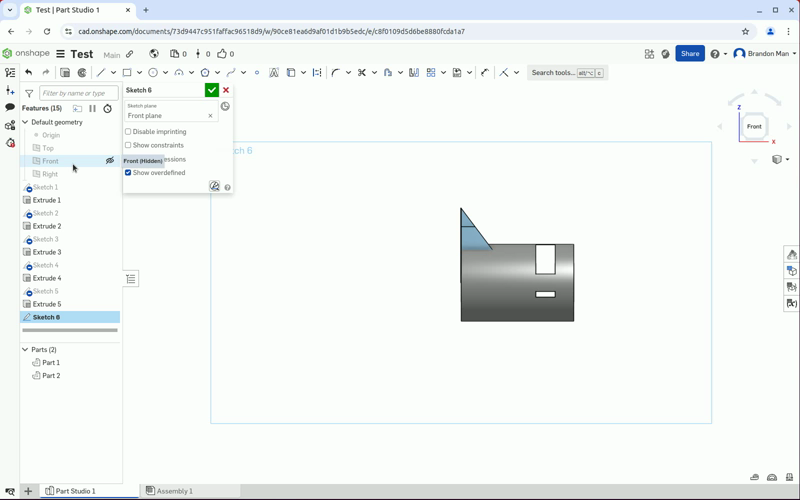
mouse_move(73, 352)
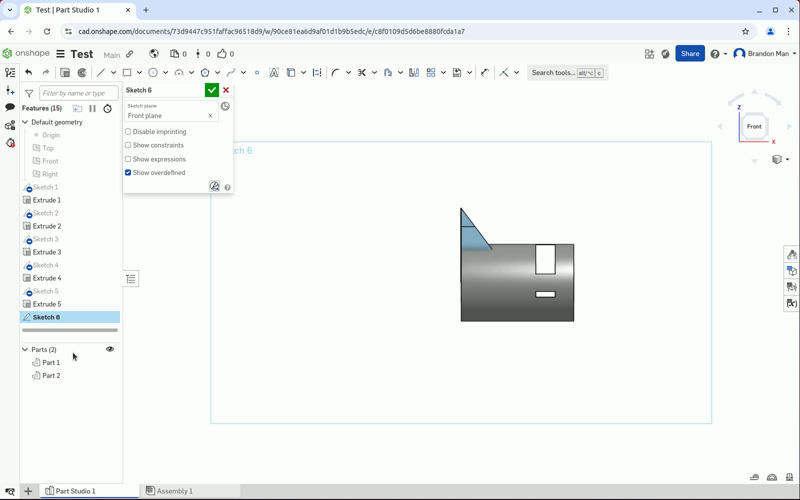
key(y)
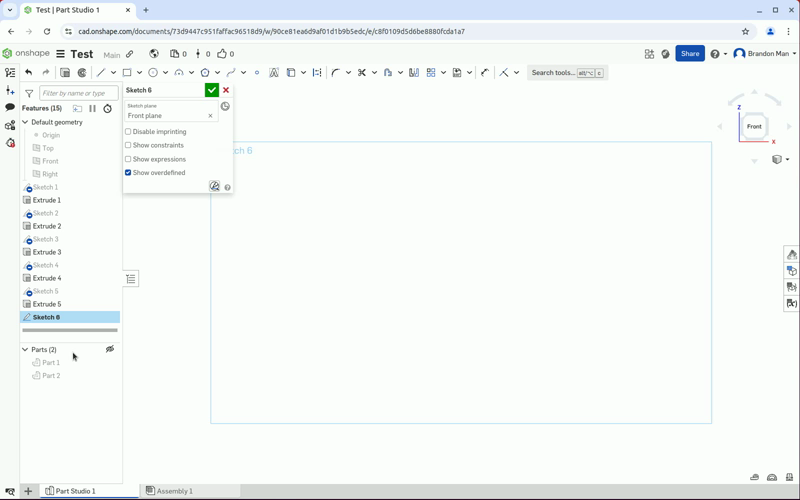
key(l)
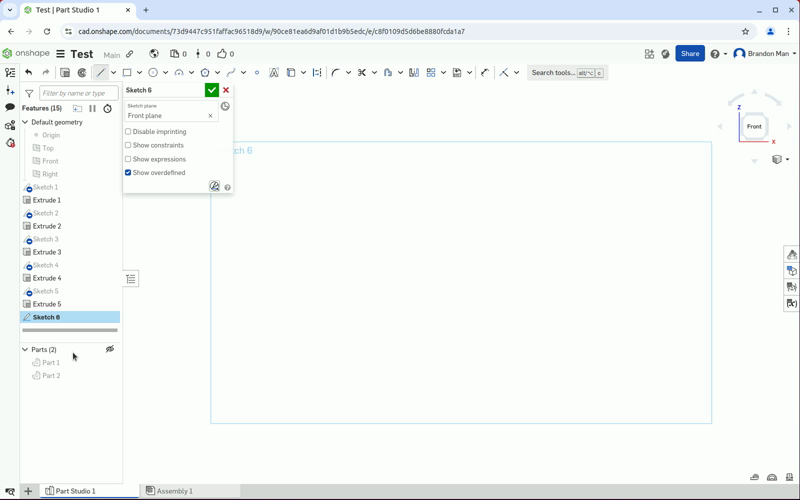
key_down(shift)
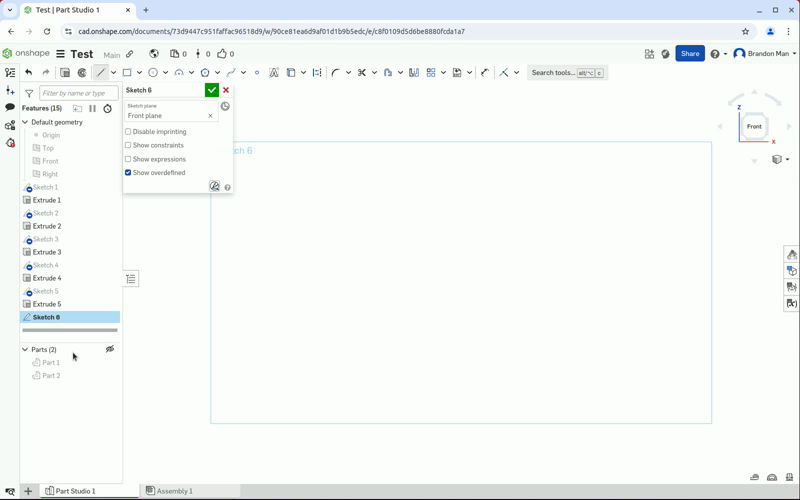
mouse_move(554, 268)
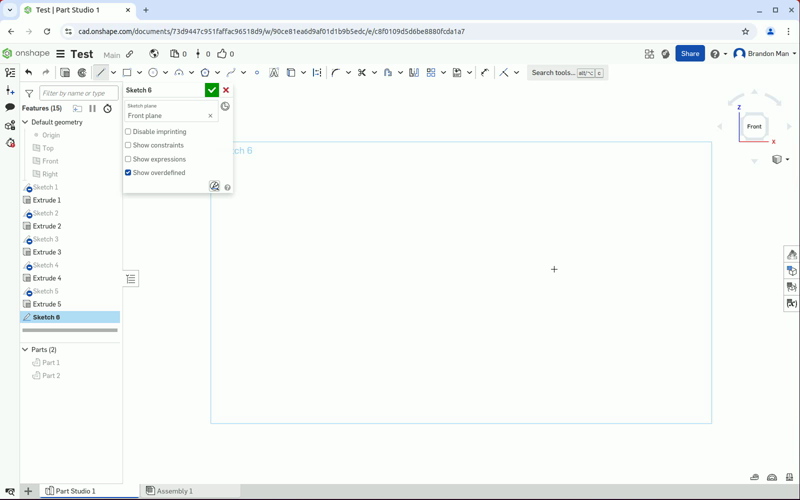
click(554, 268)
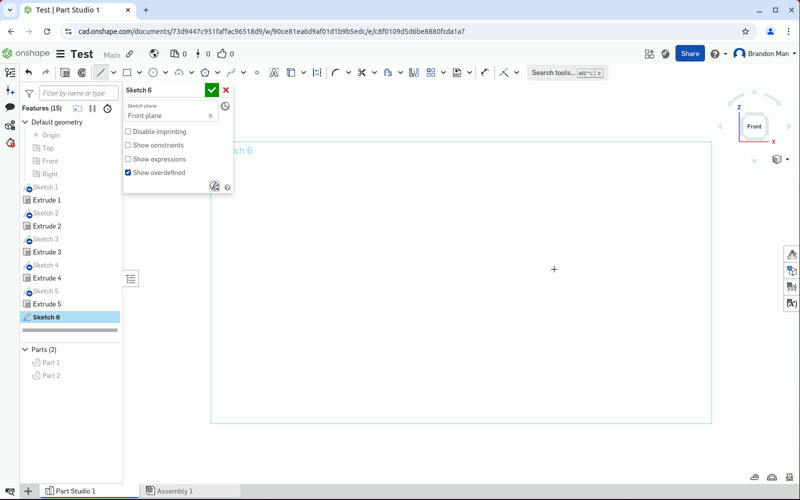
key_up(shift)
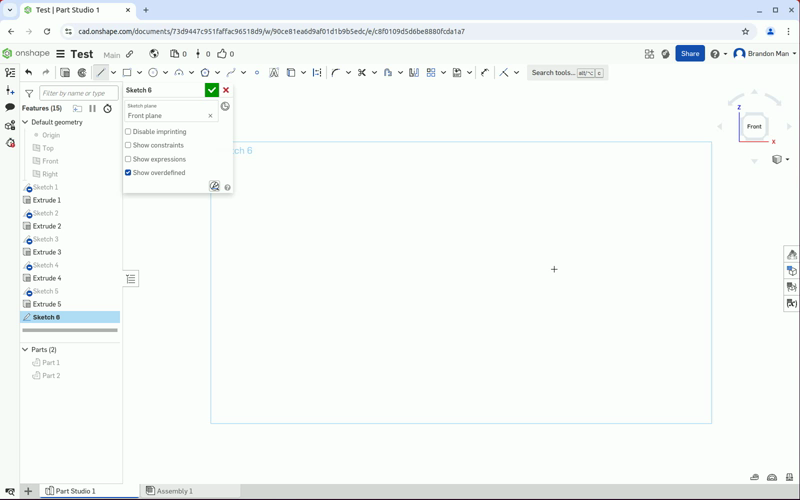
key_down(shift)
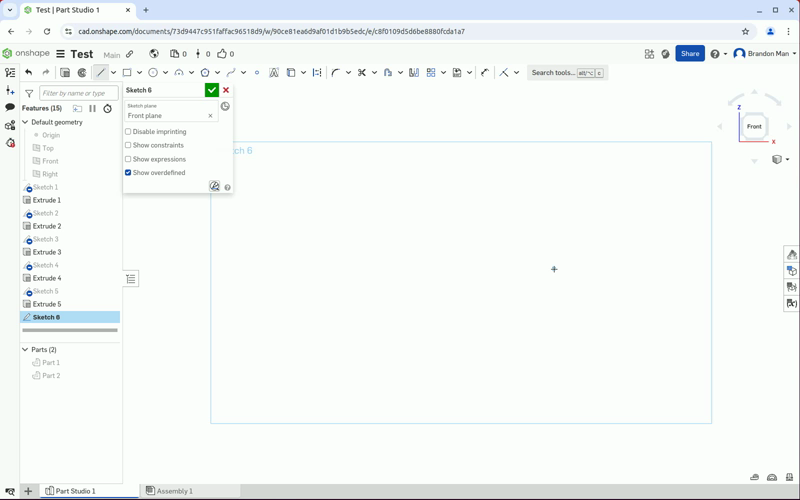
mouse_move(584, 268)
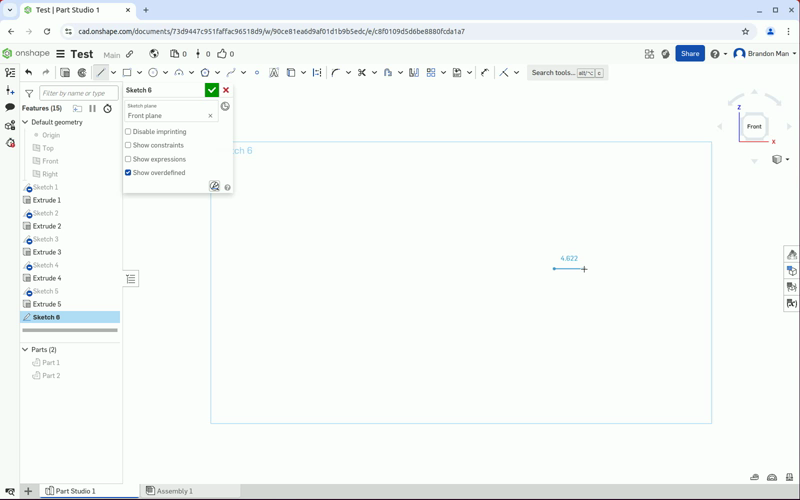
mouse_move(573, 268)
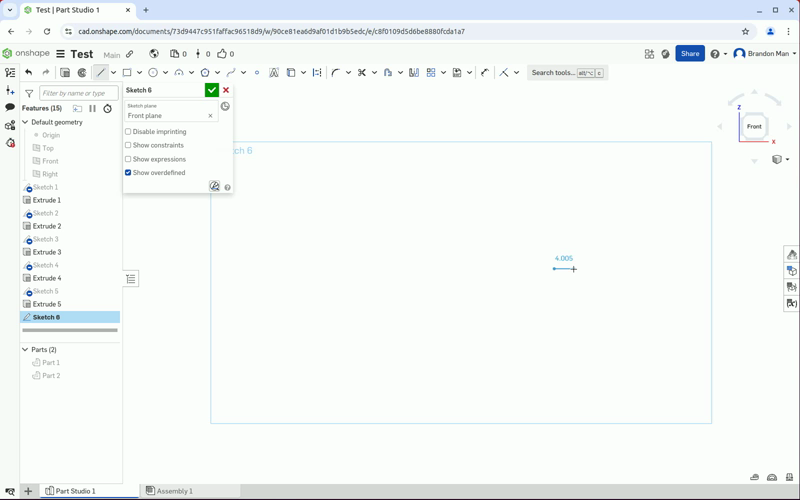
click(573, 268)
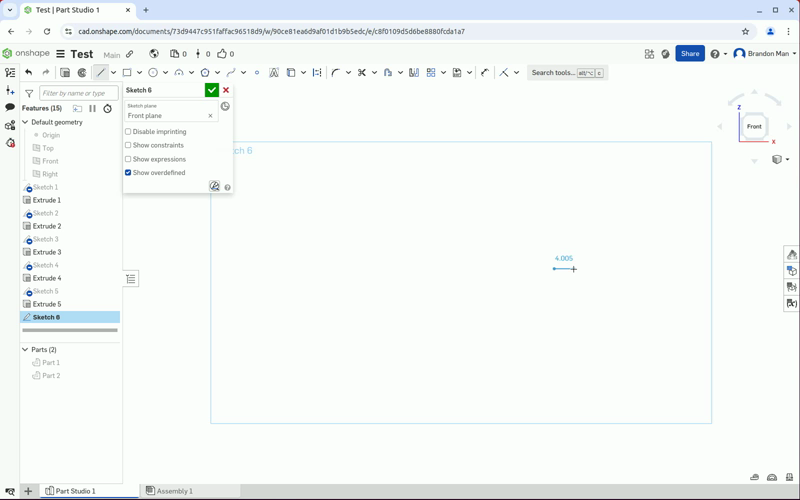
key_up(shift)
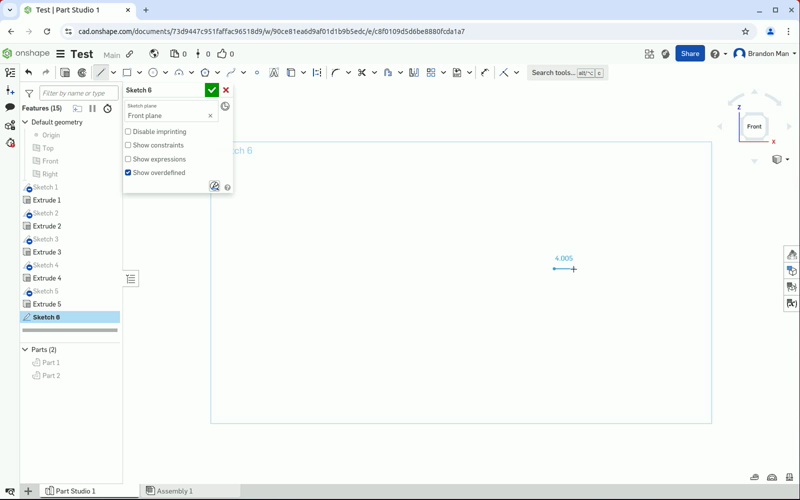
key_down(shift)
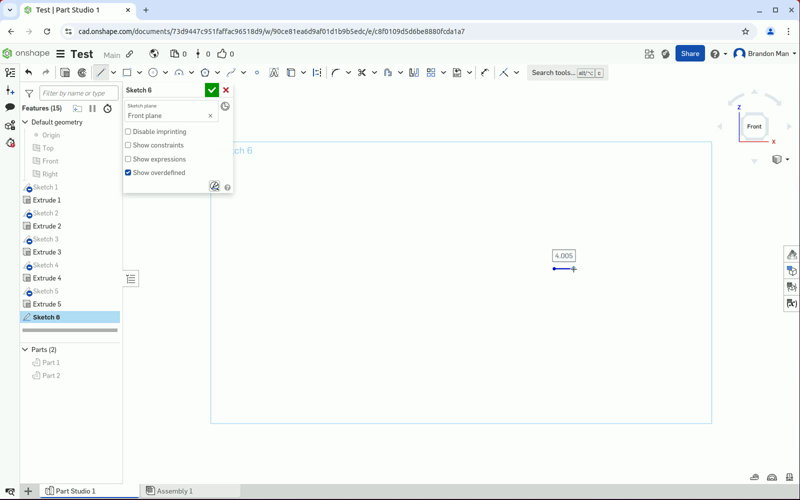
mouse_move(589, 268)
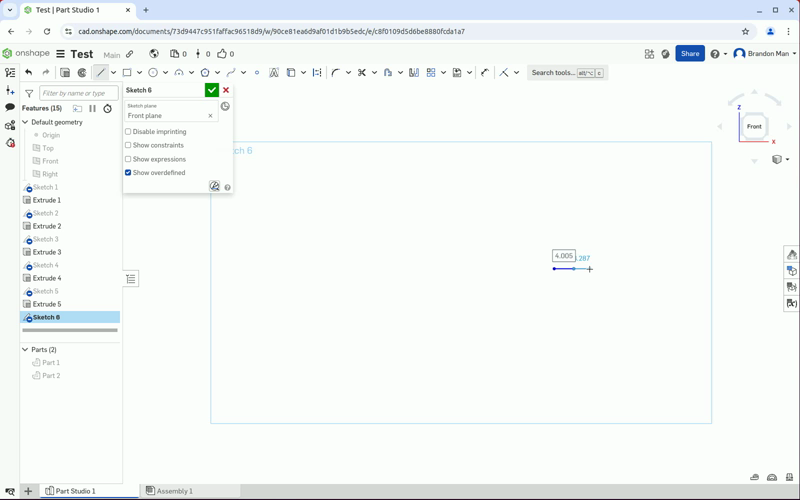
mouse_move(573, 244)
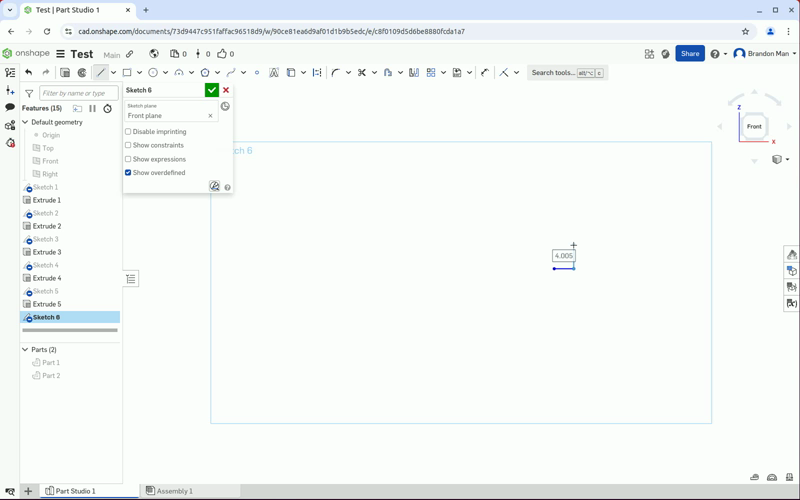
click(573, 244)
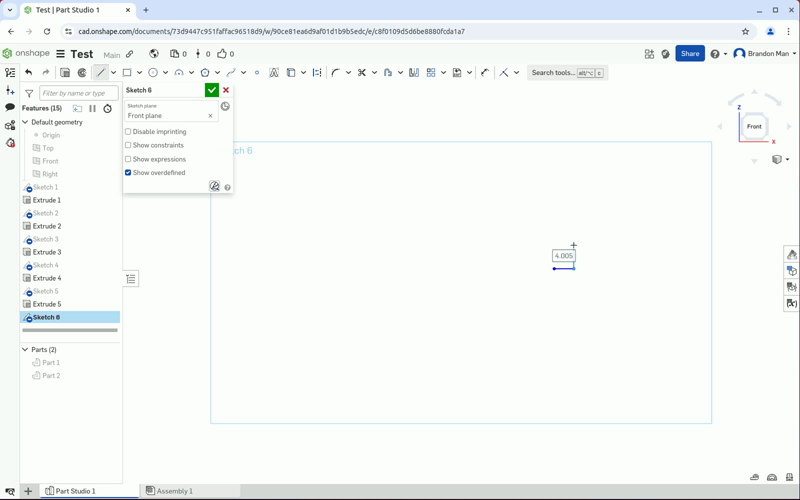
key_up(shift)
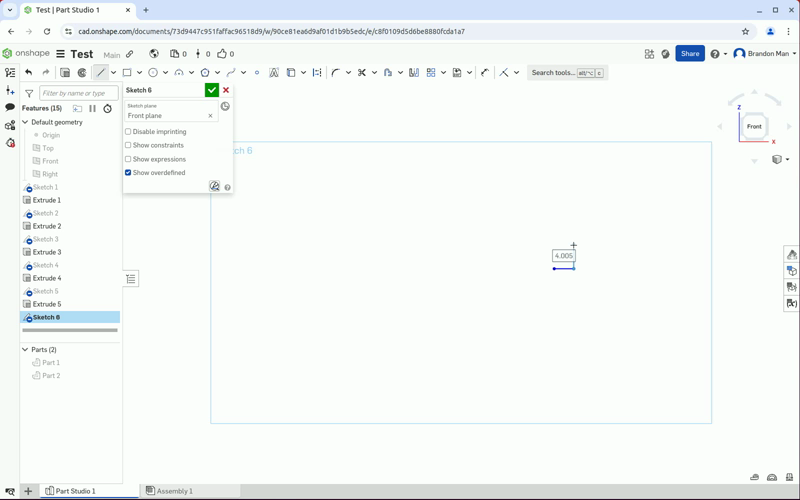
key_down(shift)
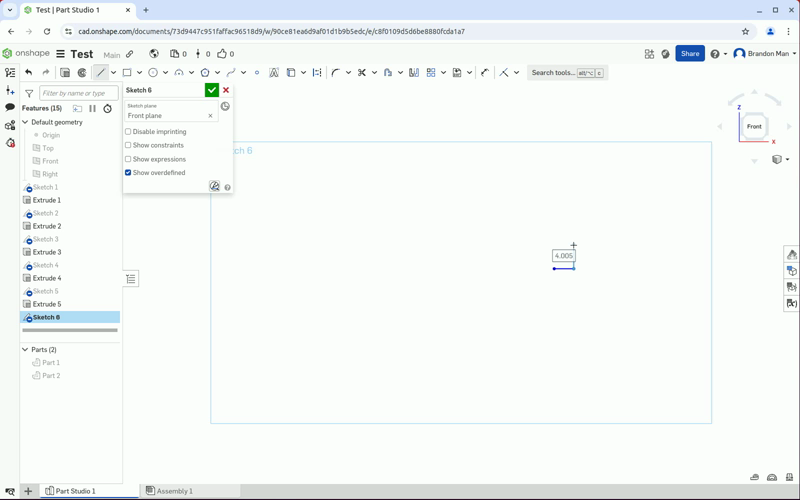
mouse_move(589, 244)
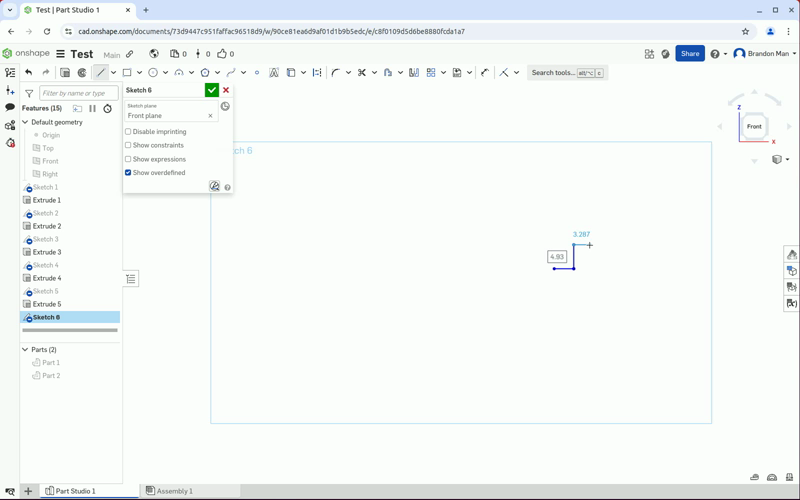
mouse_move(554, 244)
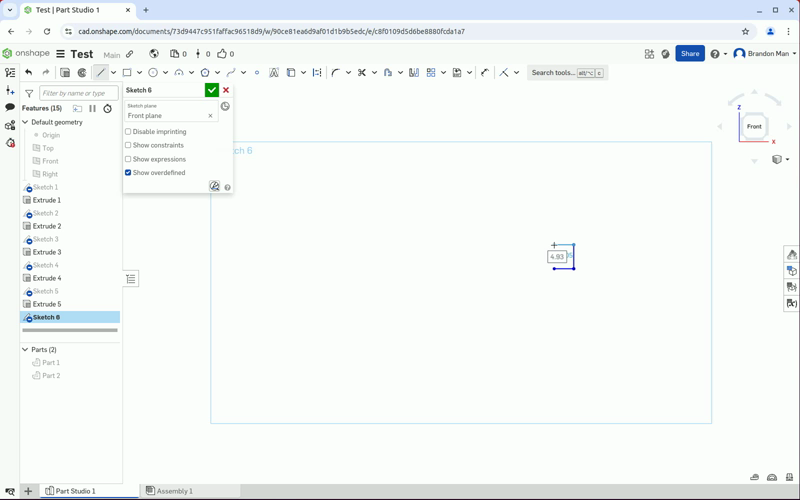
click(554, 244)
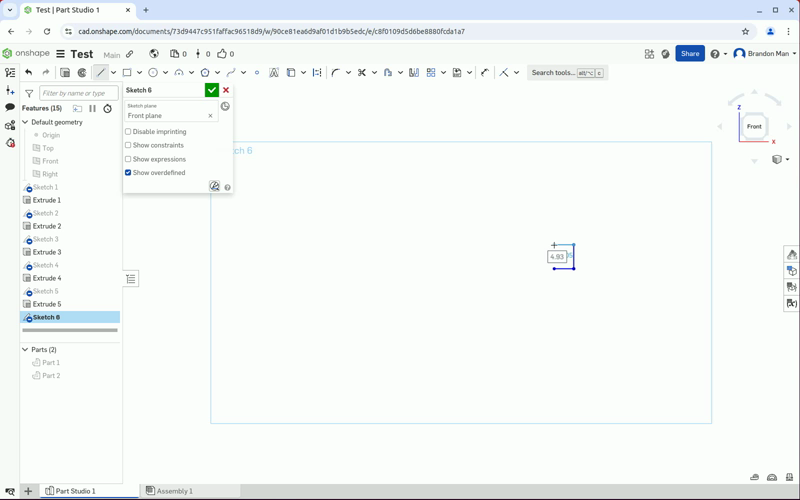
key_up(shift)
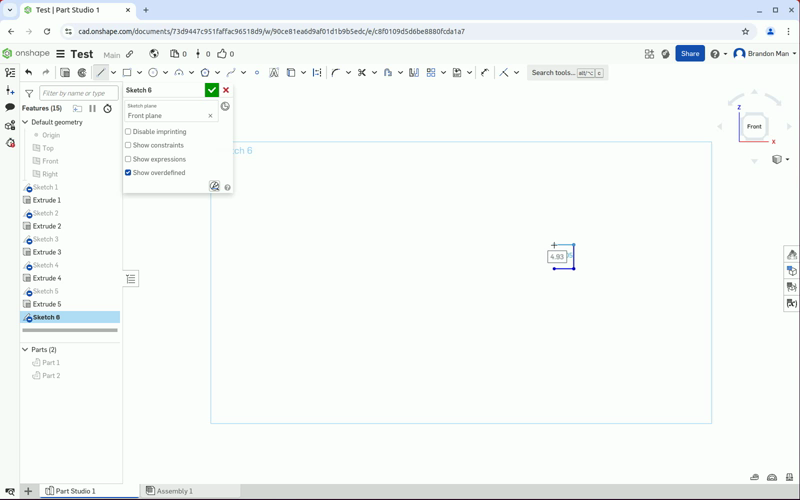
mouse_move(584, 244)
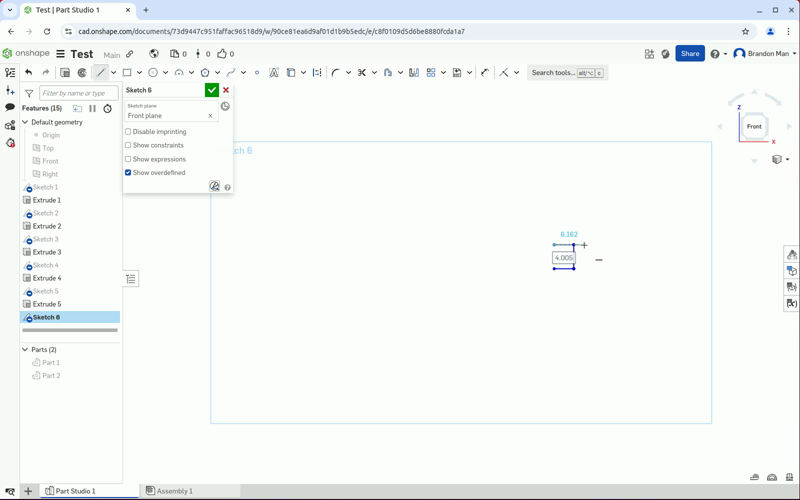
key_down(shift)
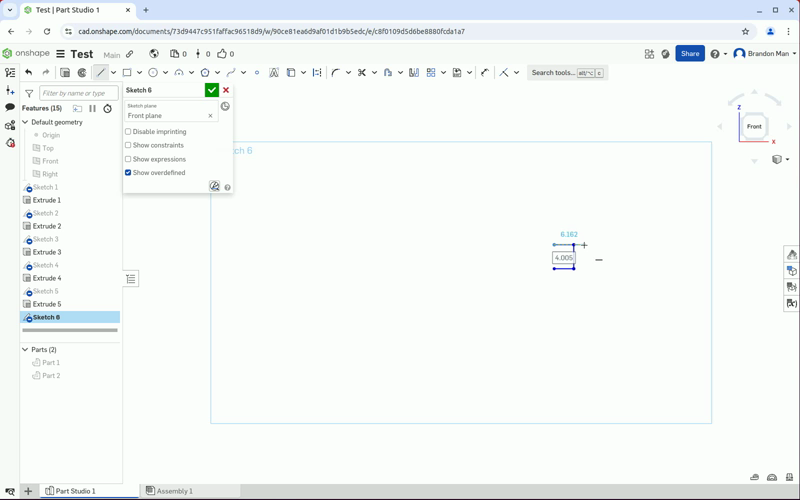
mouse_move(554, 268)
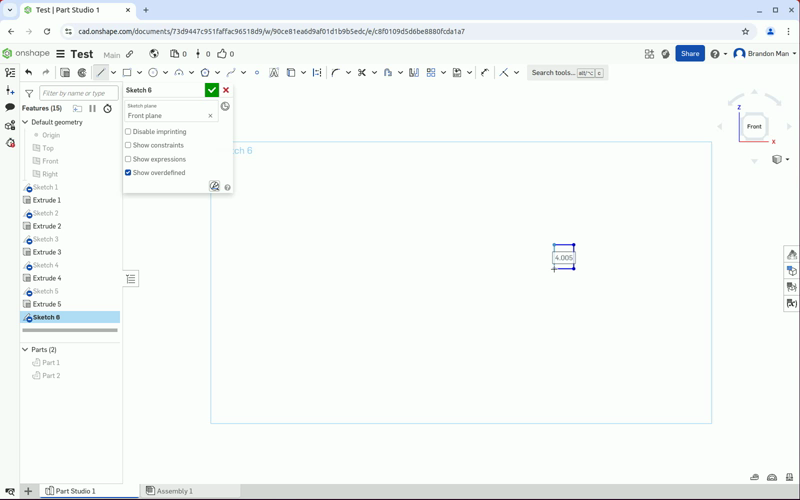
key_up(shift)
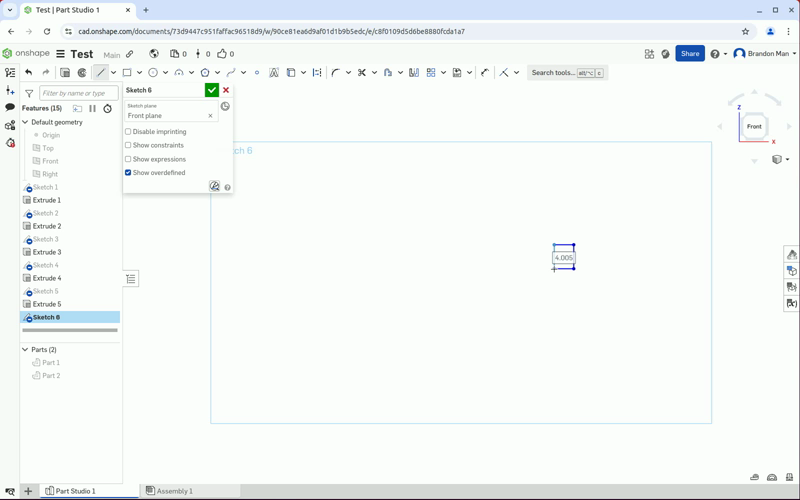
click(554, 268)
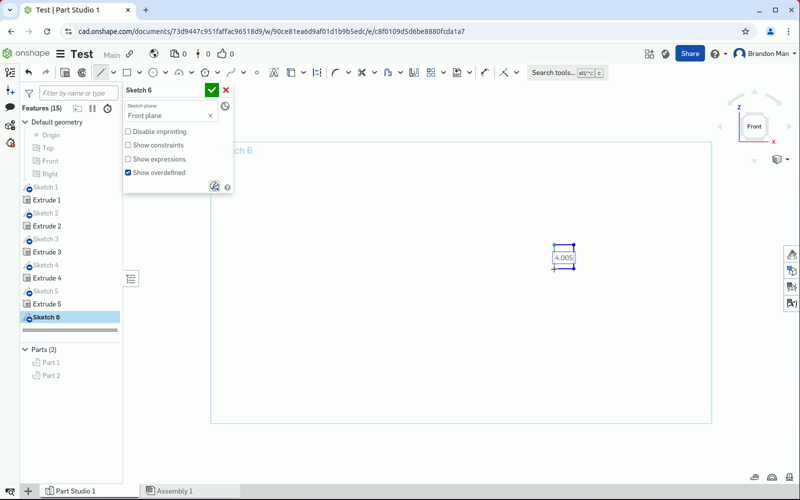
key(esc)
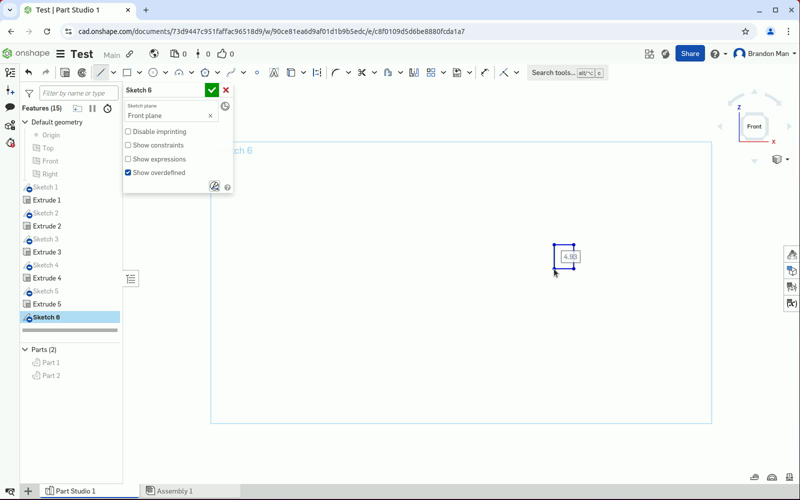
mouse_move(564, 251)
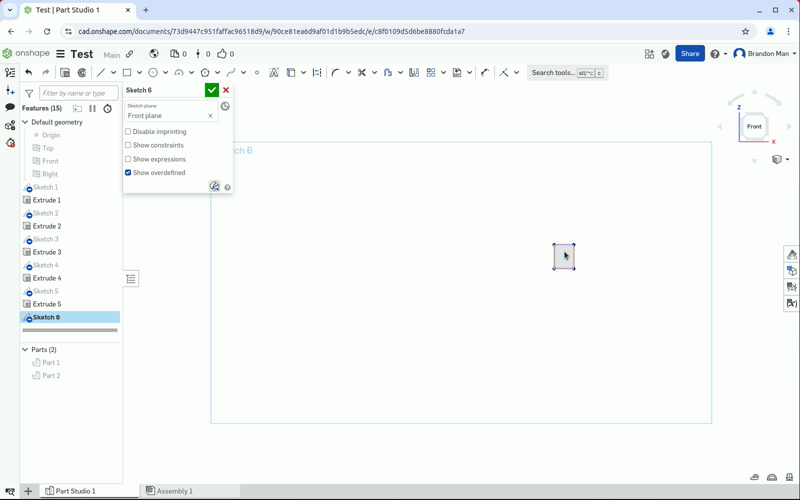
scroll(6)
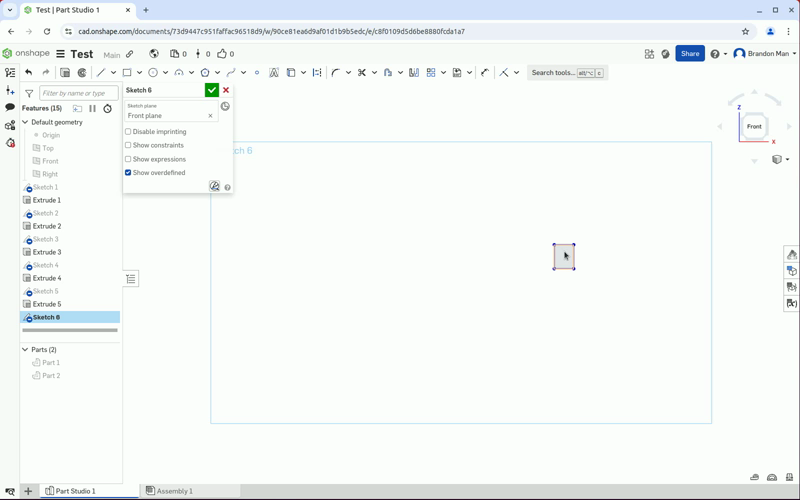
scroll(6)
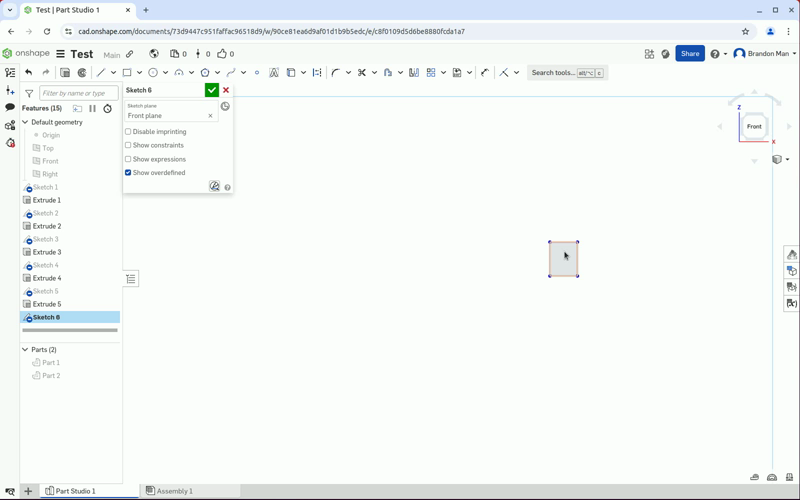
scroll(6)
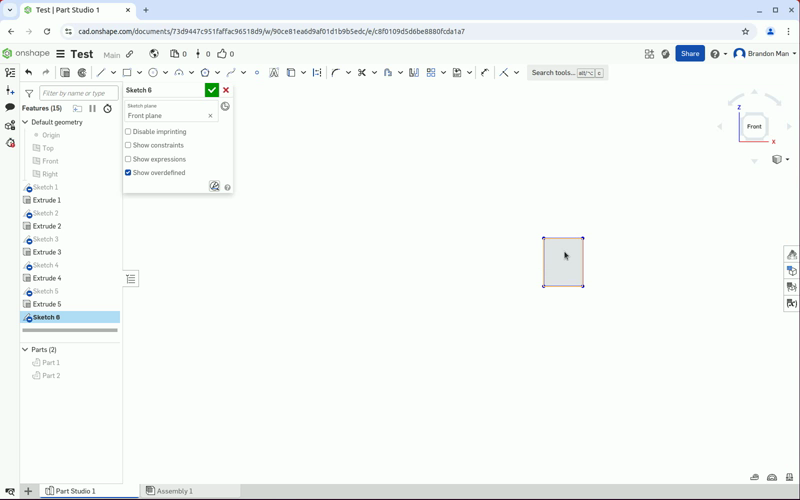
scroll(6)
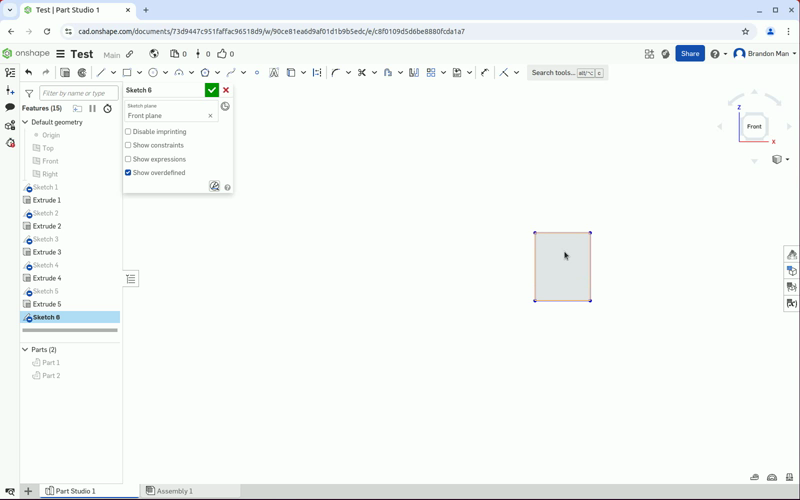
scroll(6)
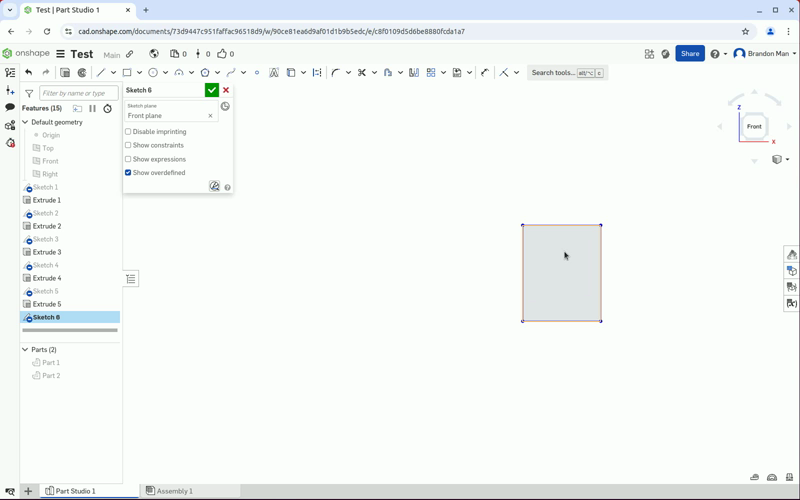
scroll(6)
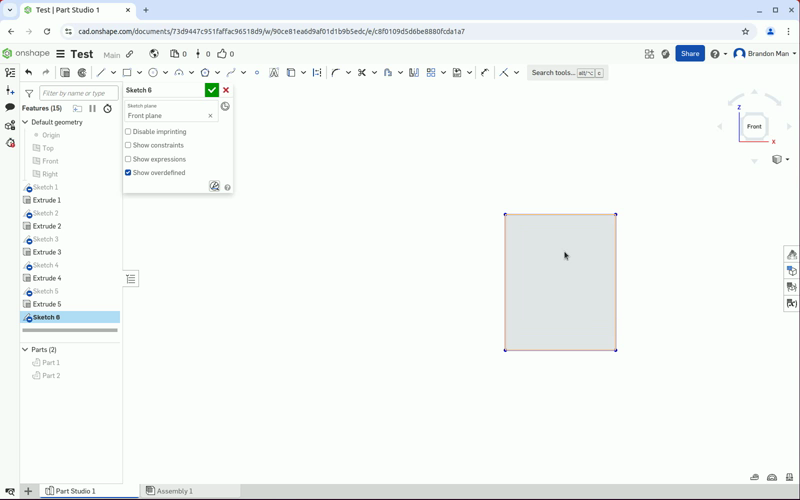
scroll(6)
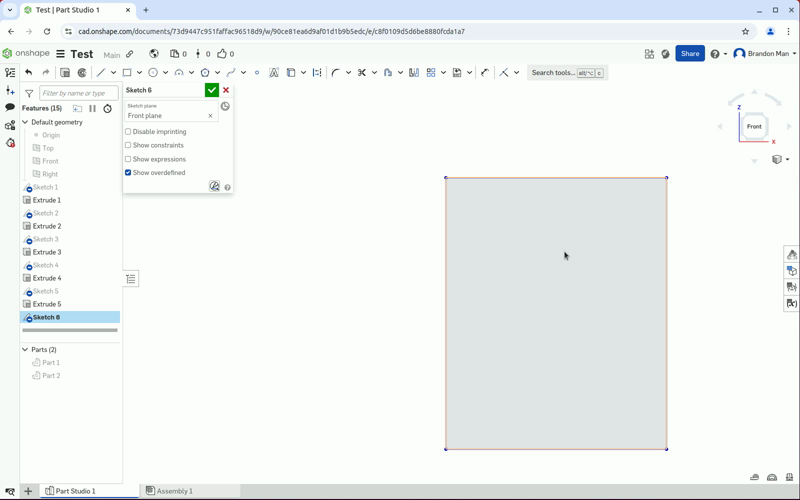
click(564, 251)
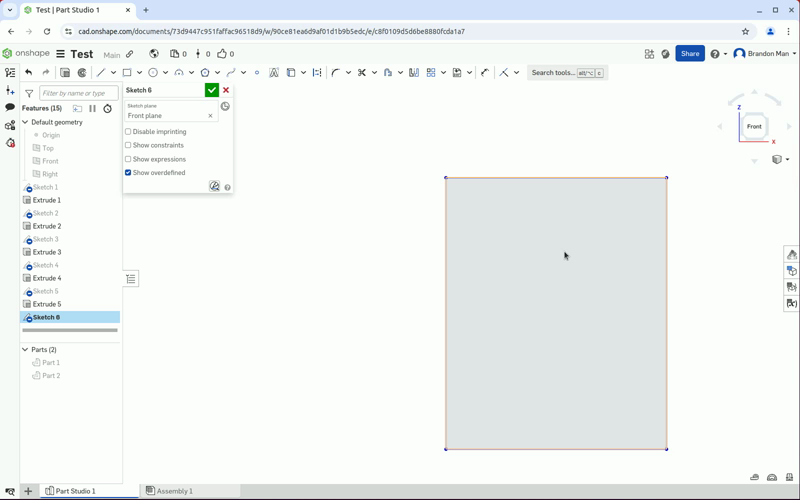
scroll(-6)
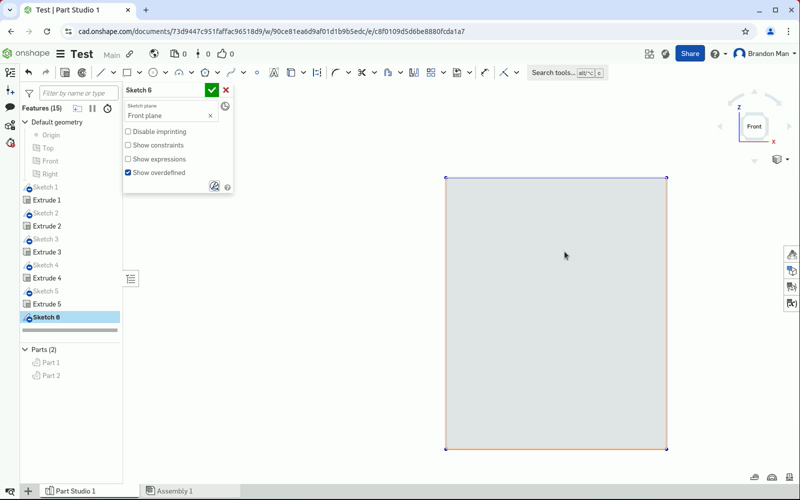
scroll(-6)
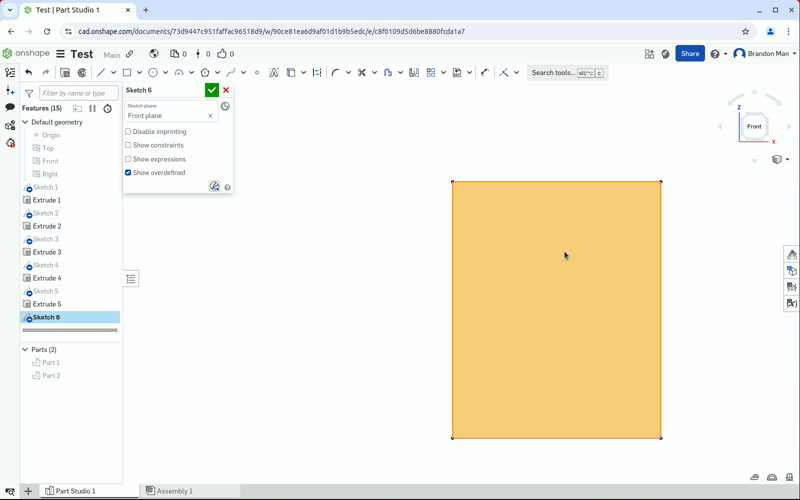
scroll(-6)
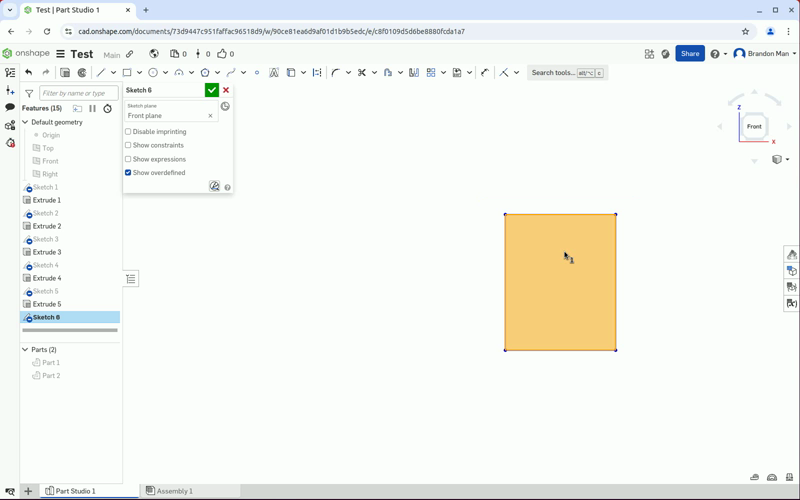
scroll(-6)
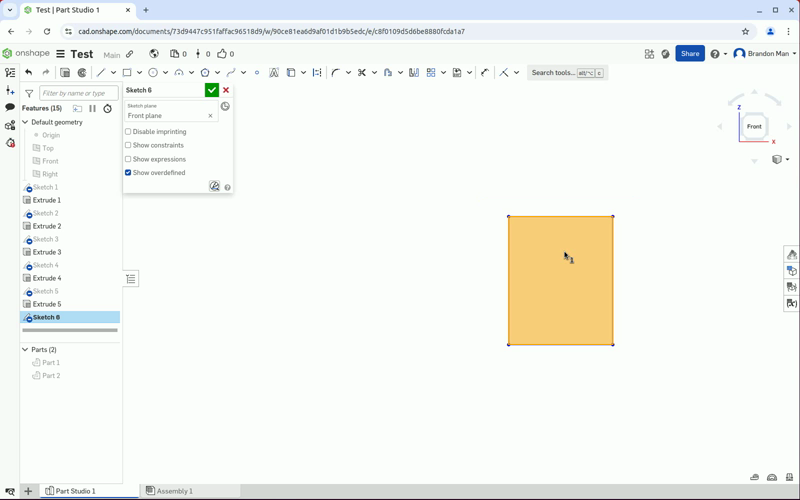
scroll(-6)
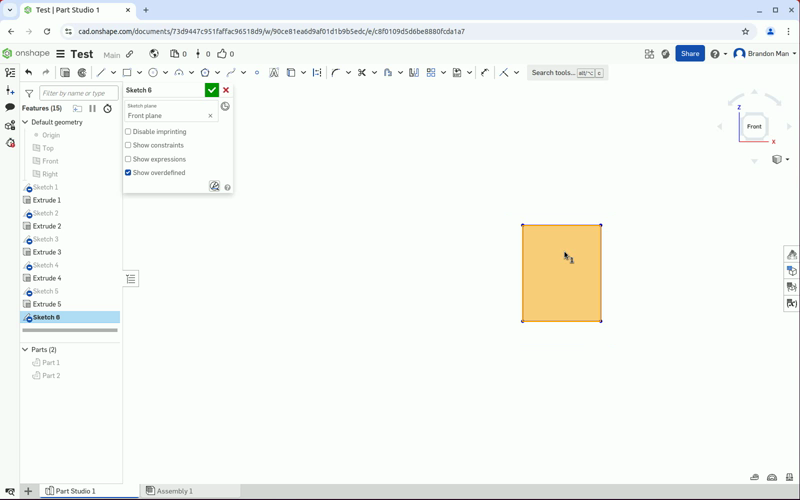
scroll(-6)
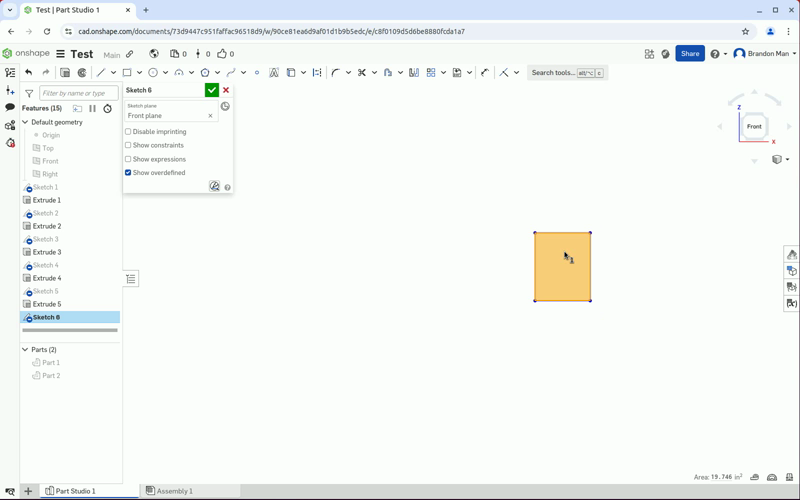
scroll(-6)
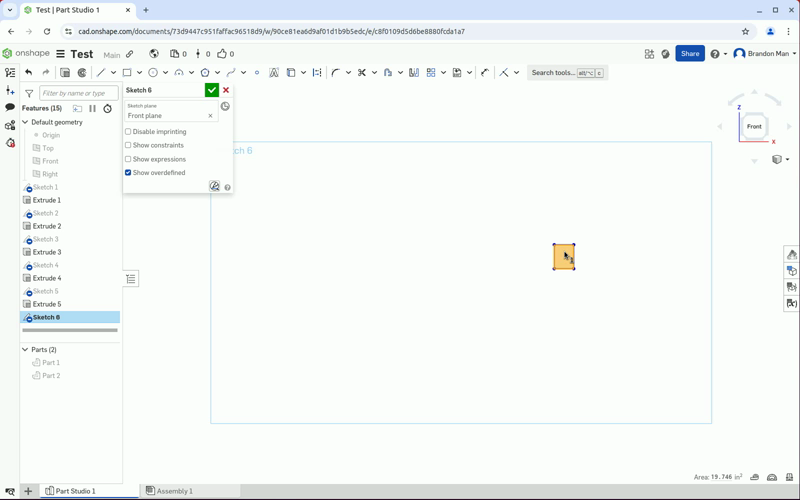
mouse_move(73, 352)
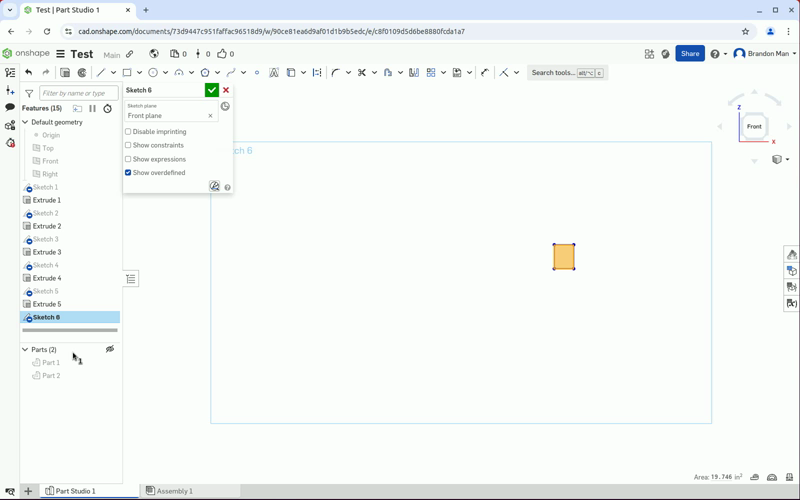
key(shift+y)
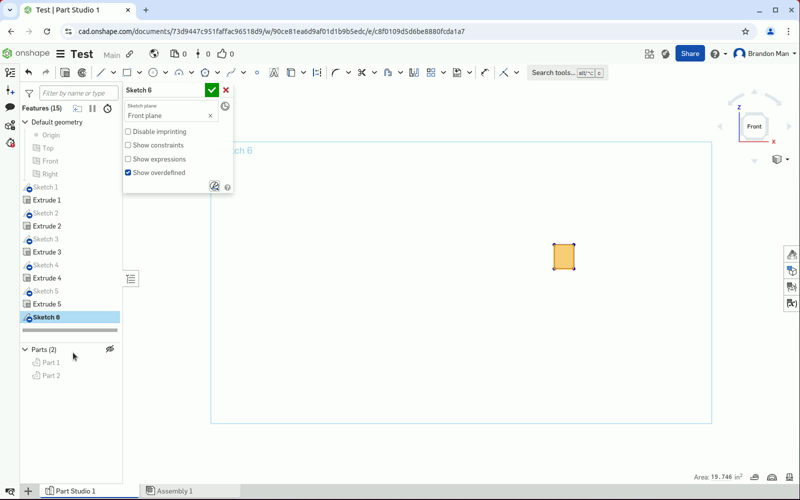
key(shift+e)
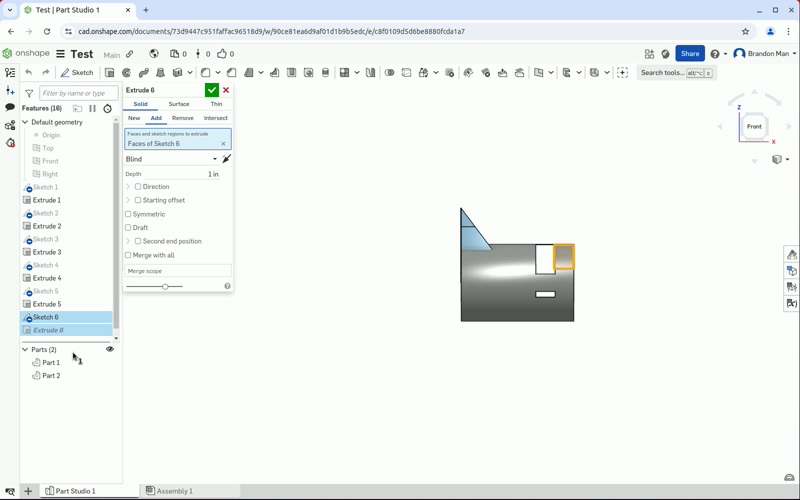
mouse_move(143, 106)
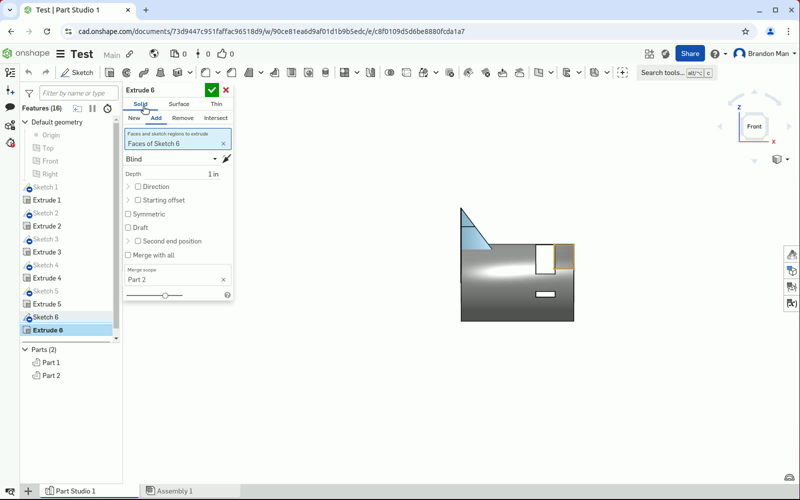
click(143, 106)
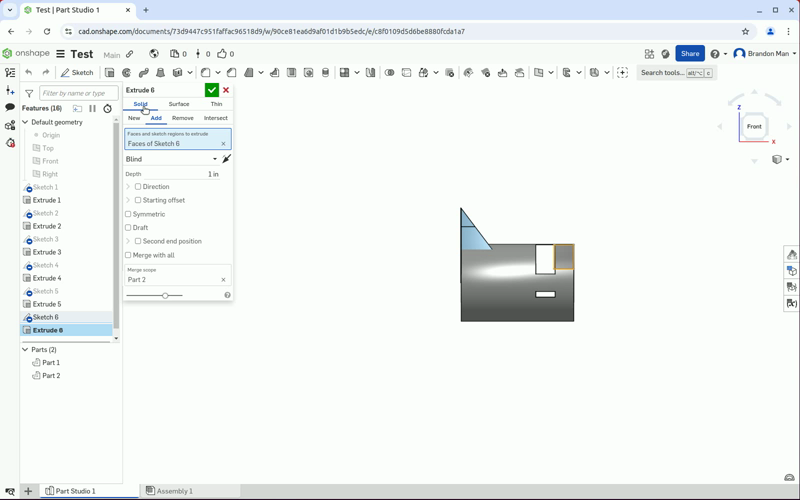
mouse_move(186, 120)
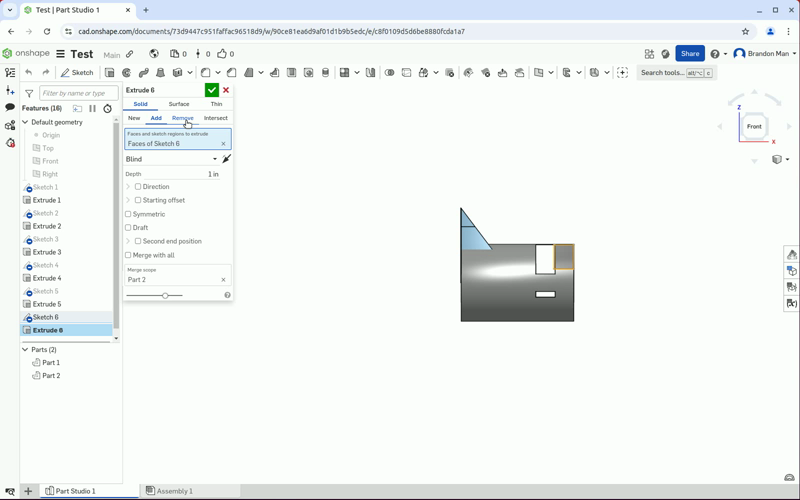
click(186, 120)
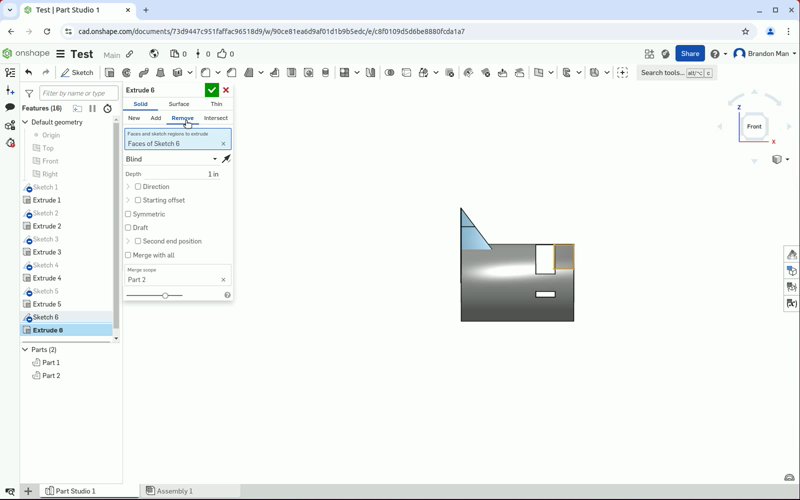
key(tab, 4)
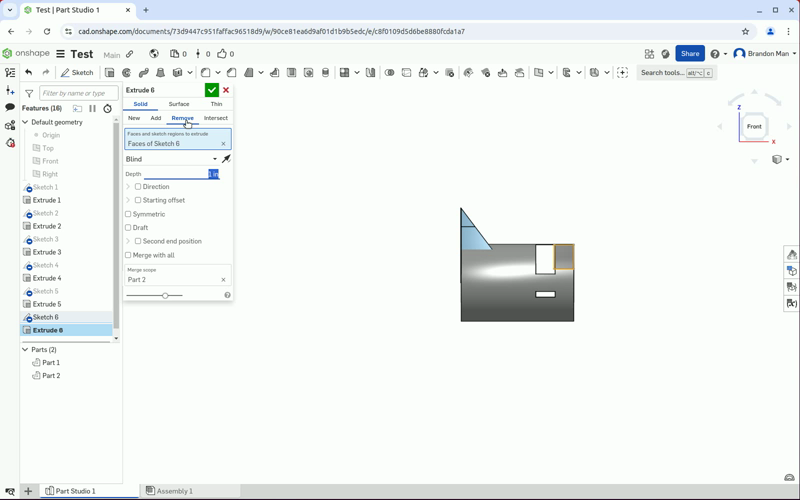
text(15.406)
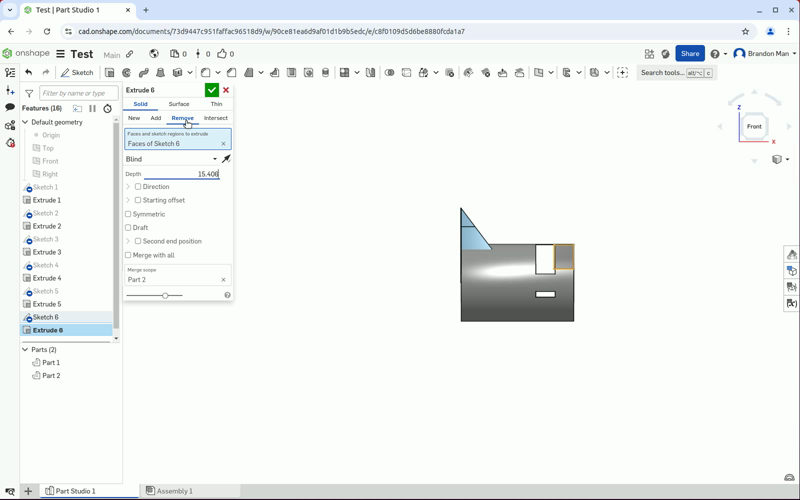
key(tab, 3)
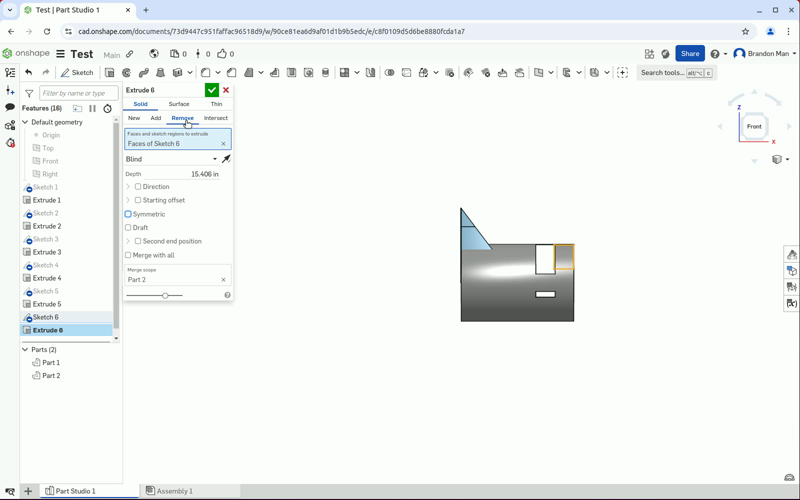
key(space)
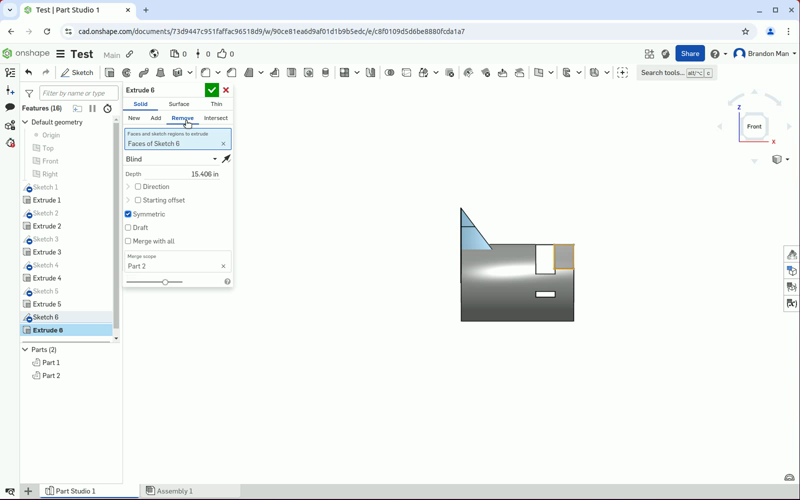
key(tab, 2)
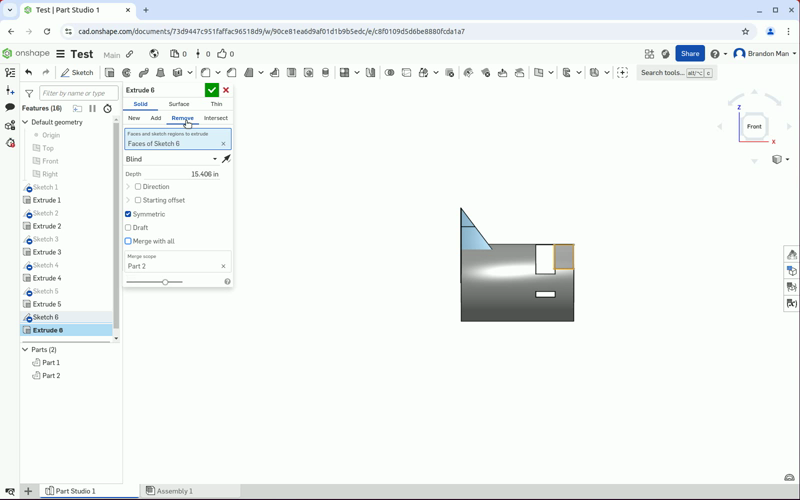
key(space)
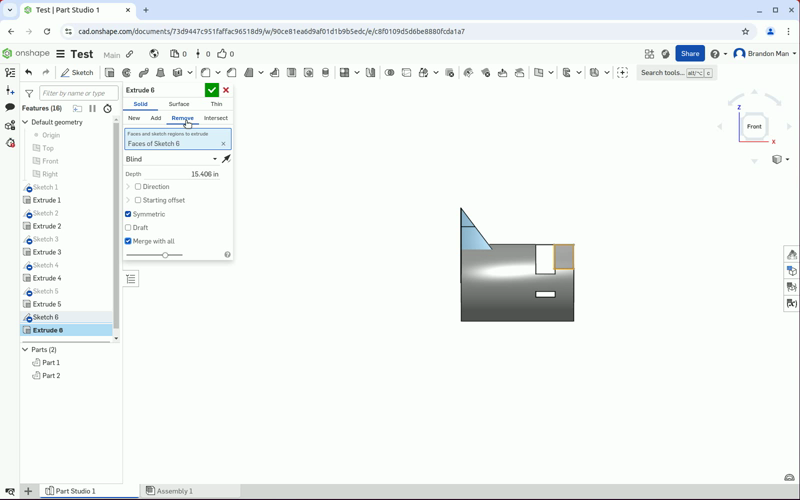
key(enter)
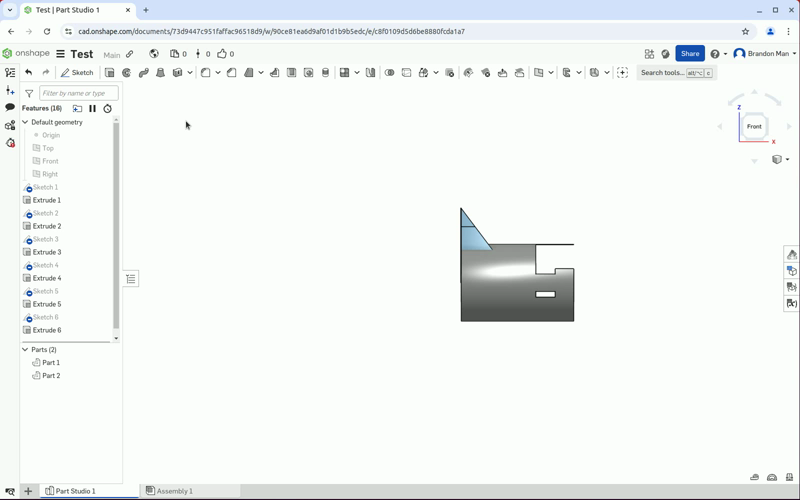
key(shift+h)
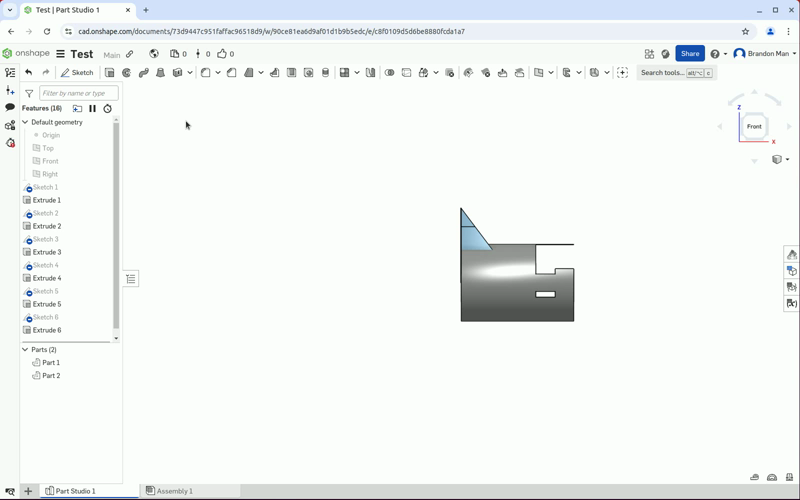
key(shift+h)
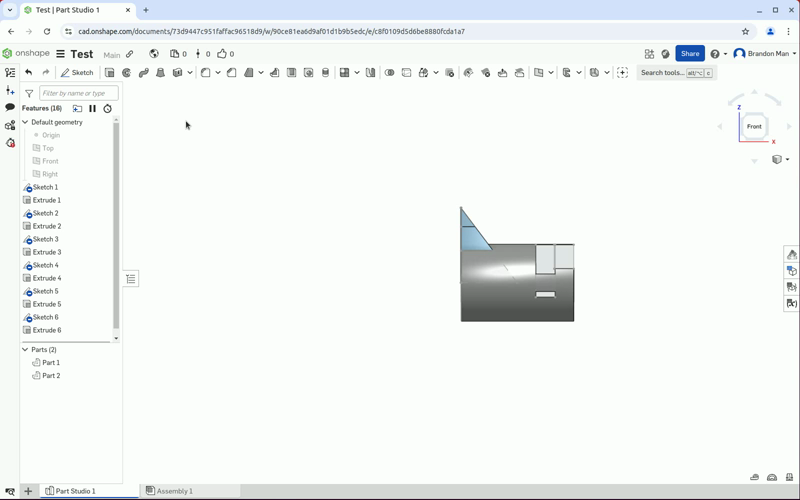
key(shift+7)
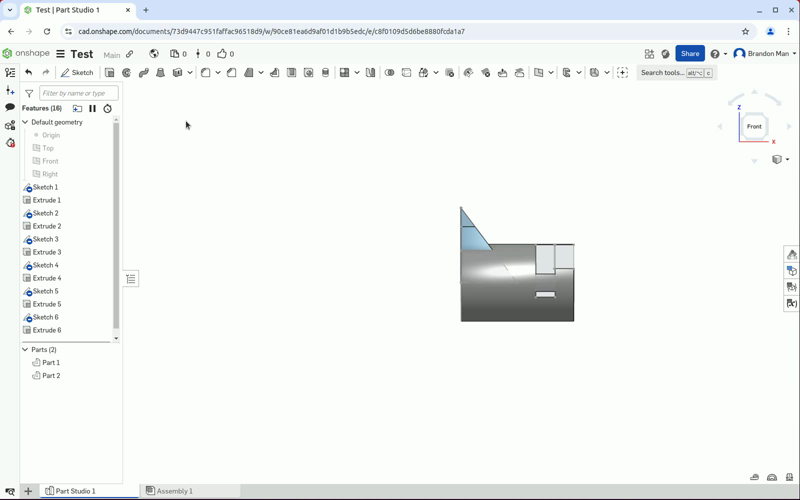
key(left, 2)
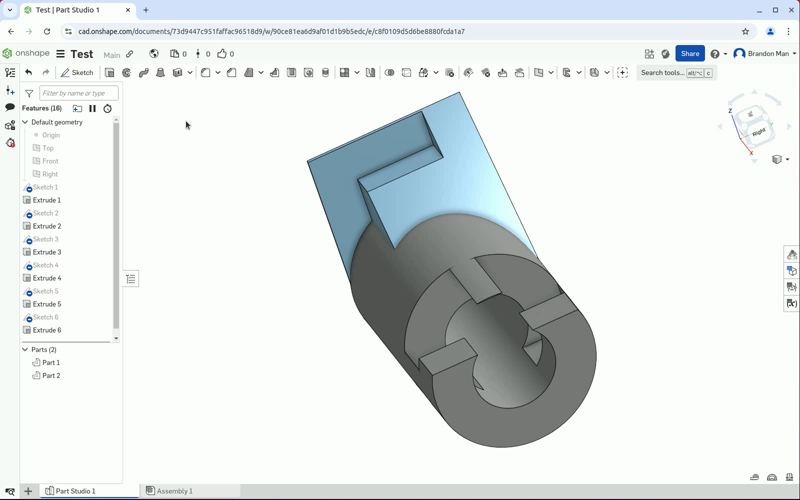
key(down, 2)
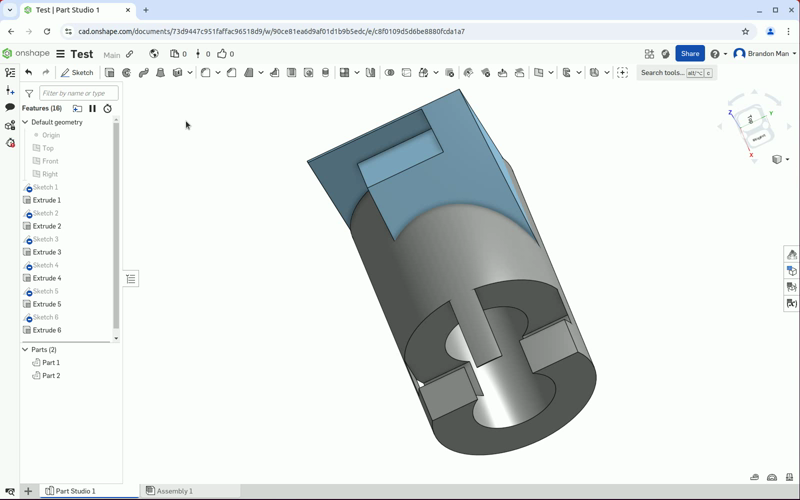
key(up, 2)
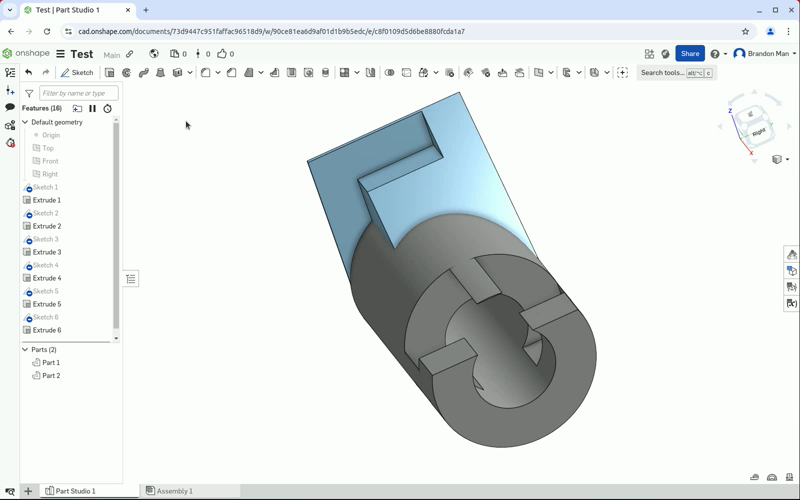
key(right, 2)
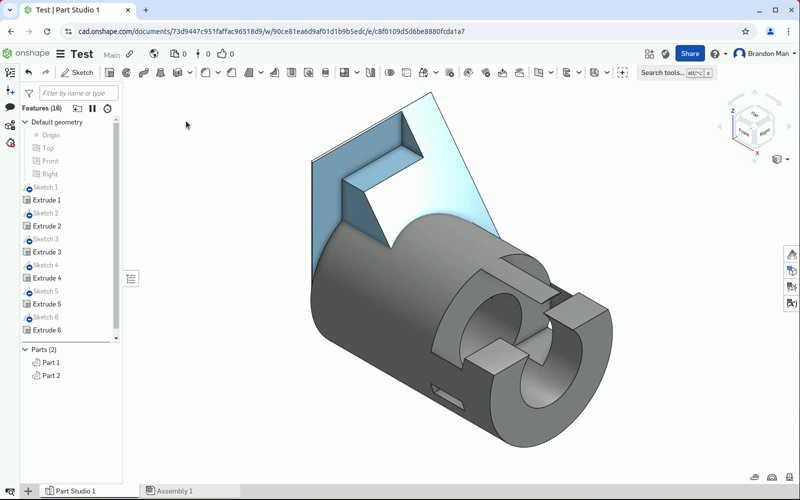
mouse_move(69, 189)
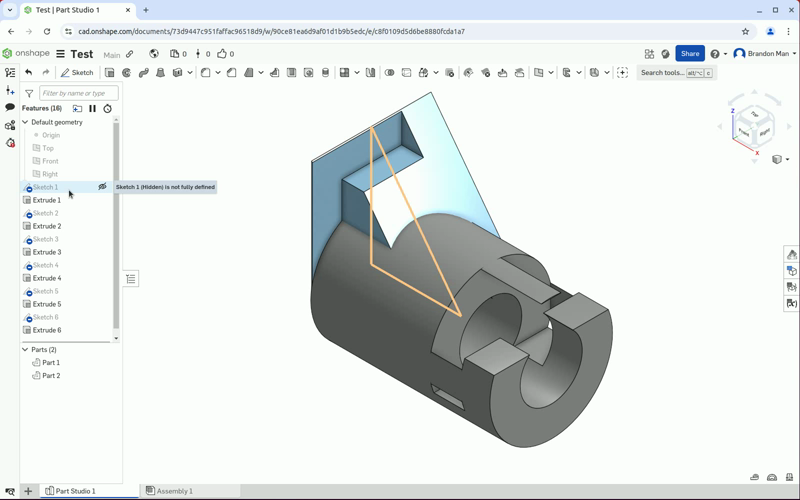
click(69, 189)